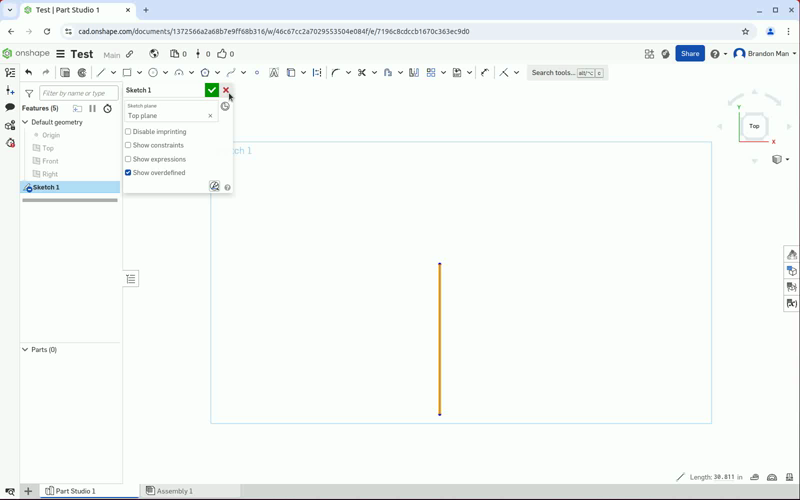
key(shift+h)
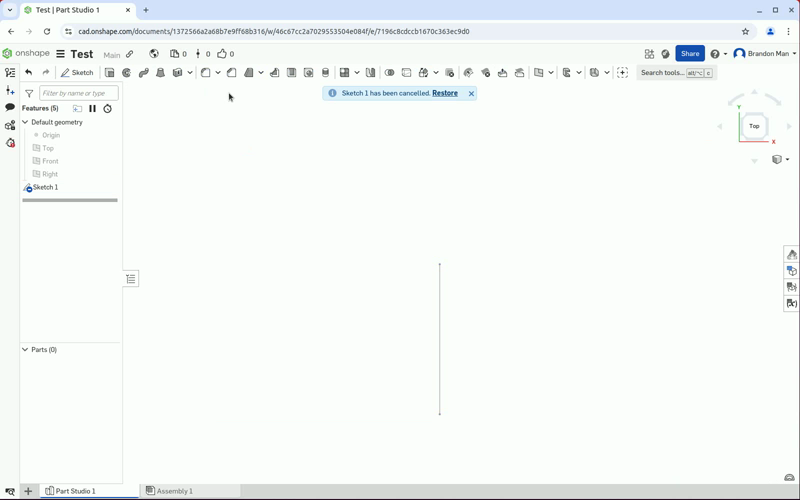
key(shift+s)
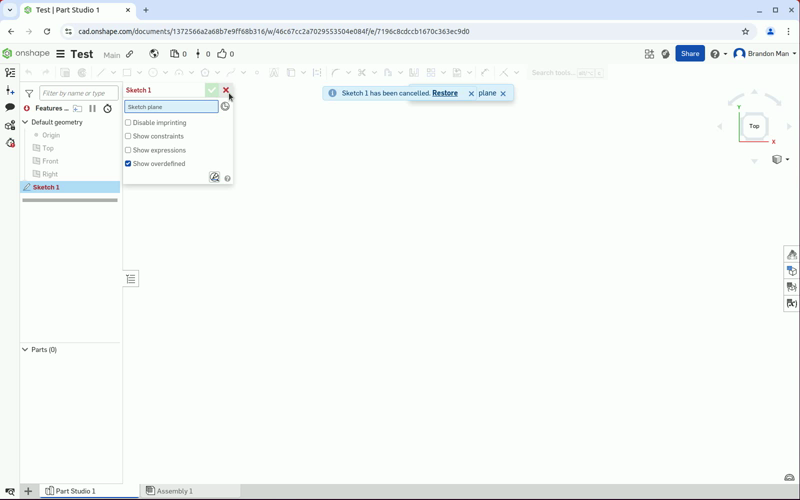
mouse_move(73, 150)
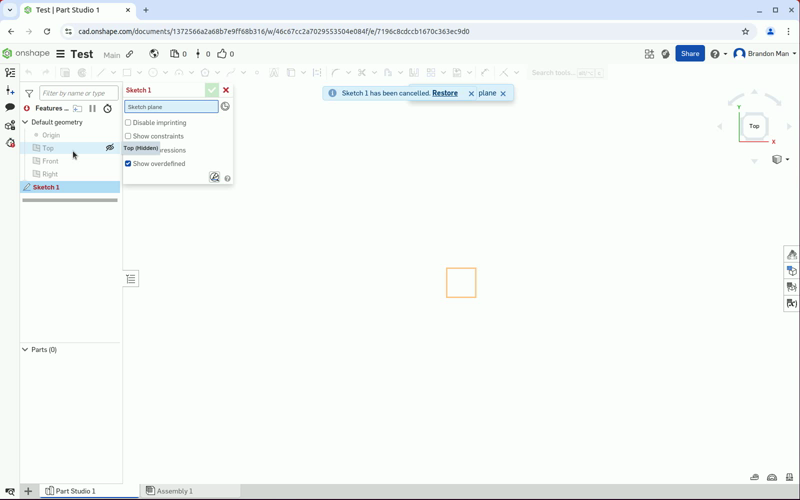
click(73, 150)
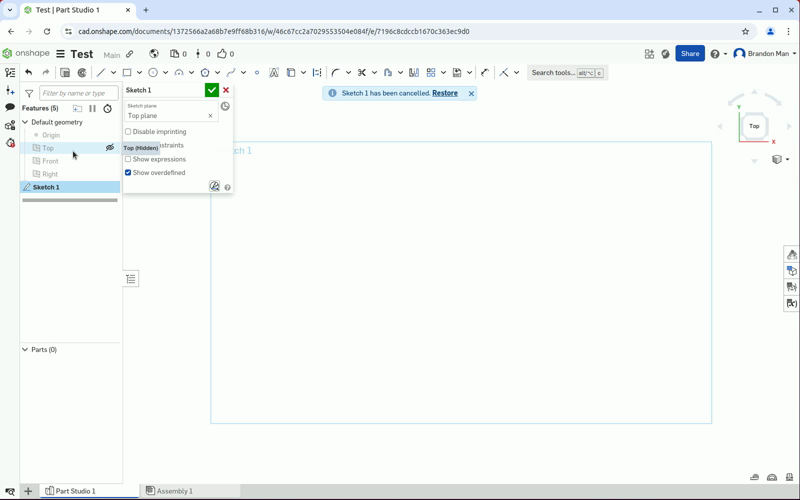
mouse_move(73, 352)
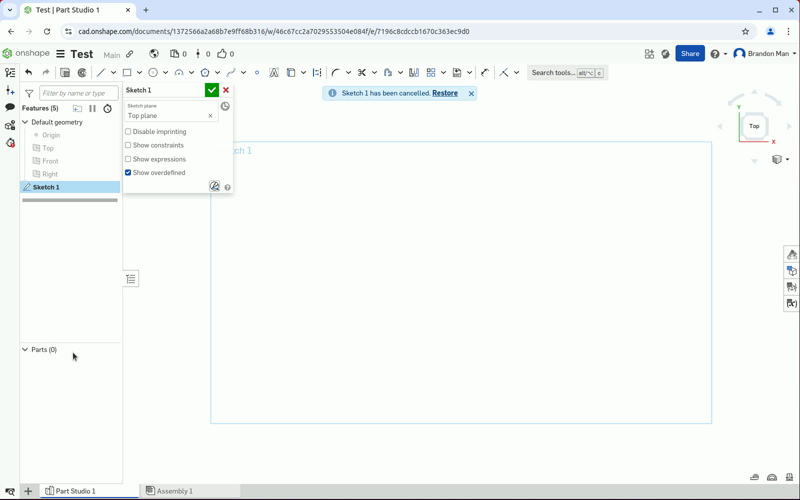
key(y)
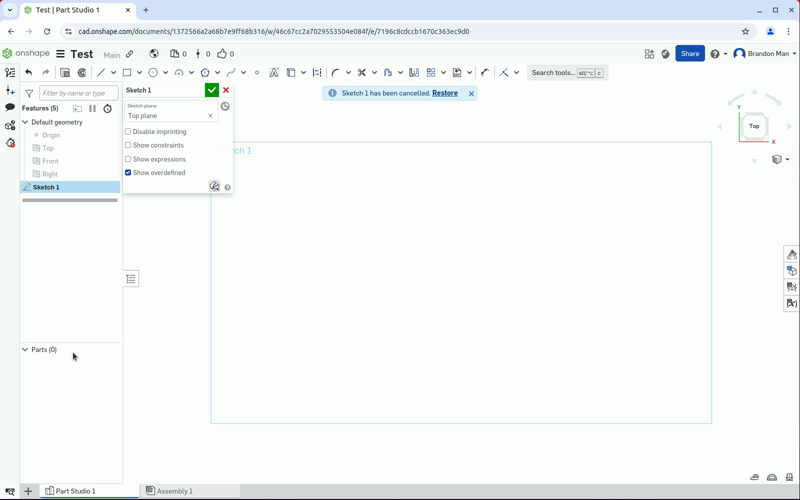
key(l)
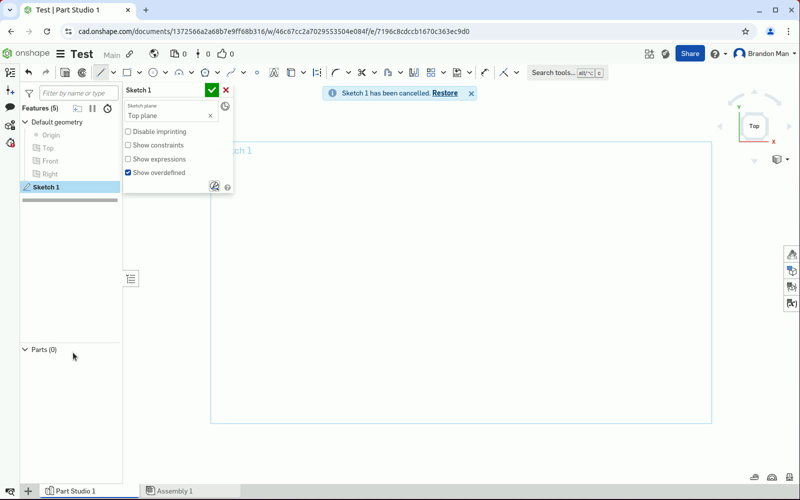
key_down(shift)
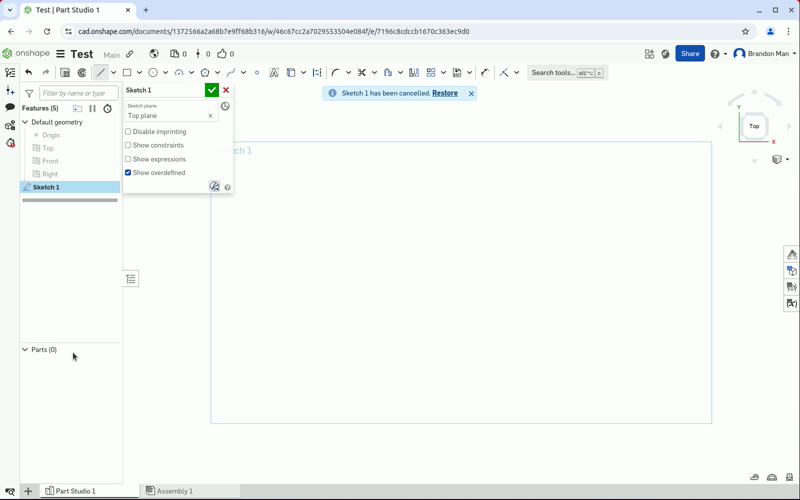
mouse_move(444, 315)
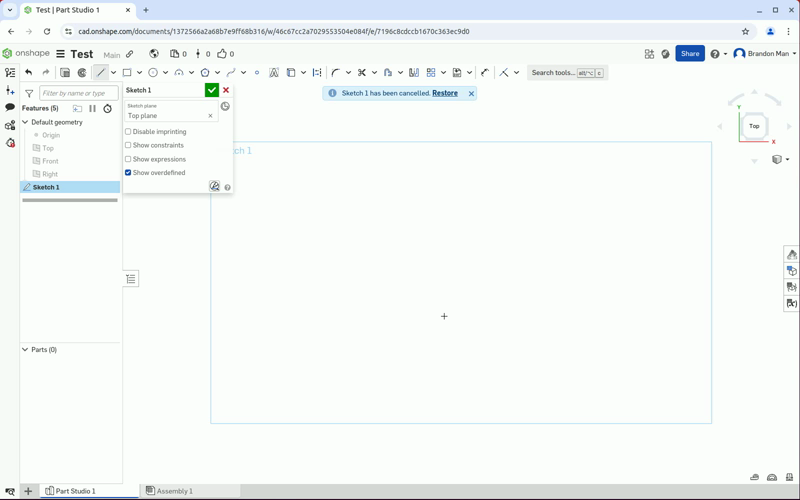
click(444, 315)
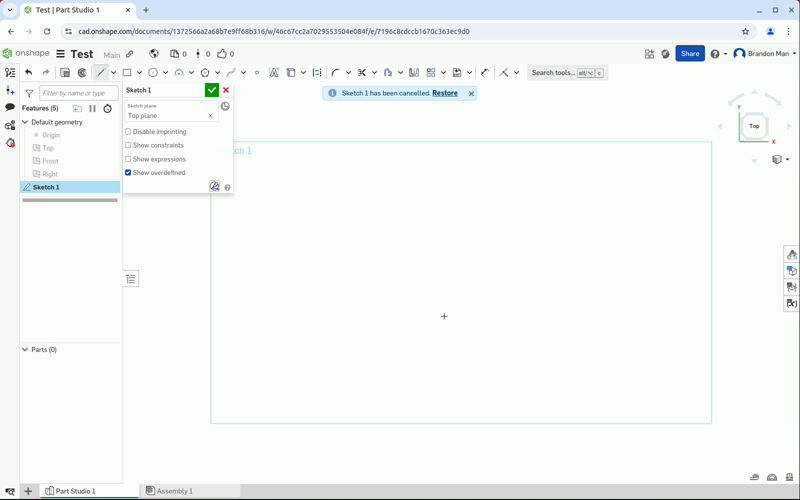
key_up(shift)
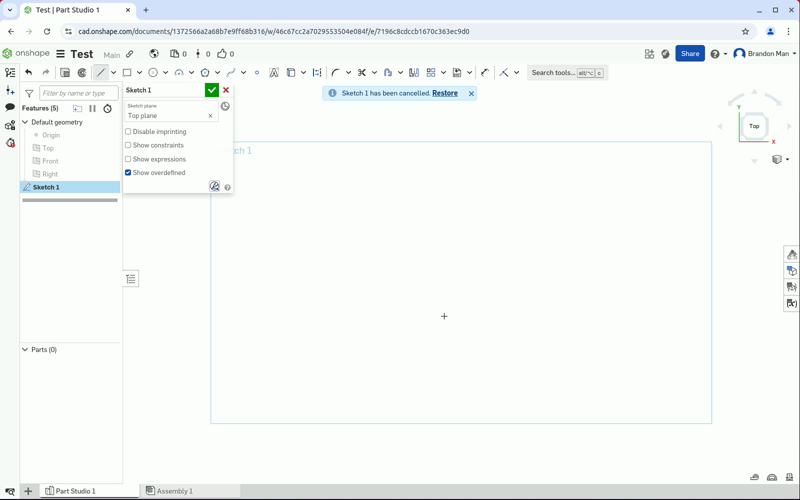
key_down(shift)
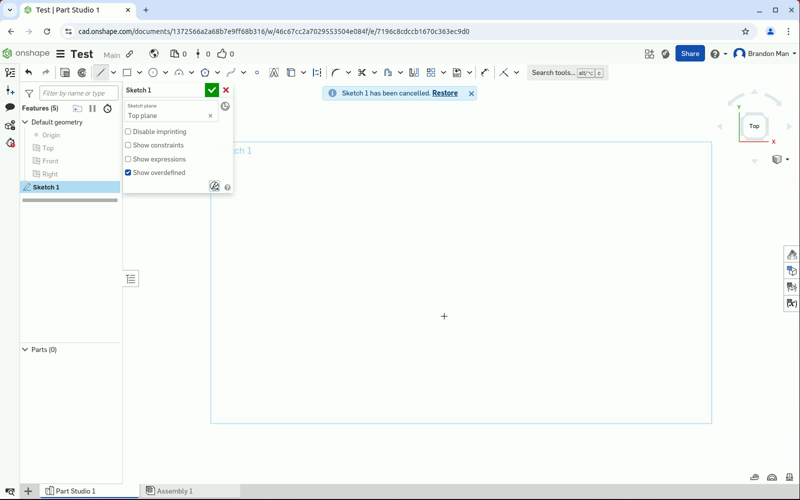
mouse_move(474, 315)
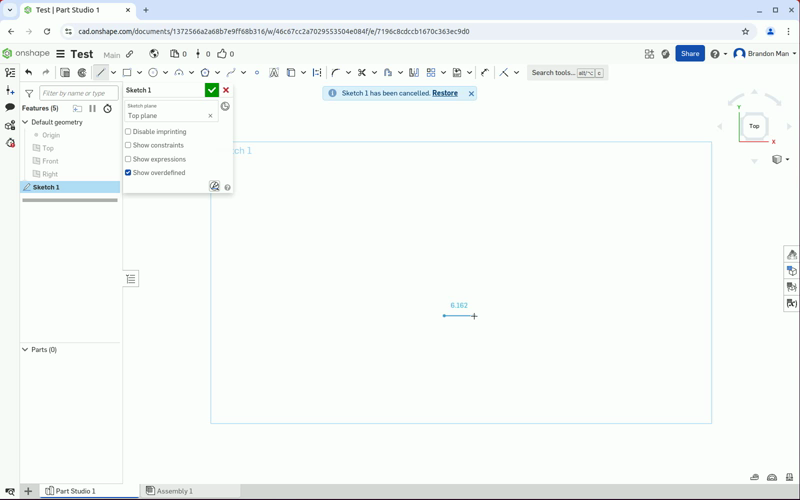
mouse_move(477, 315)
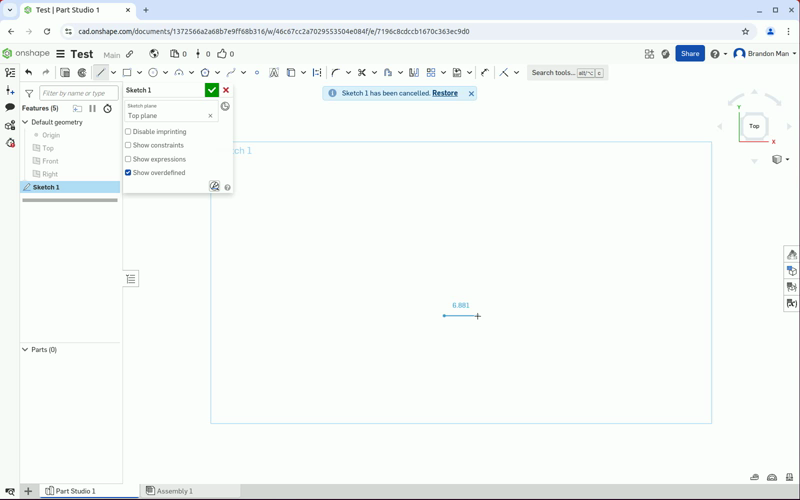
click(477, 315)
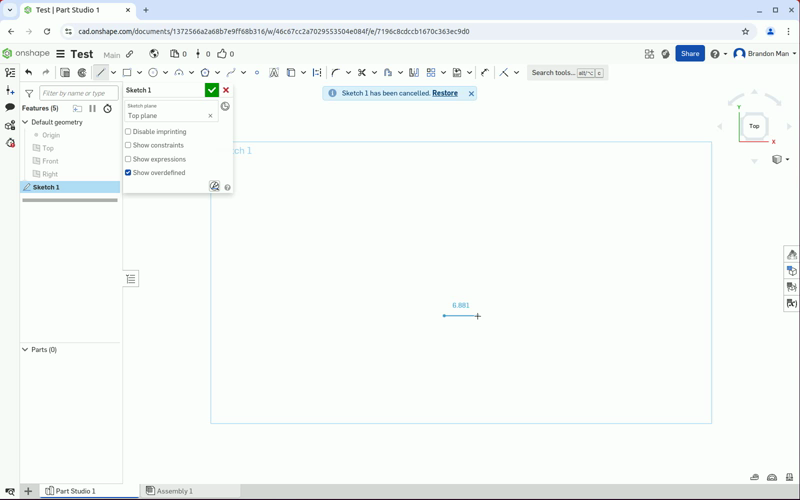
key_up(shift)
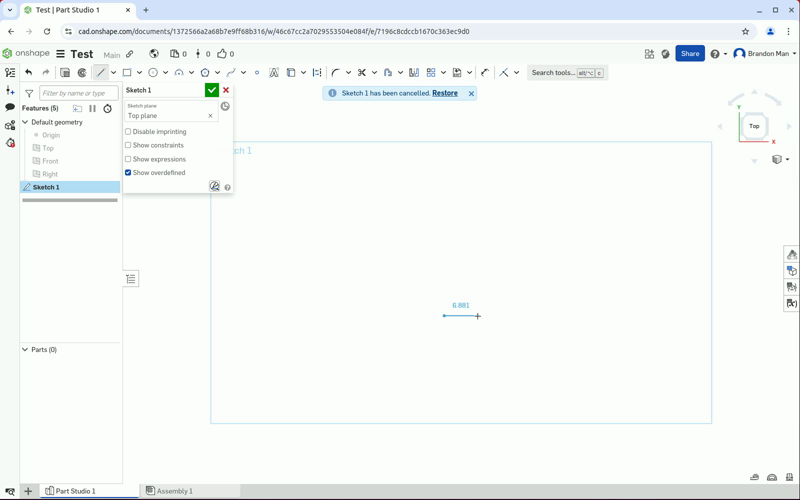
key_down(shift)
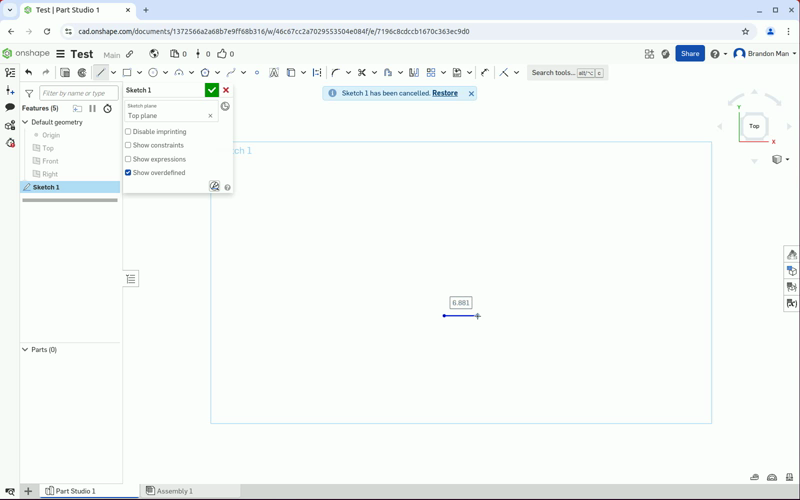
mouse_move(507, 315)
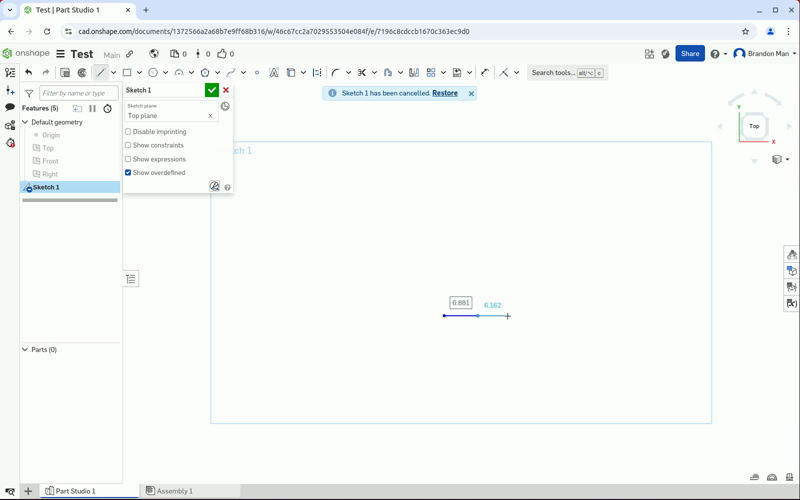
mouse_move(477, 282)
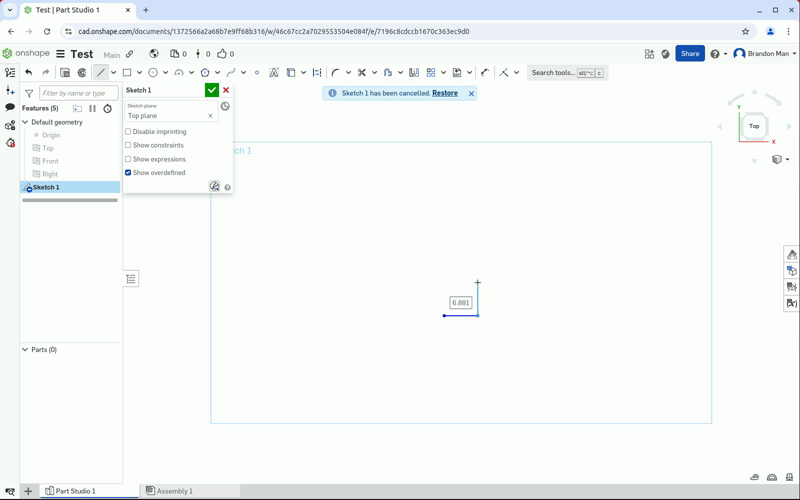
click(477, 282)
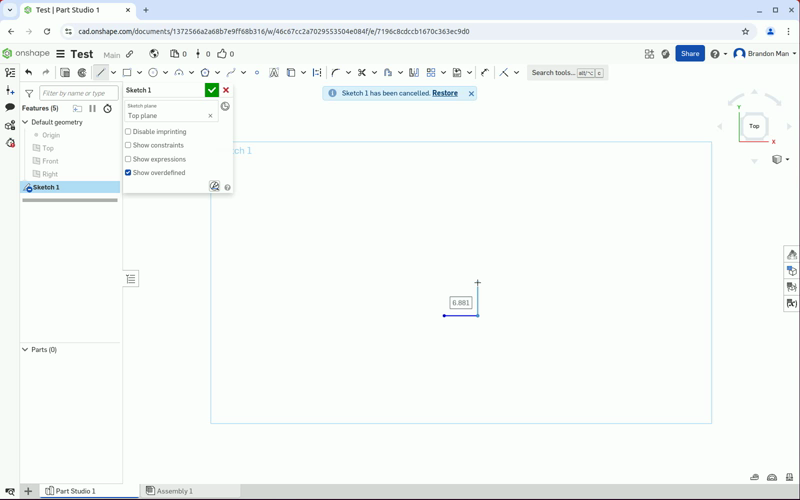
key_up(shift)
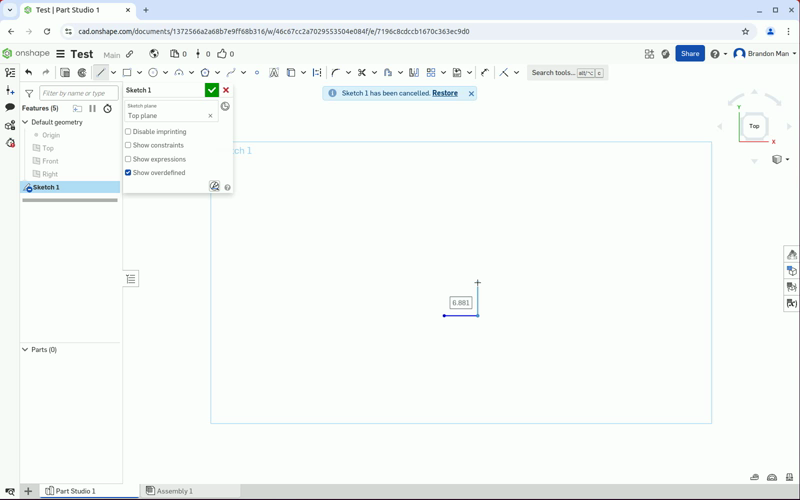
key_down(shift)
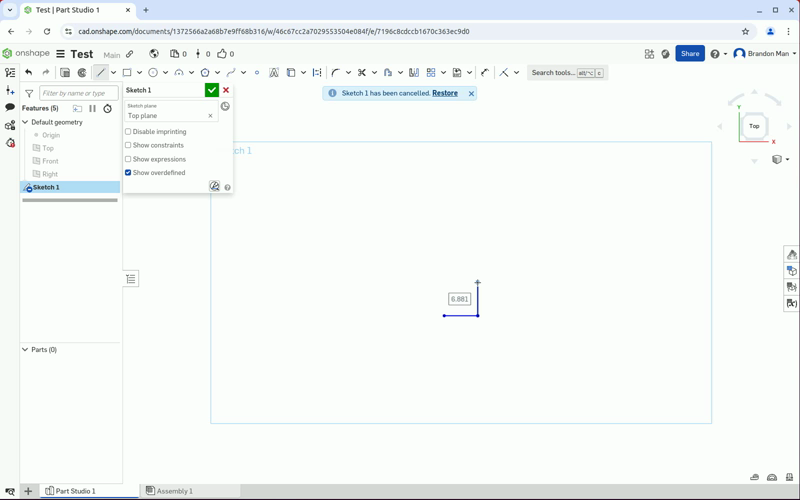
mouse_move(507, 282)
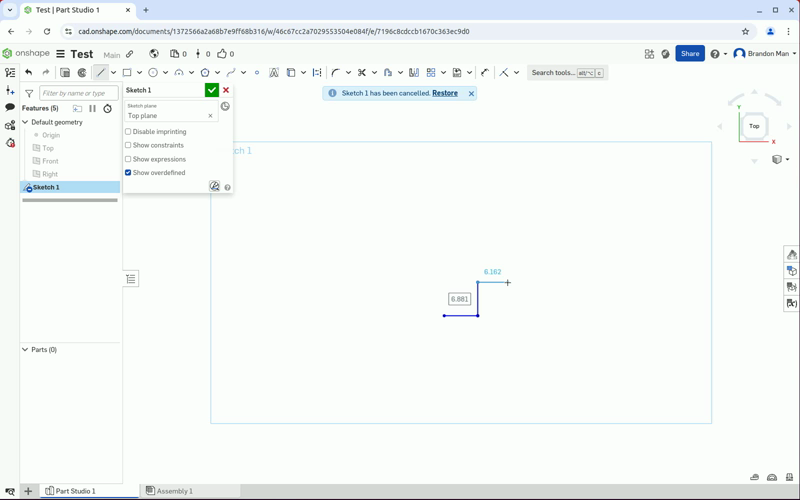
mouse_move(477, 266)
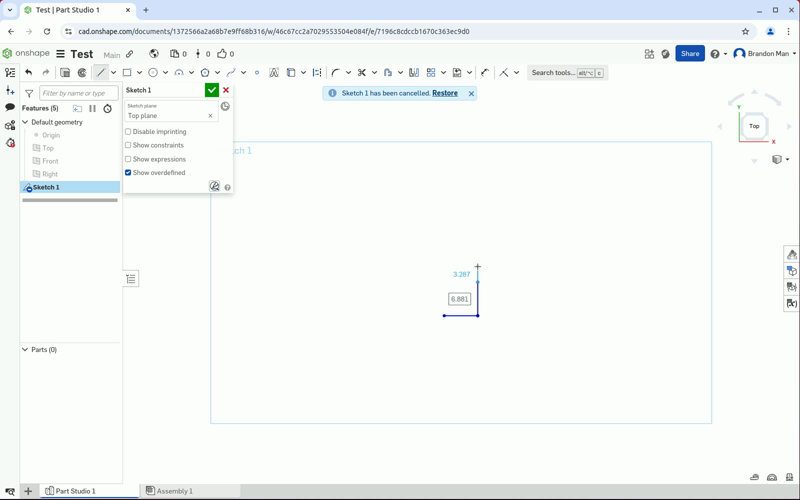
click(477, 266)
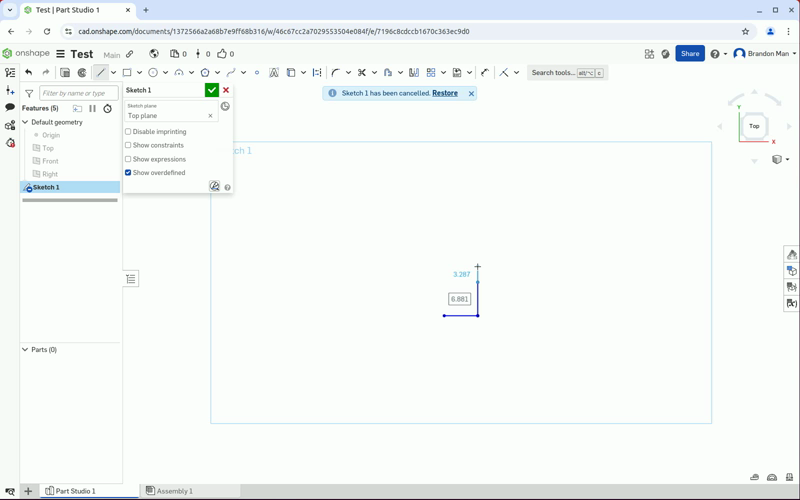
key_up(shift)
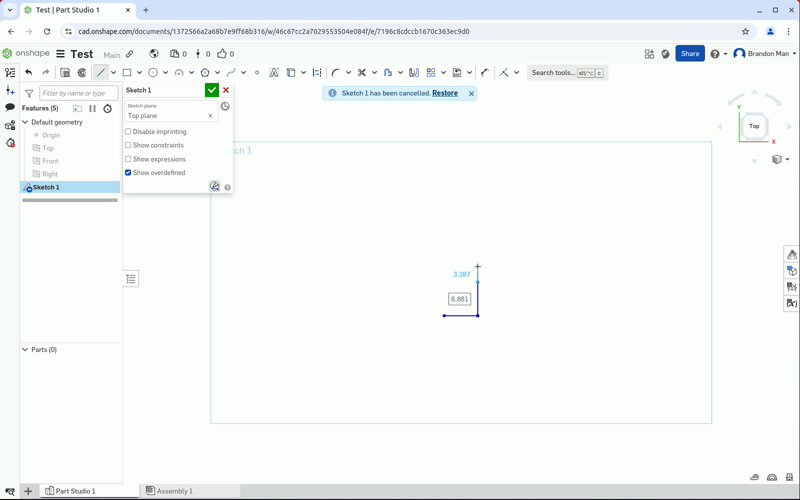
key_down(shift)
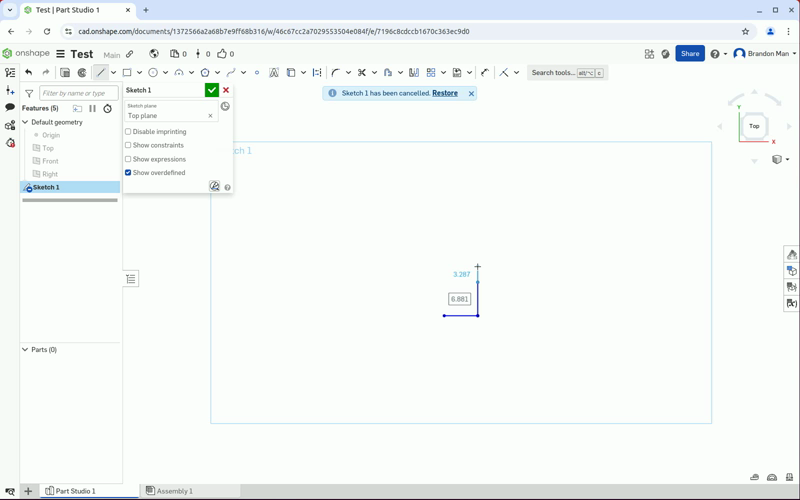
mouse_move(507, 266)
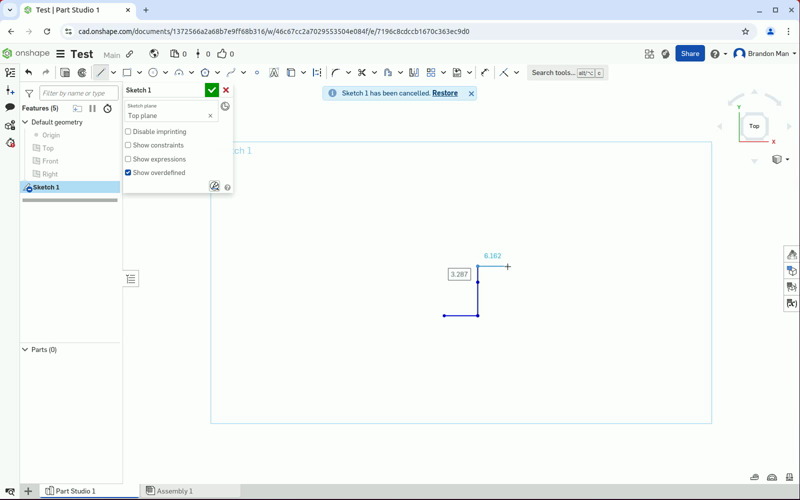
mouse_move(477, 249)
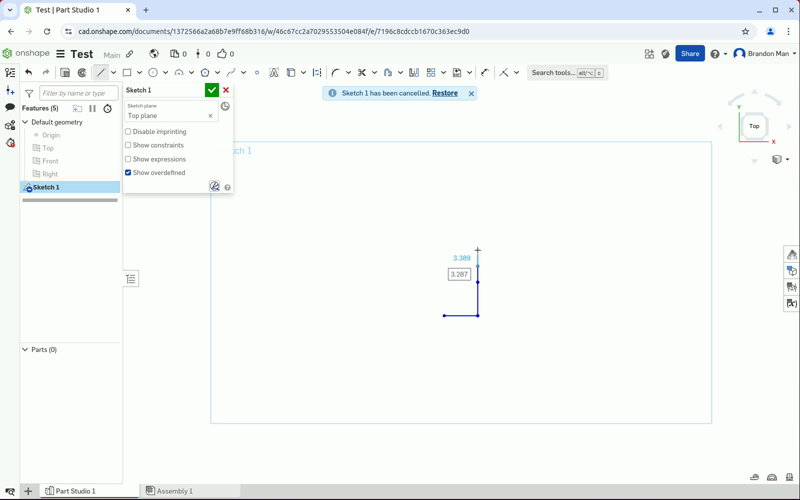
click(477, 249)
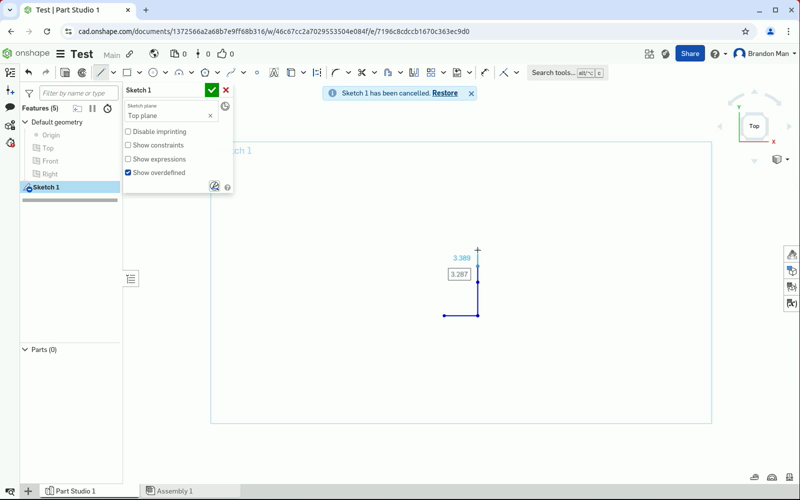
key_up(shift)
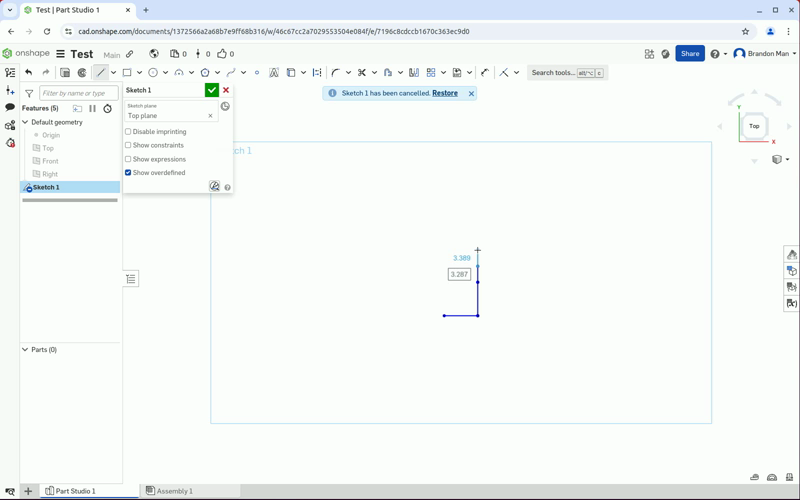
key_down(shift)
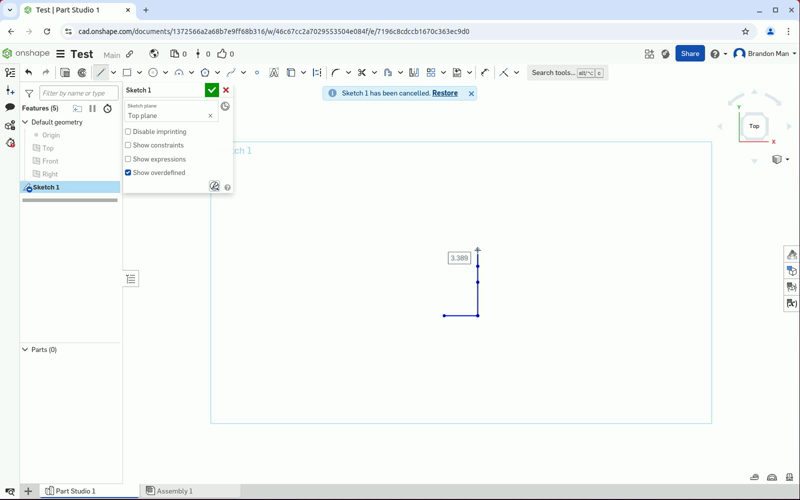
mouse_move(507, 249)
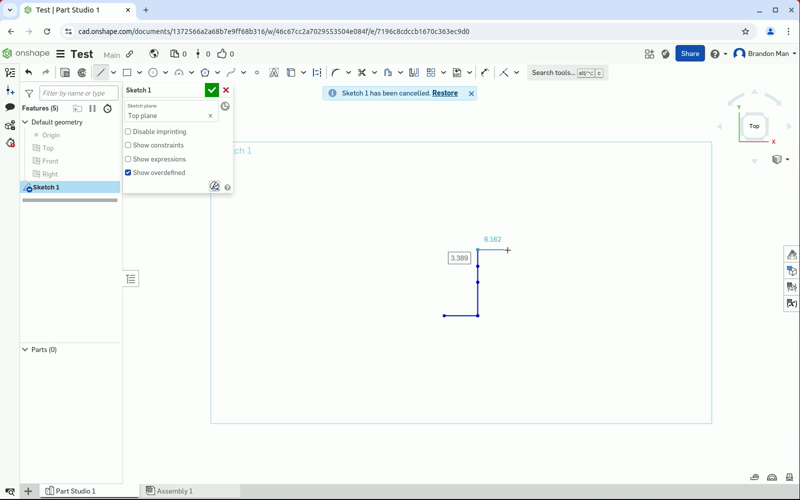
mouse_move(463, 249)
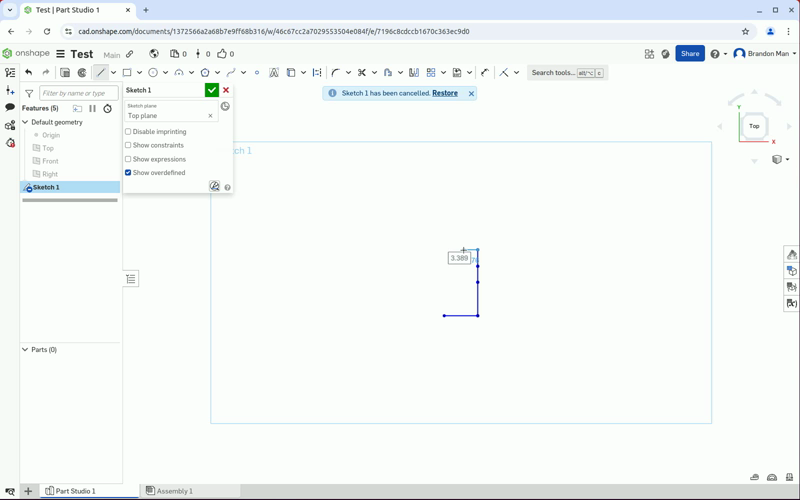
click(463, 249)
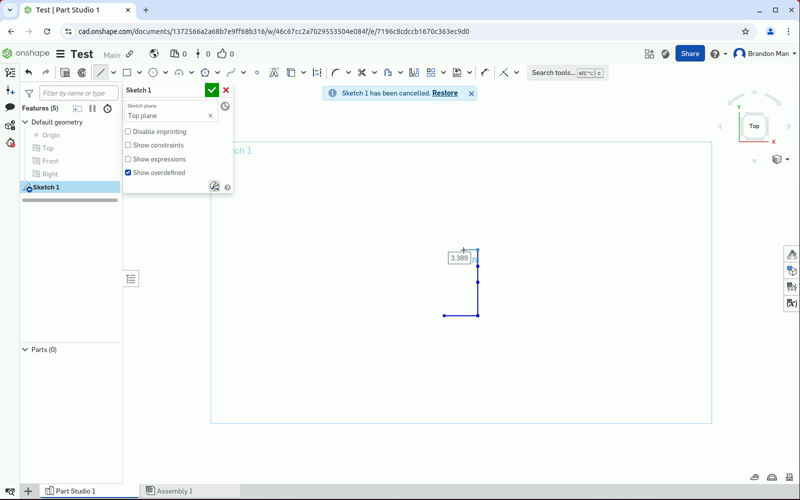
key_up(shift)
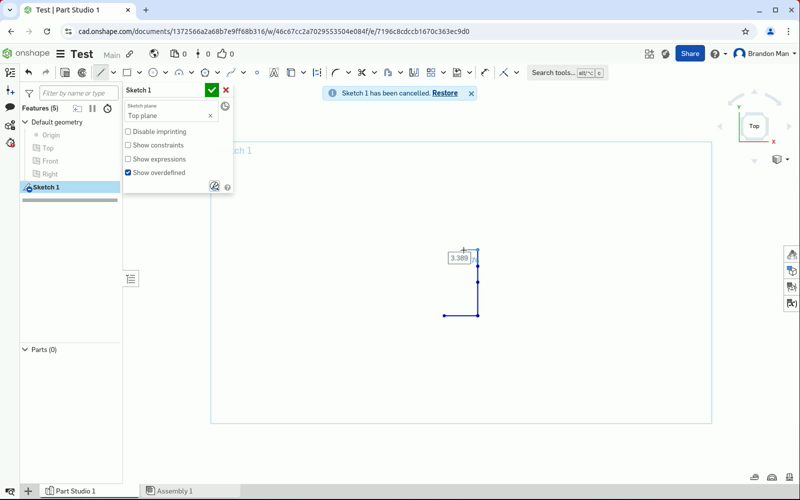
key_down(shift)
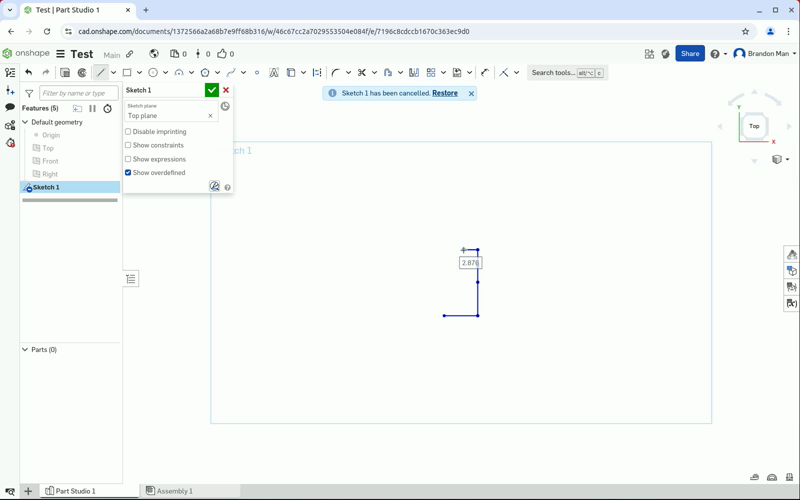
mouse_move(493, 249)
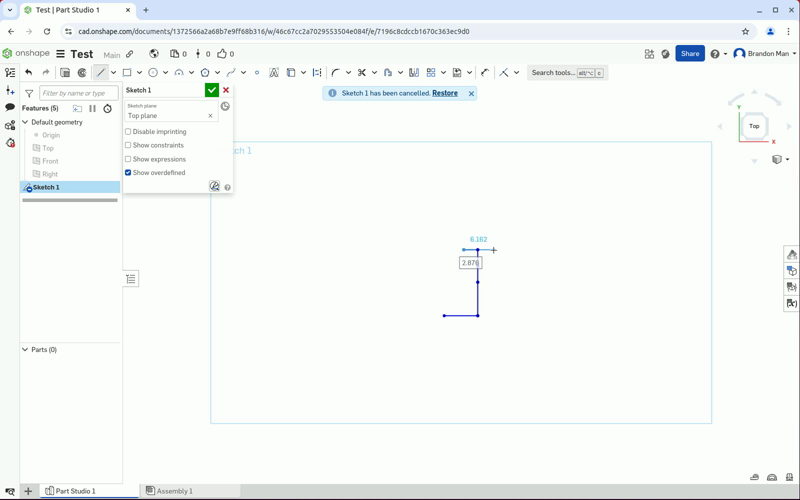
mouse_move(444, 249)
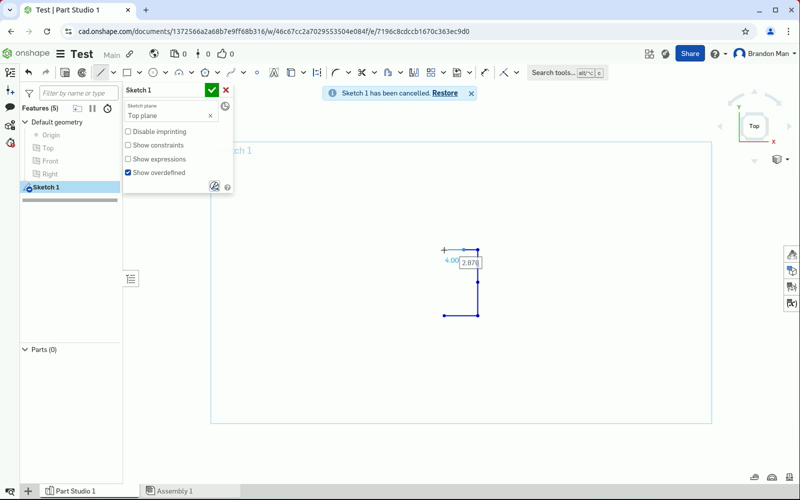
click(444, 249)
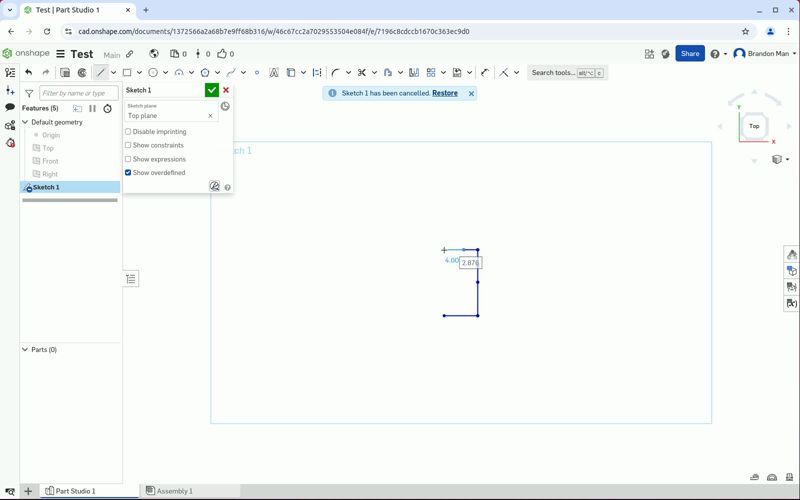
key_up(shift)
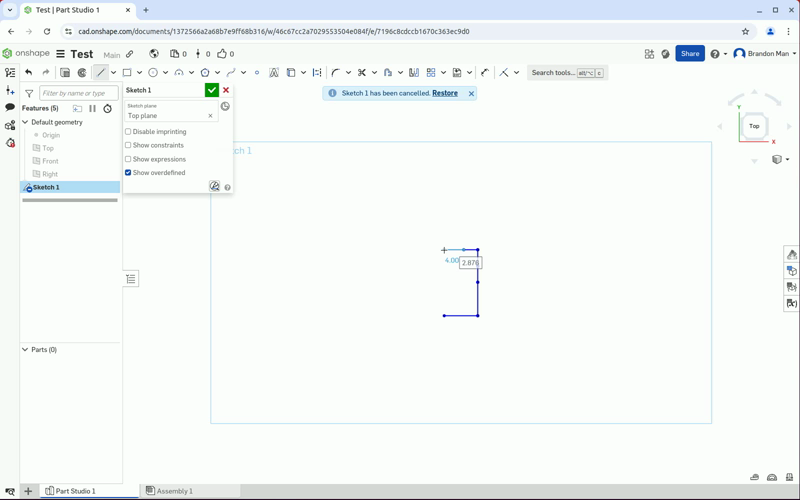
key_down(shift)
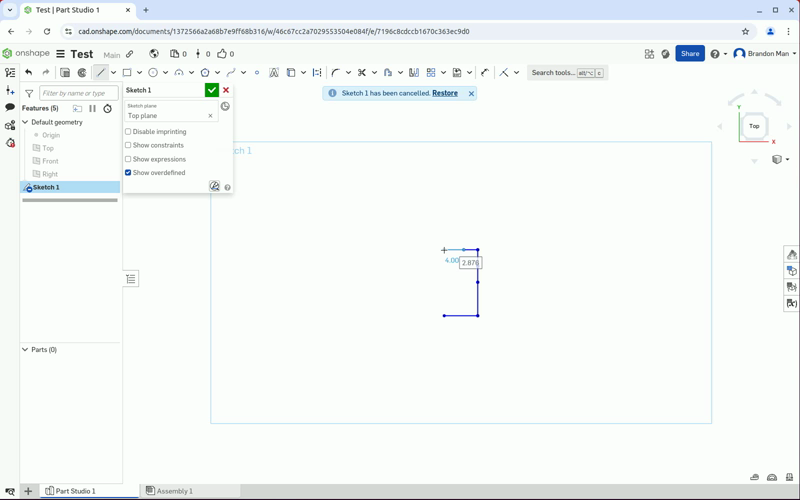
mouse_move(444, 315)
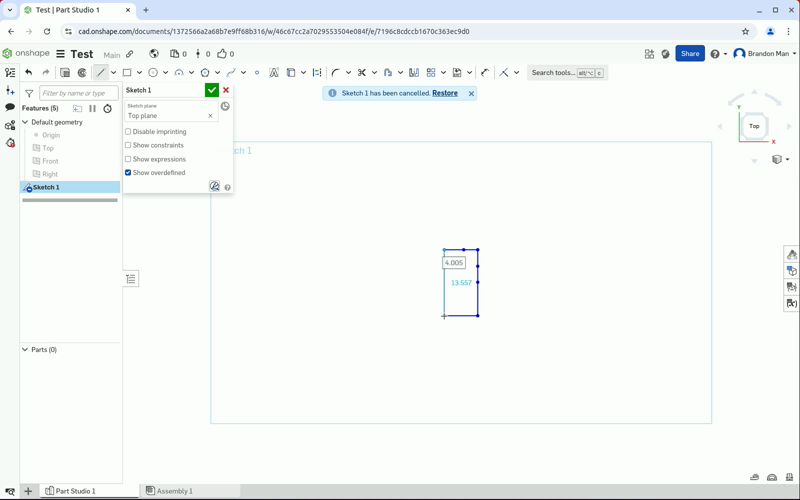
key_up(shift)
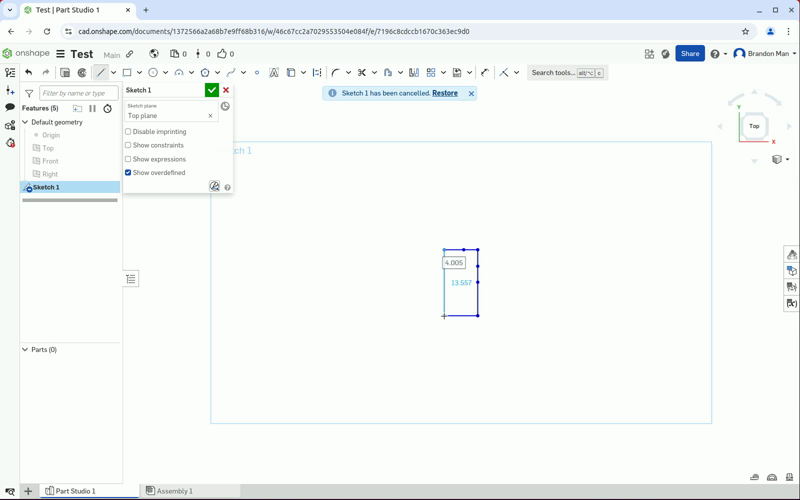
click(444, 315)
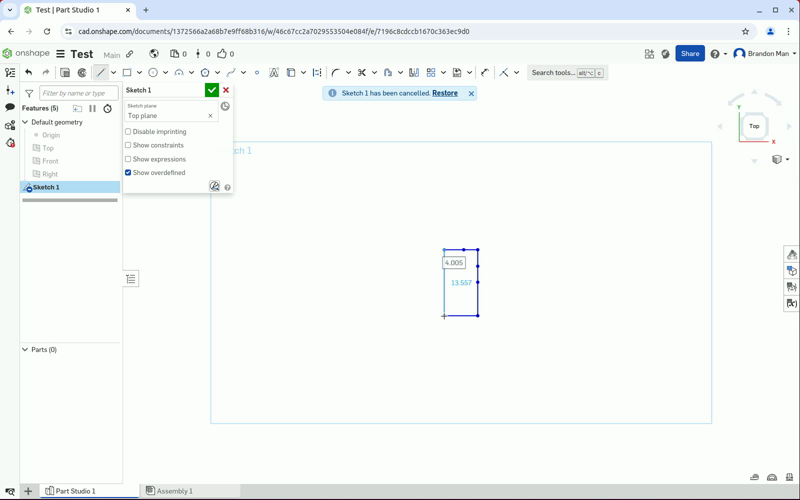
key(esc)
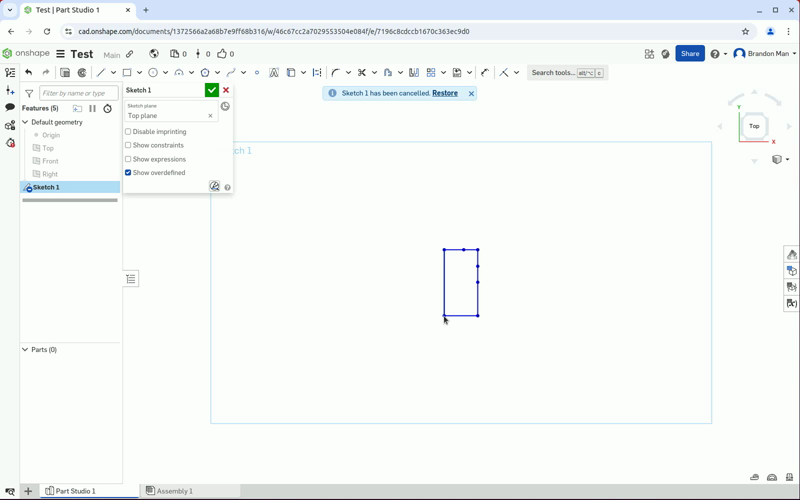
key(c)
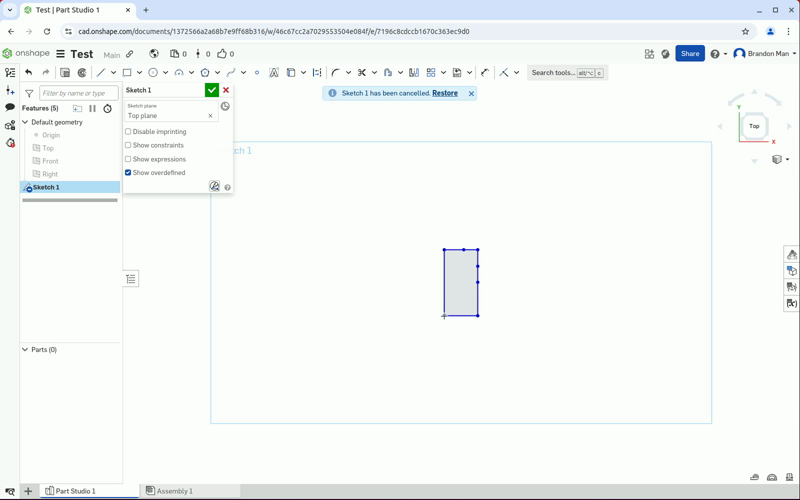
key_down(shift)
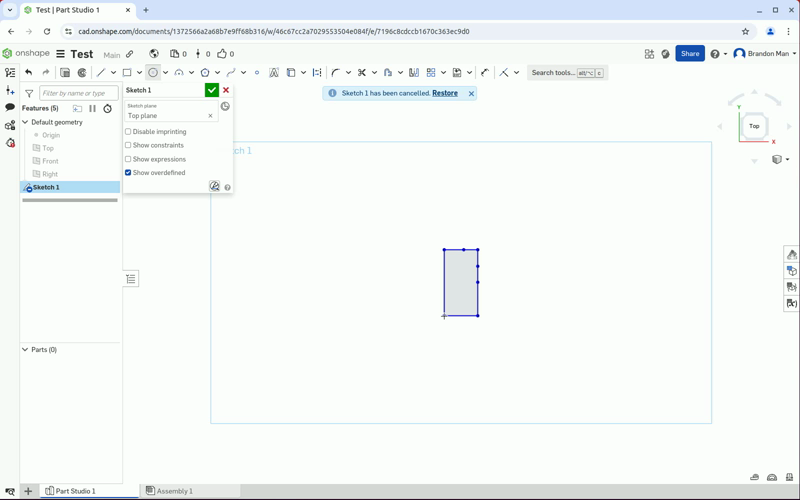
mouse_move(461, 282)
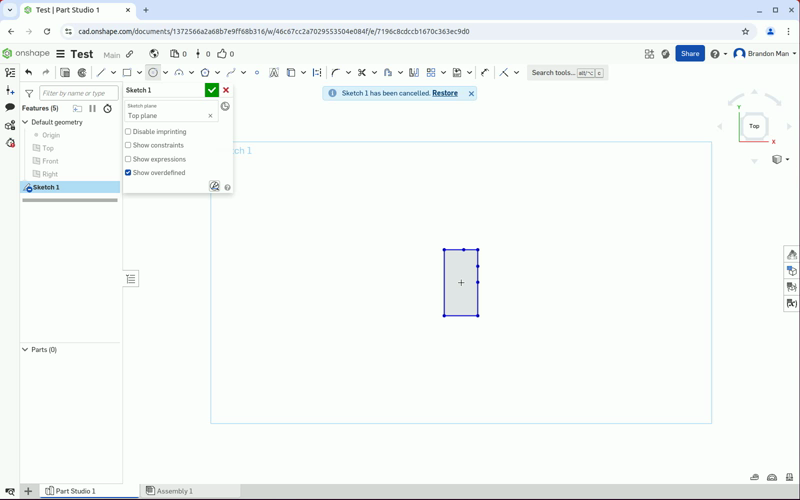
click(461, 282)
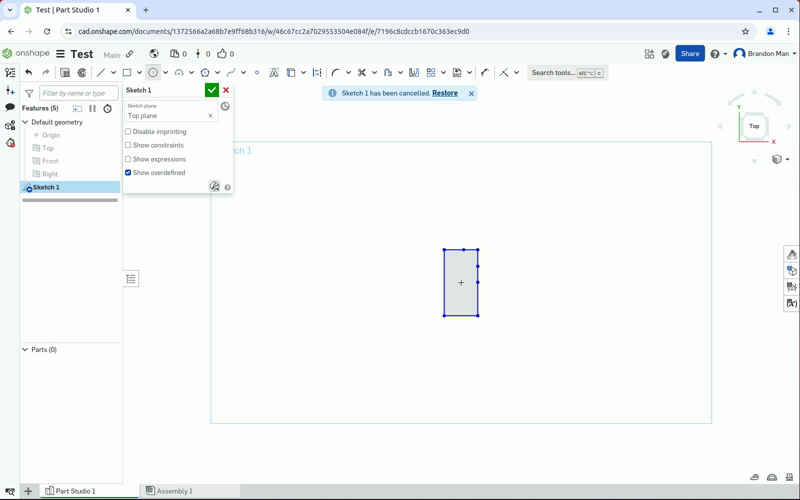
key_up(shift)
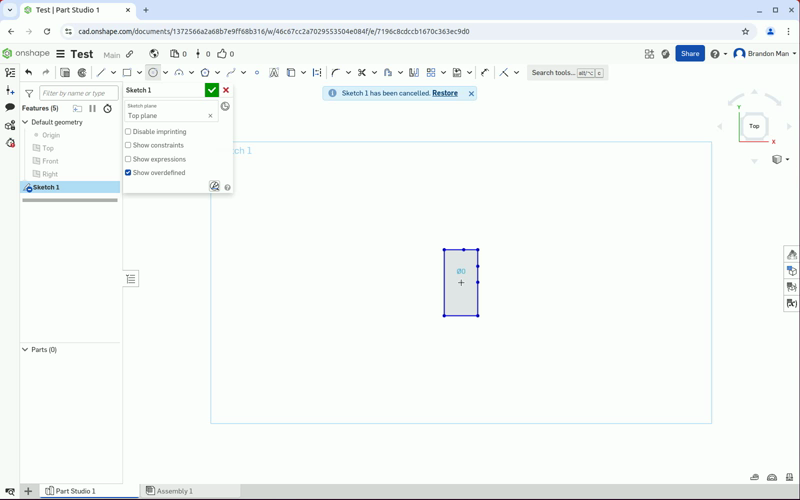
mouse_move(474, 282)
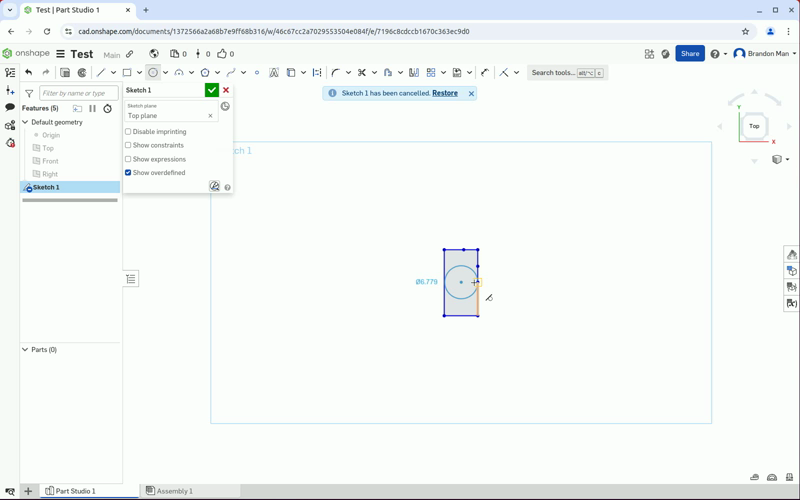
scroll(6)
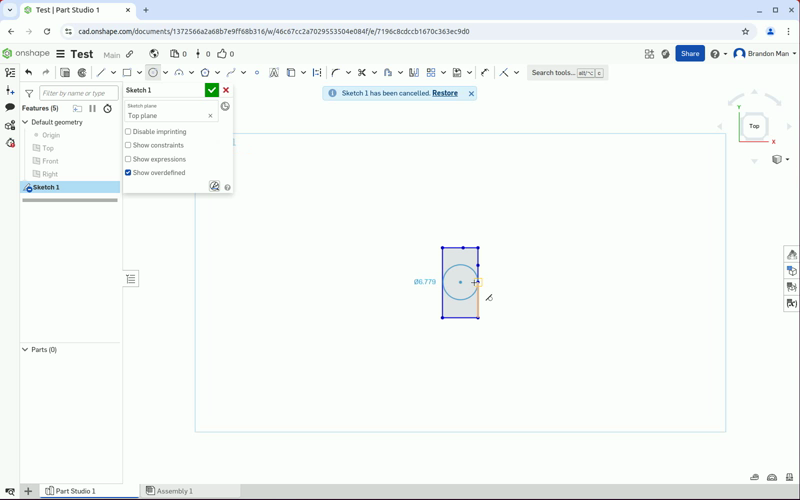
scroll(6)
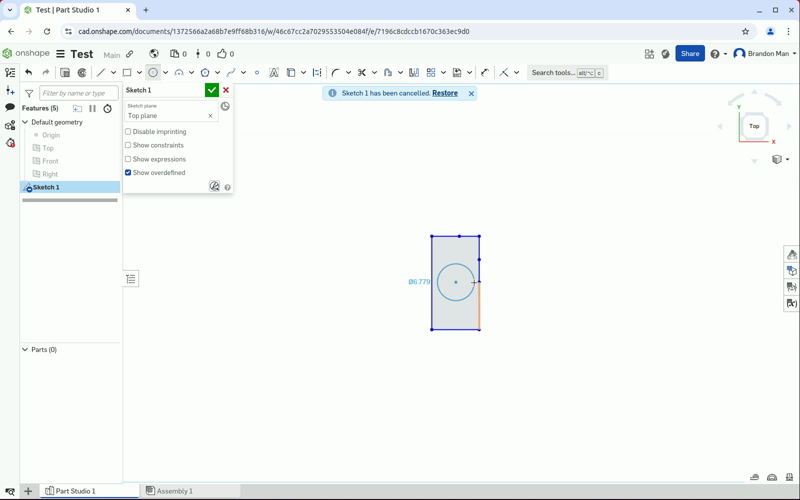
scroll(6)
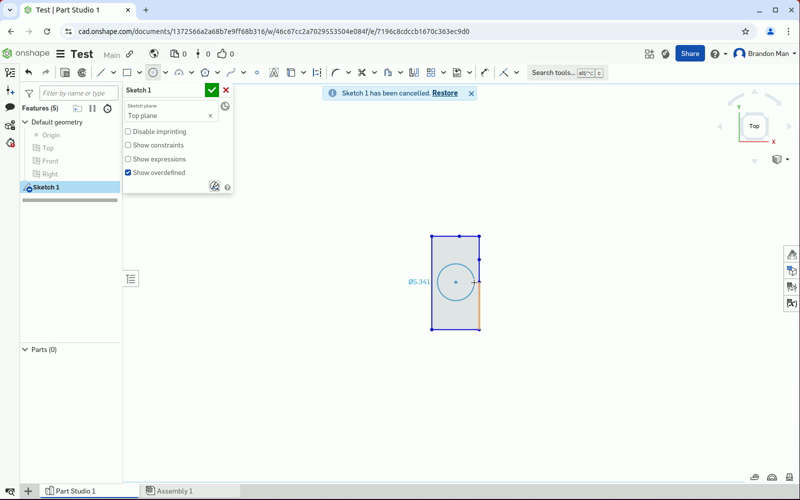
scroll(6)
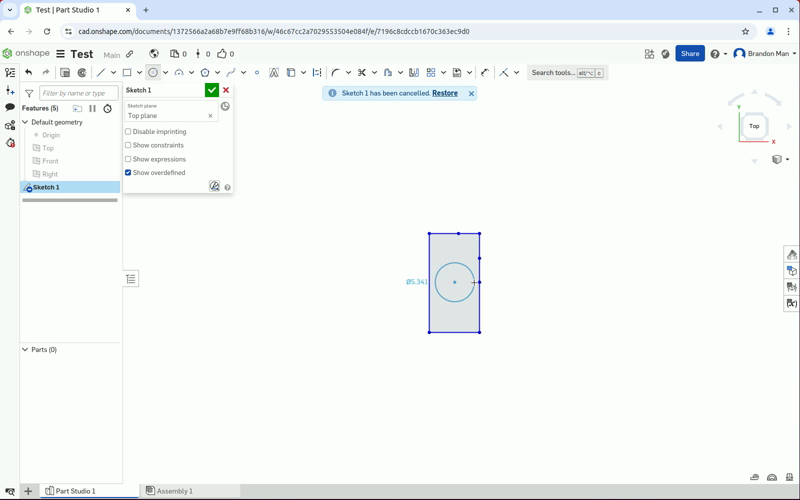
scroll(6)
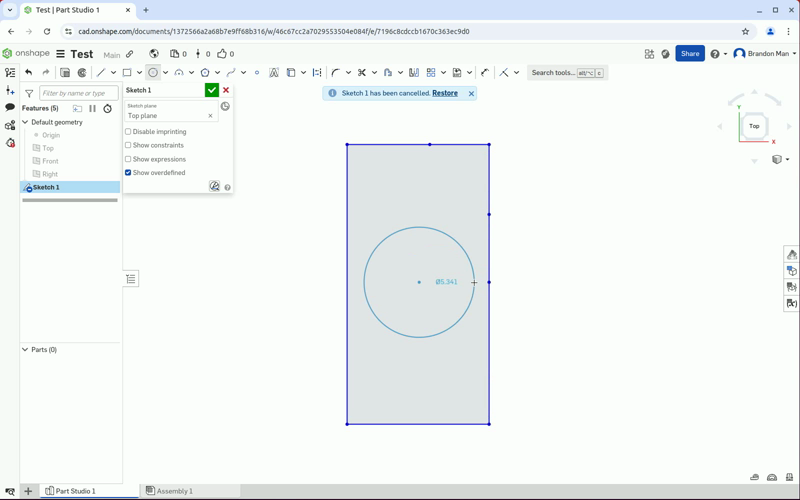
scroll(6)
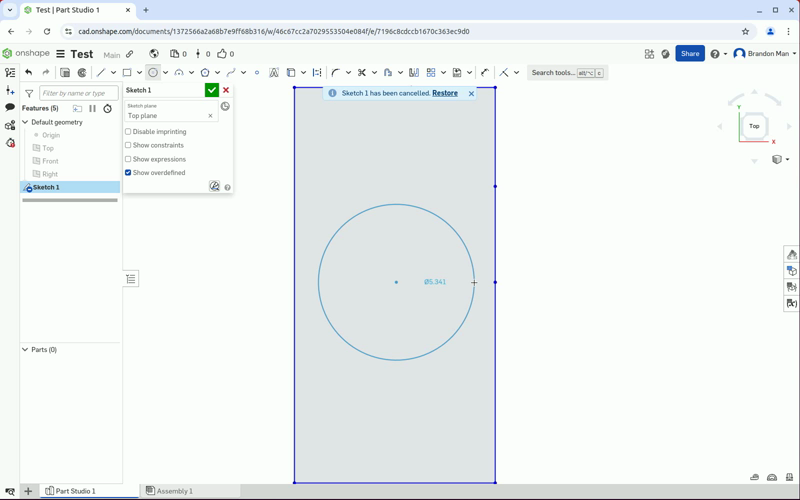
scroll(6)
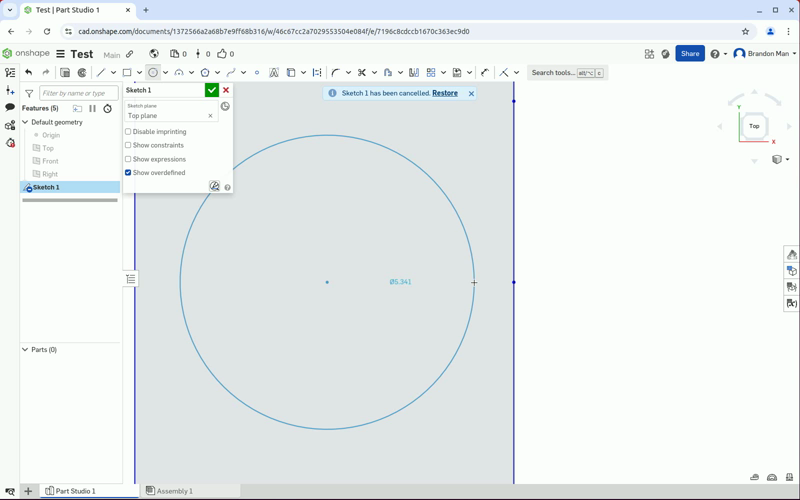
click(474, 282)
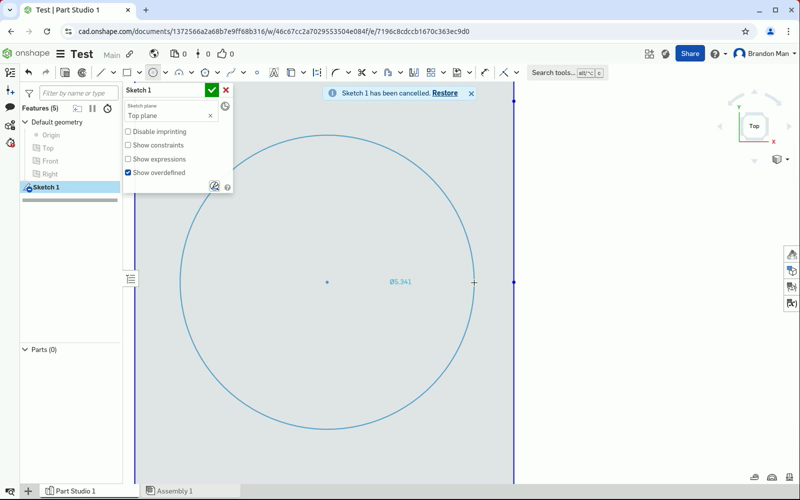
scroll(-6)
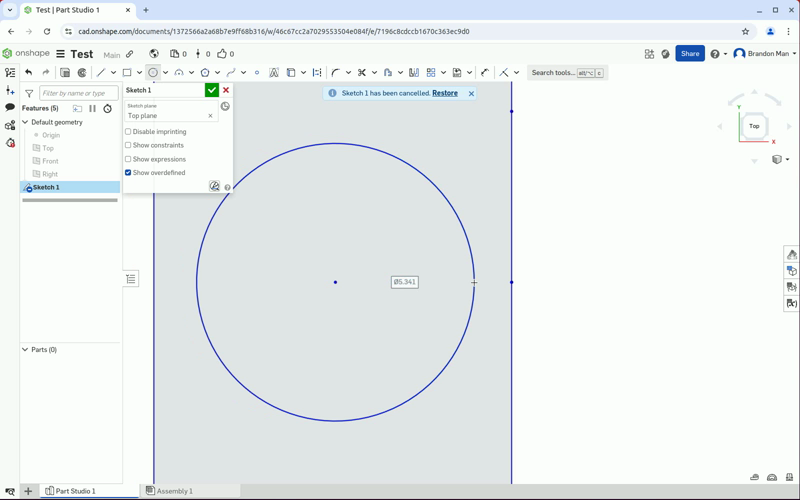
scroll(-6)
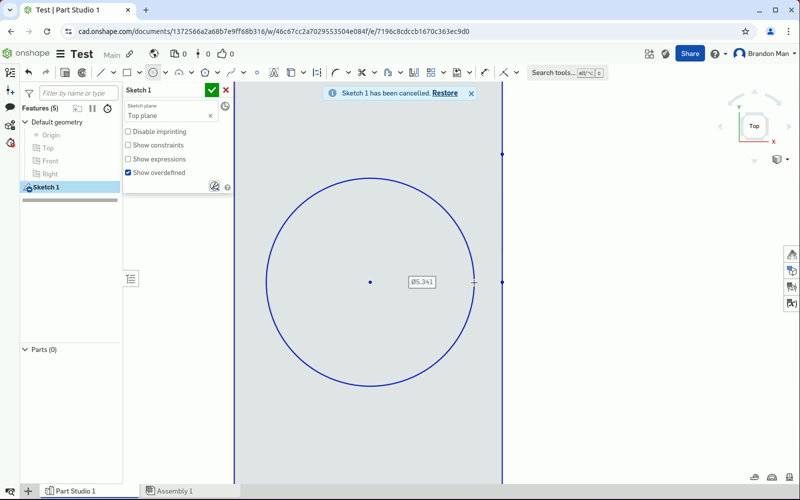
scroll(-6)
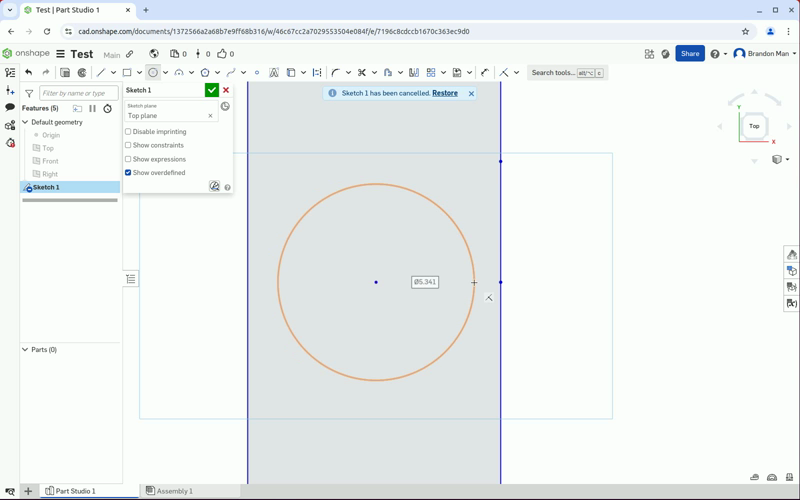
scroll(-6)
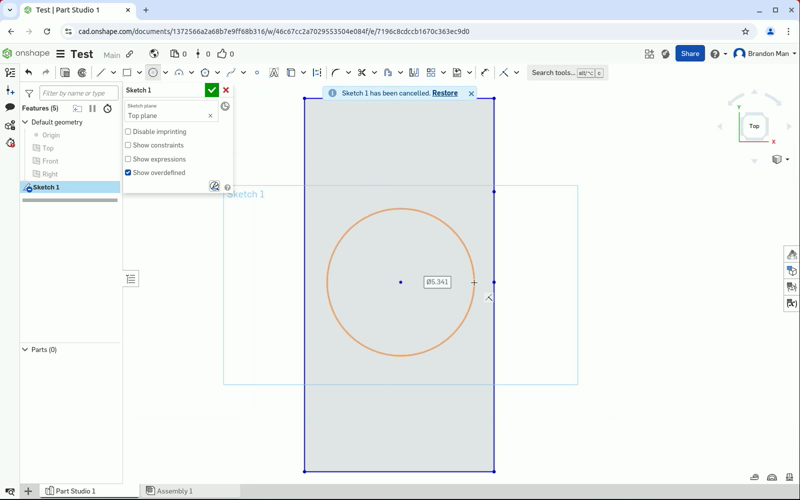
scroll(-6)
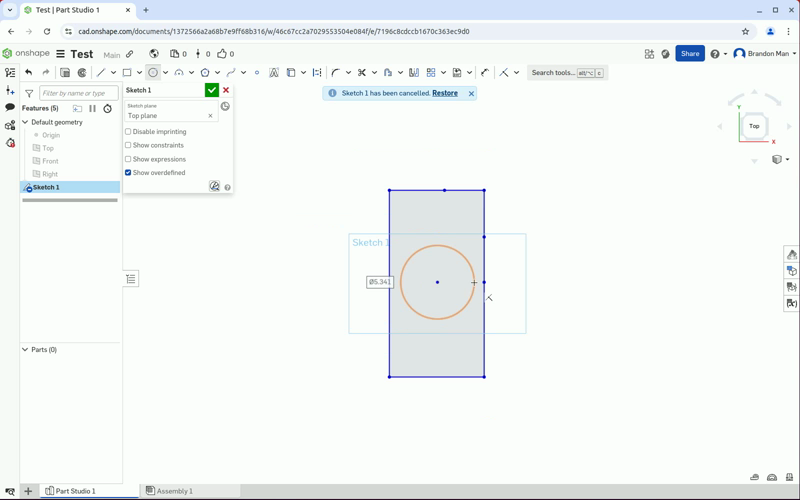
scroll(-6)
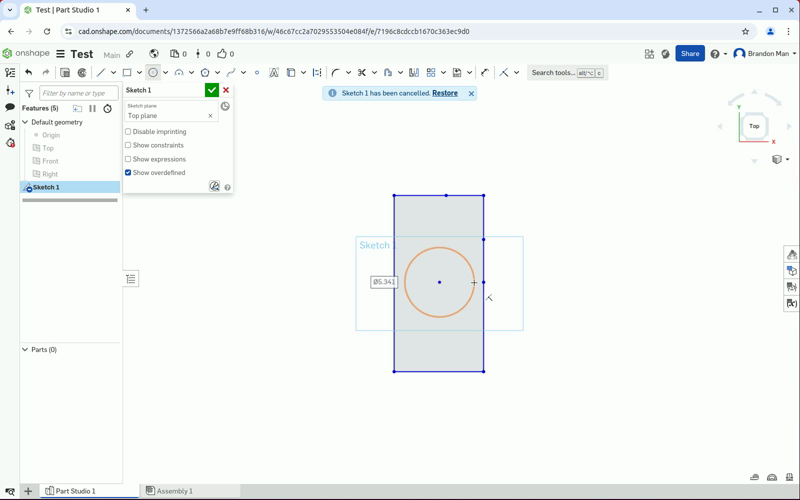
scroll(-6)
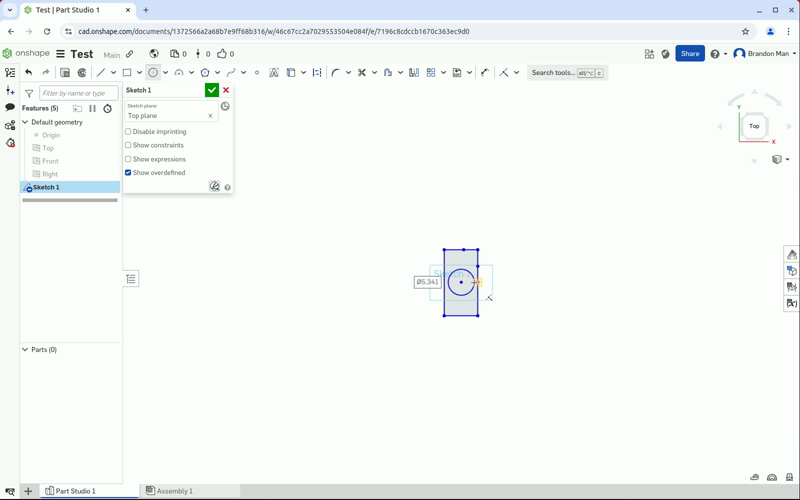
key(esc)
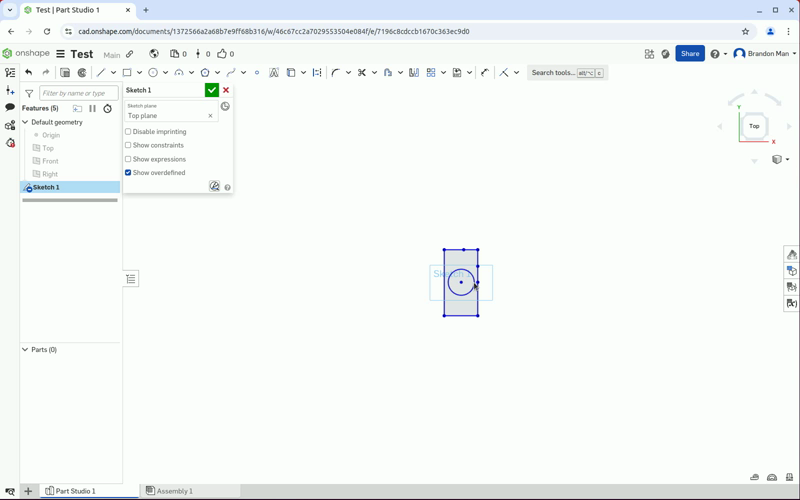
mouse_move(476, 275)
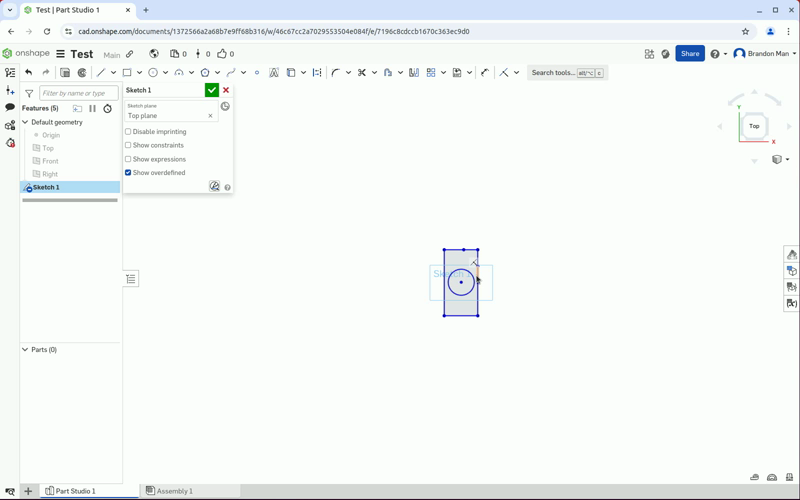
scroll(6)
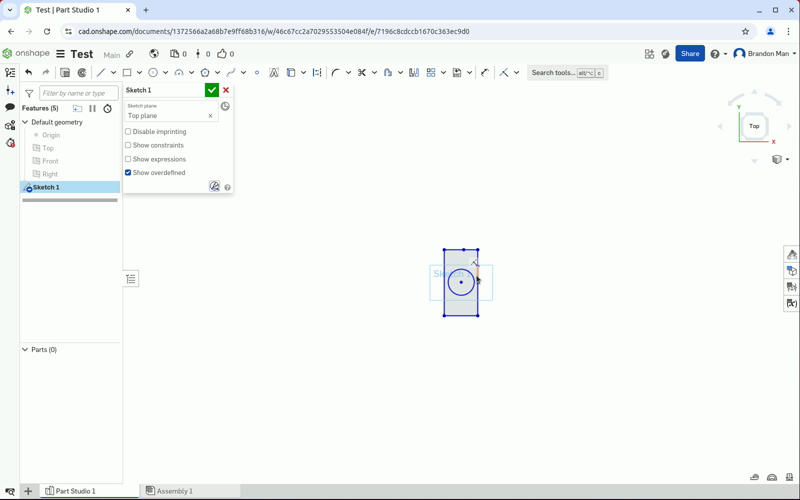
scroll(6)
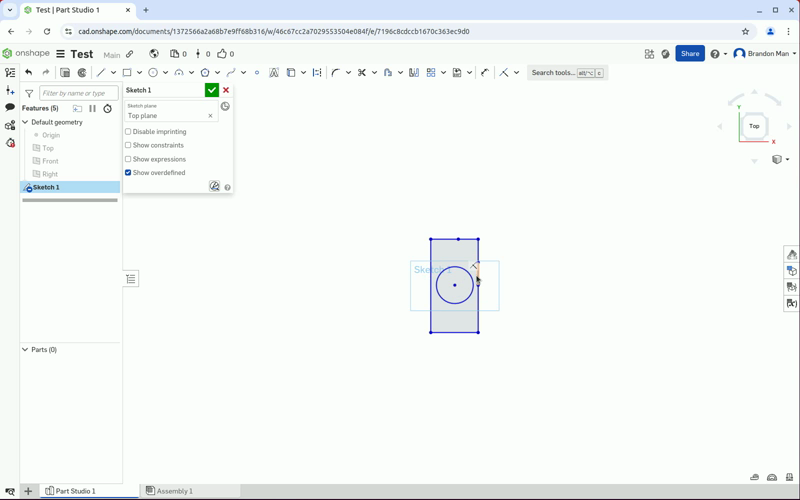
scroll(6)
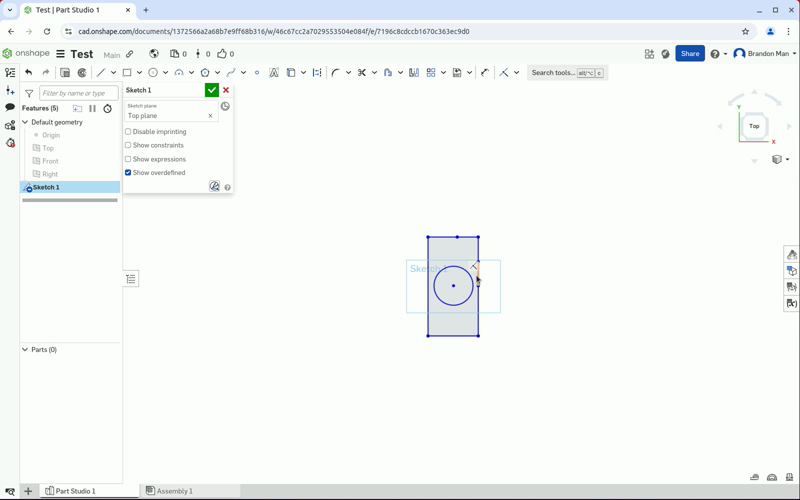
scroll(6)
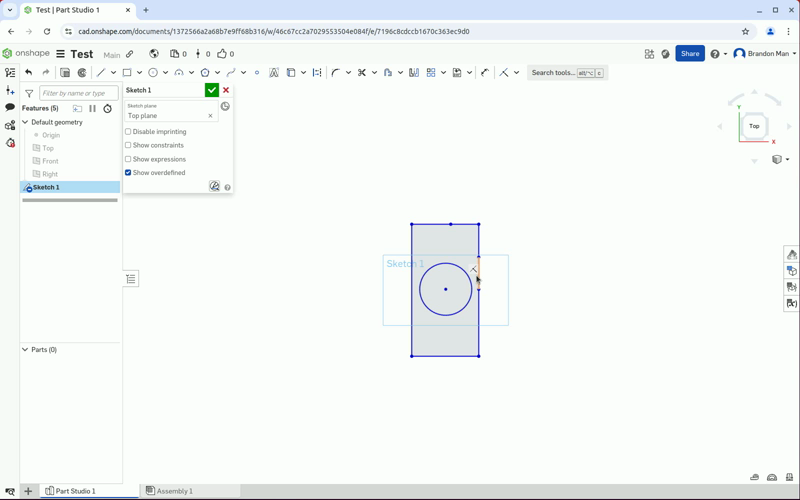
scroll(6)
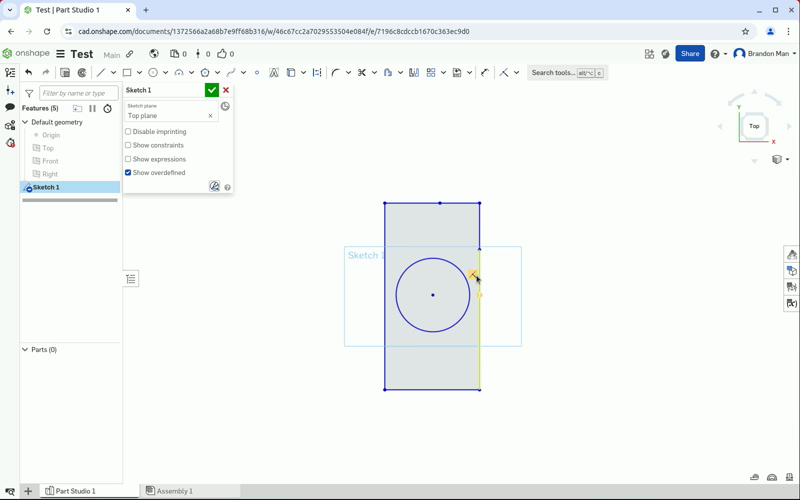
scroll(6)
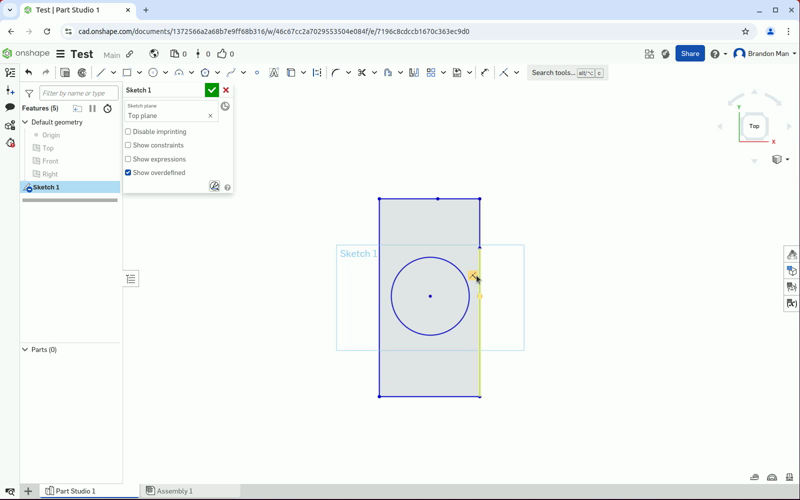
scroll(6)
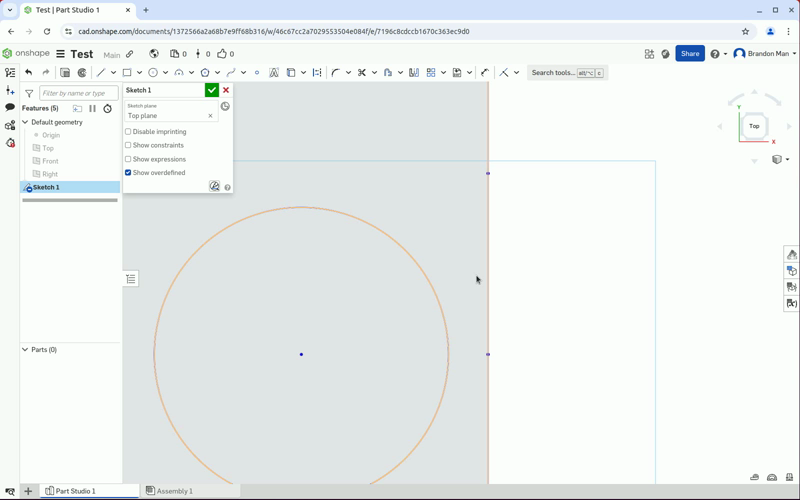
click(476, 275)
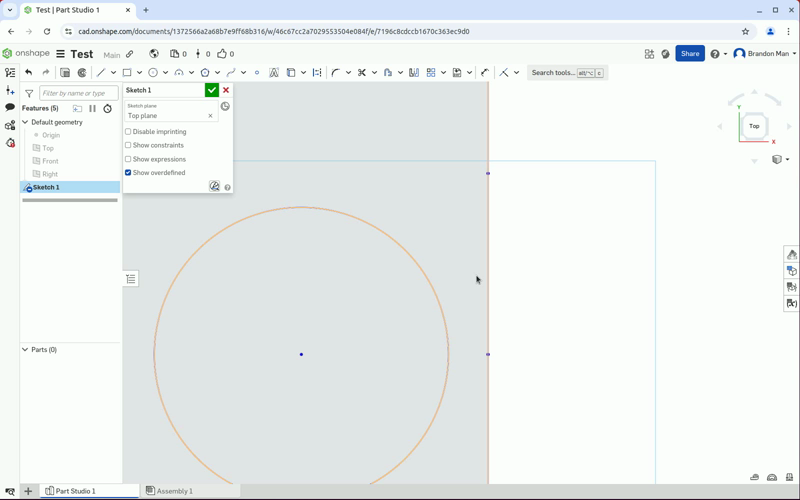
scroll(-6)
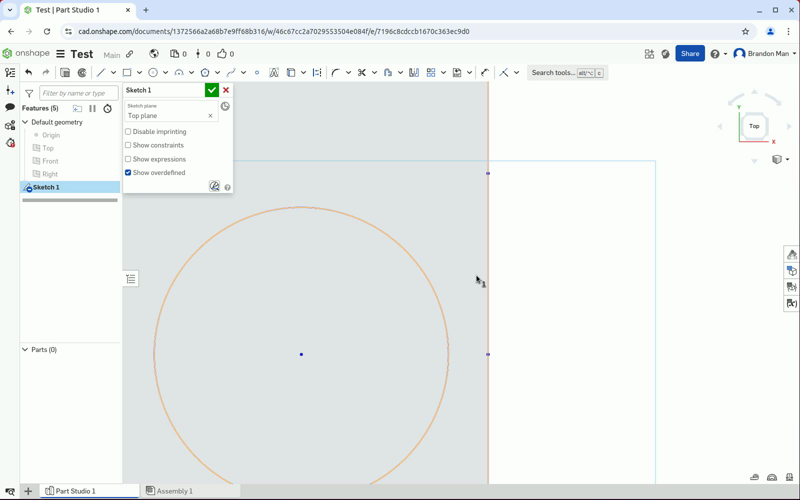
scroll(-6)
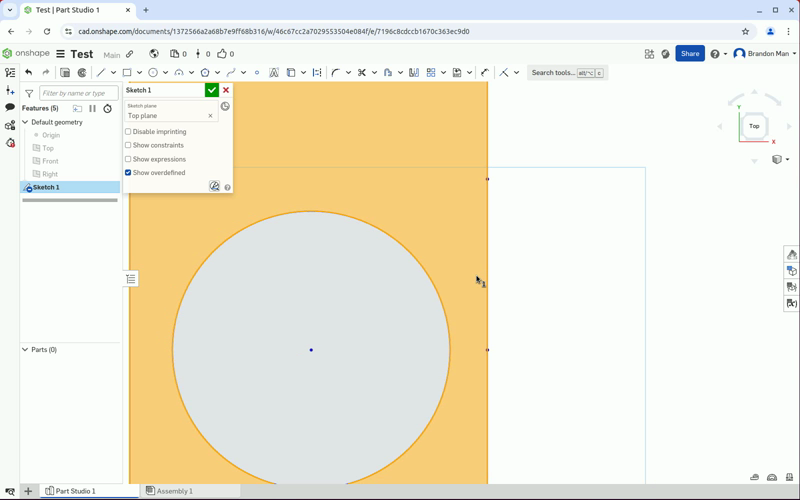
scroll(-6)
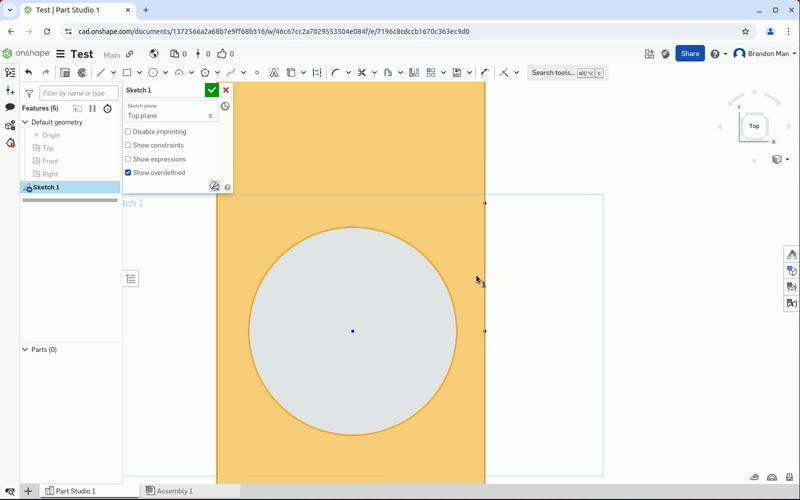
scroll(-6)
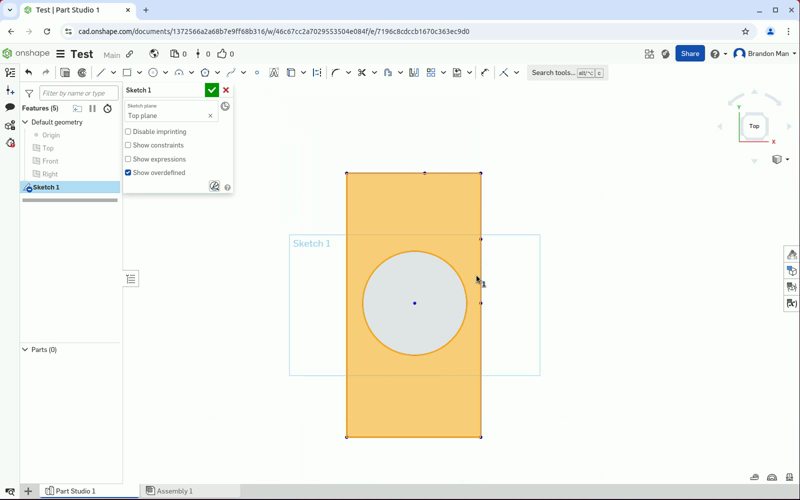
scroll(-6)
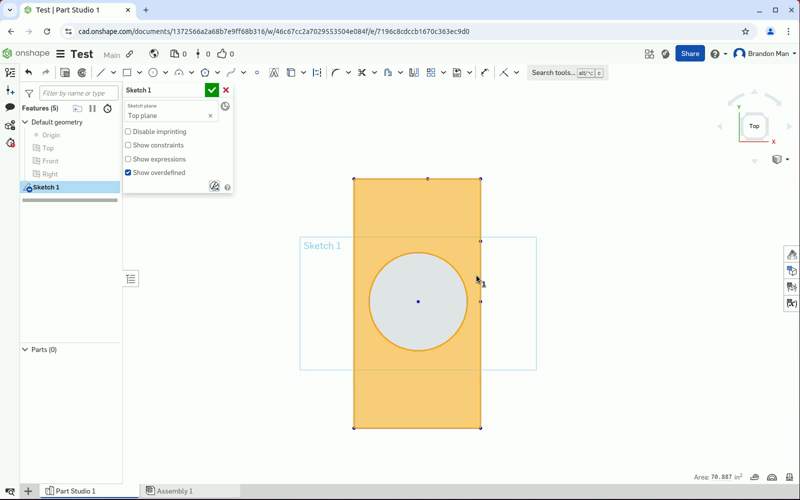
scroll(-6)
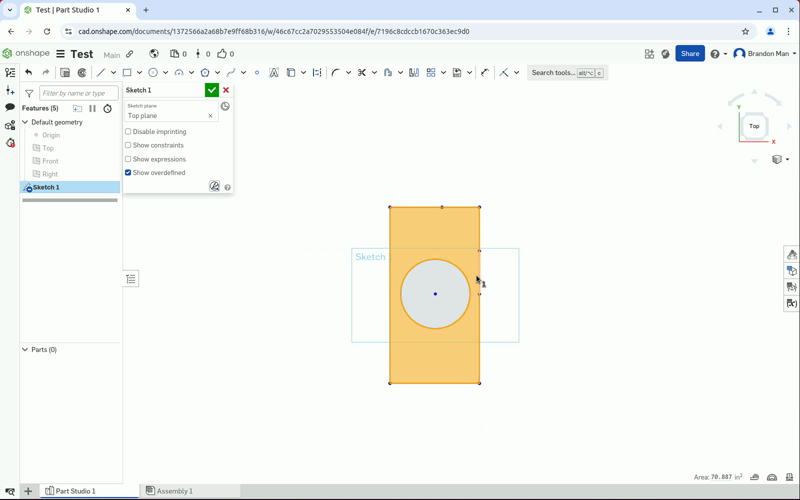
scroll(-6)
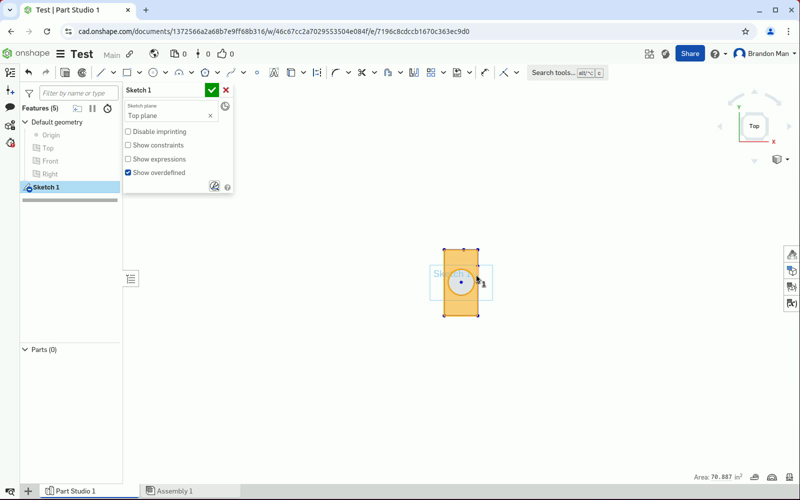
mouse_move(73, 352)
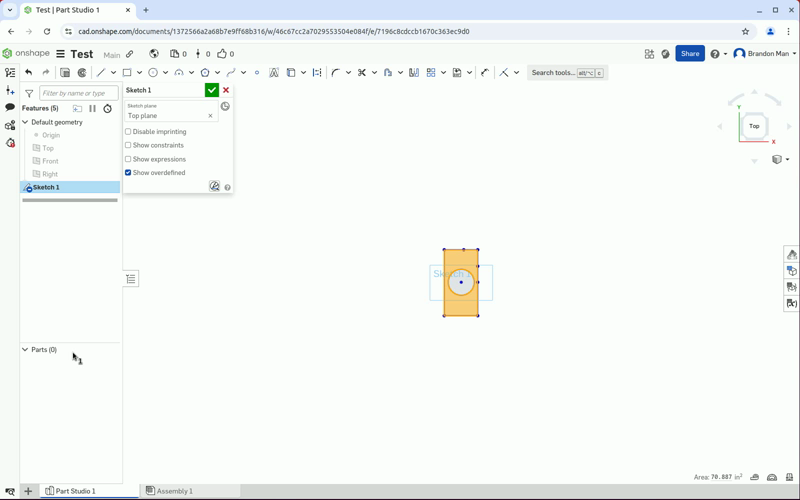
key(shift+y)
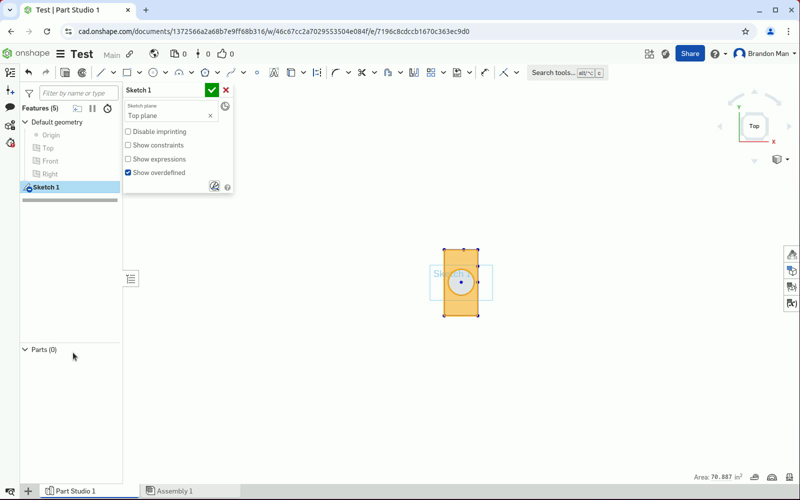
key(shift+e)
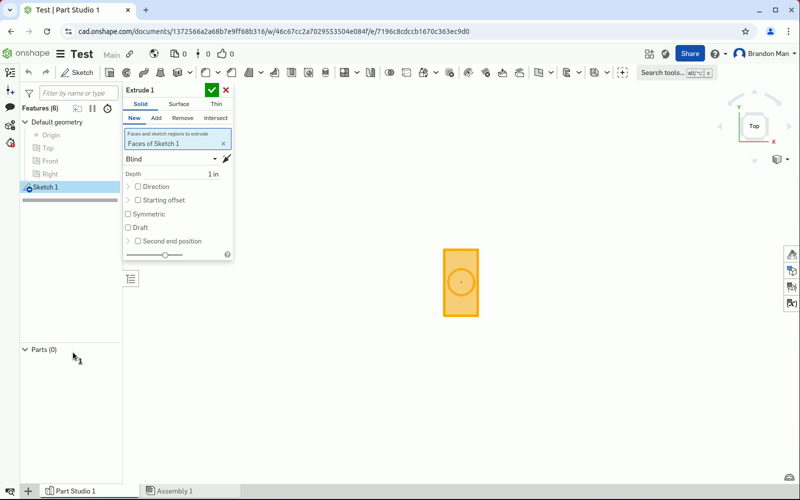
mouse_move(143, 106)
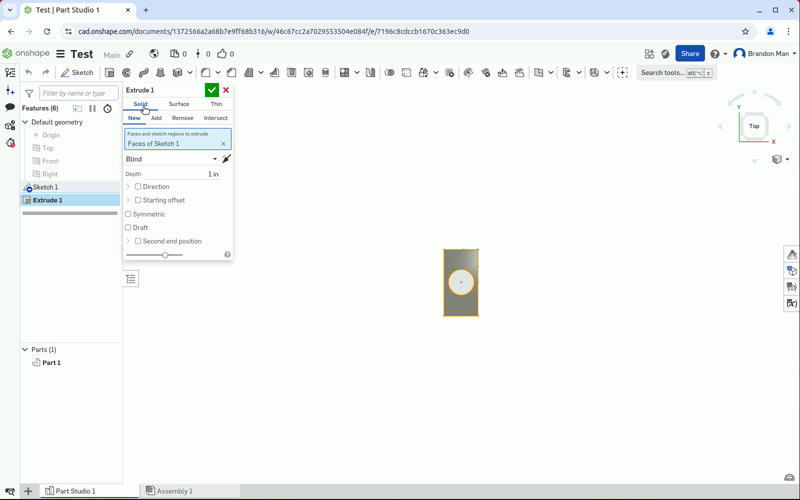
click(143, 106)
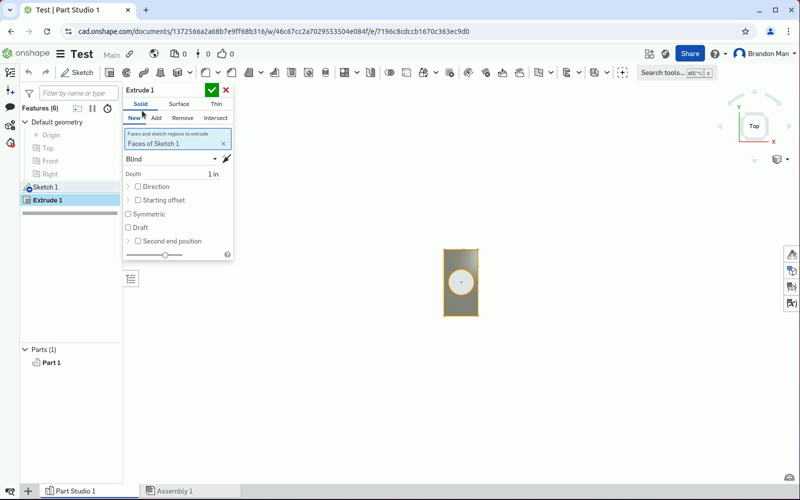
mouse_move(137, 120)
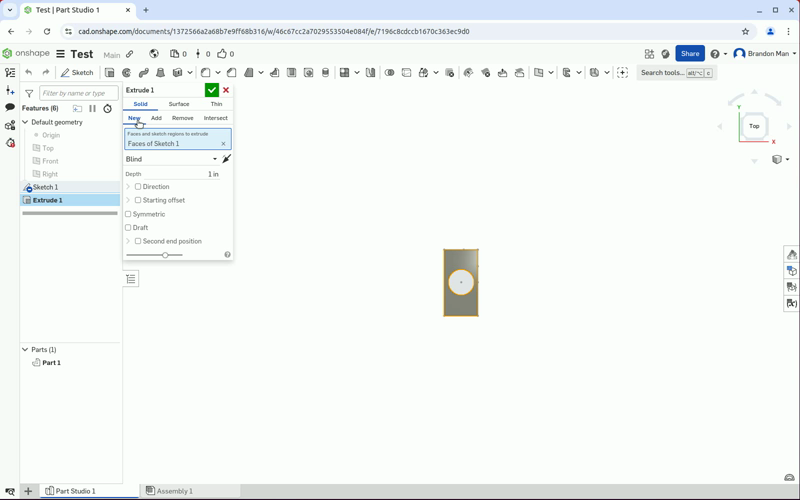
click(137, 120)
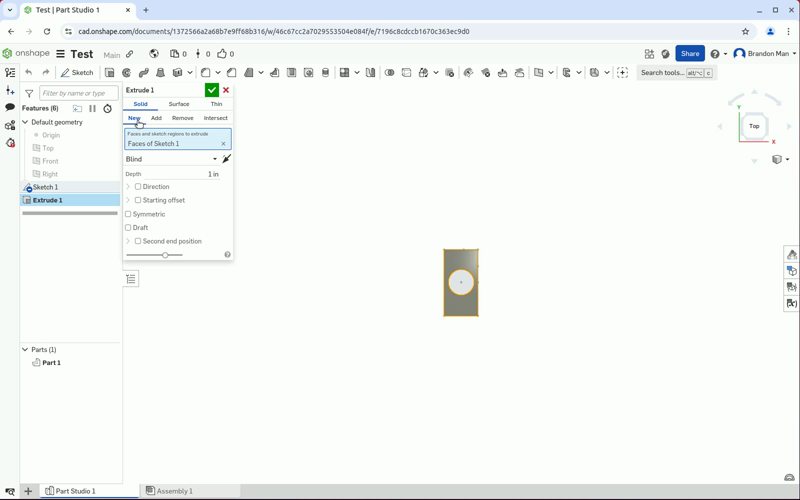
key(tab, 4)
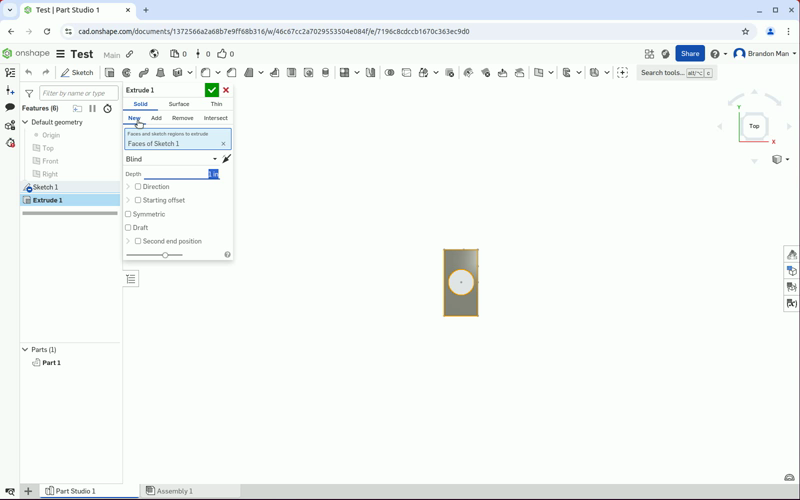
text(10.832)
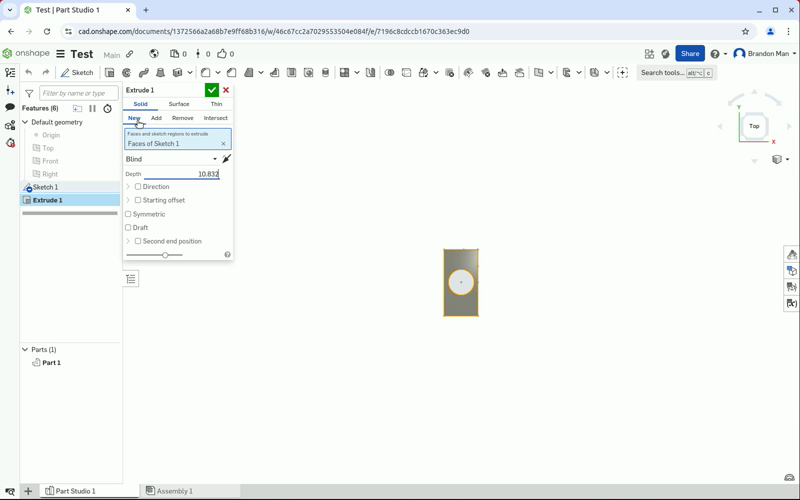
key(enter)
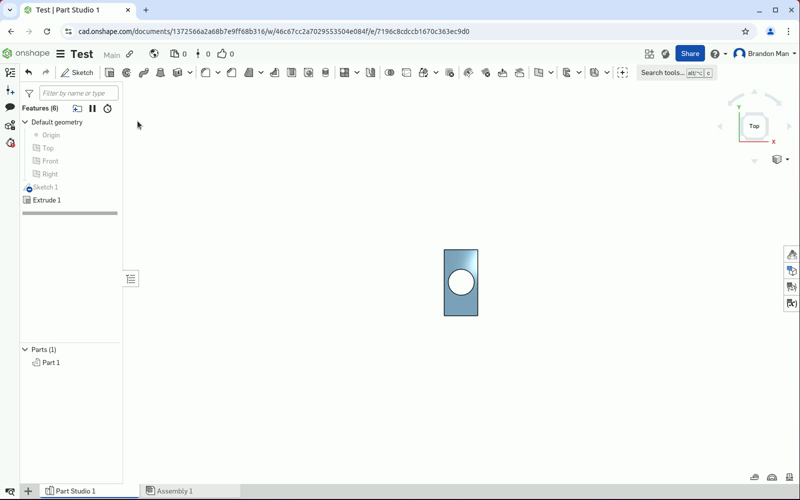
key(shift+h)
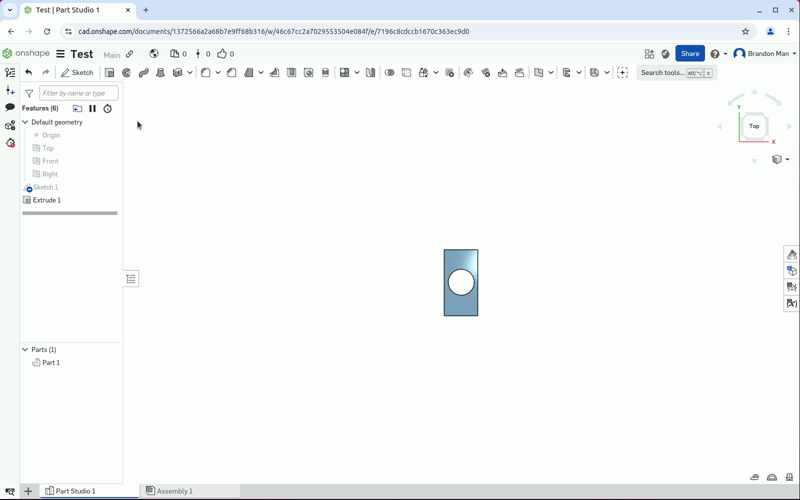
key(shift+h)
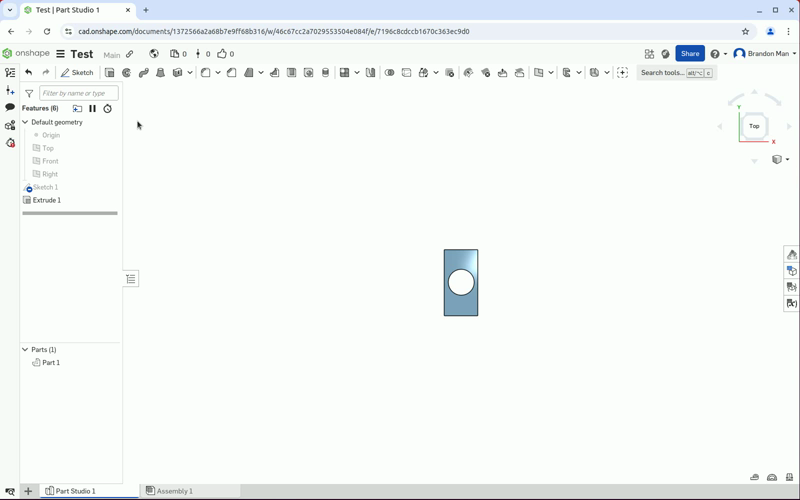
mouse_move(73, 189)
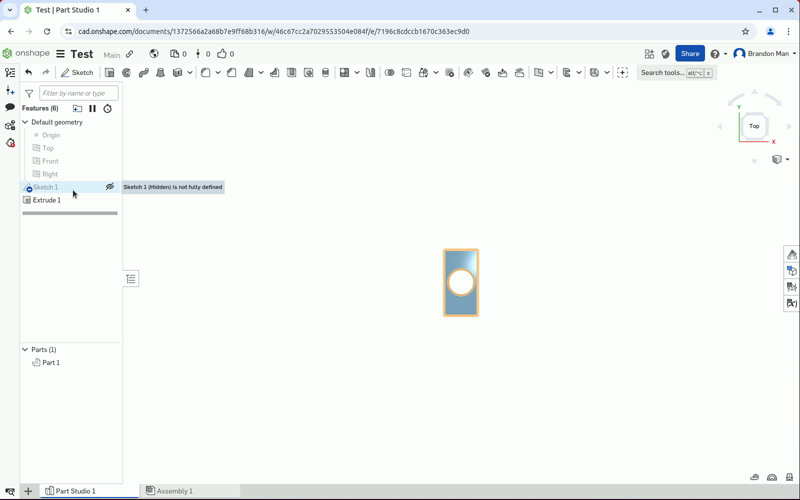
click(73, 189)
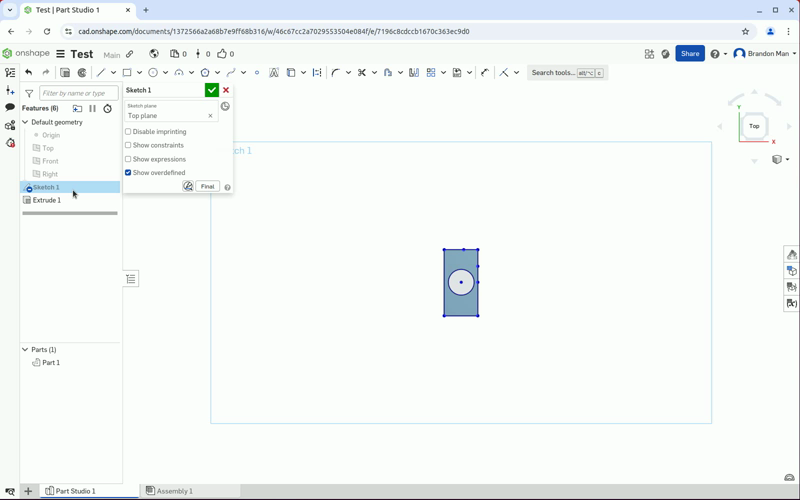
mouse_move(229, 92)
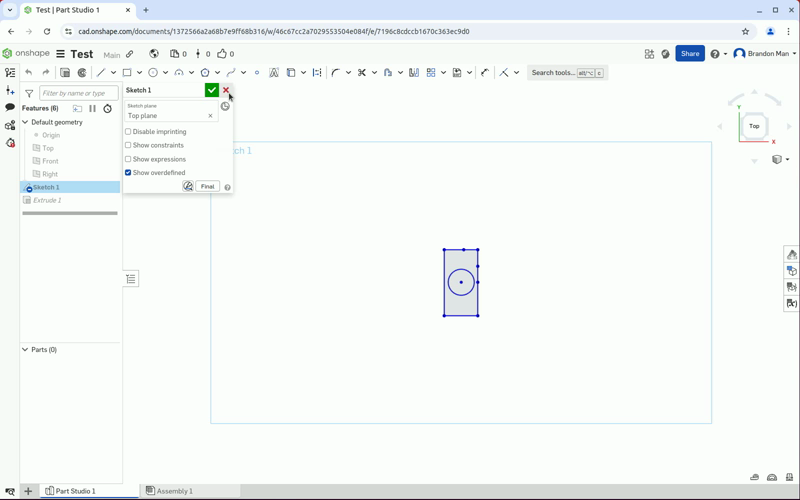
click(229, 92)
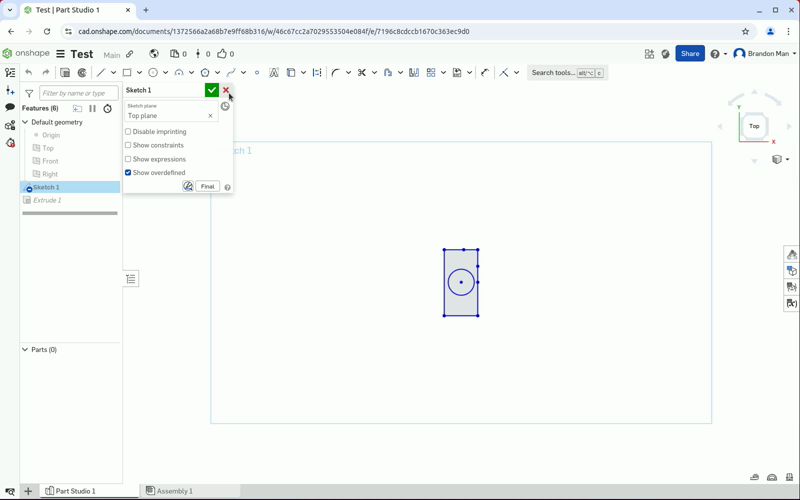
key(shift+s)
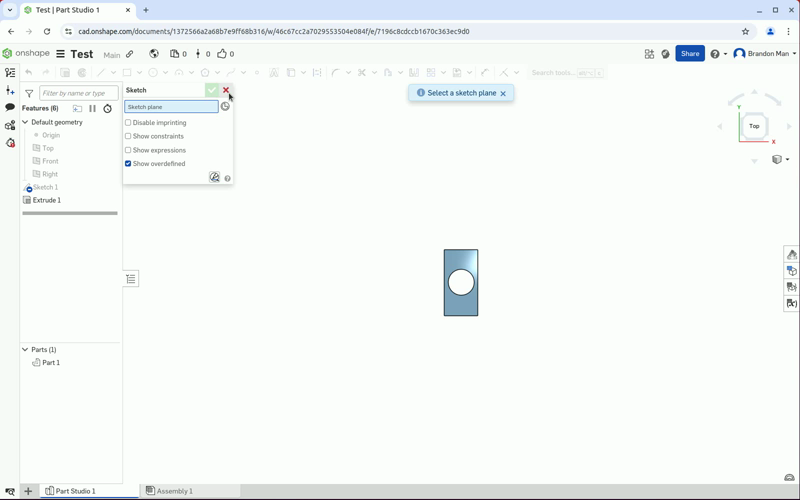
mouse_move(73, 150)
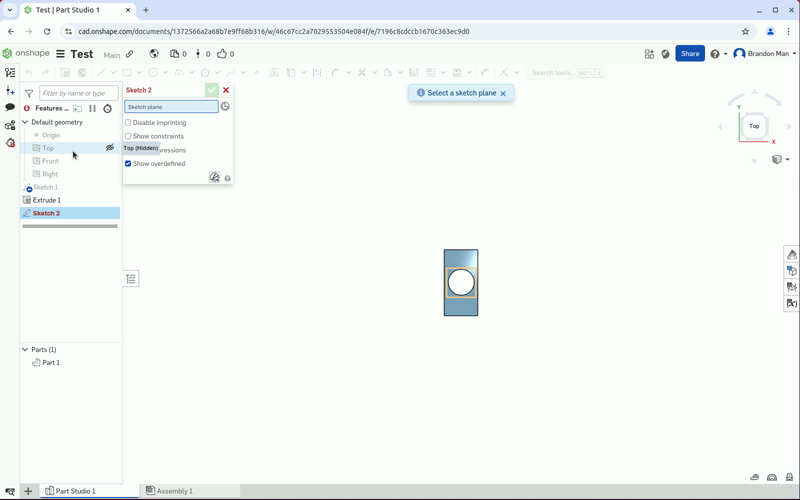
click(73, 150)
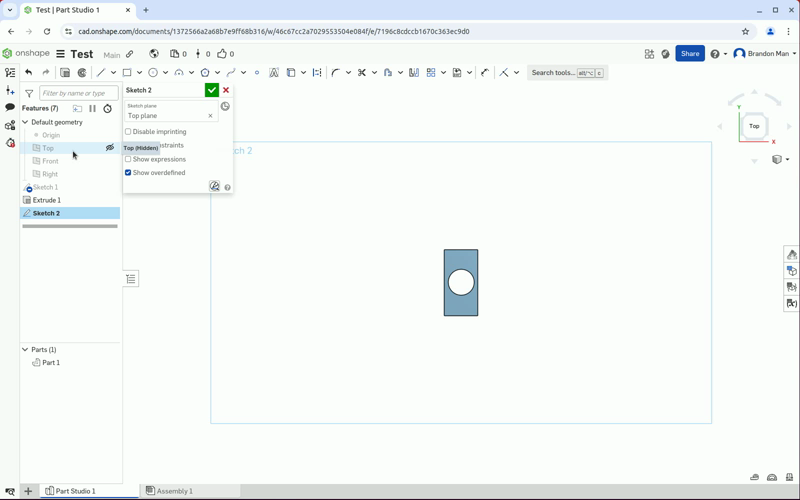
mouse_move(73, 352)
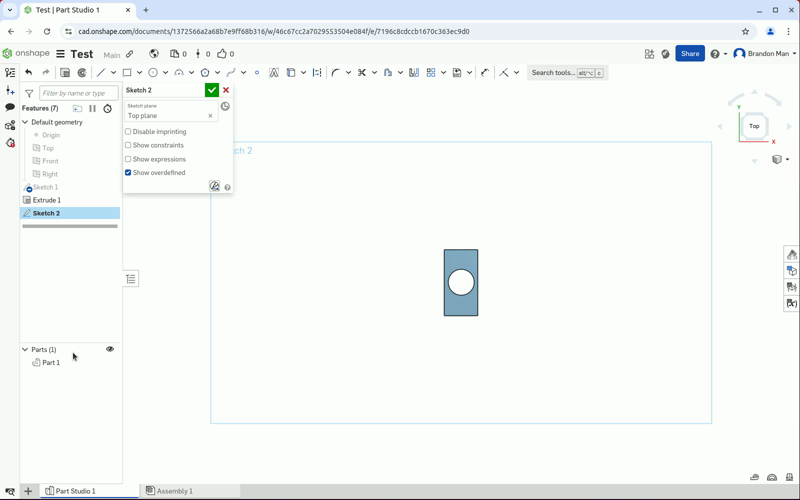
key(y)
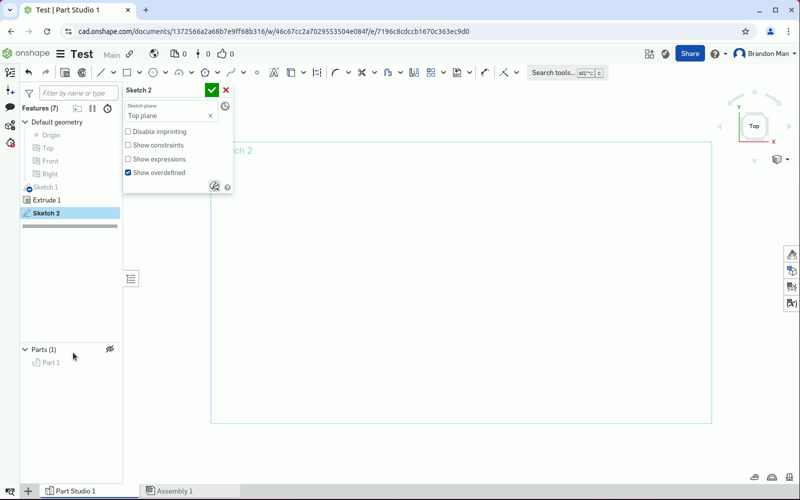
key(l)
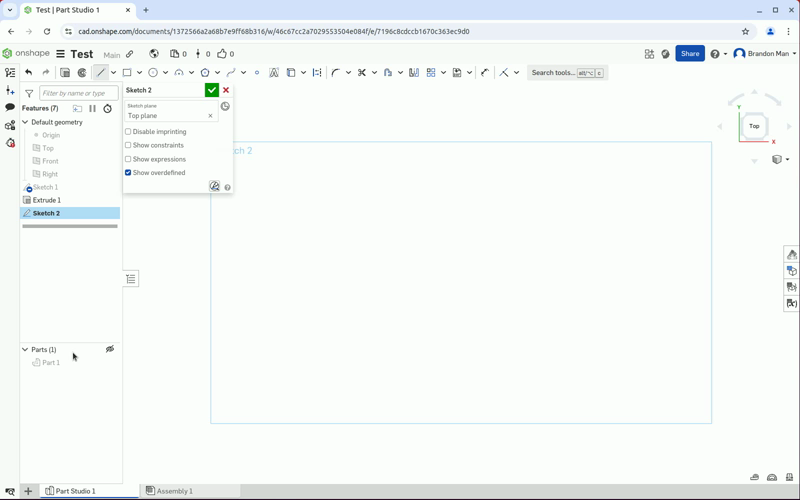
key_down(shift)
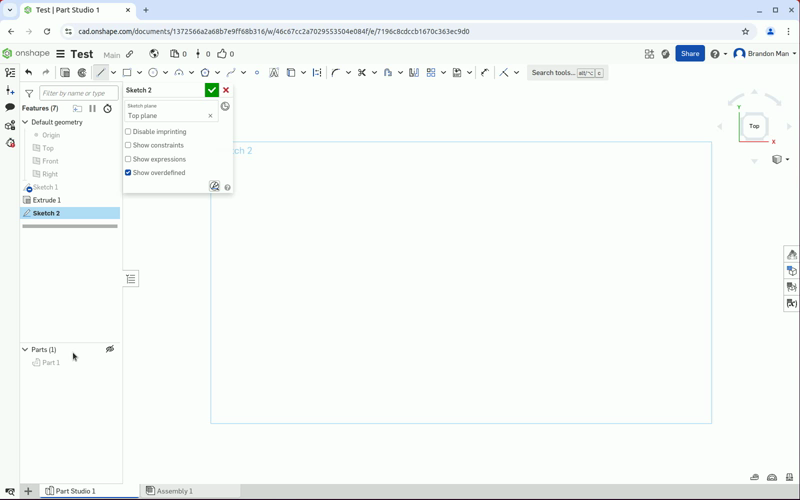
mouse_move(444, 250)
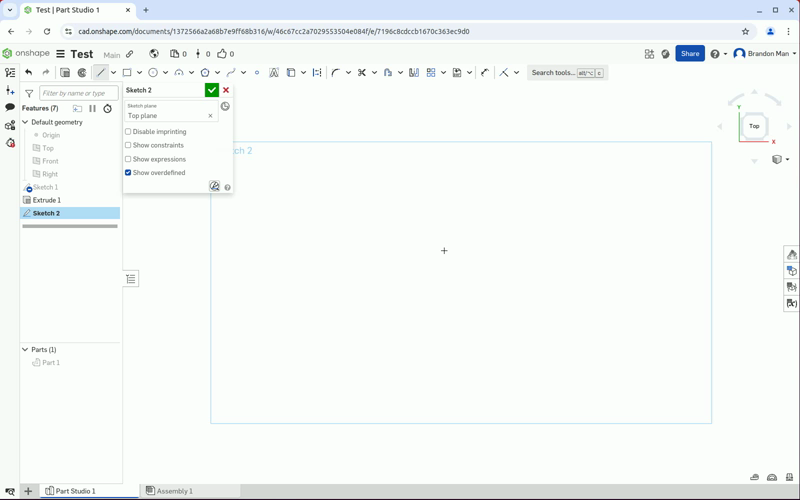
click(444, 250)
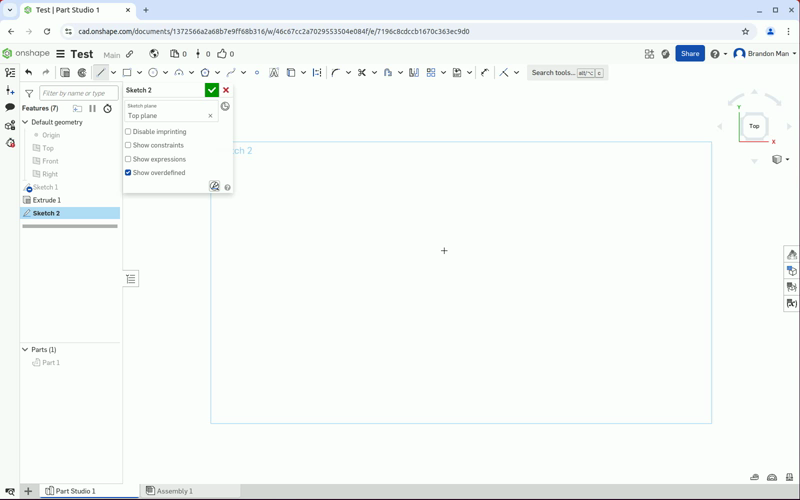
key_up(shift)
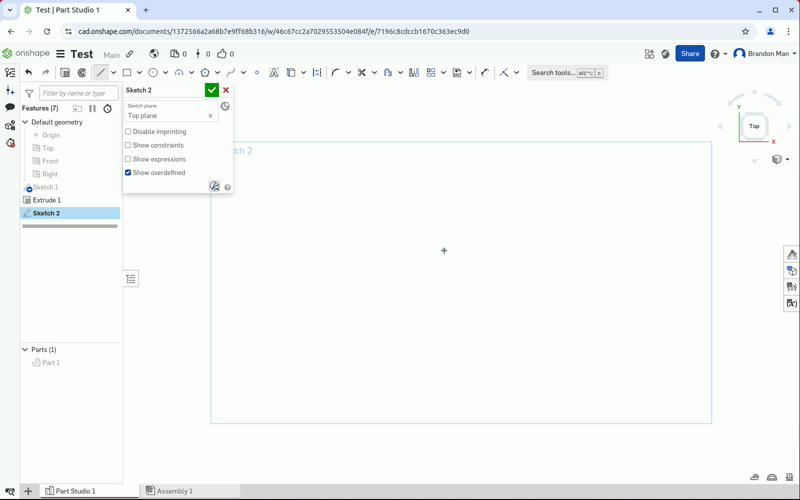
key_down(shift)
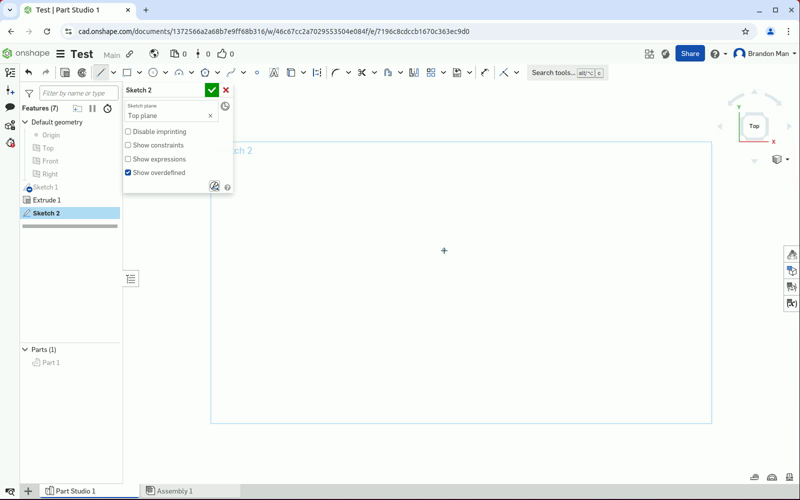
mouse_move(474, 250)
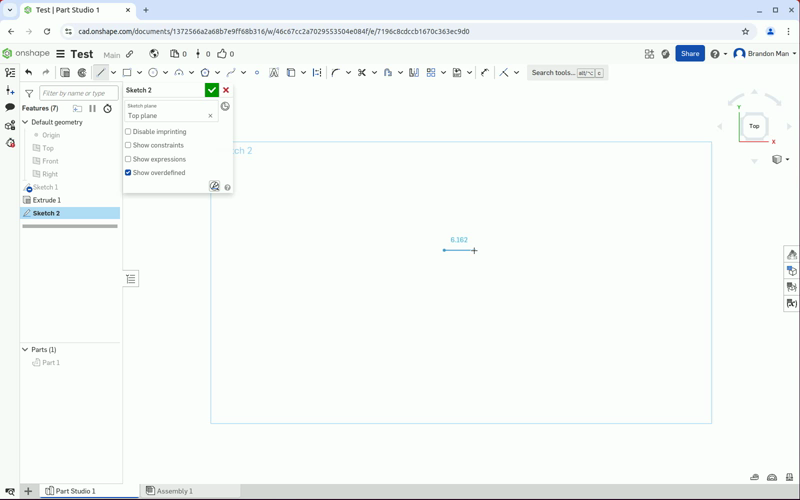
mouse_move(464, 250)
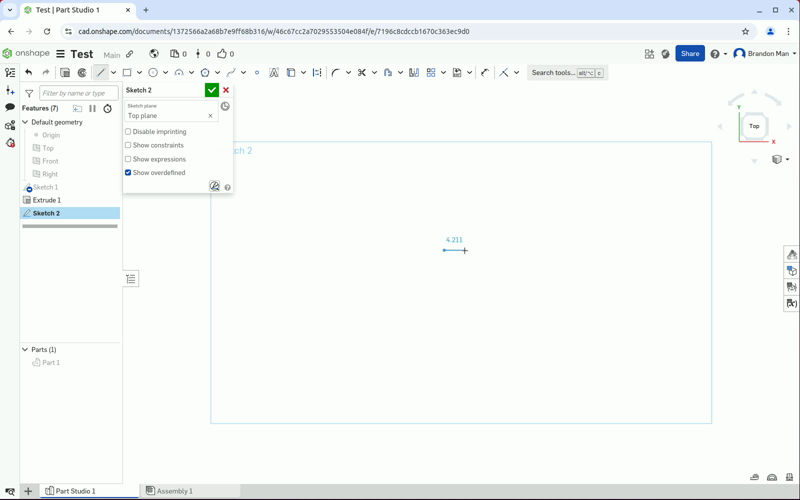
click(464, 250)
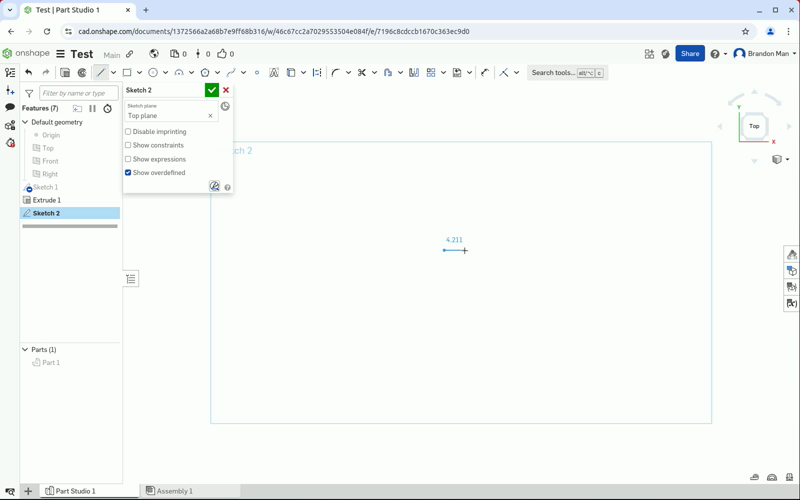
key_up(shift)
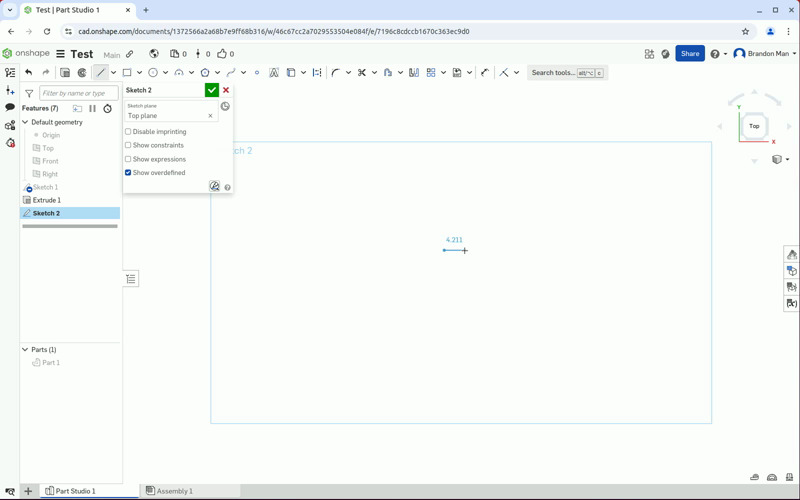
key_down(shift)
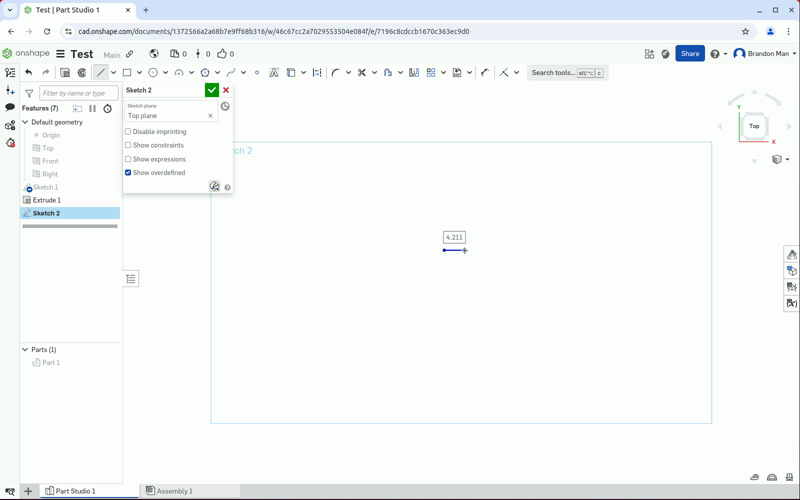
mouse_move(464, 170)
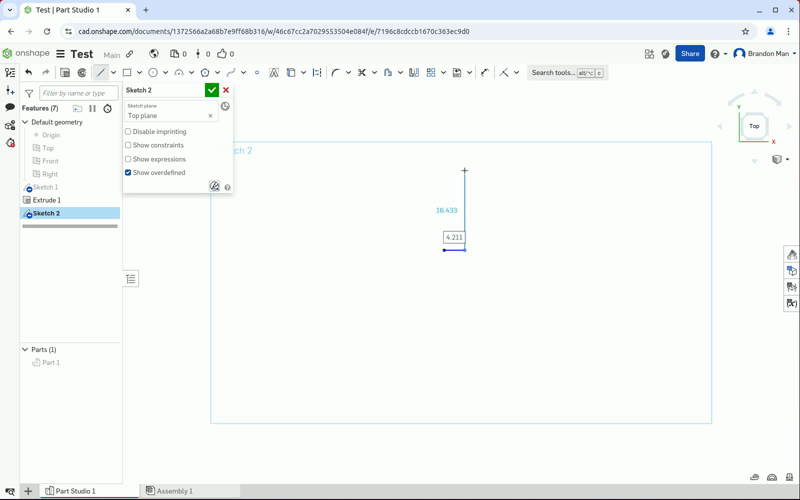
click(464, 170)
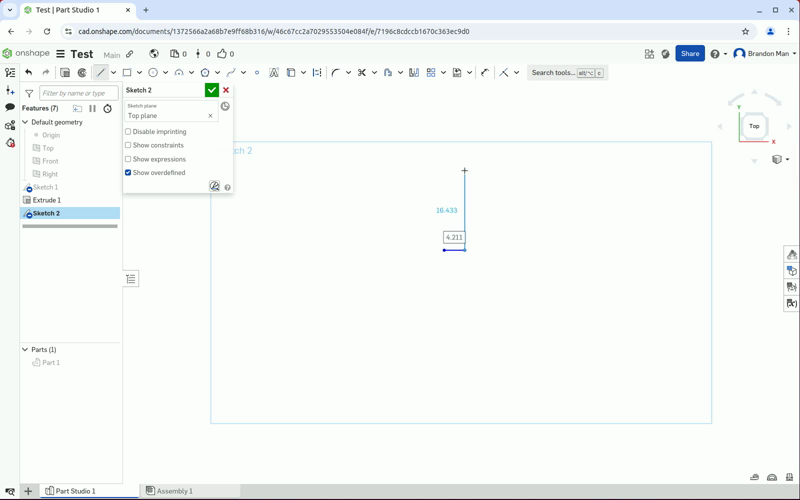
key_up(shift)
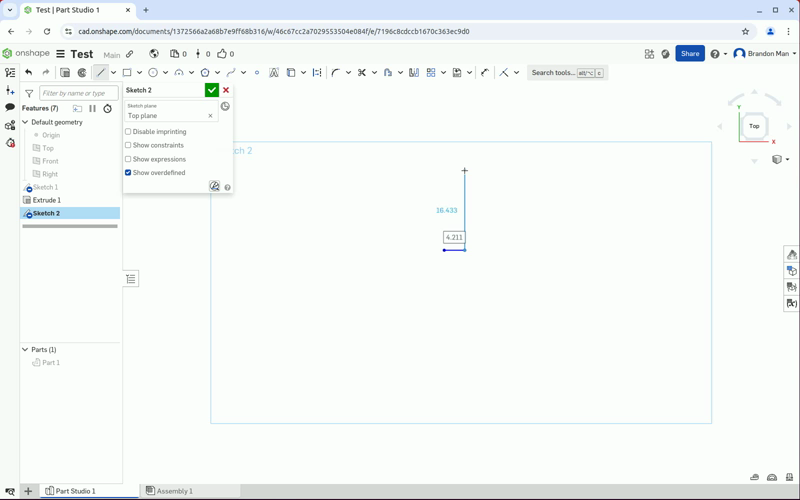
key_down(shift)
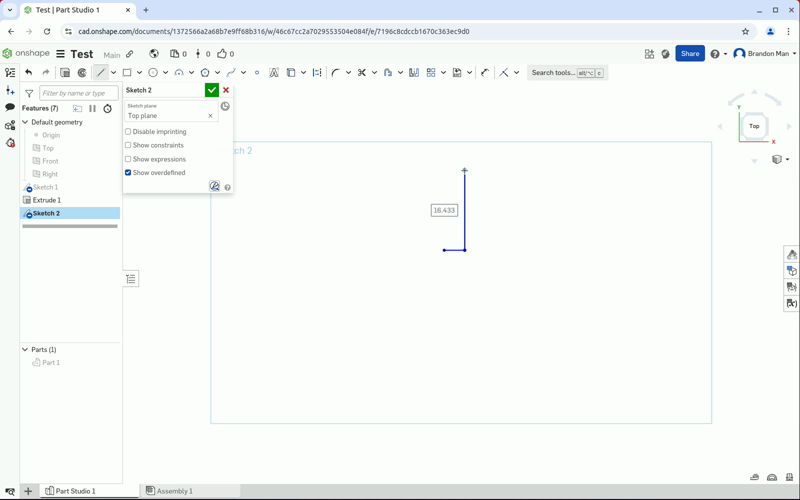
mouse_move(494, 170)
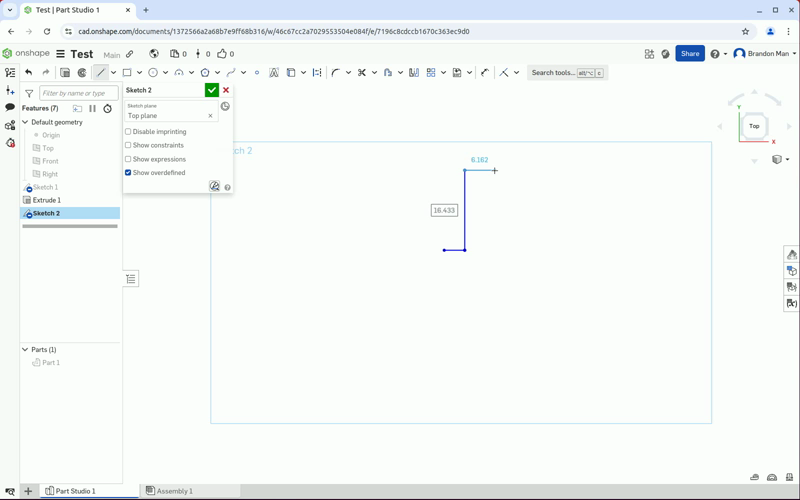
mouse_move(444, 170)
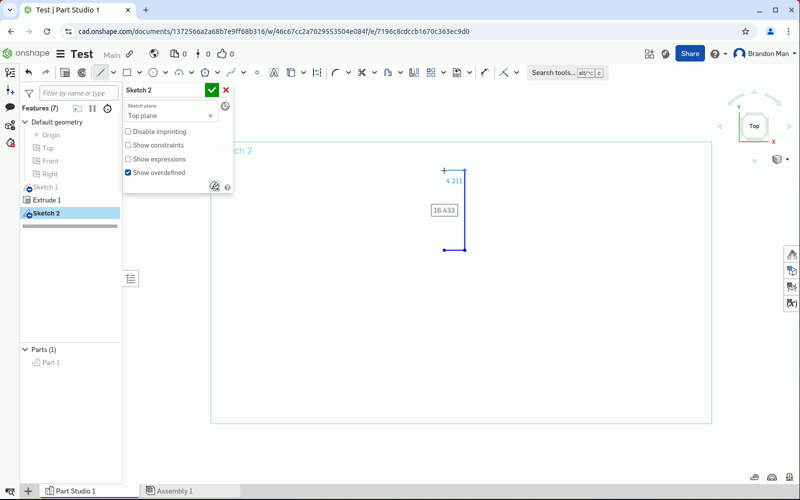
click(444, 170)
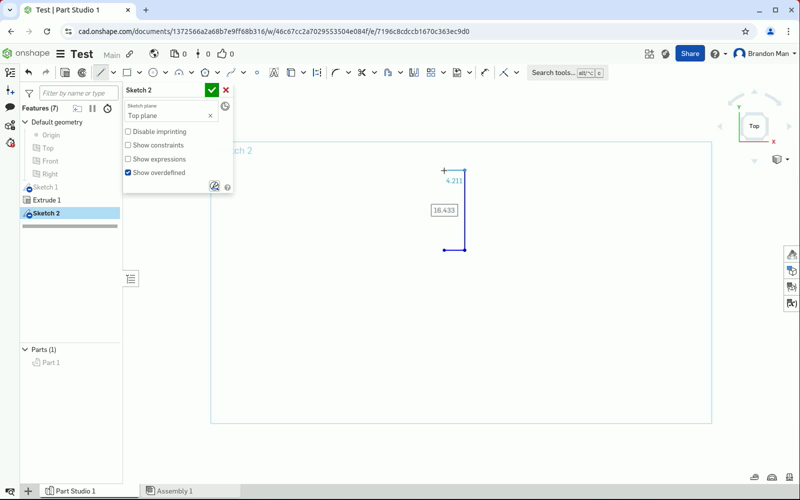
key_up(shift)
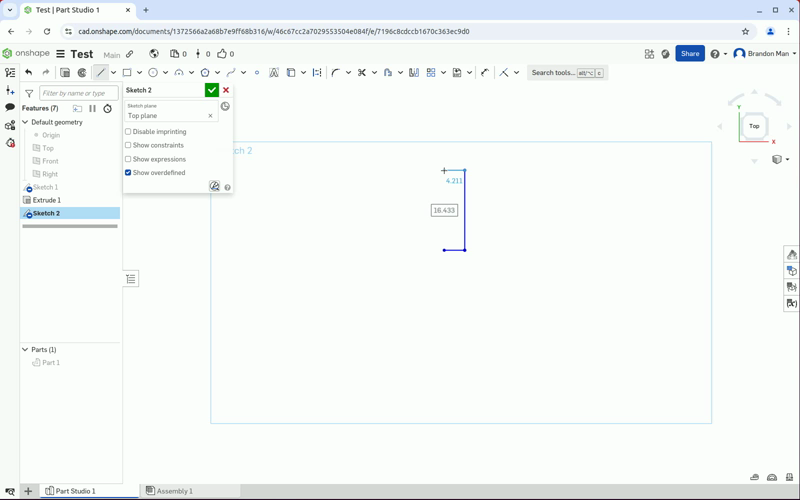
key_down(shift)
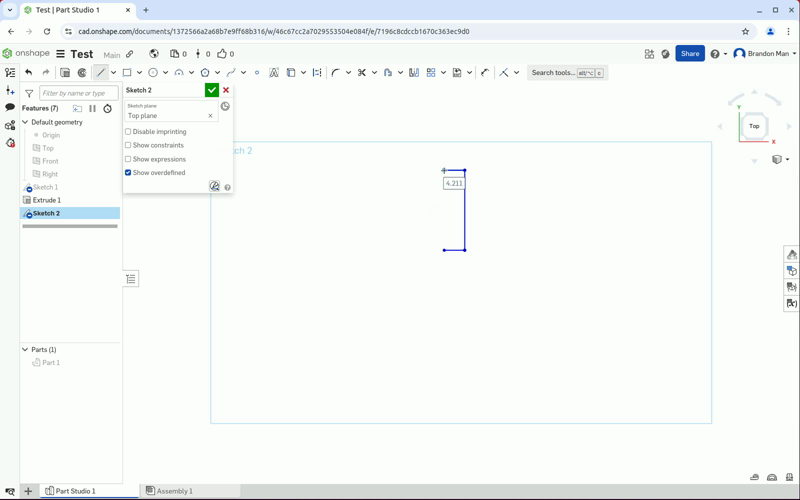
mouse_move(444, 250)
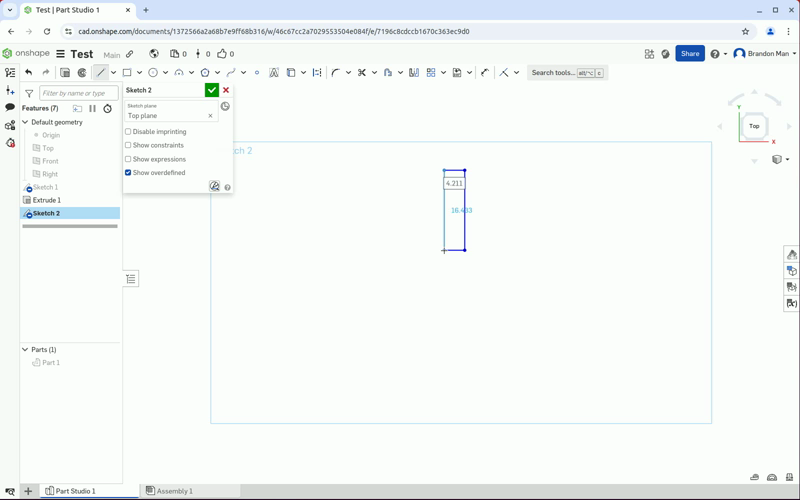
key_up(shift)
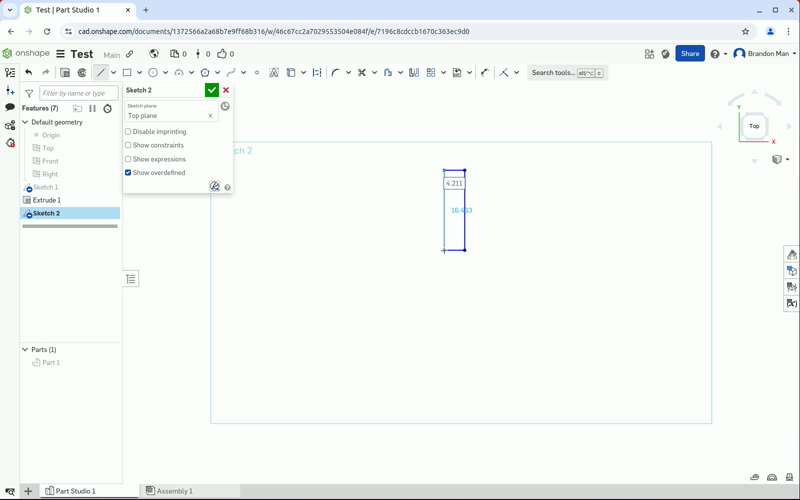
click(444, 250)
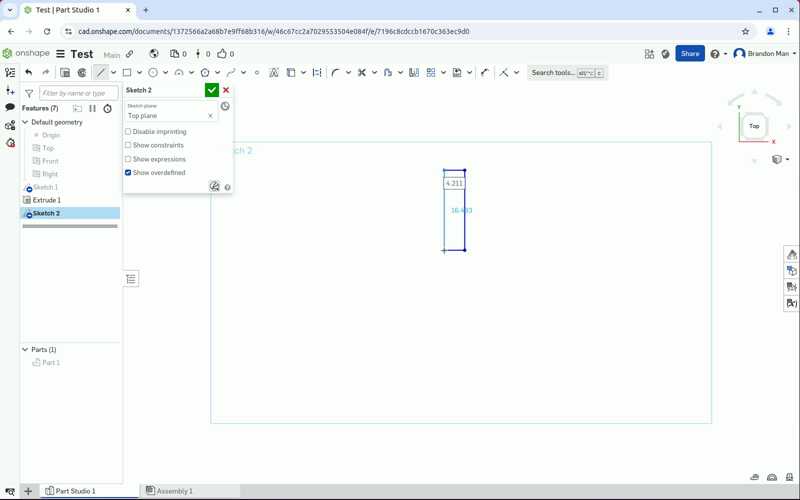
key(esc)
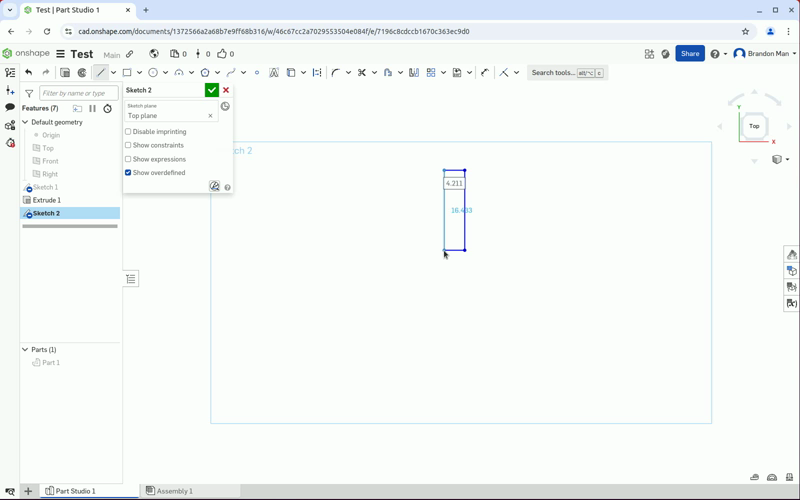
mouse_move(463, 247)
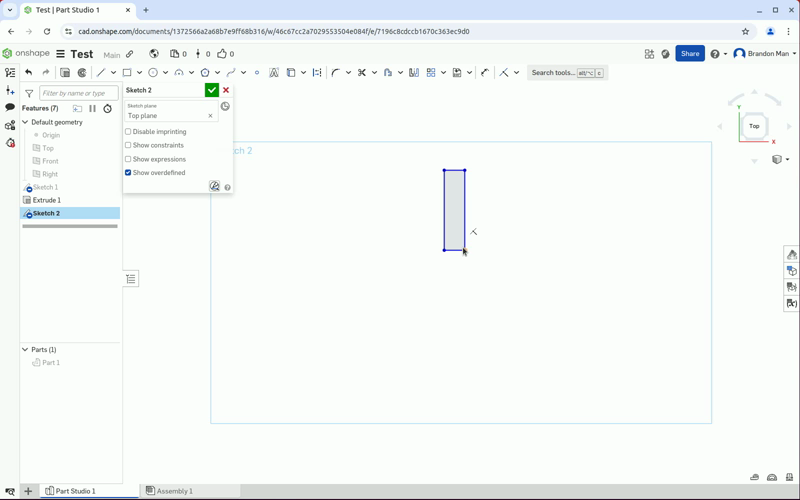
scroll(6)
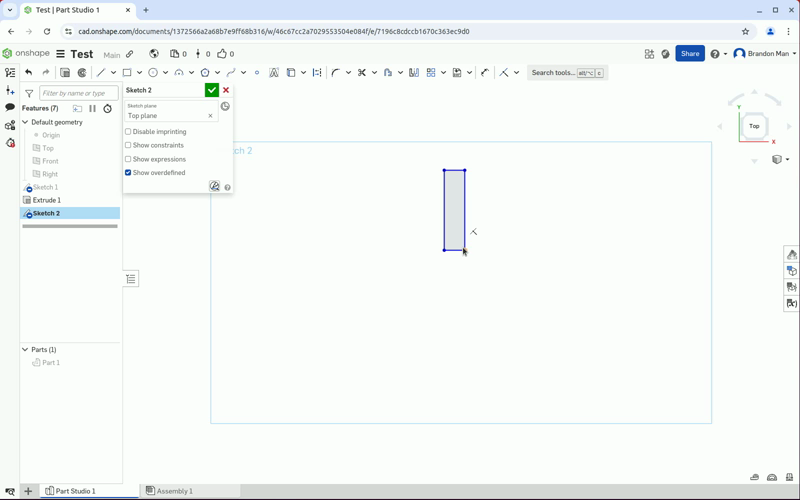
scroll(6)
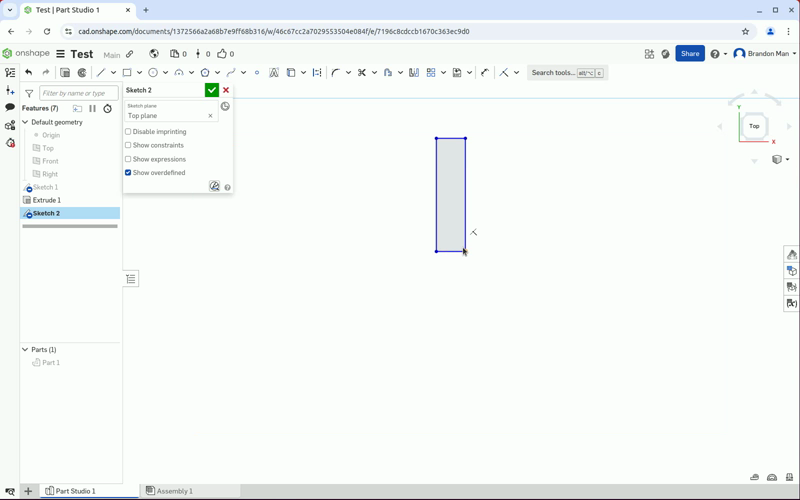
scroll(6)
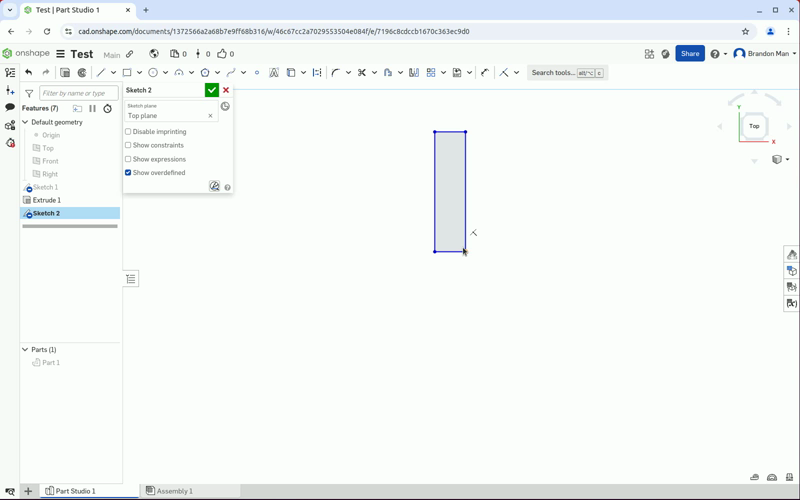
scroll(6)
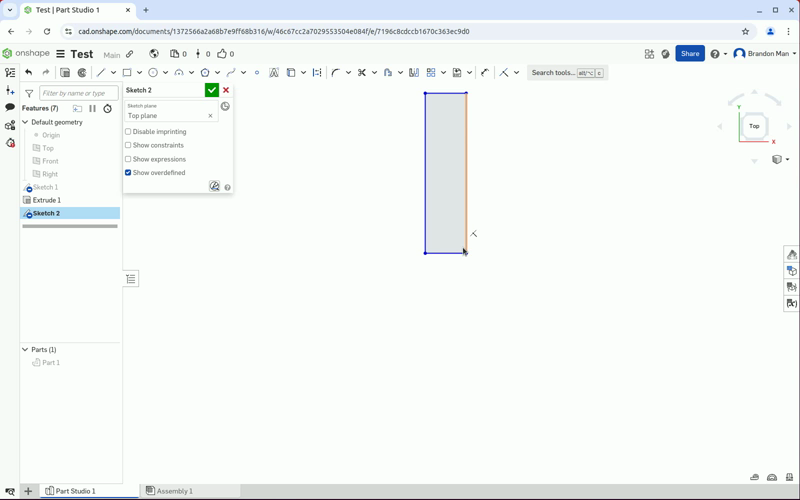
scroll(6)
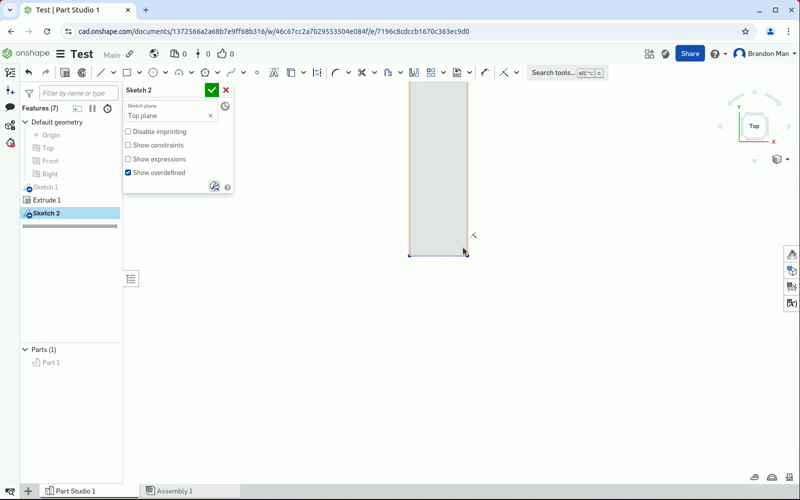
scroll(6)
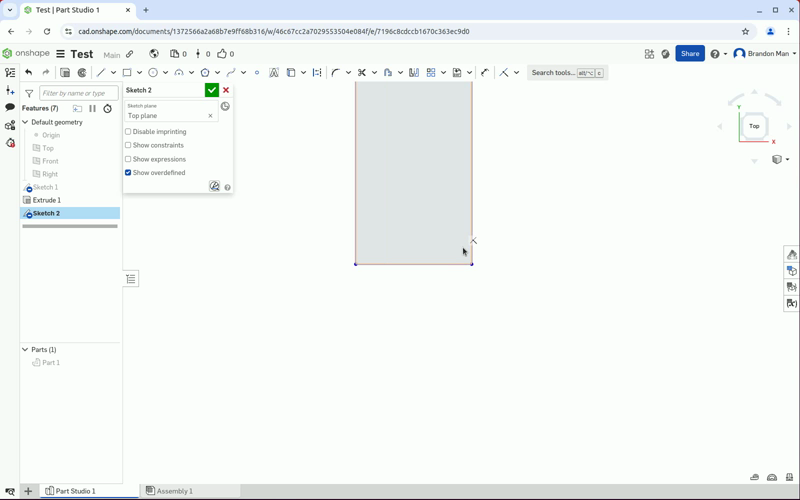
scroll(6)
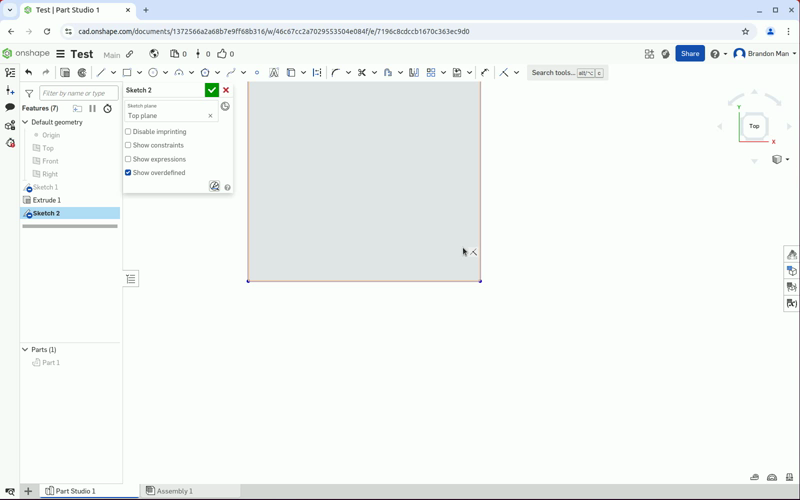
click(463, 247)
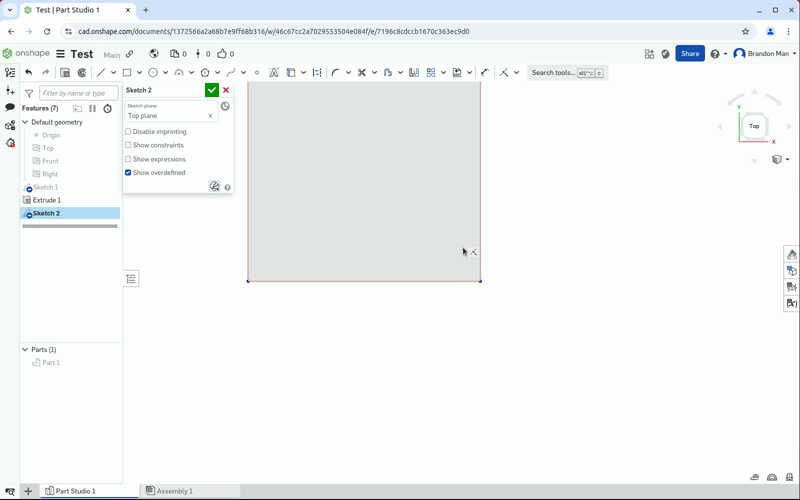
scroll(-6)
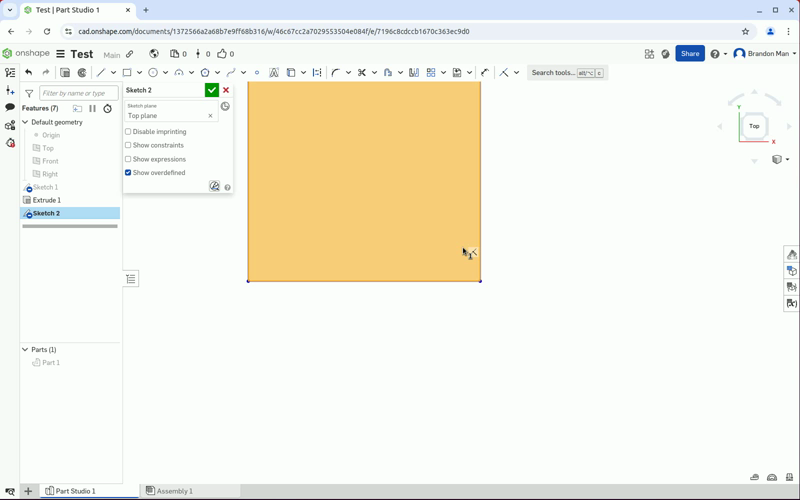
scroll(-6)
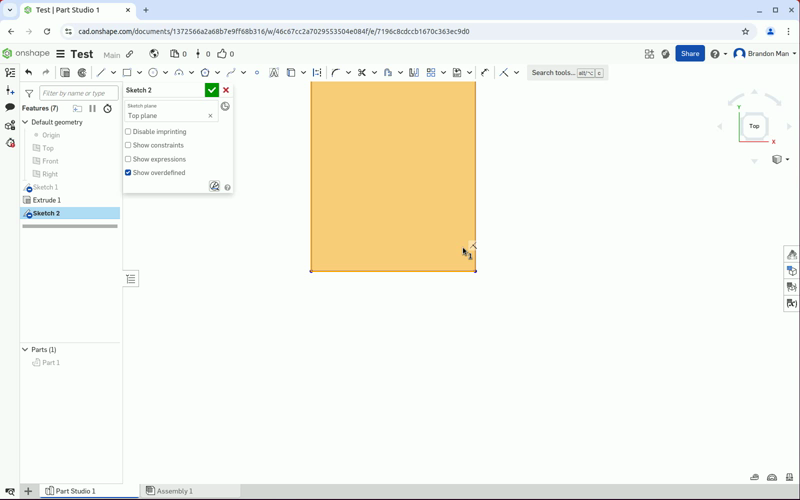
scroll(-6)
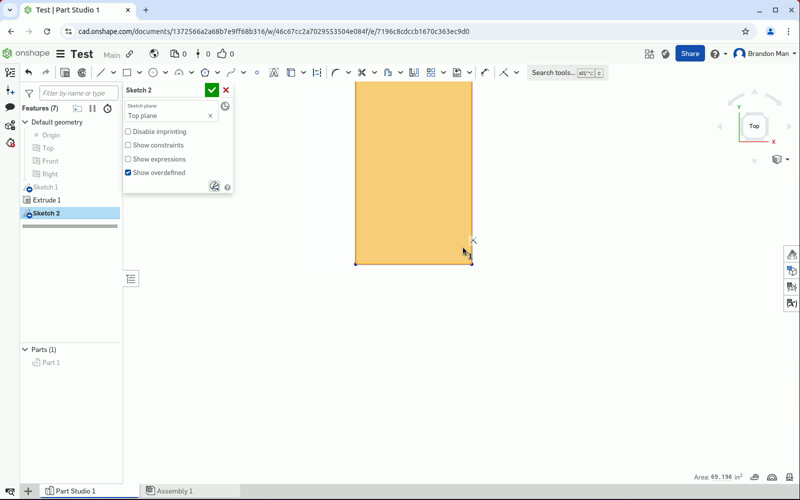
scroll(-6)
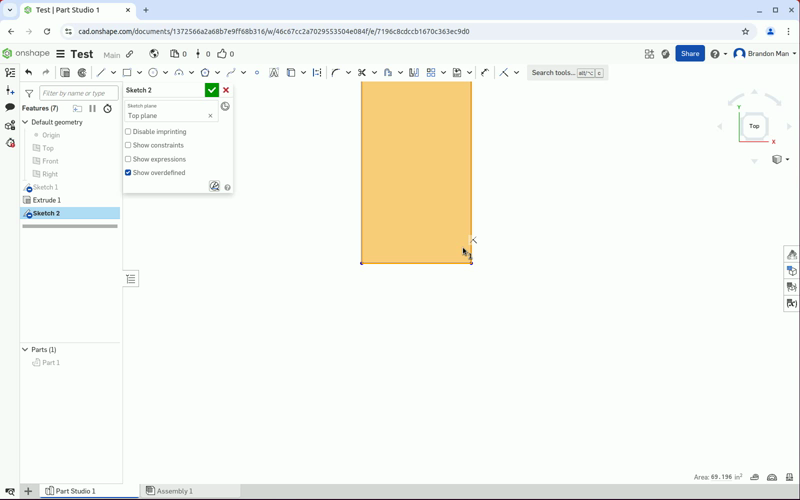
scroll(-6)
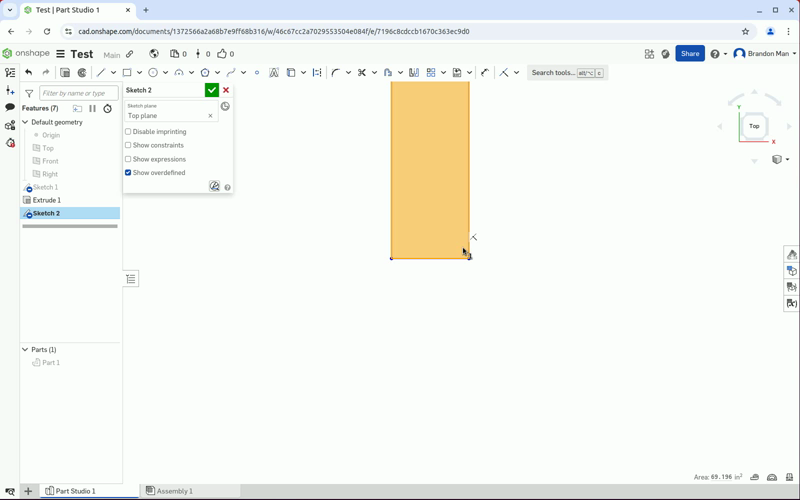
scroll(-6)
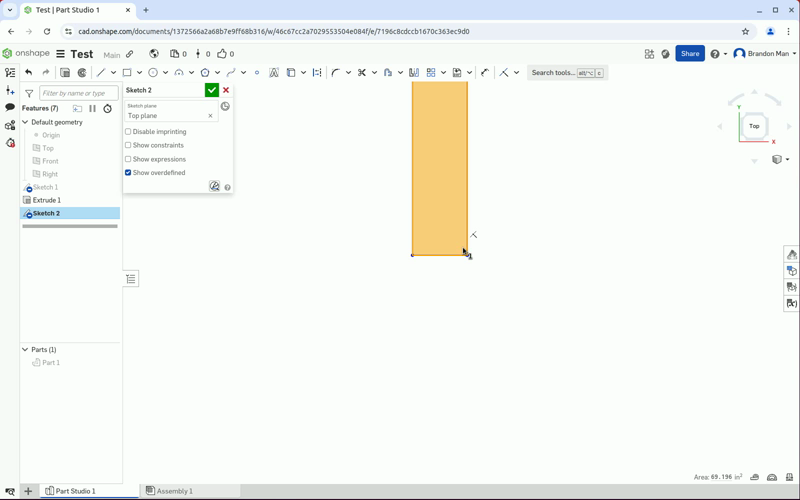
scroll(-6)
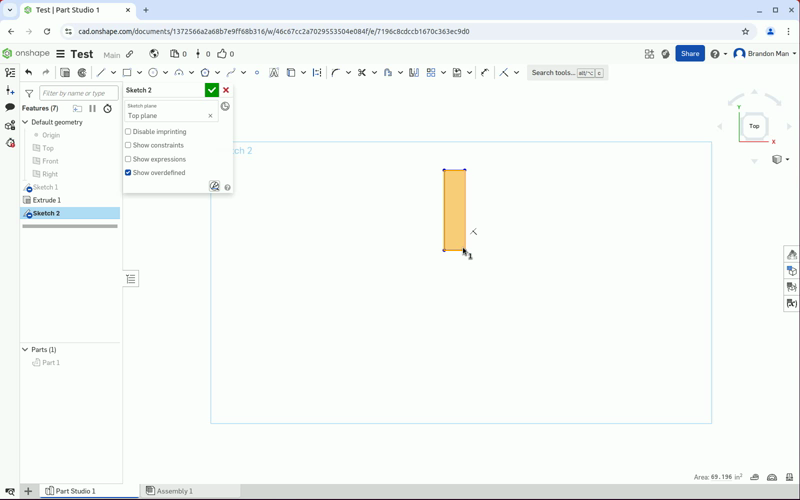
mouse_move(73, 352)
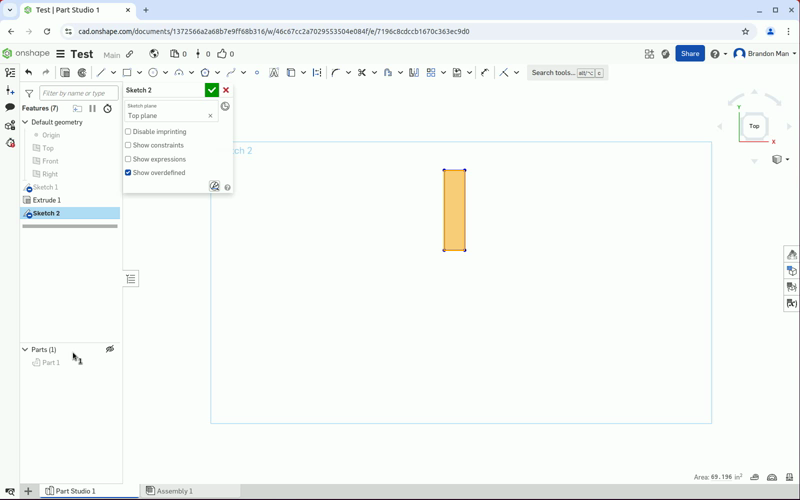
key(shift+y)
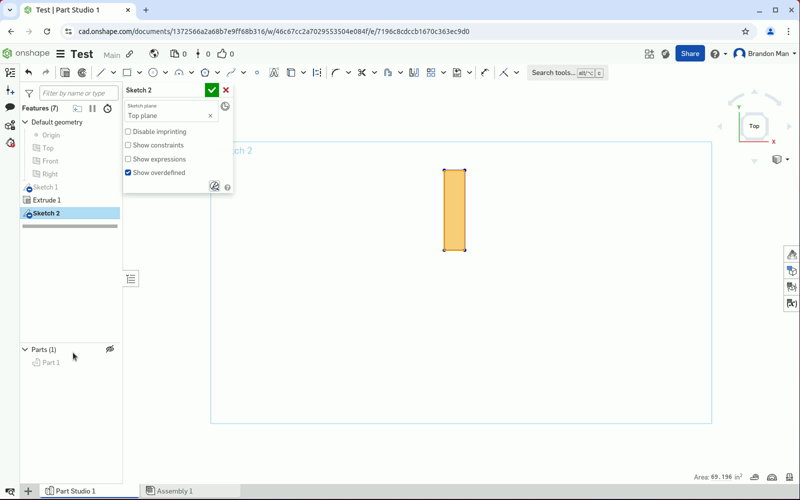
key(shift+e)
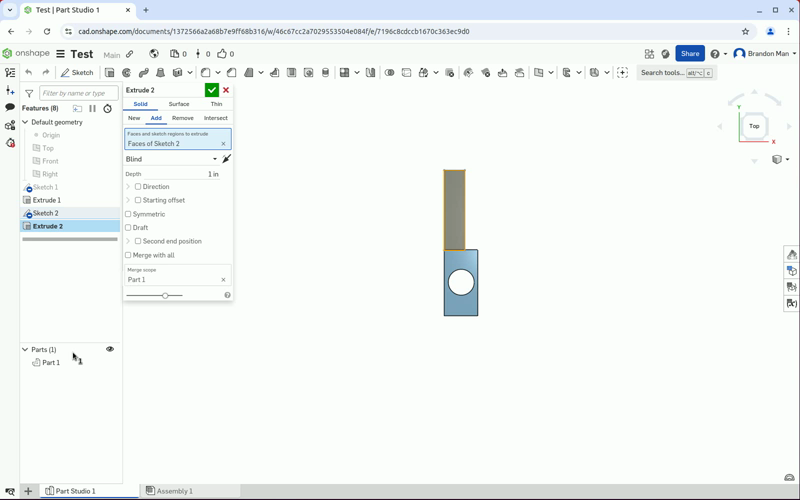
mouse_move(143, 106)
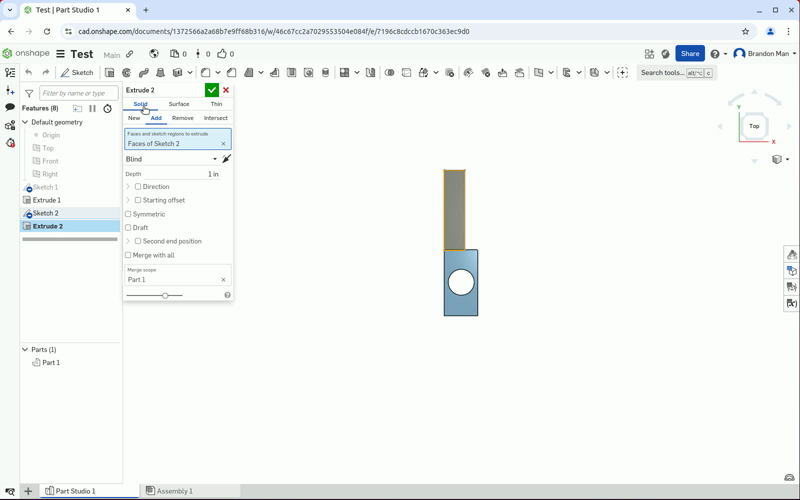
click(143, 106)
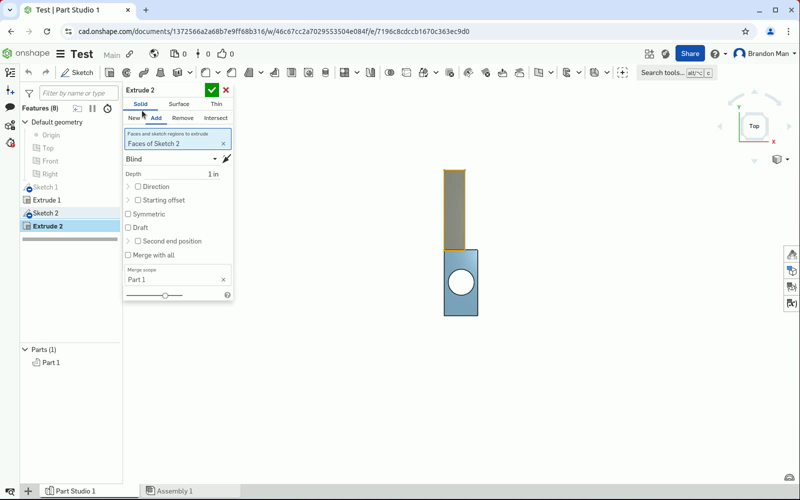
mouse_move(137, 120)
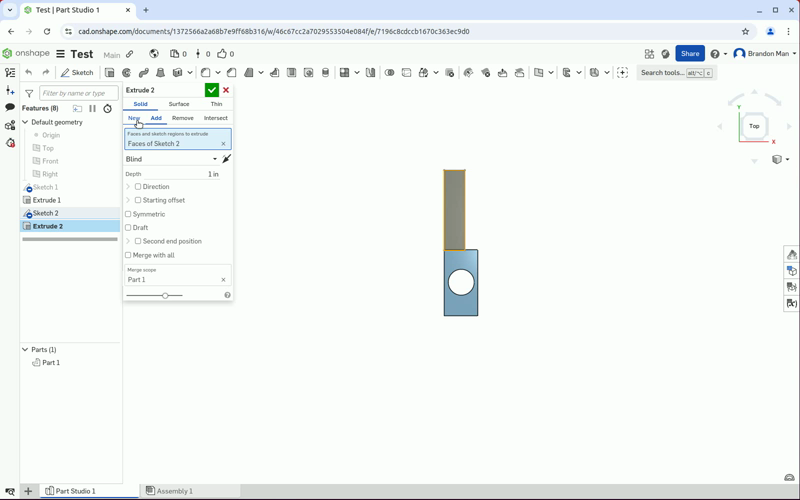
click(137, 120)
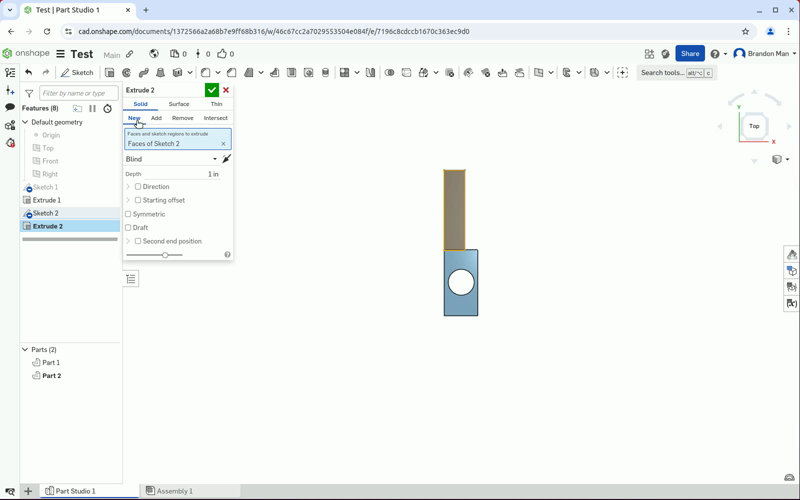
key(tab, 4)
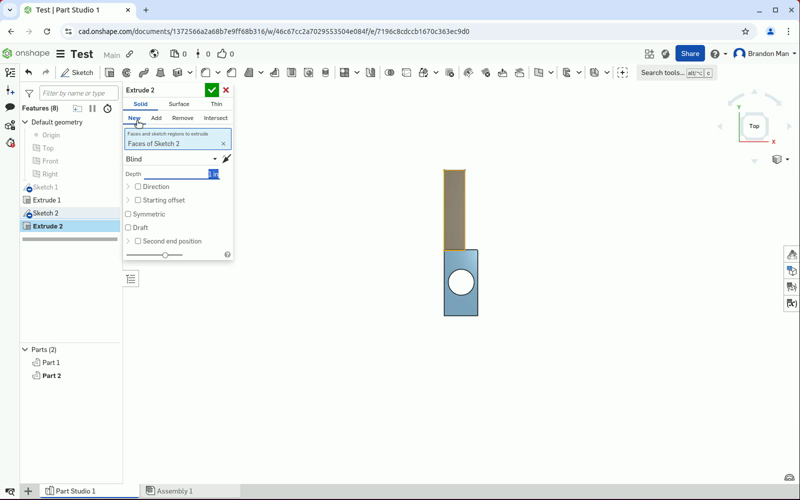
text(10.832)
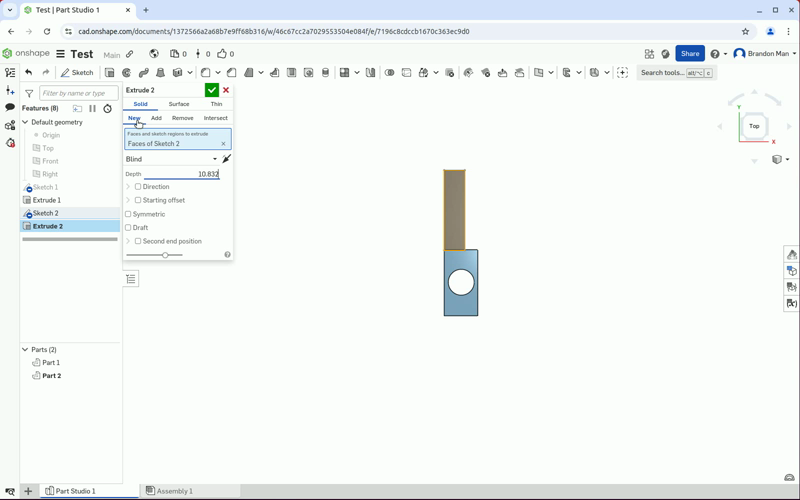
key(enter)
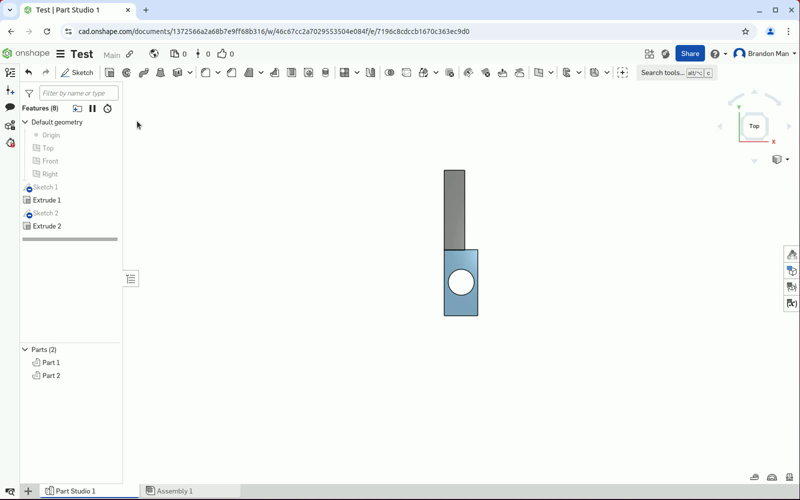
key(shift+h)
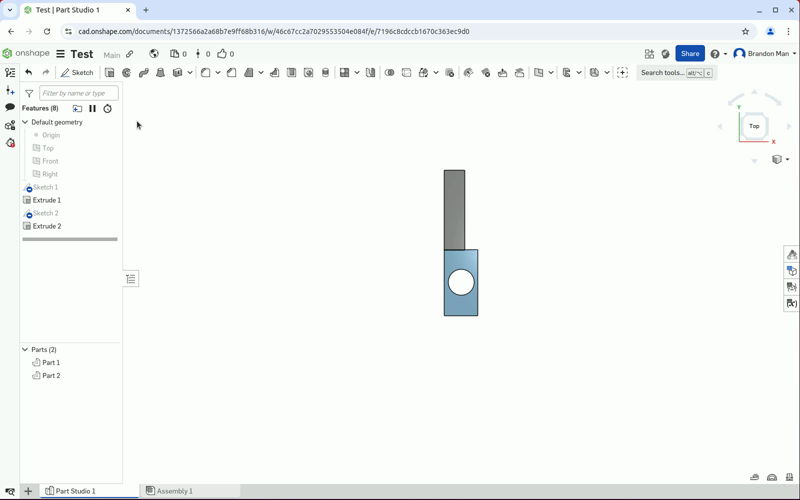
key(shift+h)
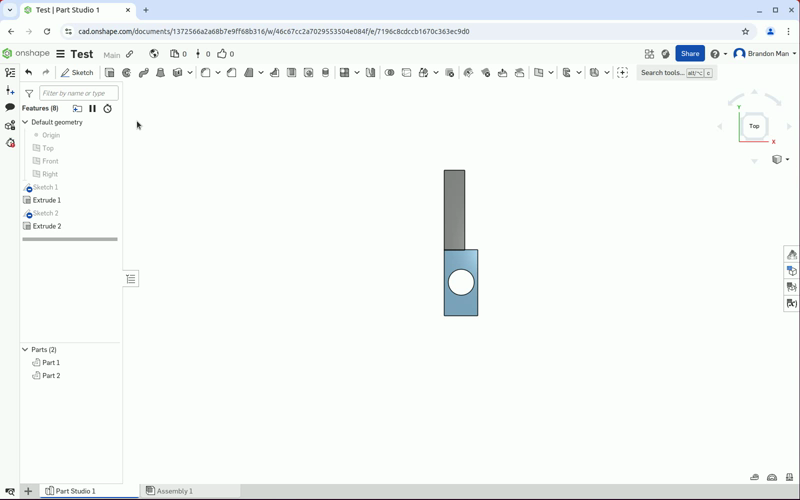
mouse_move(73, 189)
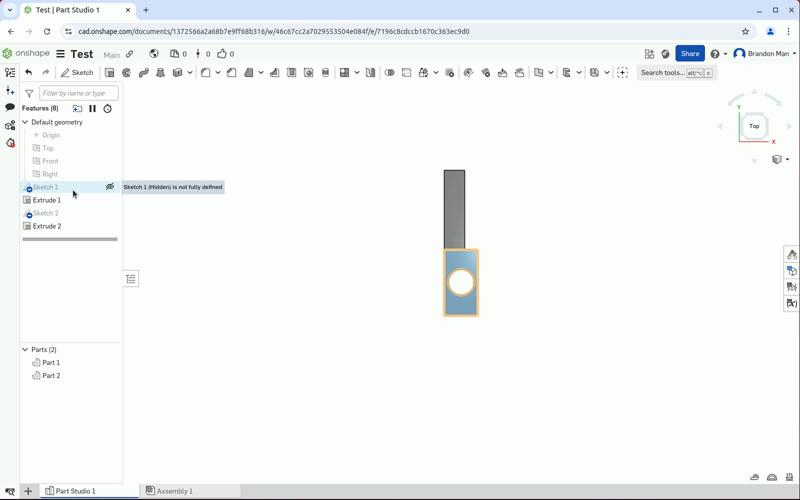
click(73, 189)
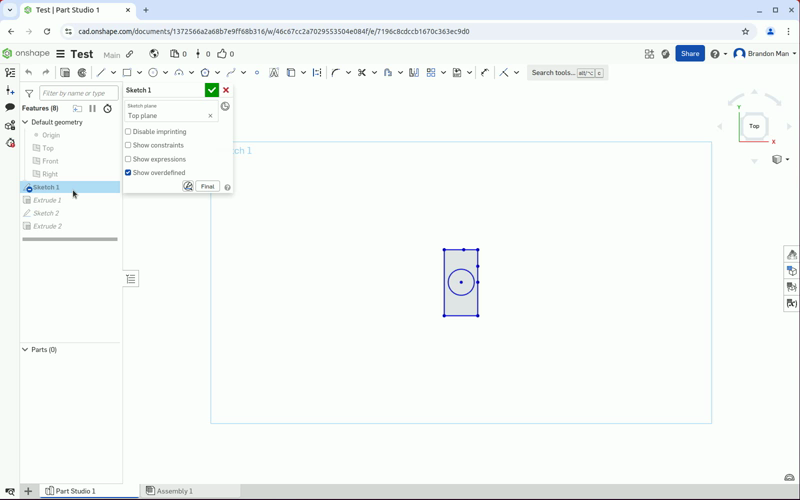
mouse_move(229, 92)
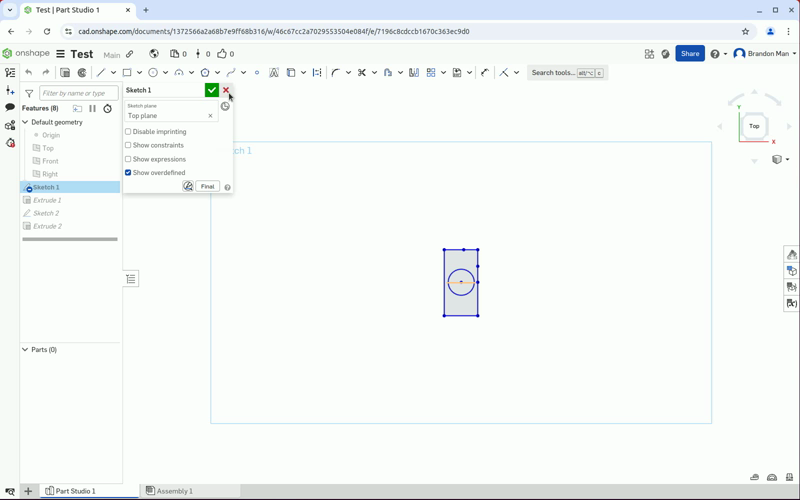
click(229, 92)
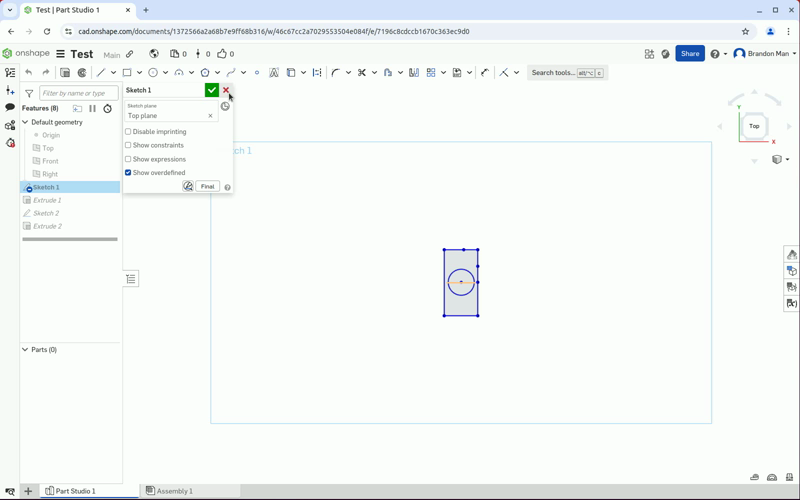
key(shift+s)
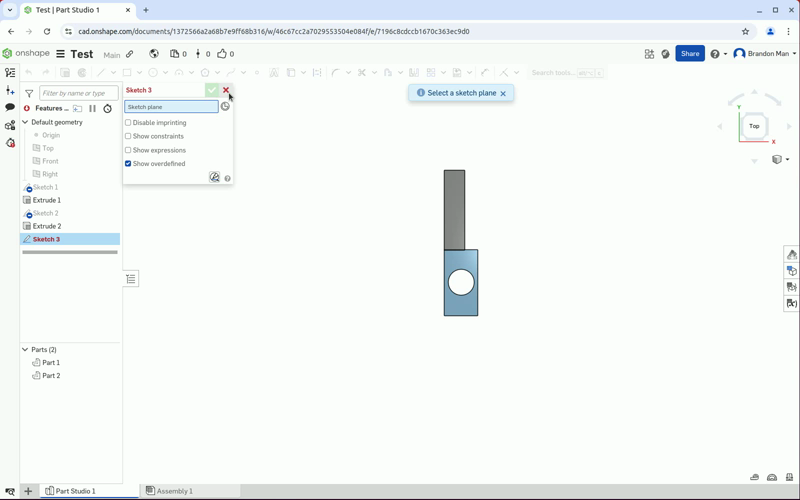
mouse_move(73, 150)
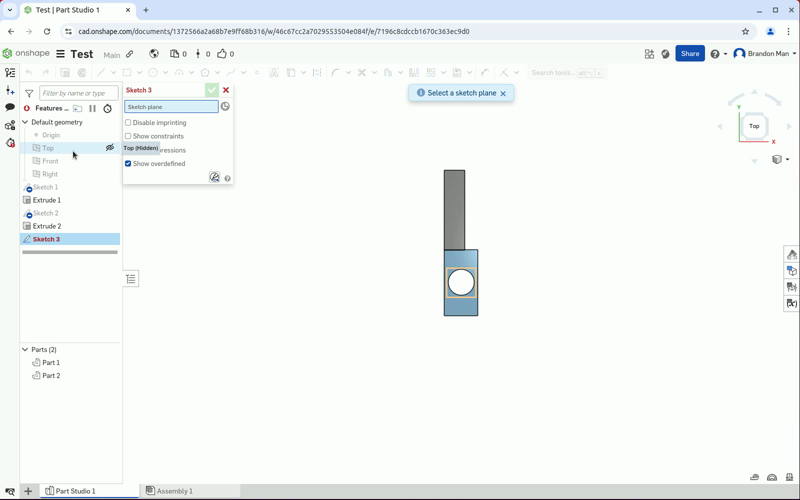
click(73, 150)
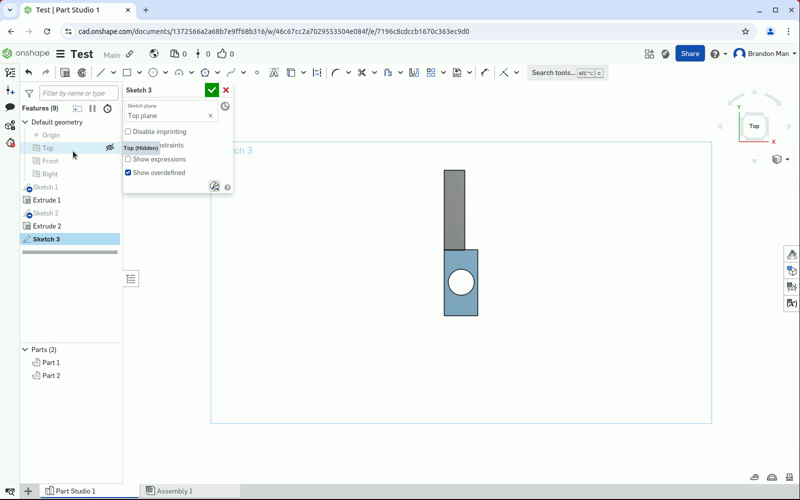
mouse_move(73, 352)
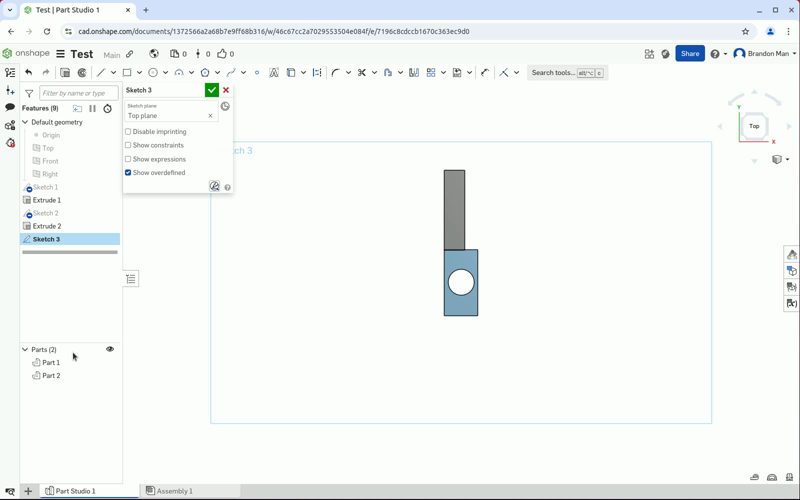
key(y)
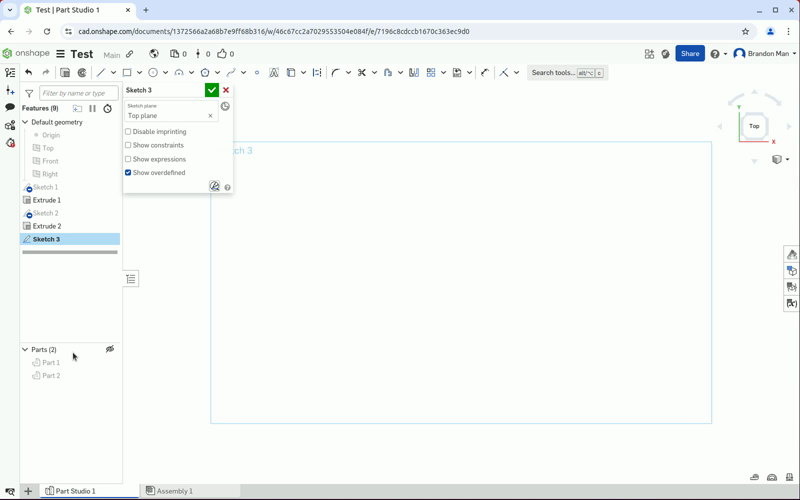
key(l)
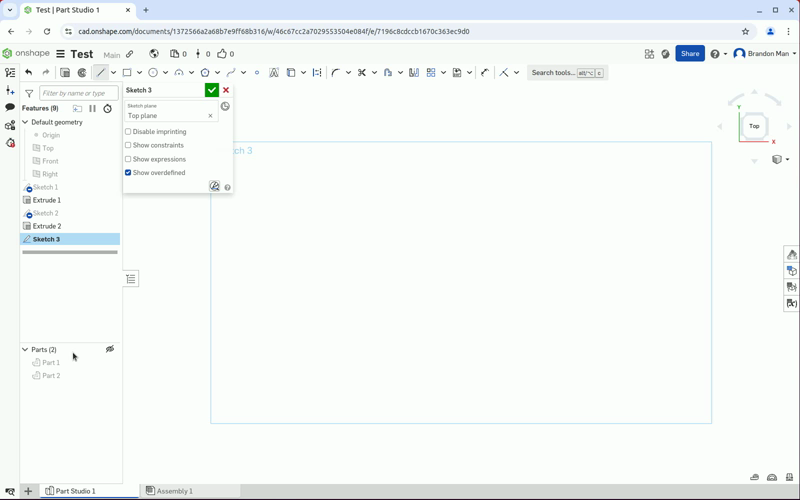
key_down(shift)
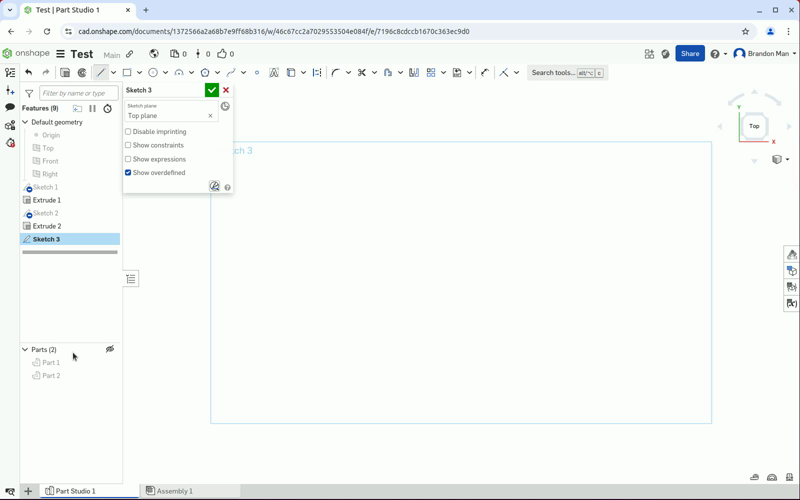
mouse_move(477, 282)
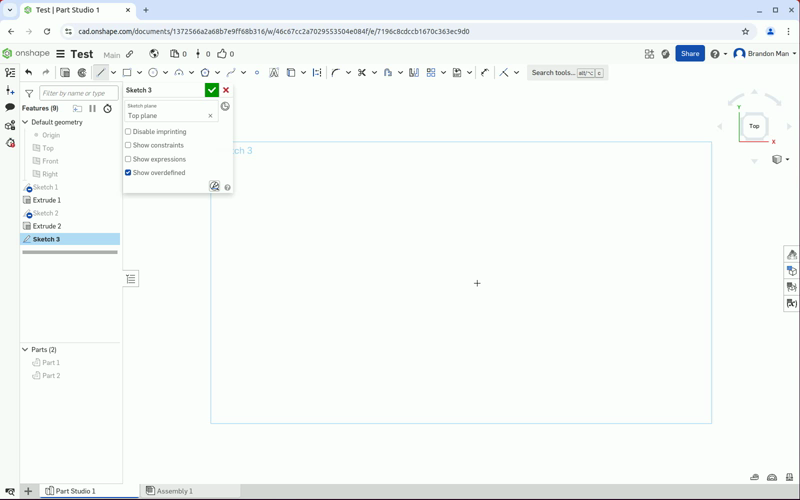
click(477, 282)
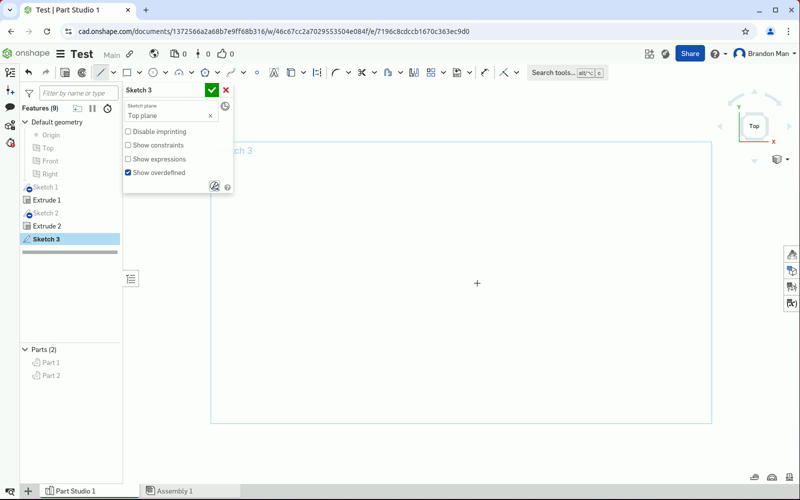
key_up(shift)
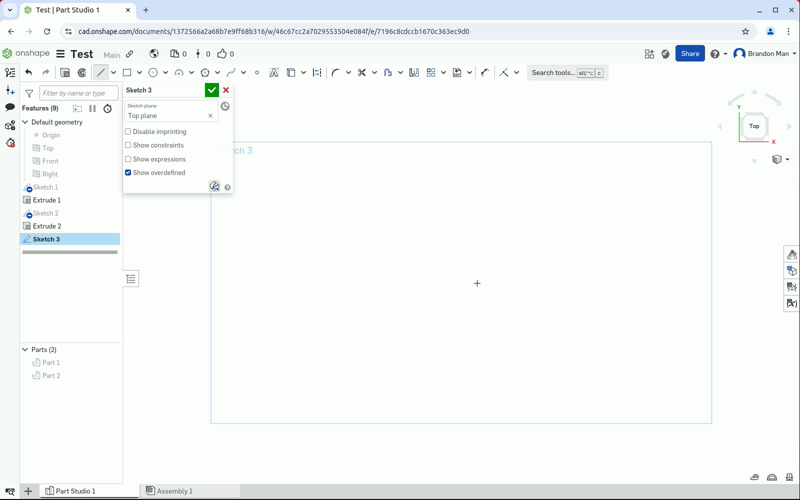
key_down(shift)
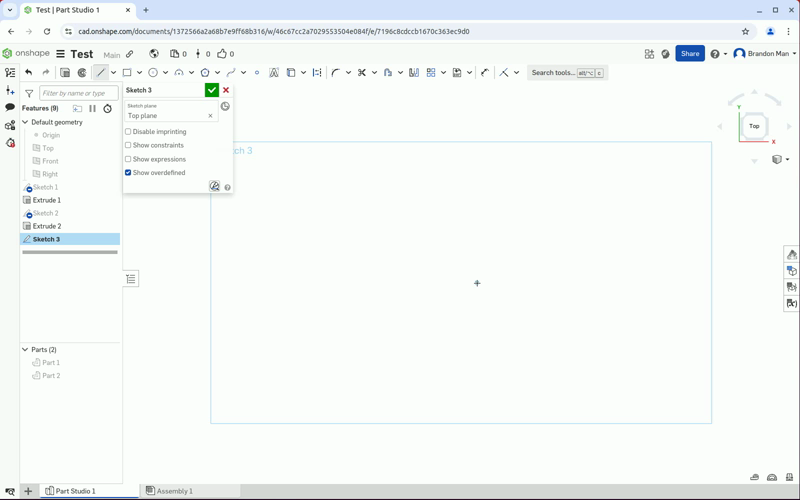
mouse_move(507, 282)
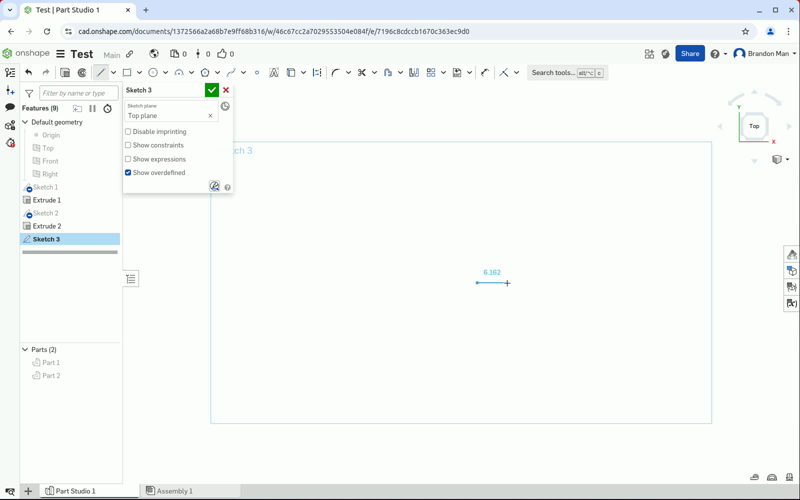
mouse_move(510, 282)
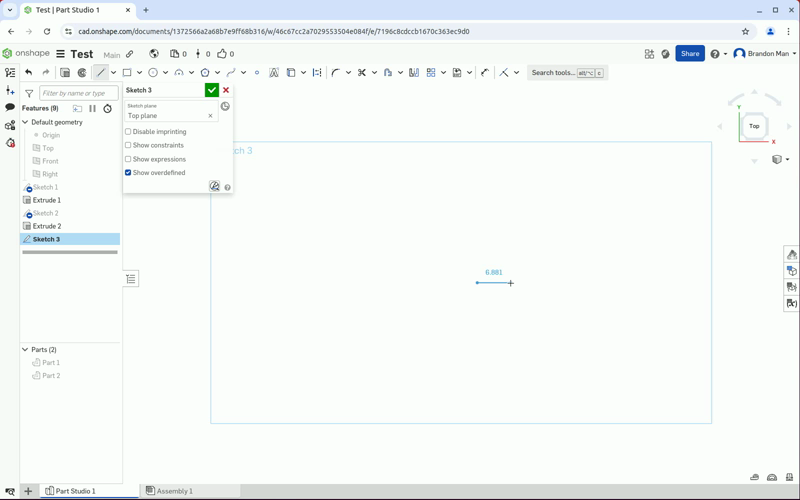
click(510, 282)
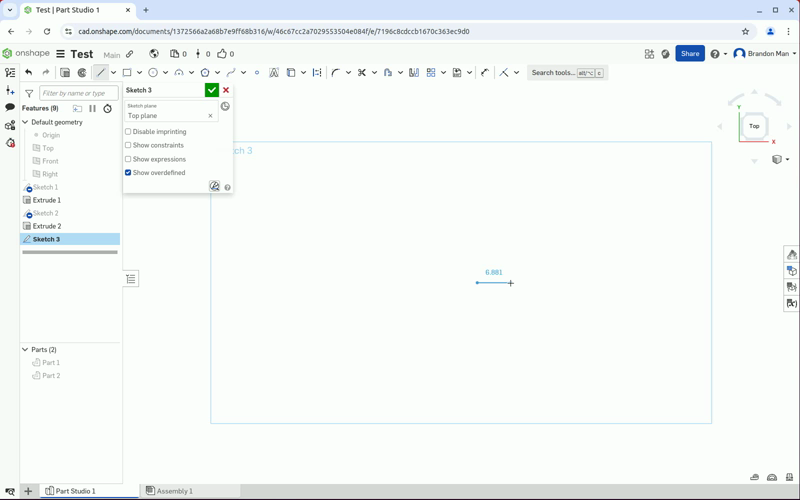
key_up(shift)
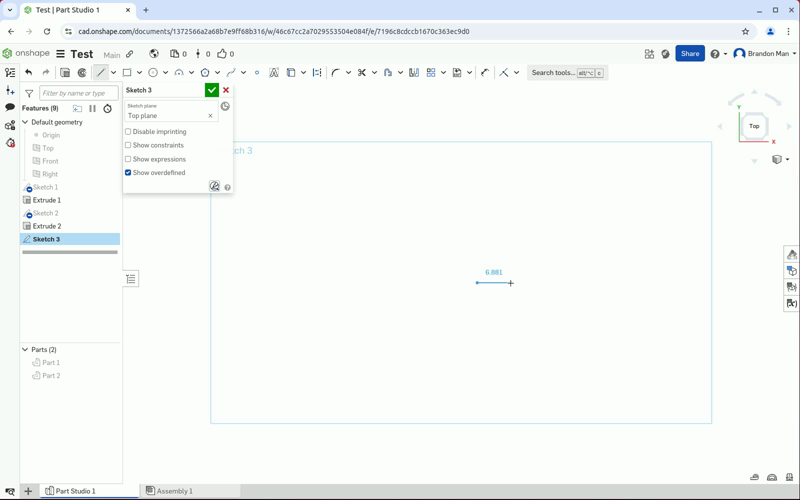
key_down(shift)
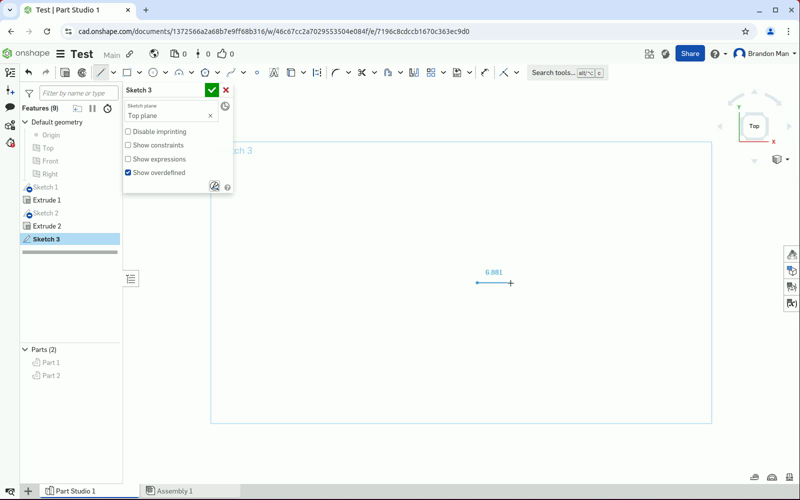
mouse_move(540, 282)
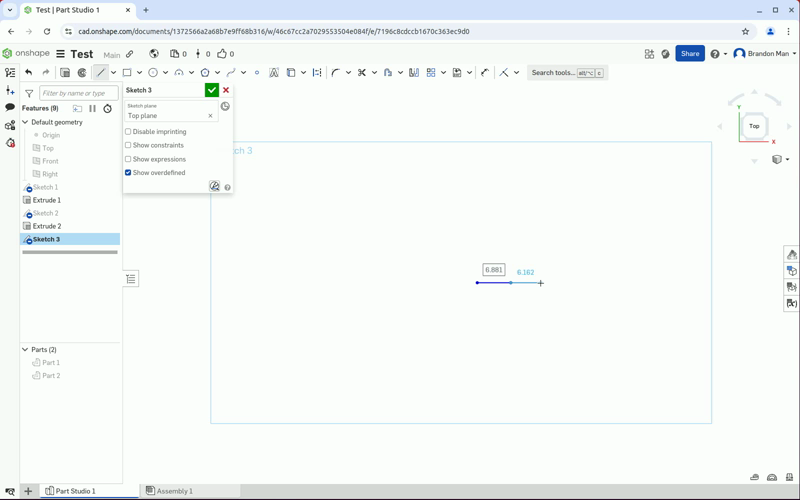
mouse_move(510, 265)
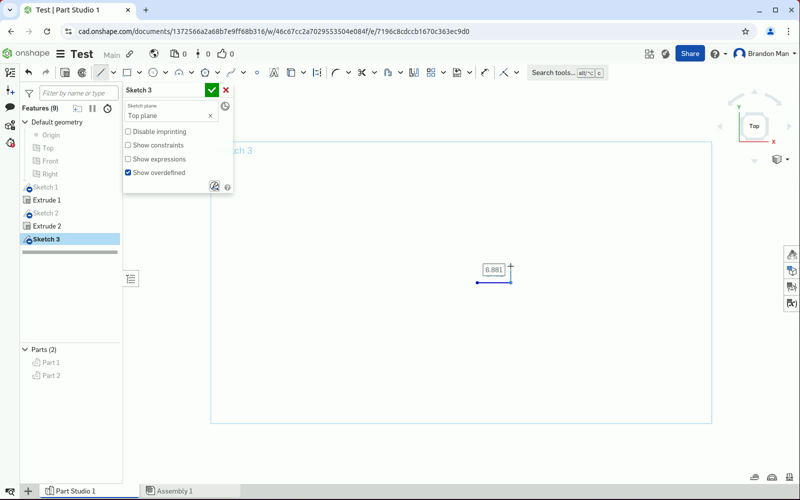
click(510, 265)
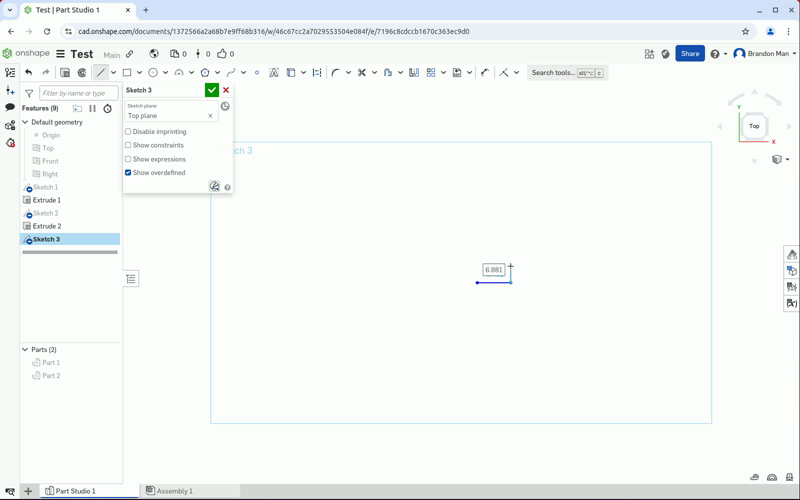
key_up(shift)
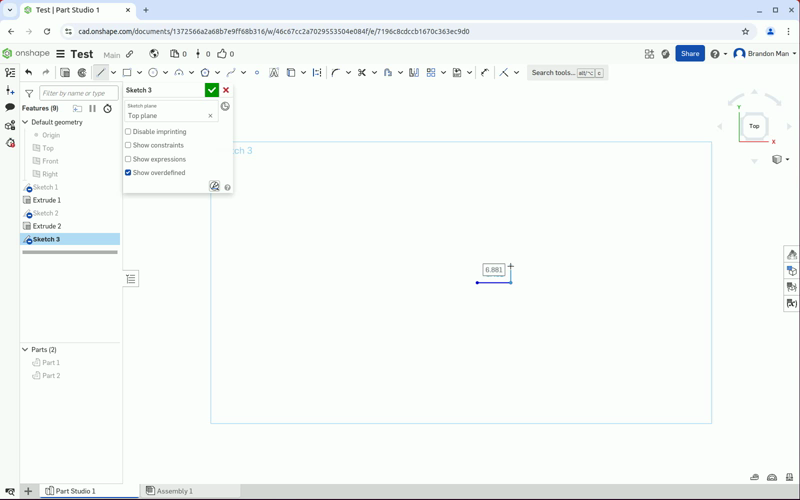
key_down(shift)
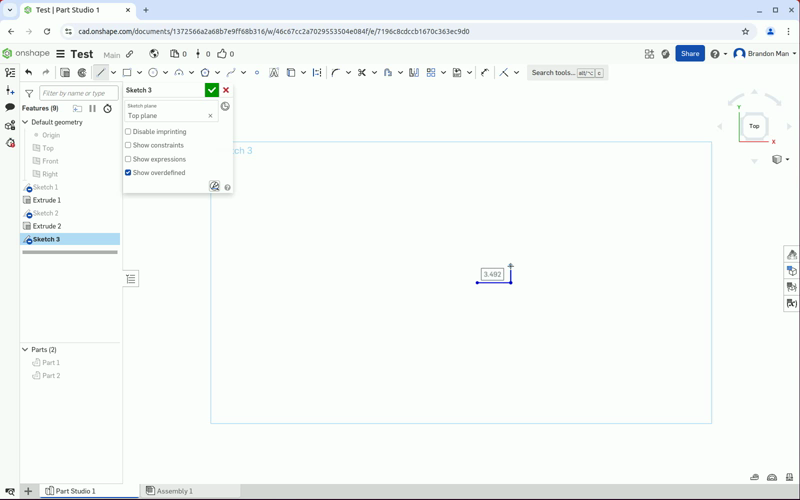
mouse_move(540, 265)
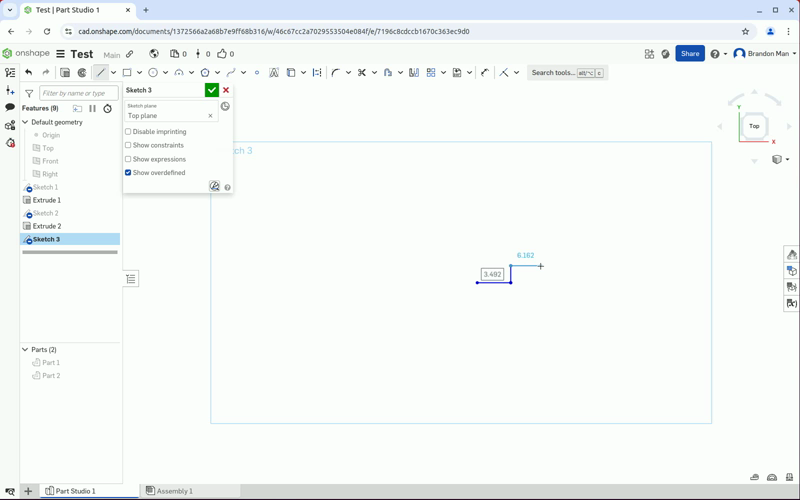
mouse_move(477, 265)
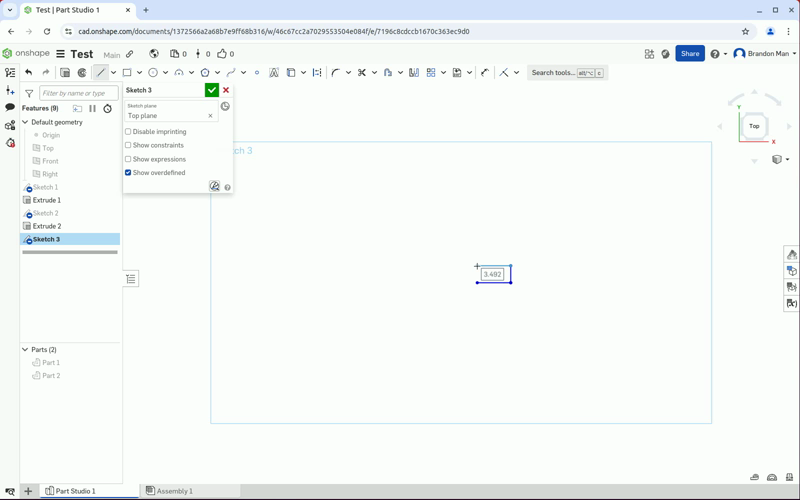
click(477, 265)
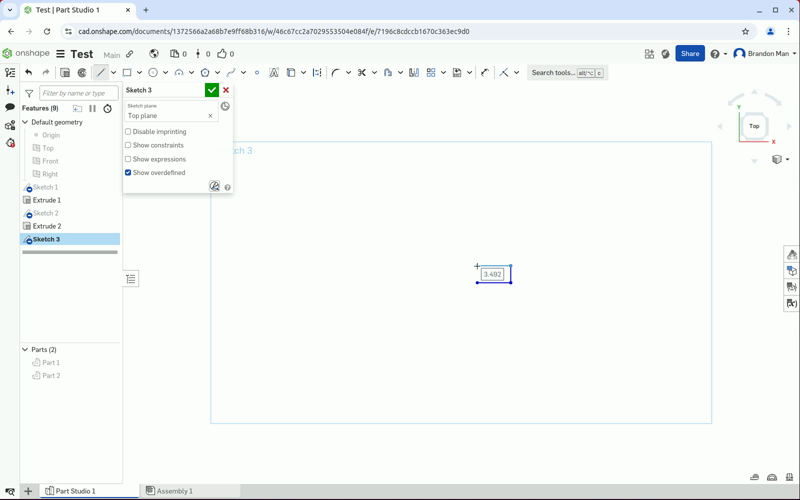
key_up(shift)
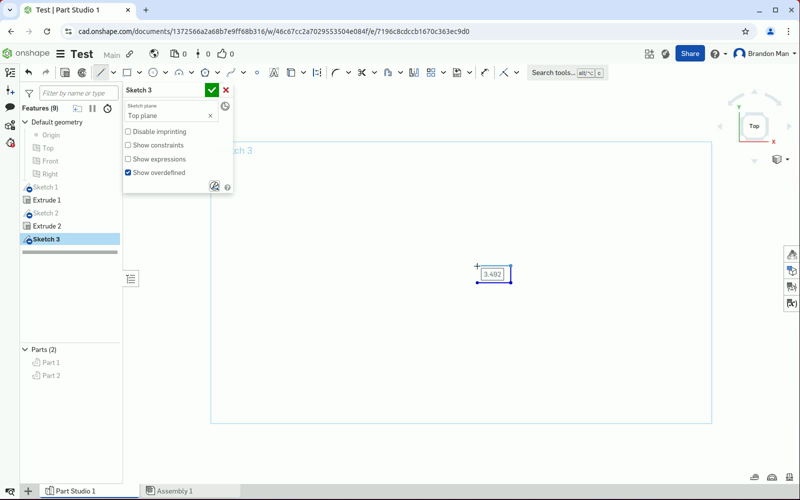
mouse_move(507, 265)
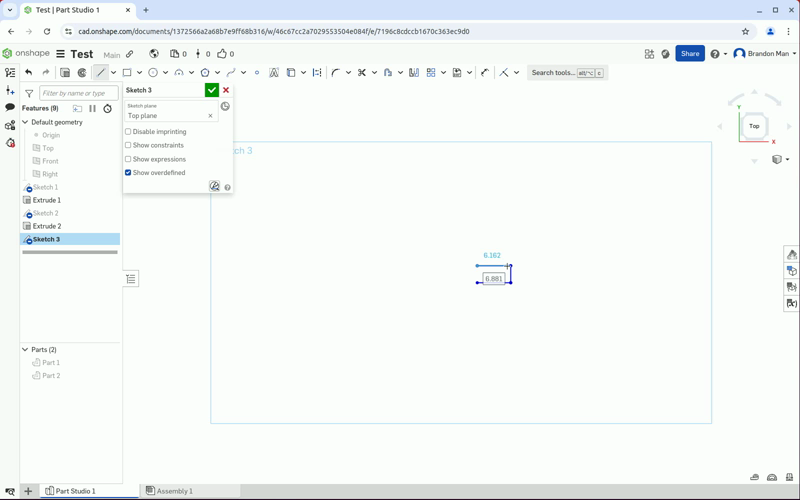
key_down(shift)
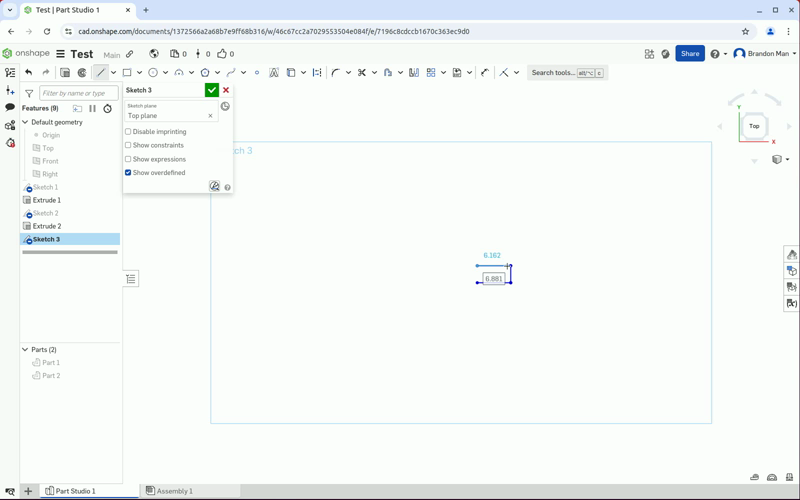
mouse_move(477, 282)
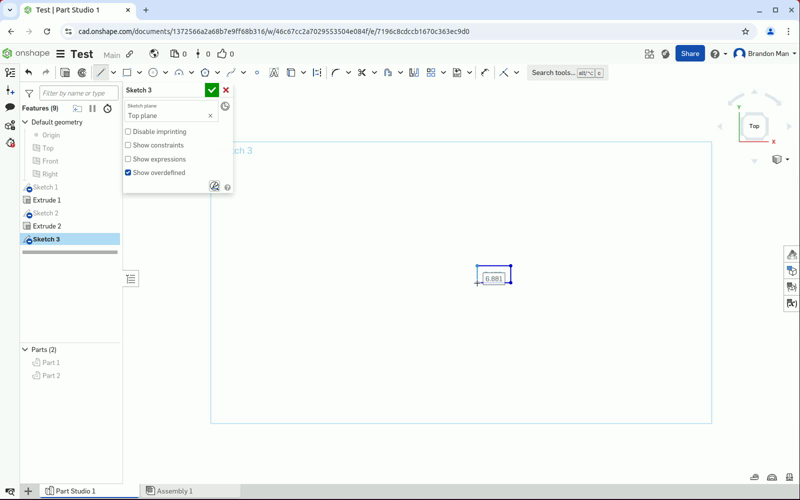
key_up(shift)
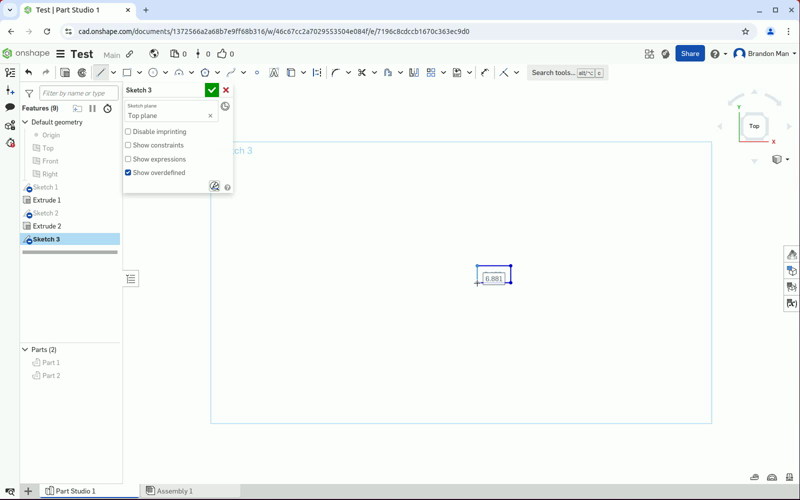
click(477, 282)
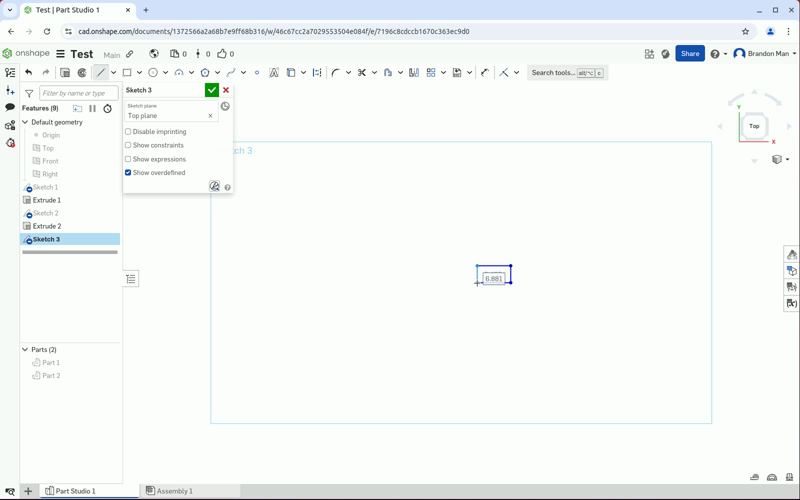
key(esc)
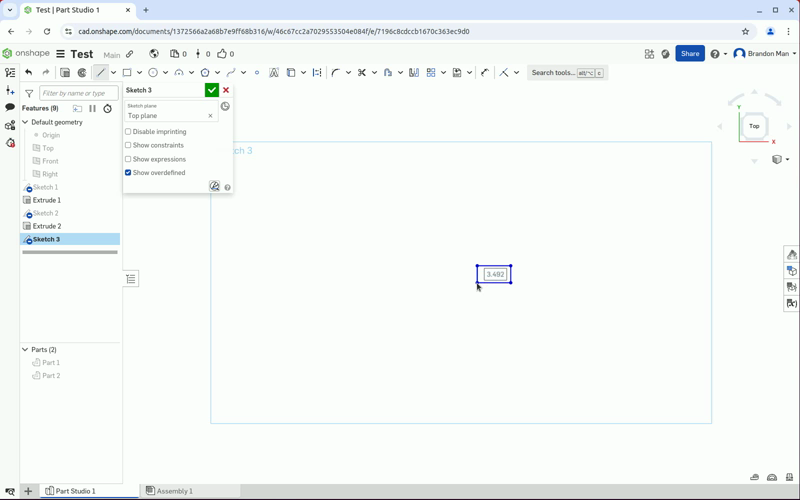
mouse_move(488, 280)
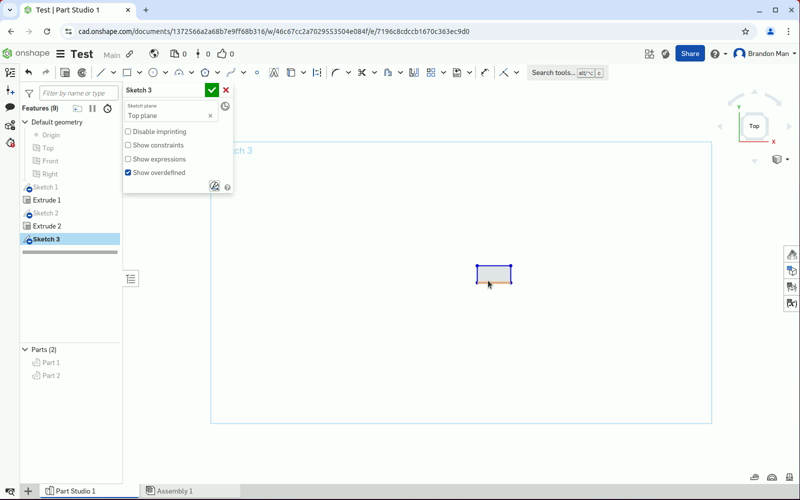
scroll(6)
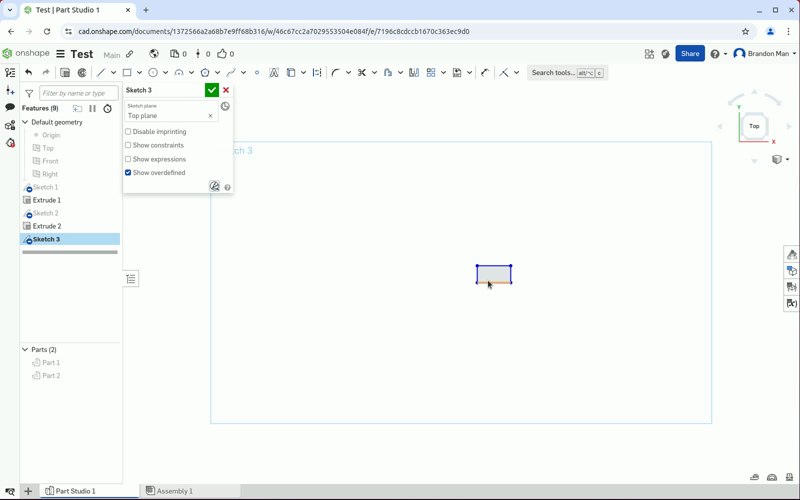
scroll(6)
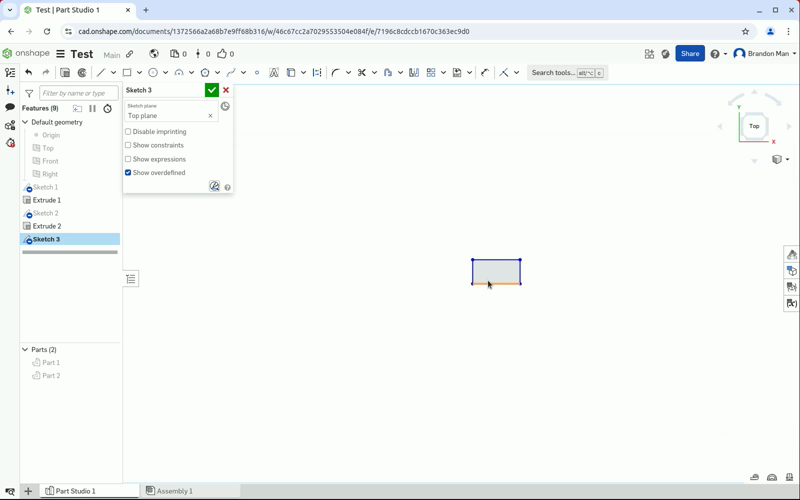
scroll(6)
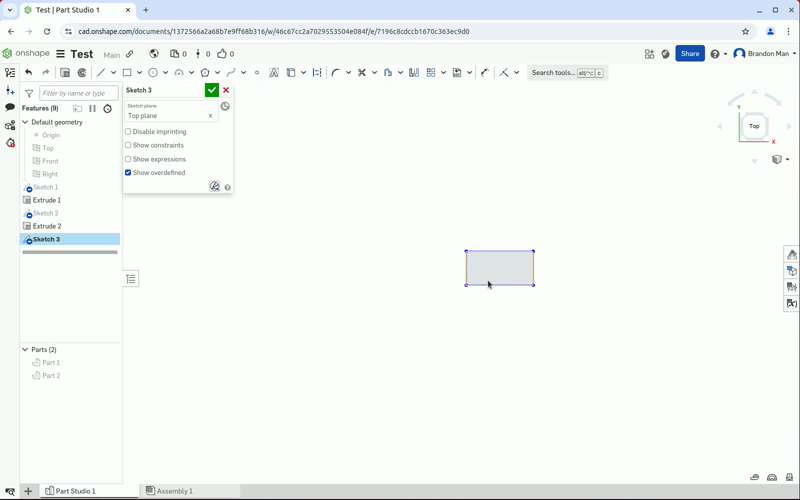
scroll(6)
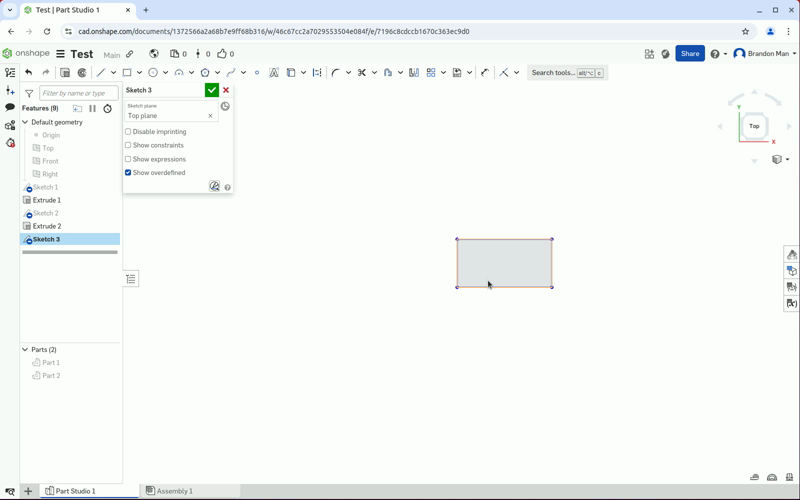
scroll(6)
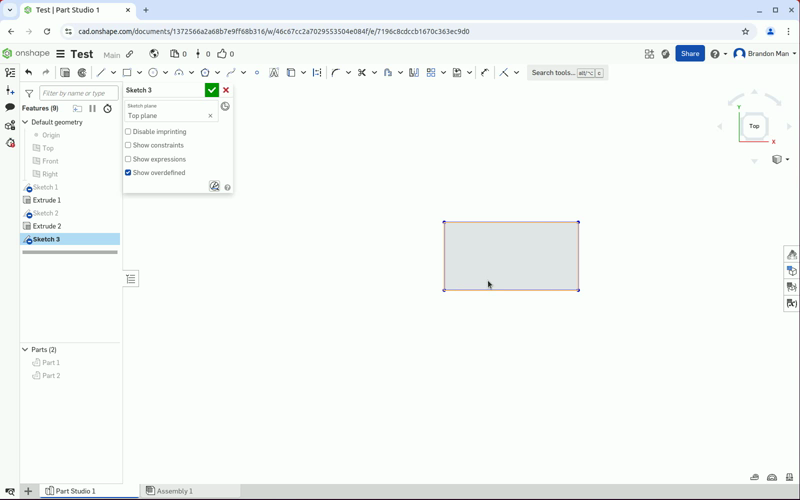
scroll(6)
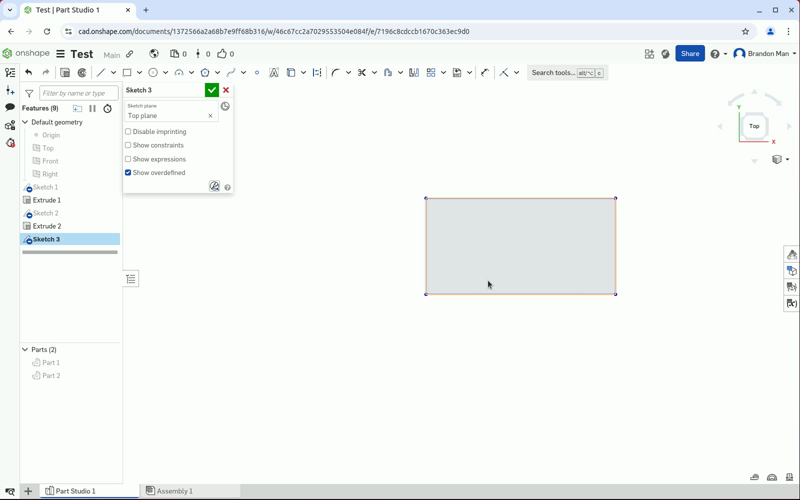
scroll(6)
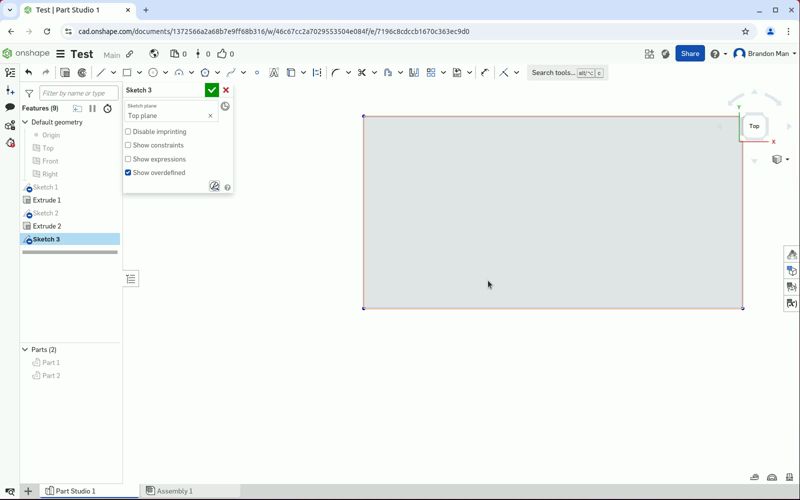
click(488, 280)
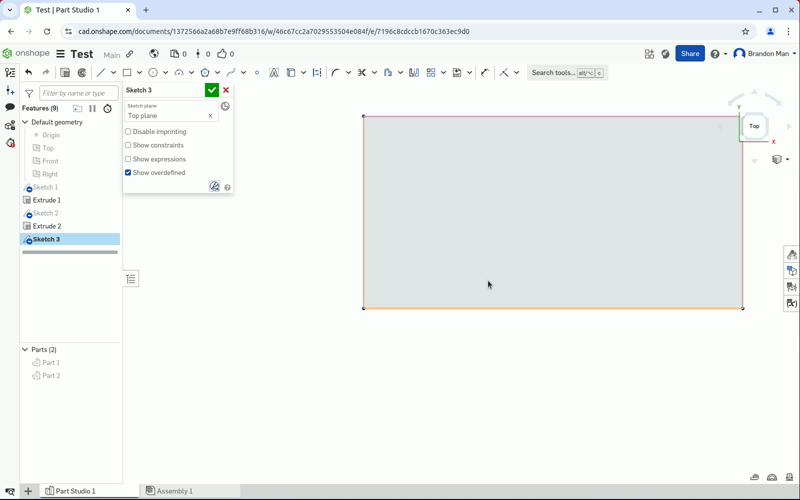
scroll(-6)
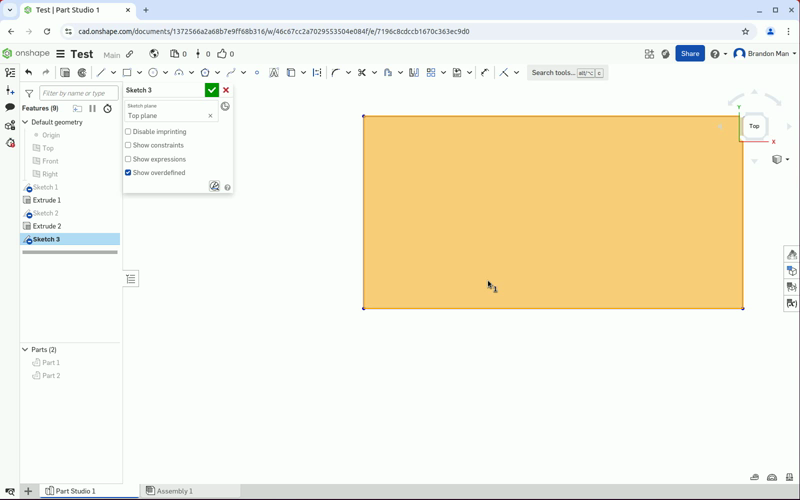
scroll(-6)
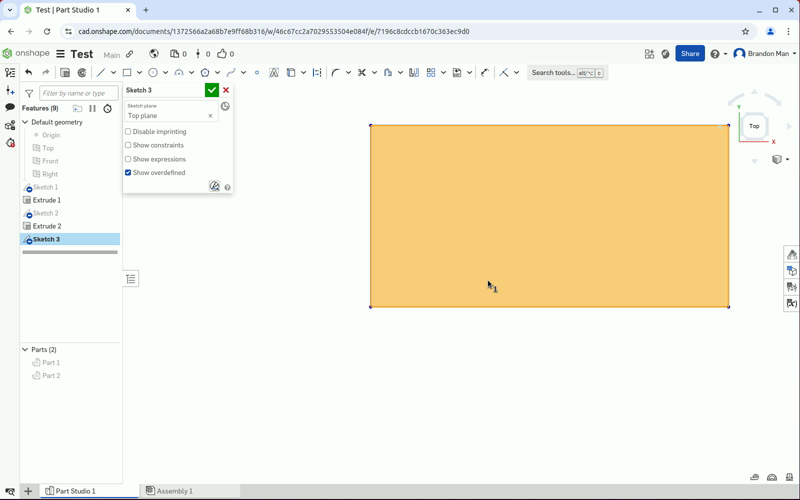
scroll(-6)
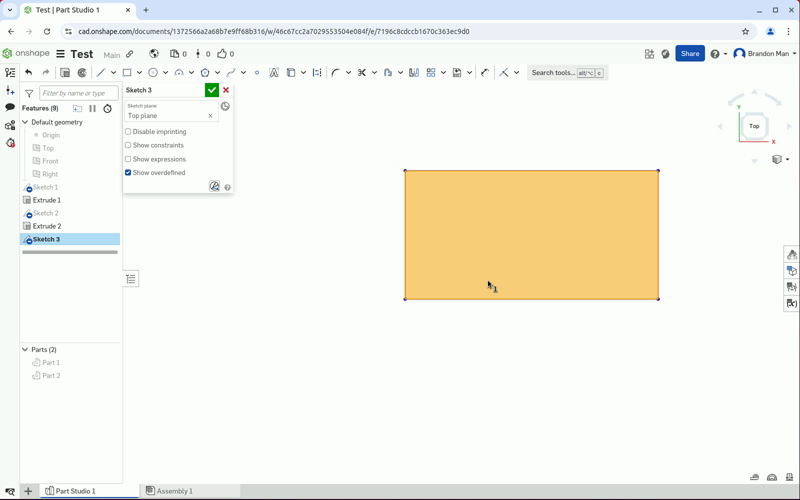
scroll(-6)
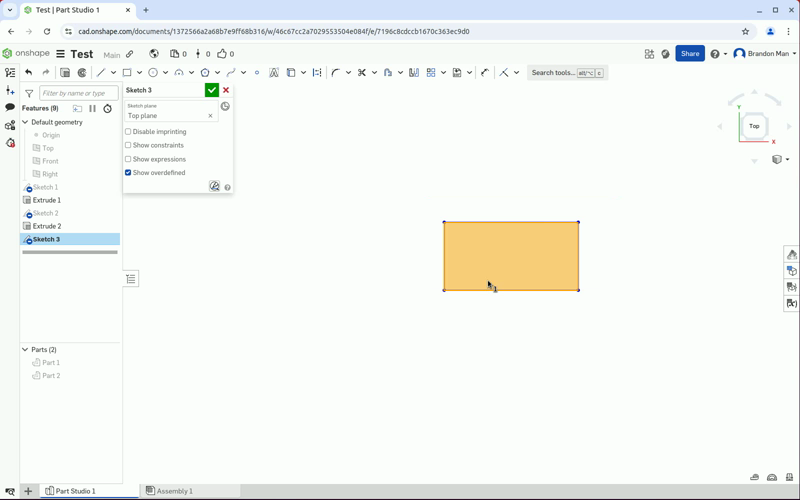
scroll(-6)
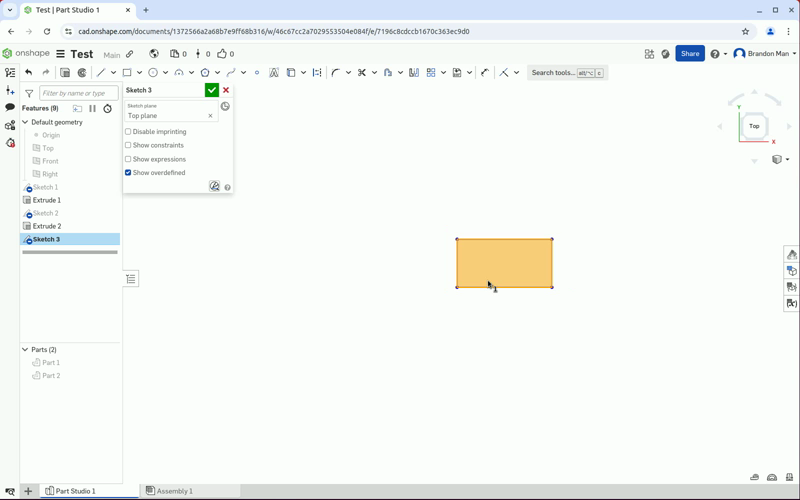
scroll(-6)
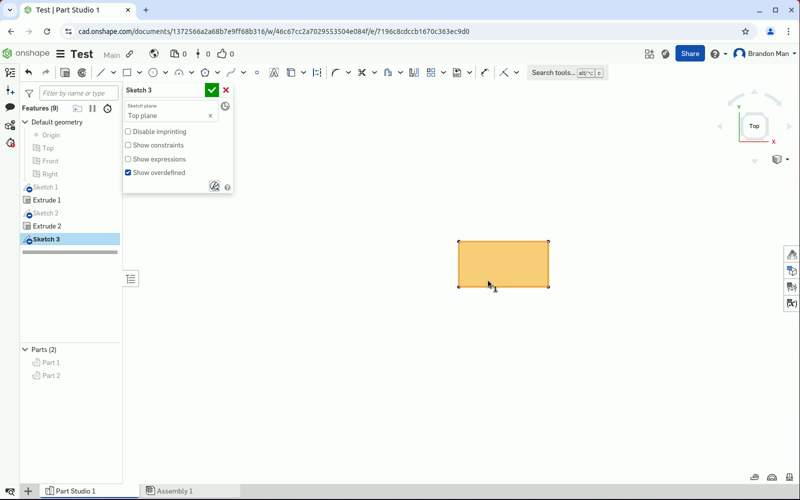
scroll(-6)
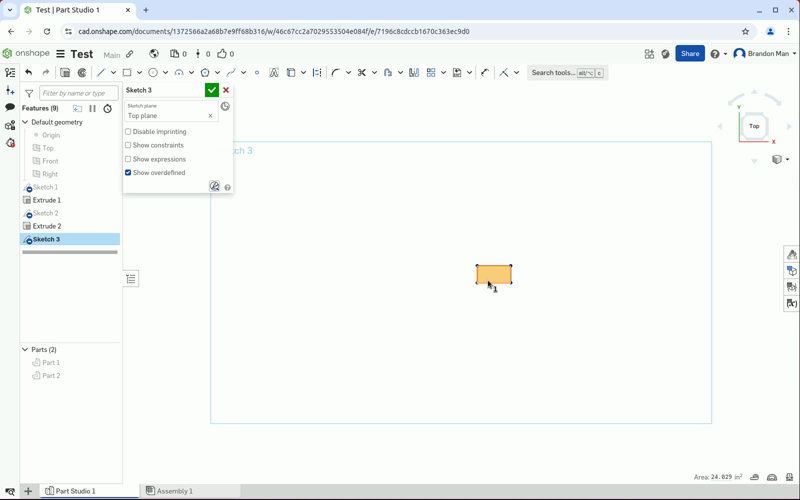
mouse_move(73, 352)
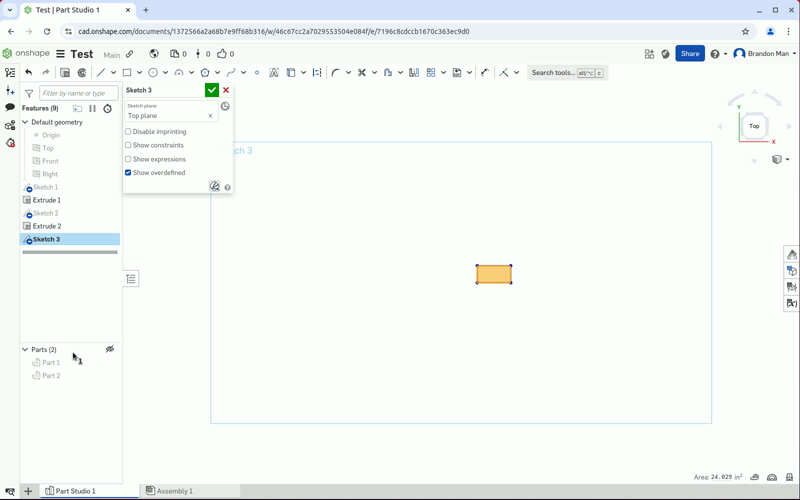
key(shift+y)
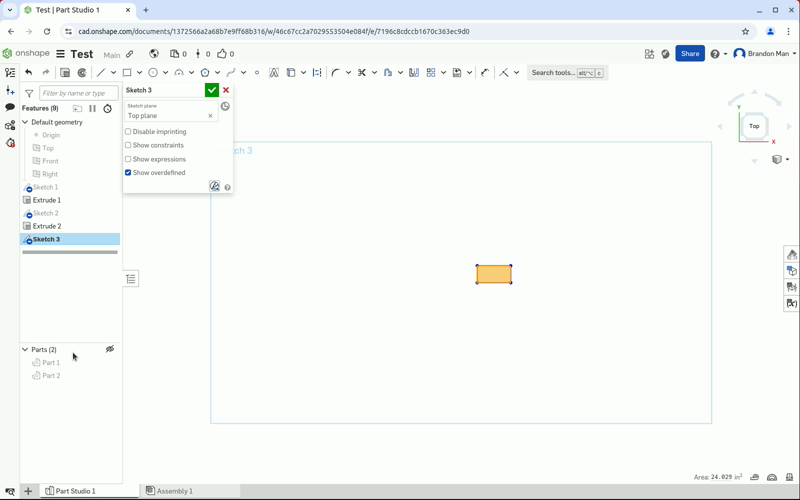
key(shift+e)
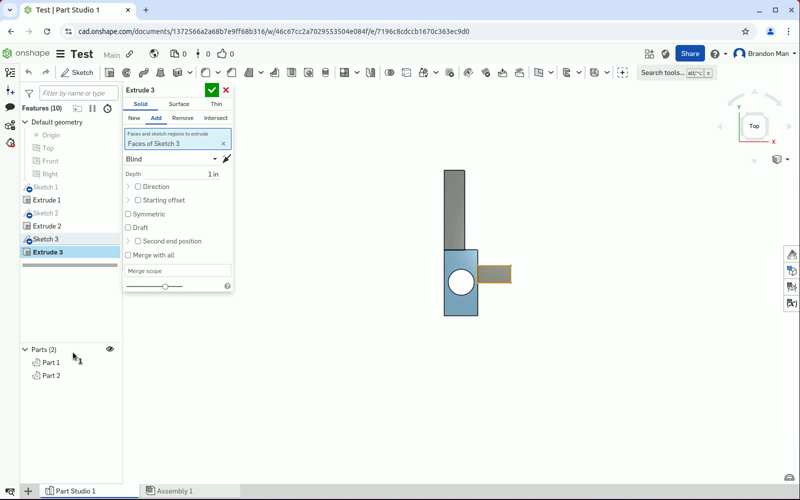
mouse_move(143, 106)
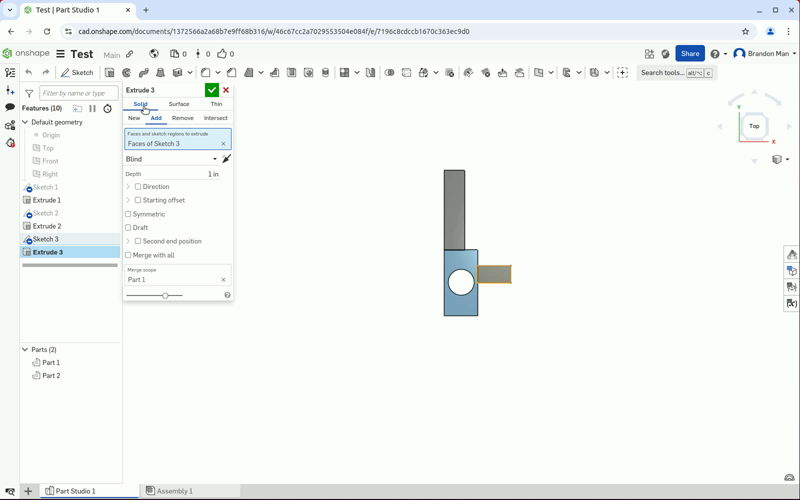
click(143, 106)
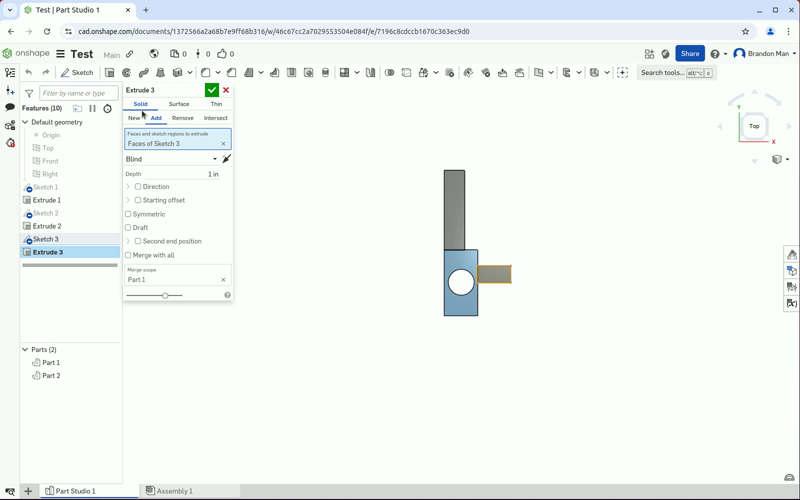
mouse_move(137, 120)
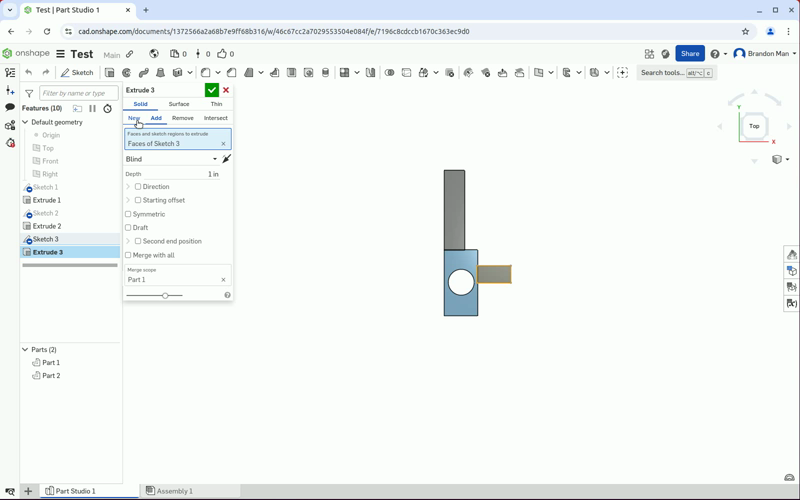
click(137, 120)
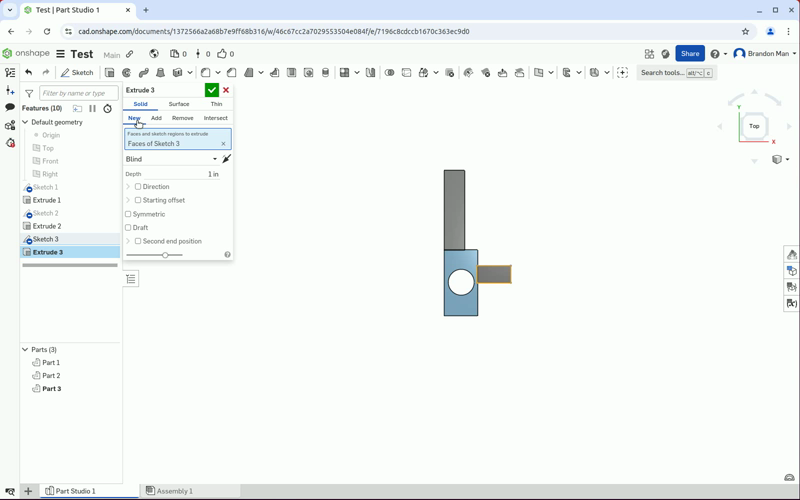
key(tab, 4)
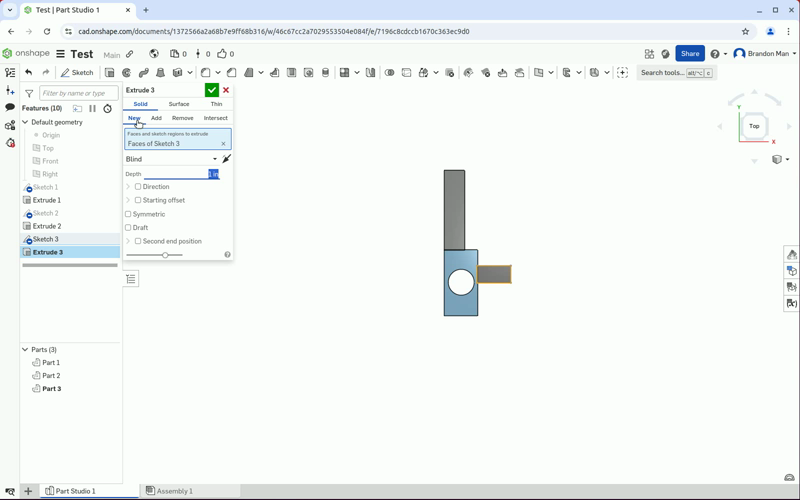
text(10.832)
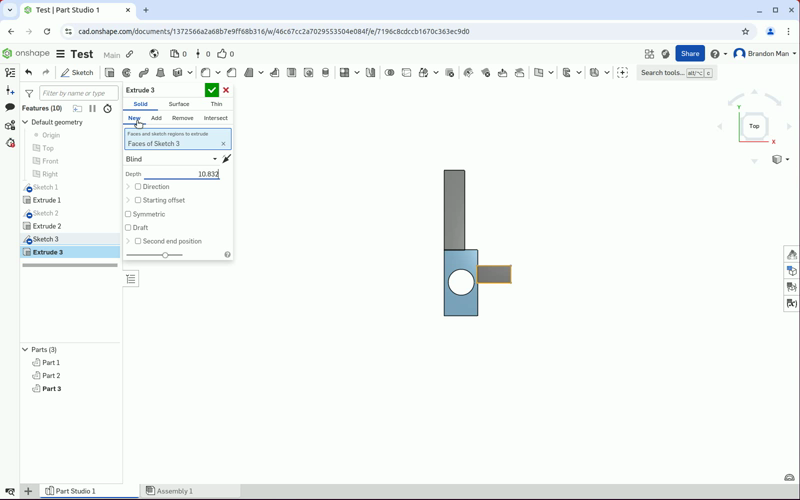
key(enter)
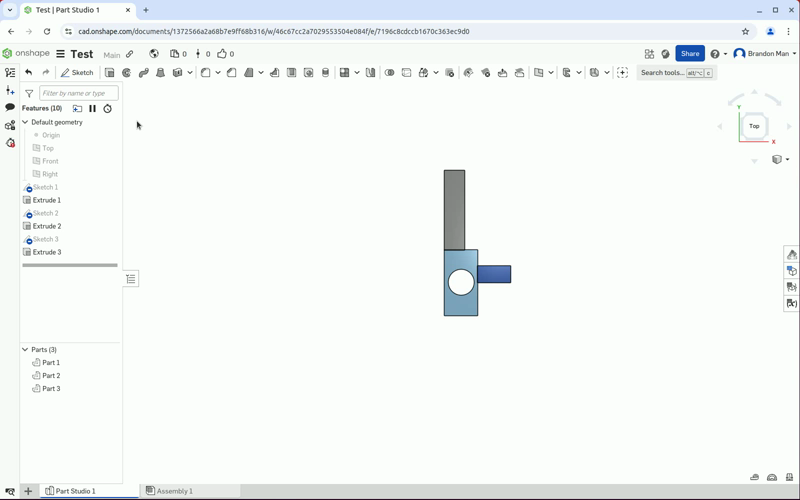
key(shift+h)
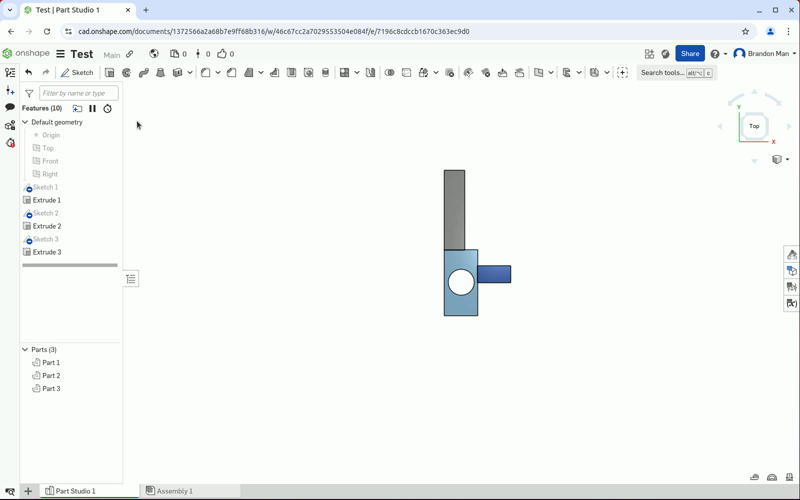
key(shift+h)
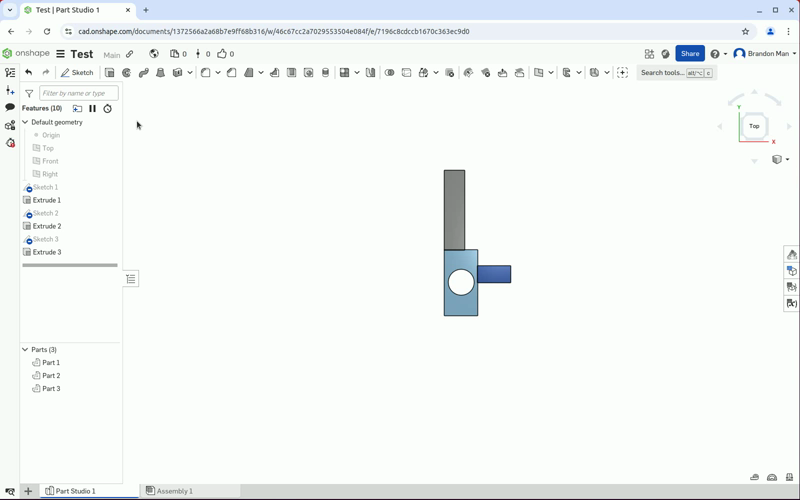
mouse_move(73, 189)
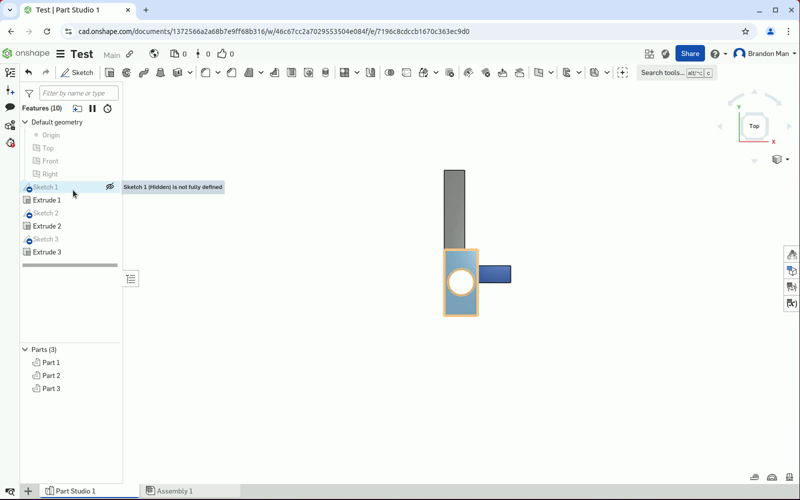
click(73, 189)
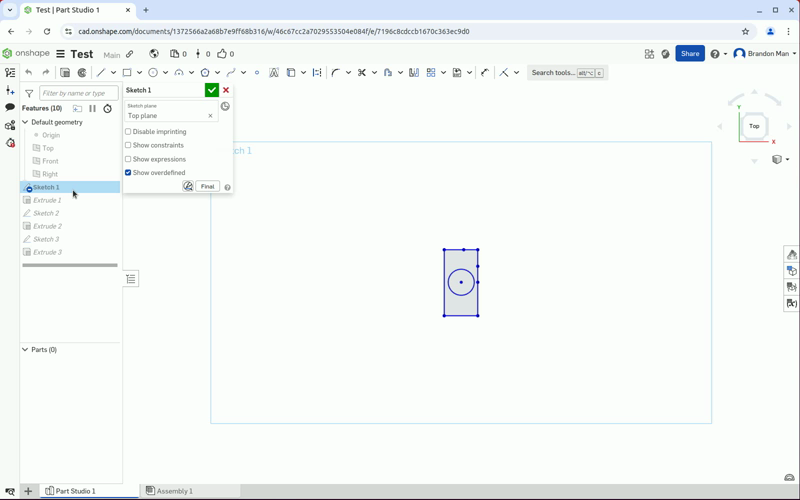
mouse_move(229, 92)
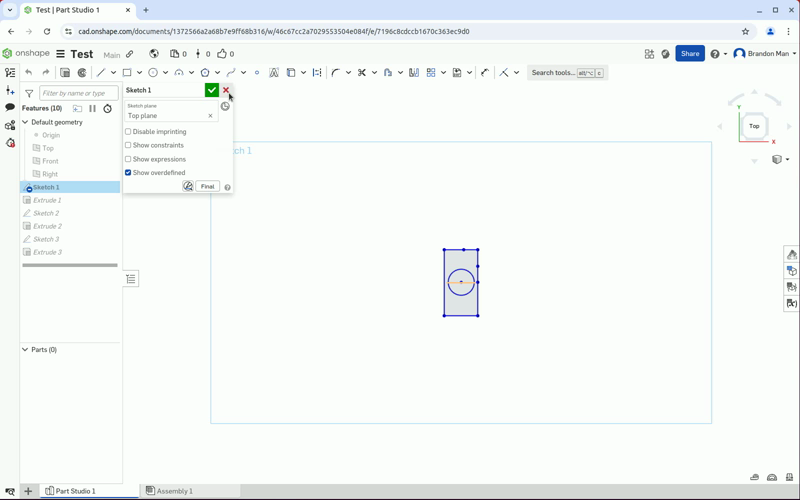
click(229, 92)
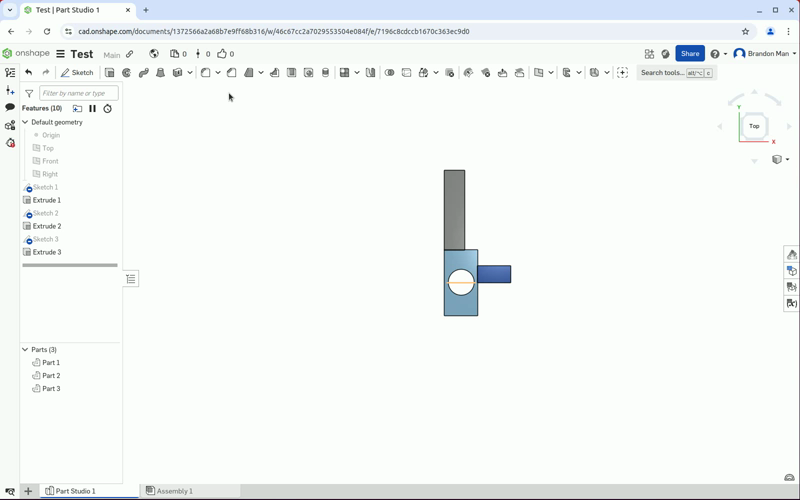
mouse_move(541, 75)
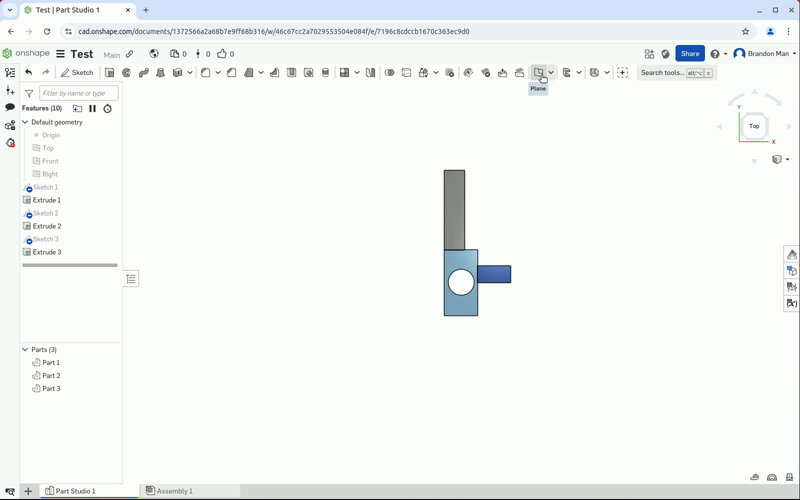
click(541, 75)
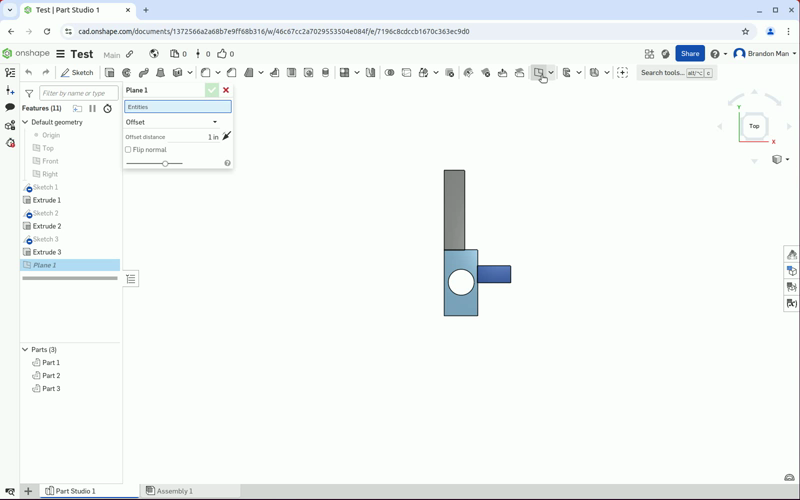
mouse_move(73, 150)
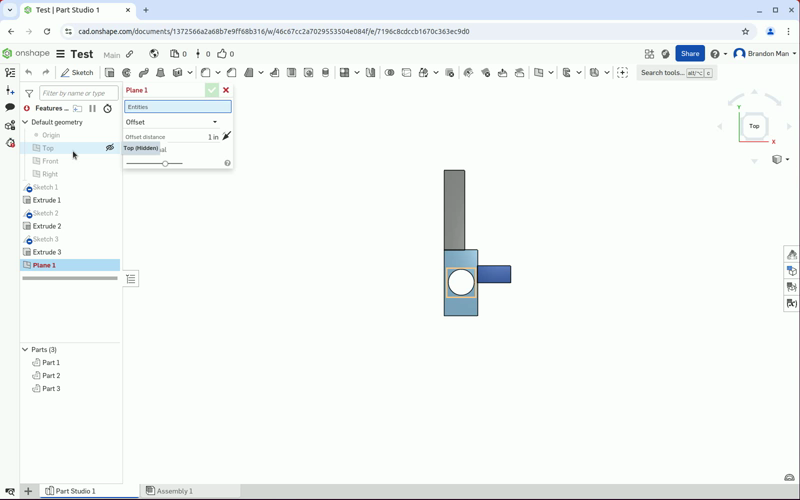
click(73, 150)
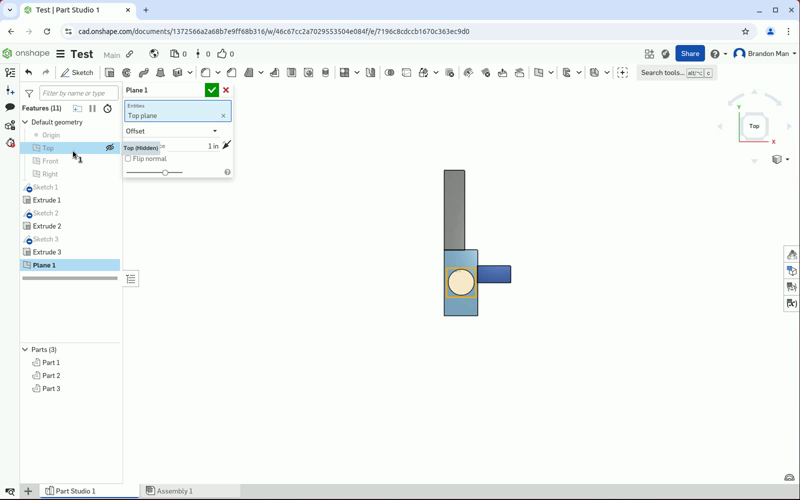
key(tab, 2)
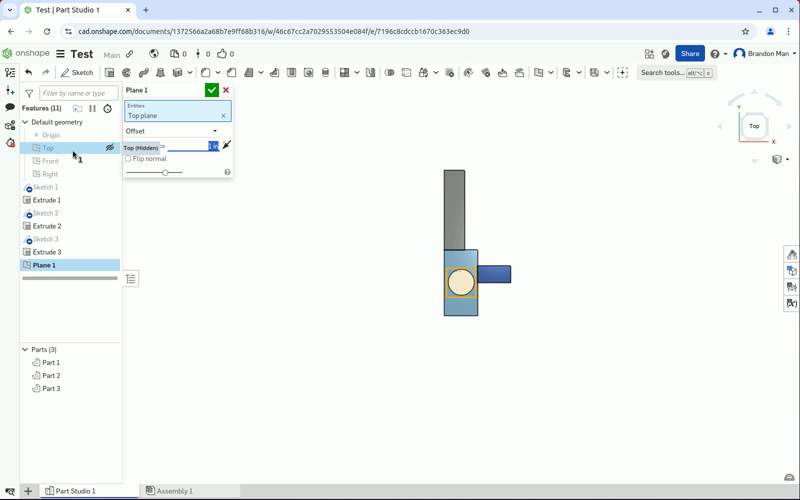
text(10.845)
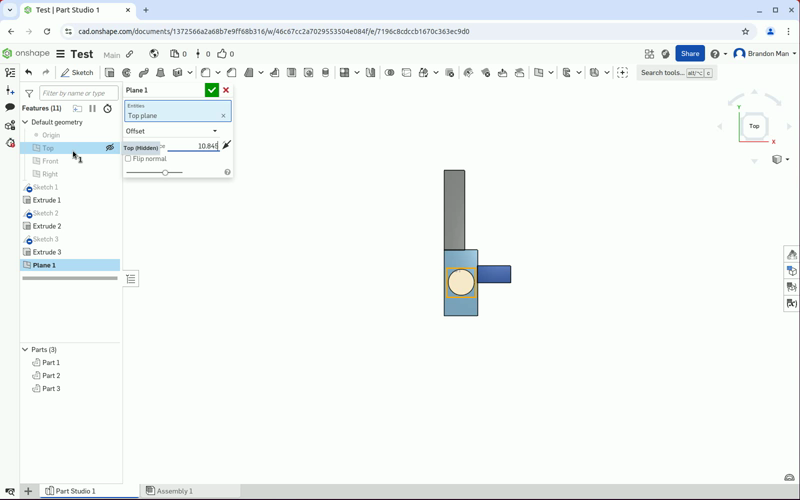
key(enter, 2)
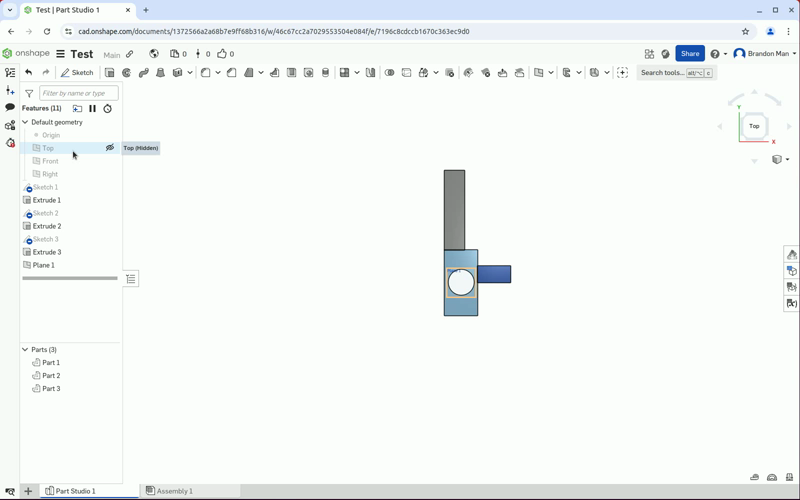
key(shift+s)
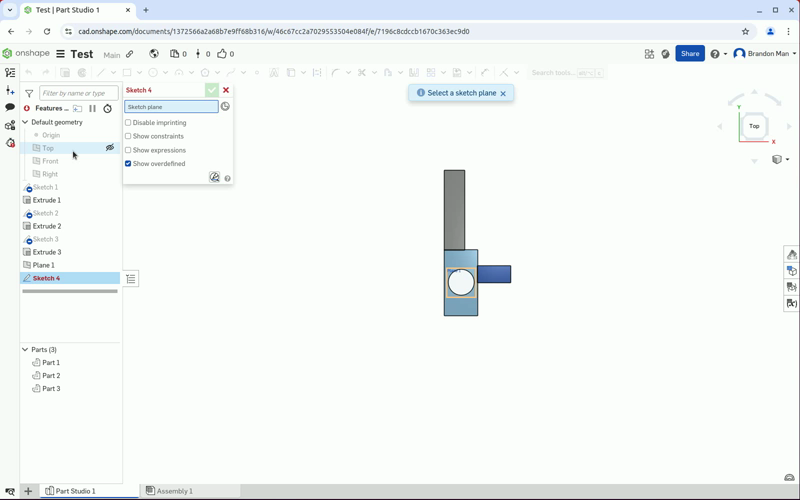
mouse_move(73, 267)
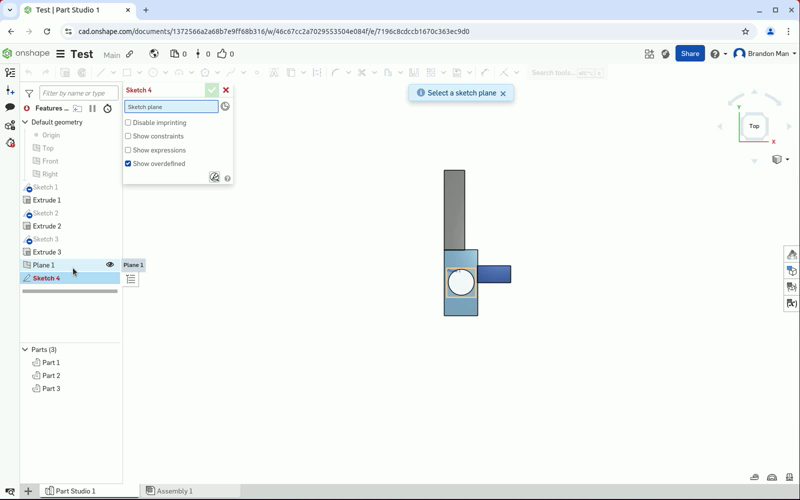
click(73, 267)
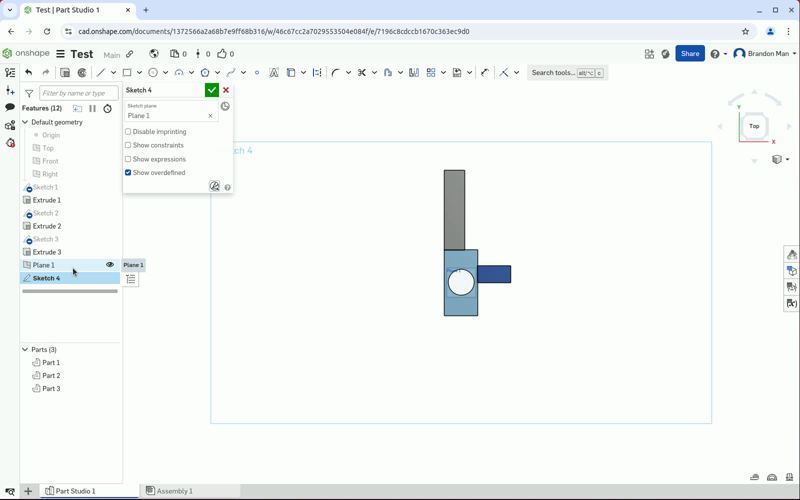
mouse_move(73, 352)
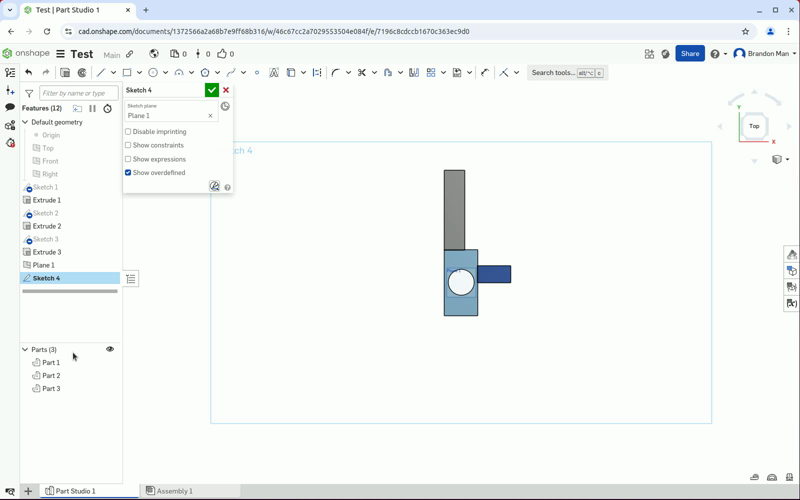
key(y)
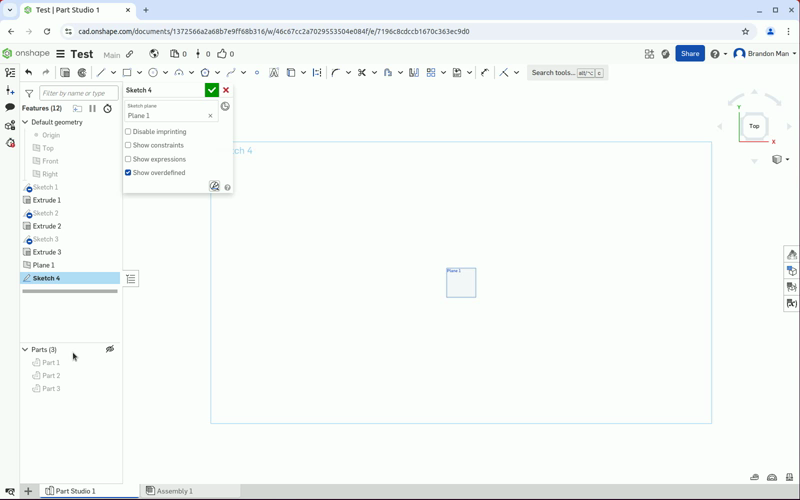
key(a)
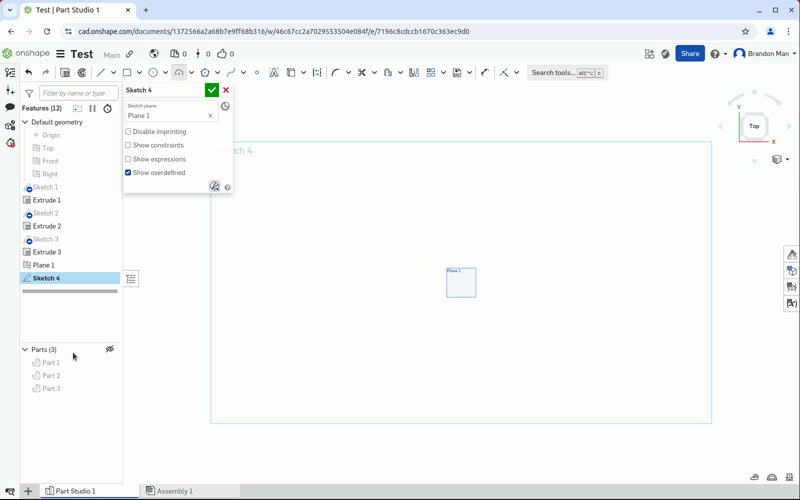
key_down(shift)
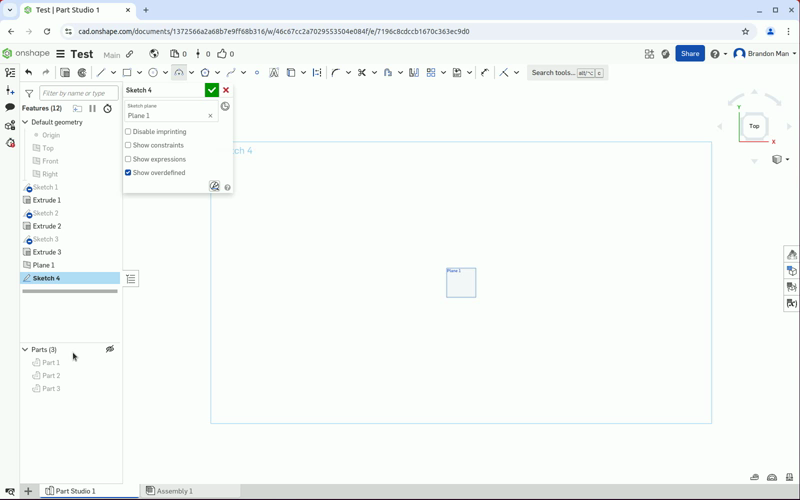
mouse_move(444, 299)
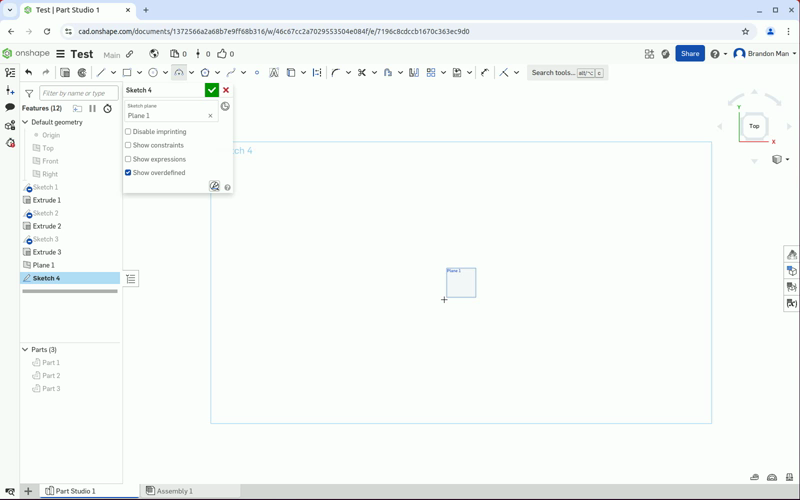
click(444, 299)
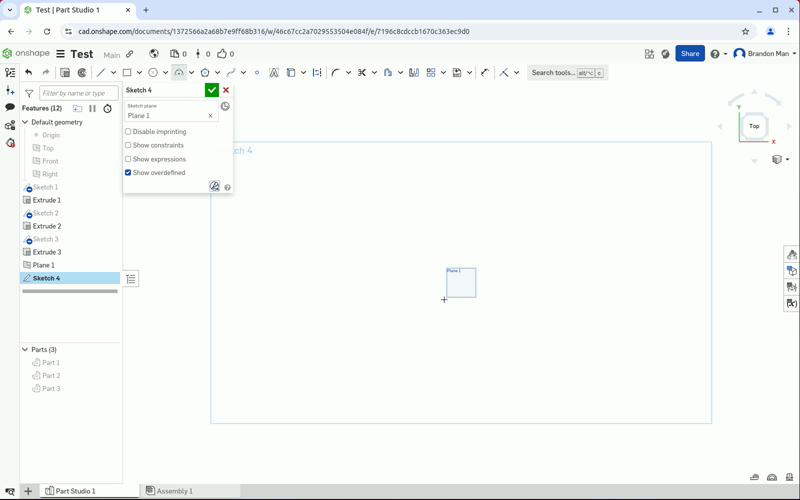
key_up(shift)
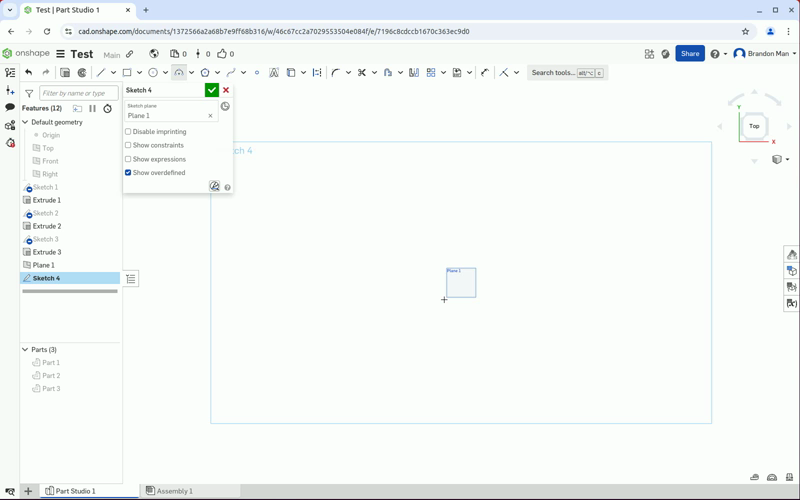
key_down(shift)
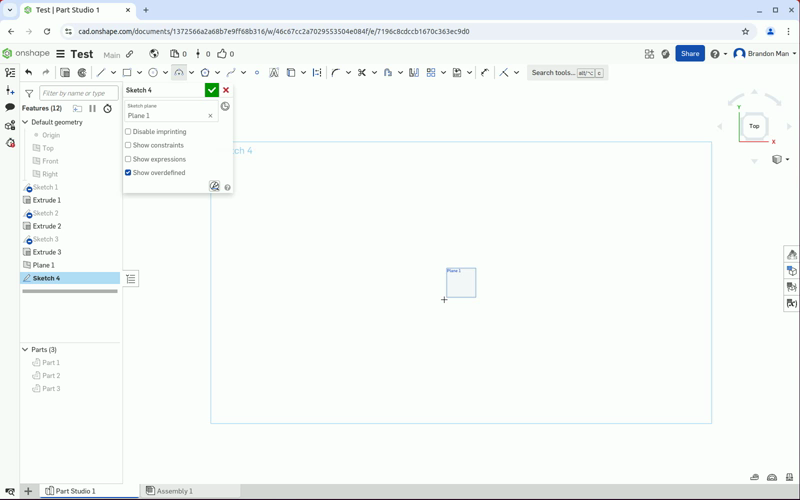
mouse_move(461, 316)
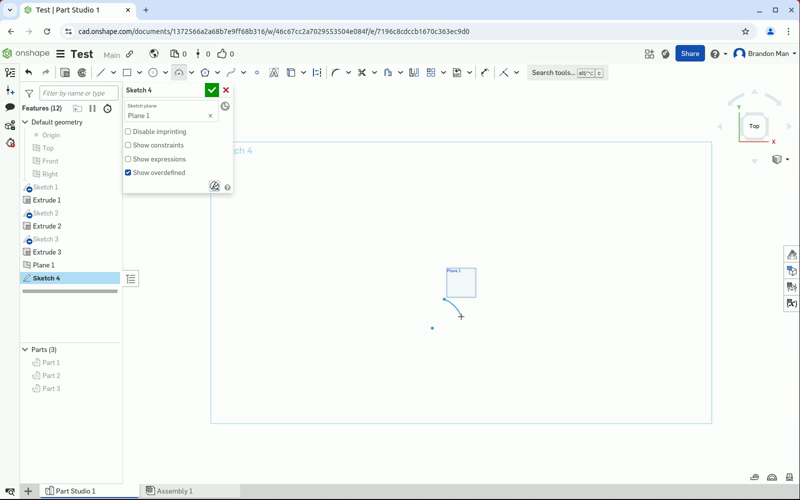
click(461, 316)
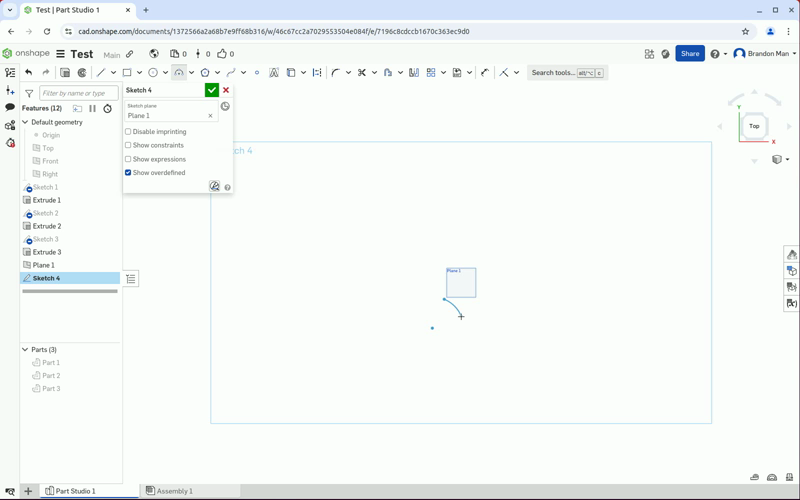
mouse_move(459, 300)
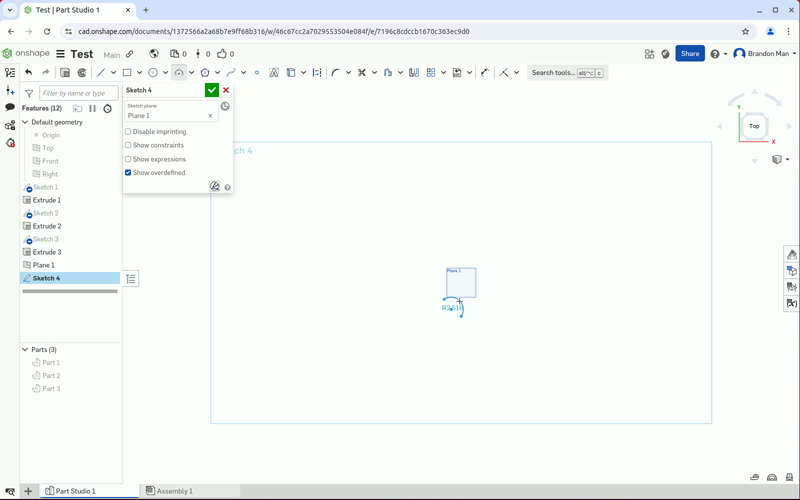
click(459, 300)
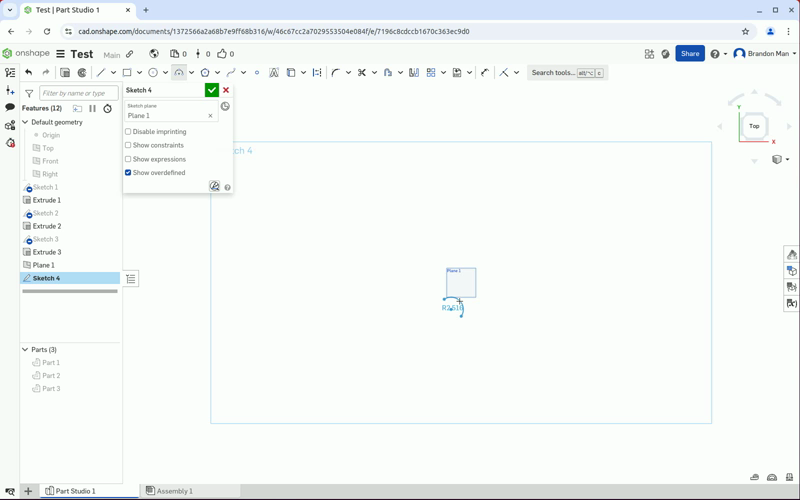
key_up(shift)
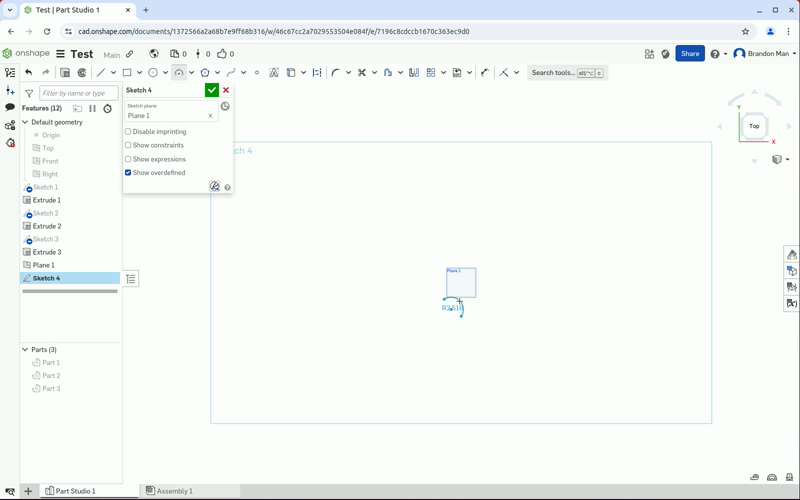
key(esc)
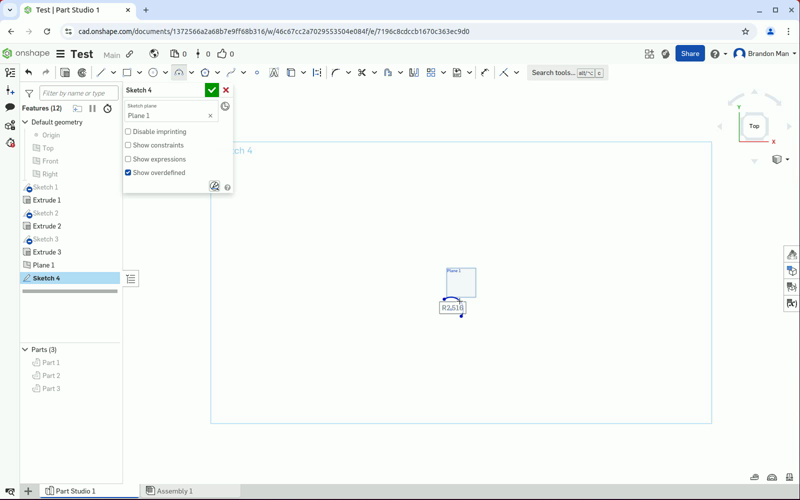
key(l)
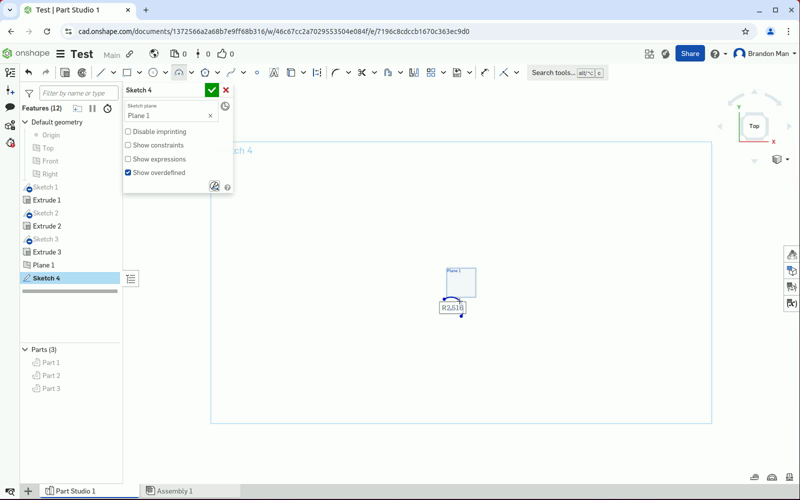
mouse_move(461, 316)
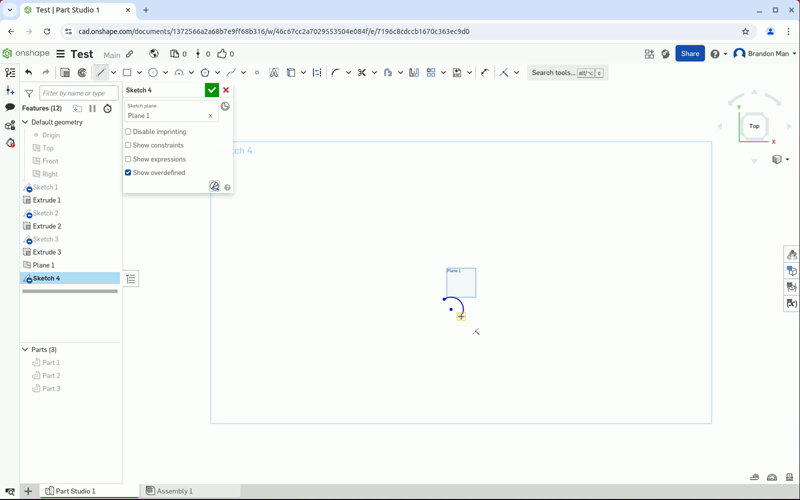
click(461, 316)
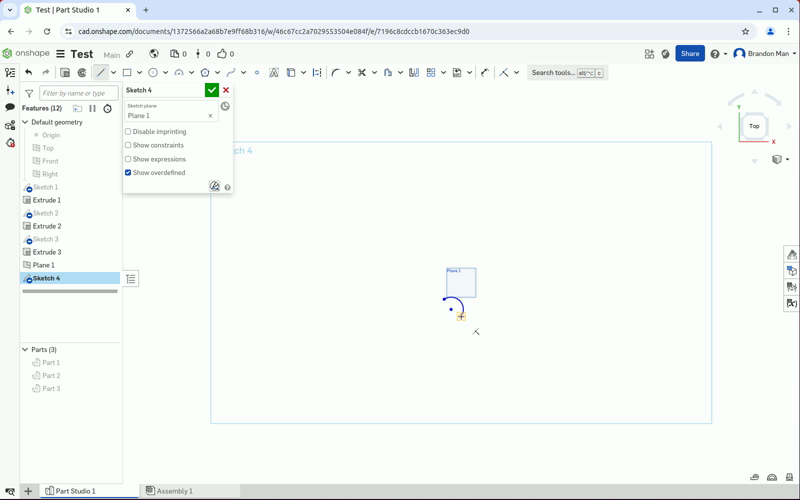
key_down(shift)
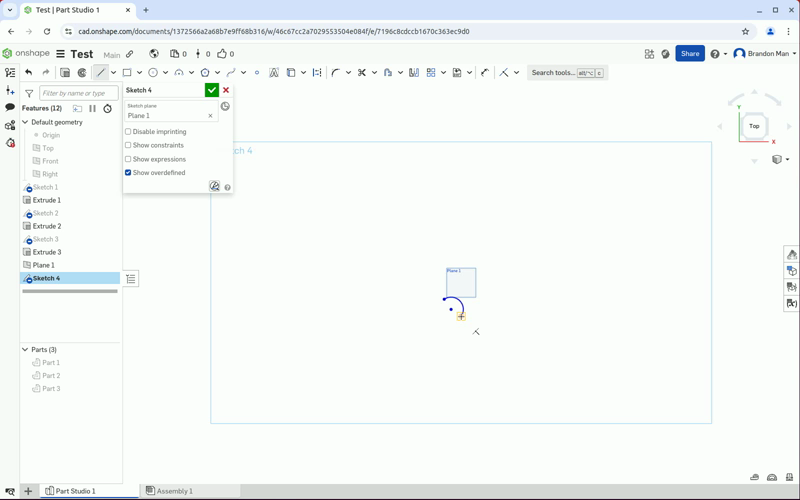
mouse_move(491, 316)
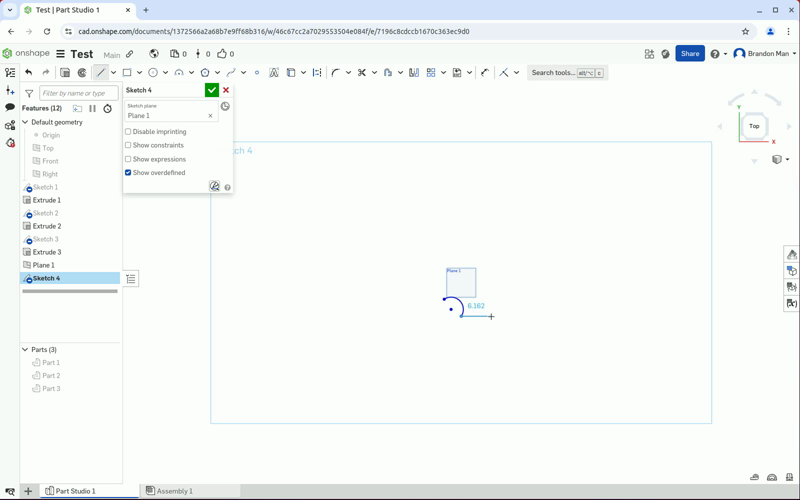
mouse_move(467, 316)
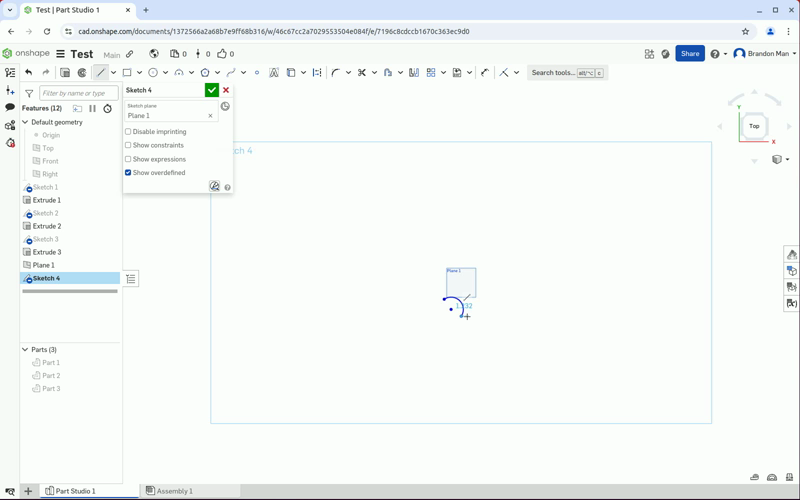
scroll(6)
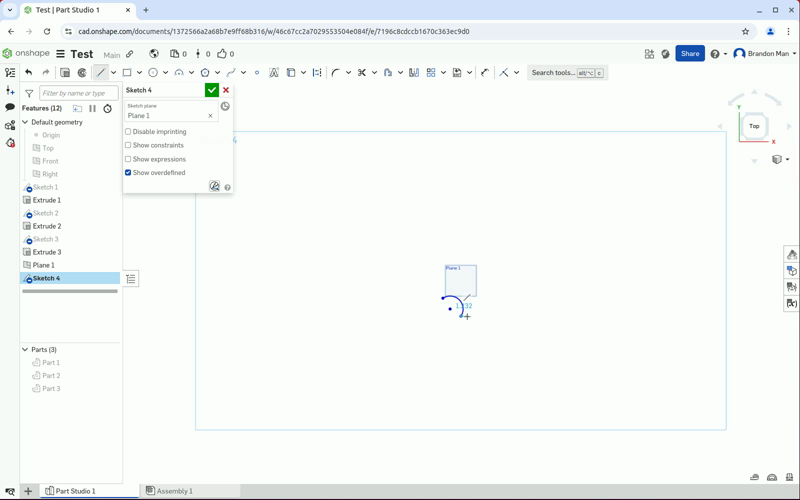
scroll(6)
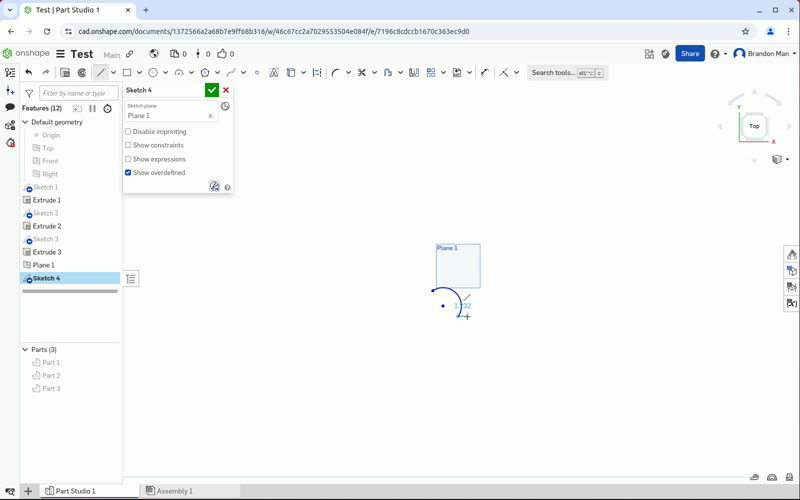
scroll(6)
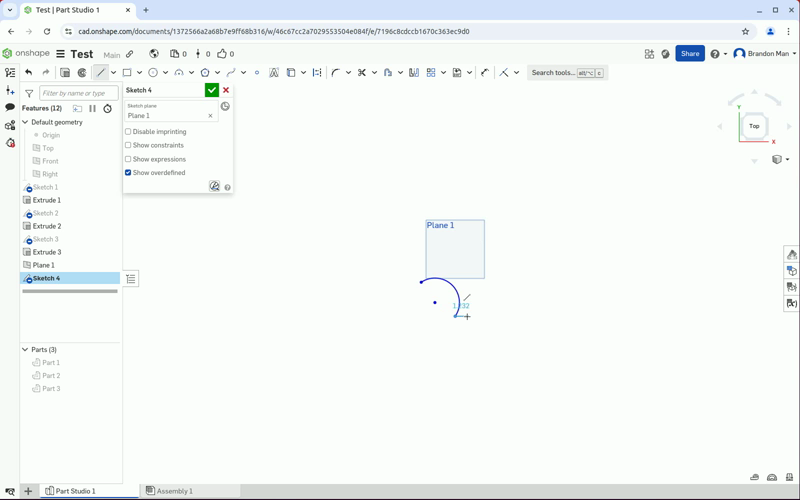
scroll(6)
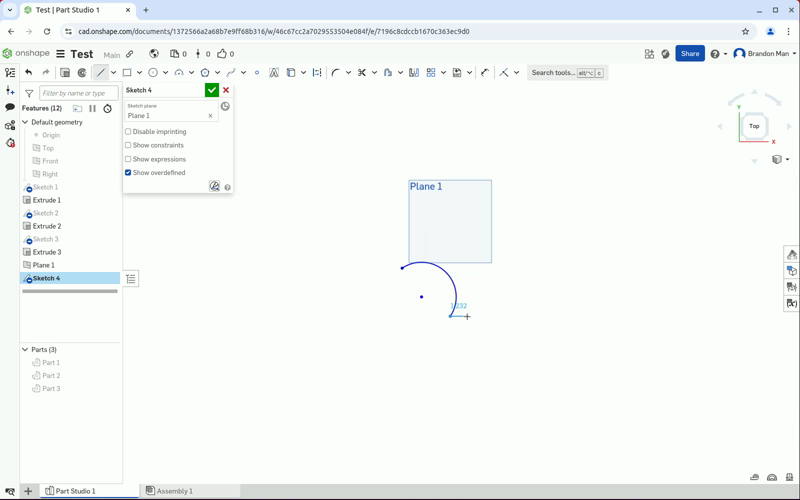
scroll(6)
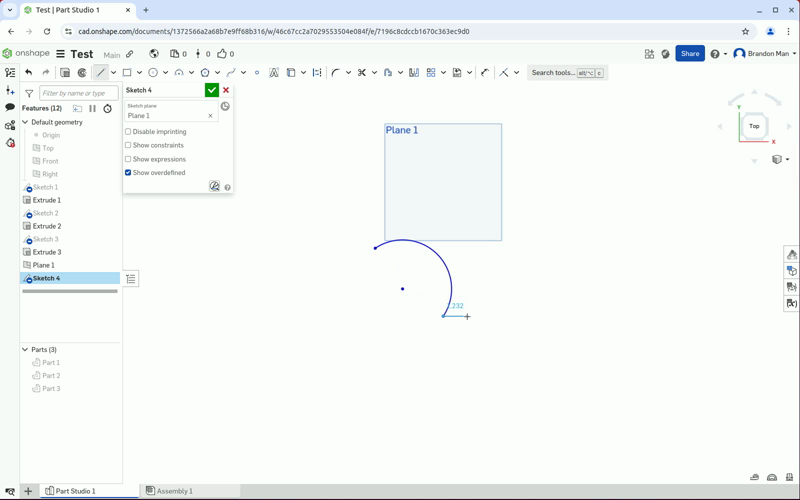
scroll(6)
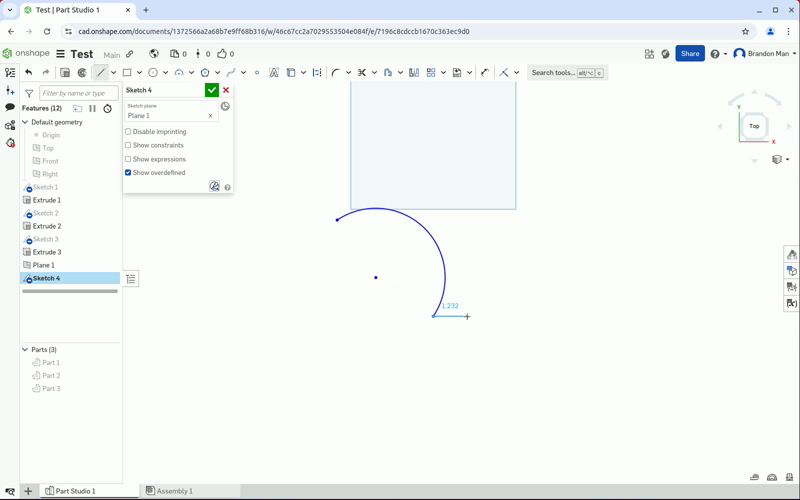
scroll(6)
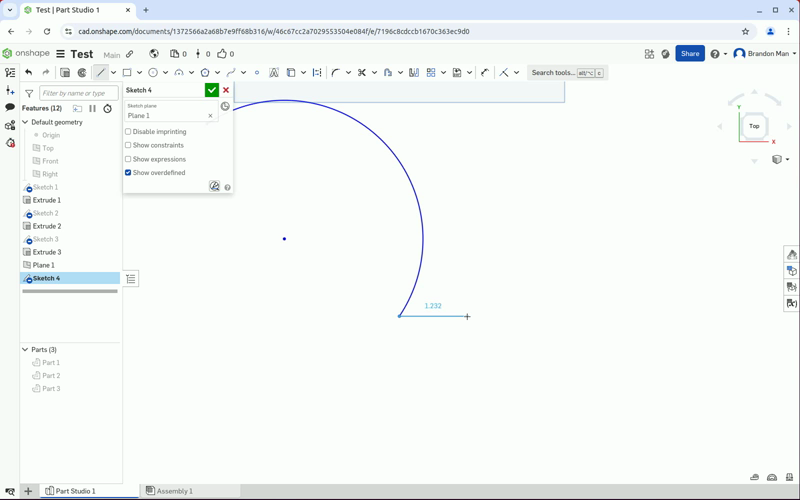
click(467, 316)
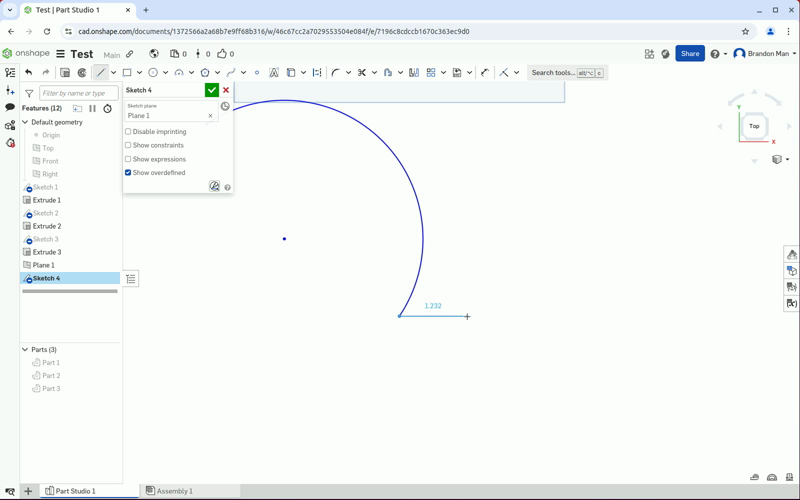
scroll(-6)
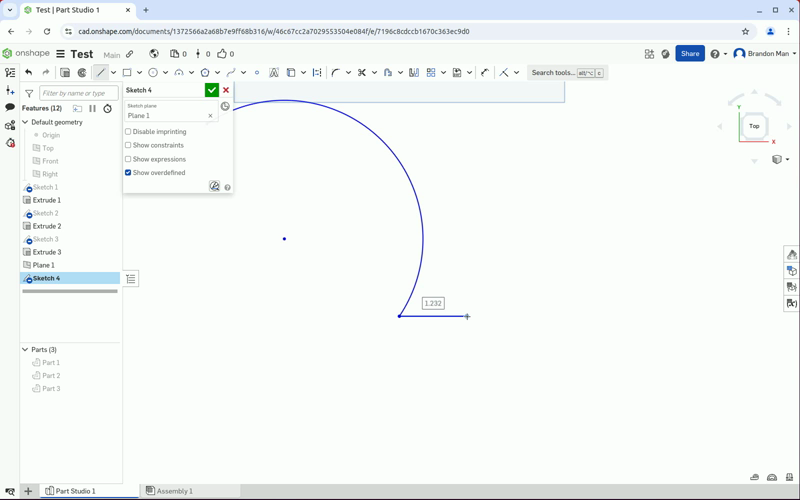
scroll(-6)
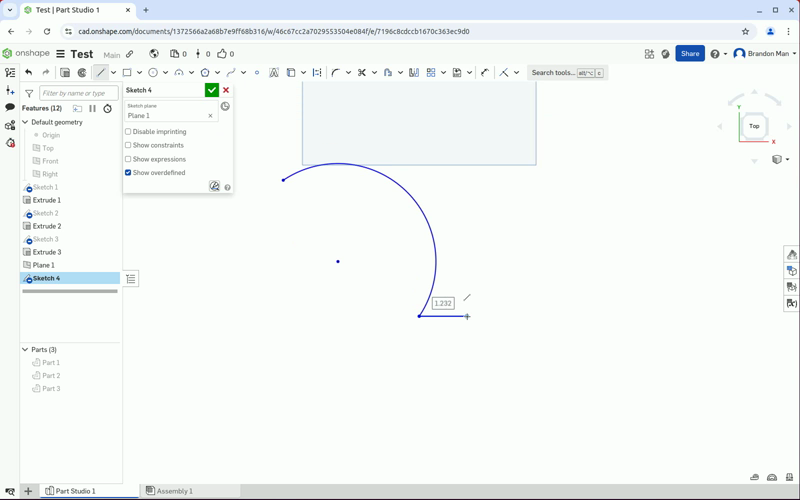
scroll(-6)
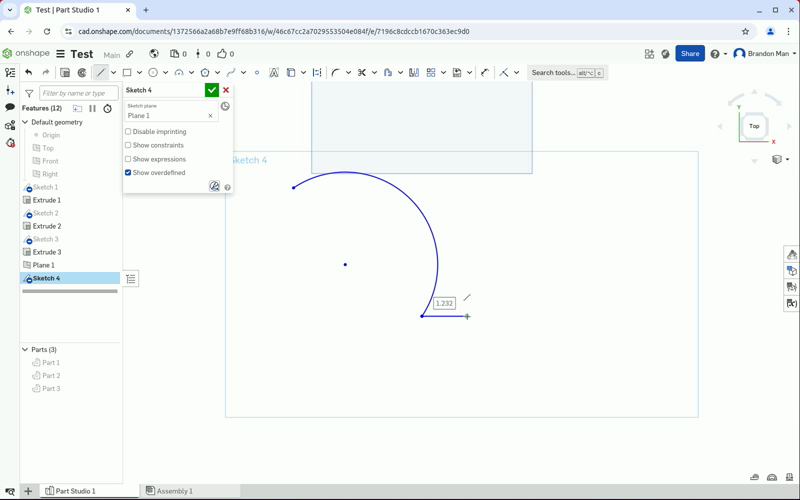
scroll(-6)
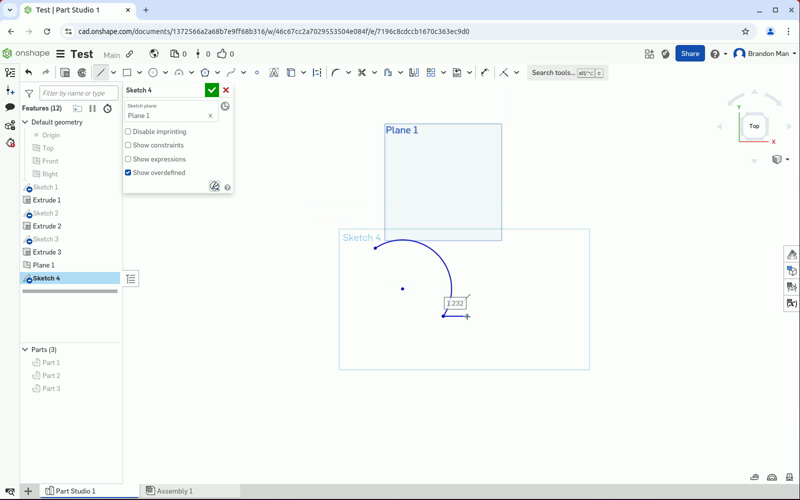
scroll(-6)
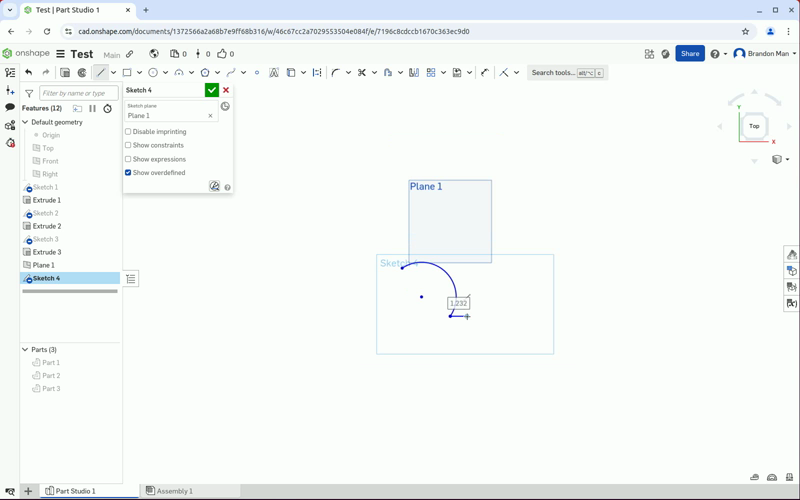
scroll(-6)
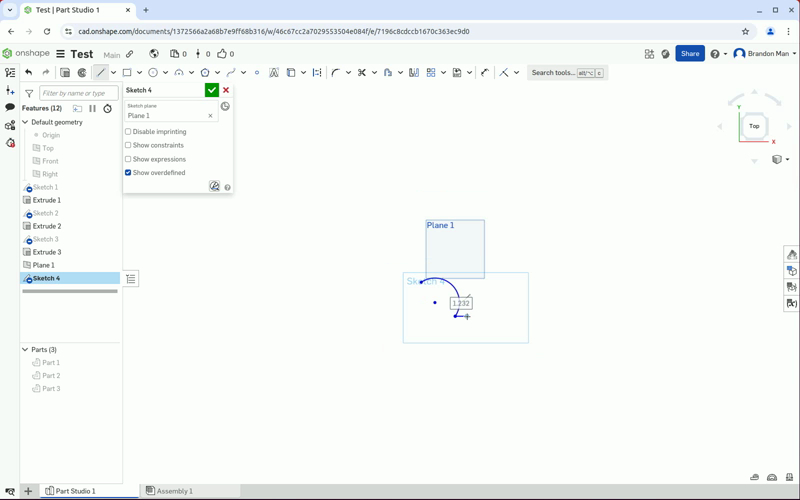
scroll(-6)
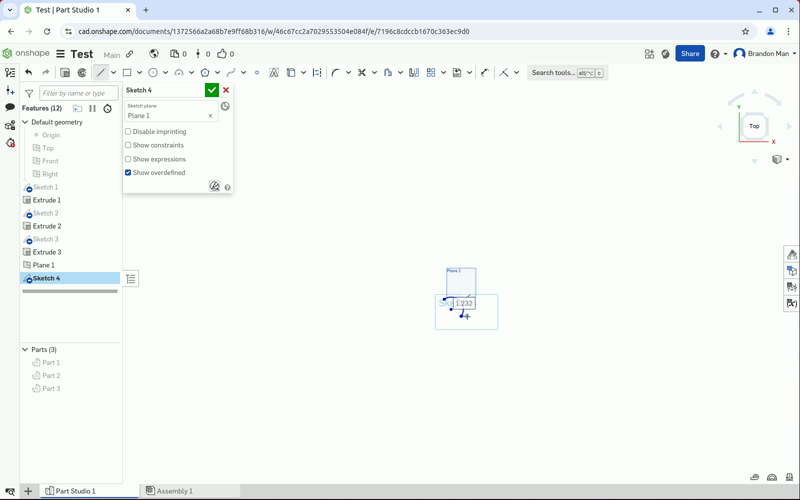
key_up(shift)
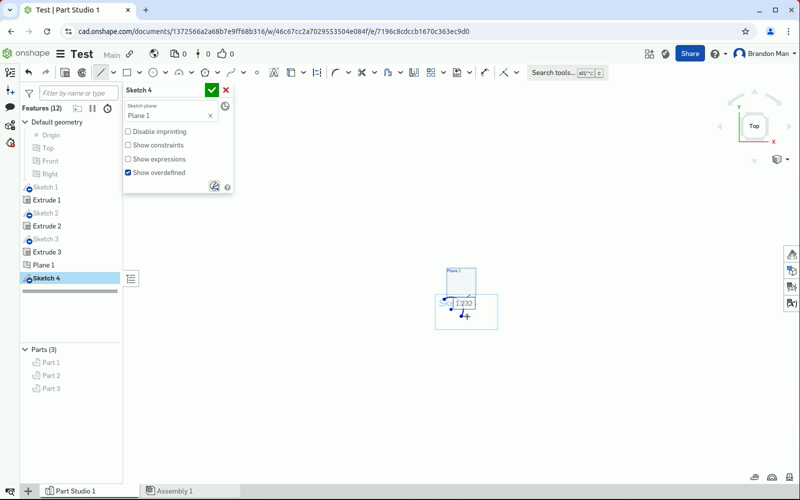
key(esc)
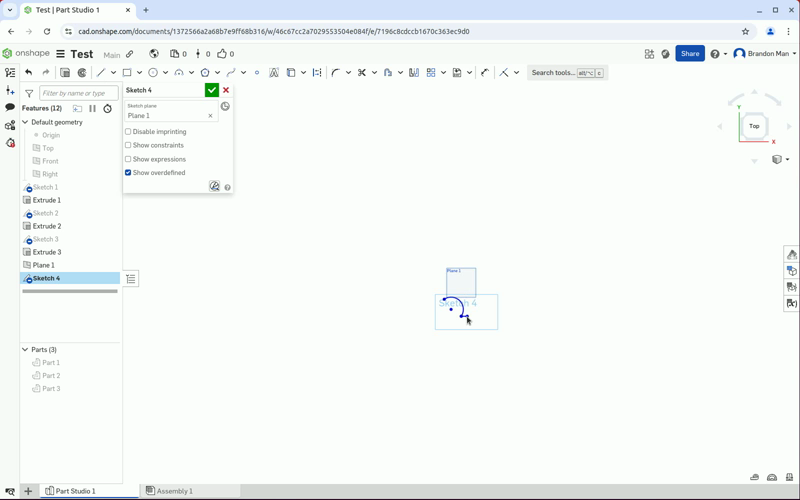
key(a)
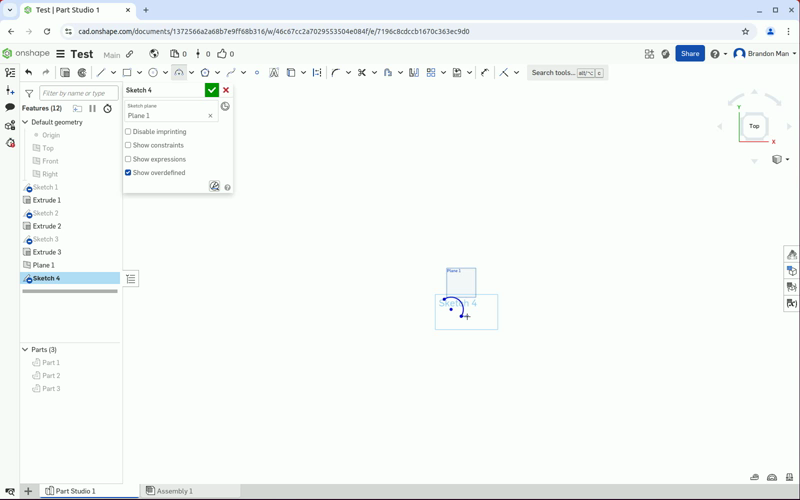
mouse_move(467, 316)
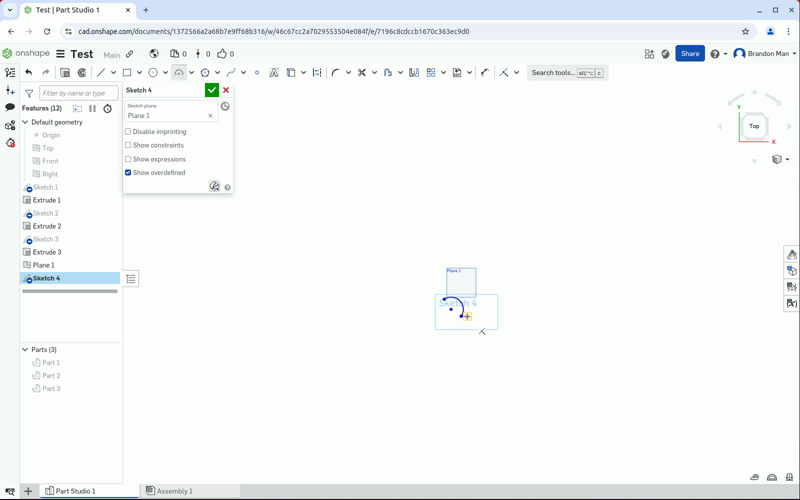
click(467, 316)
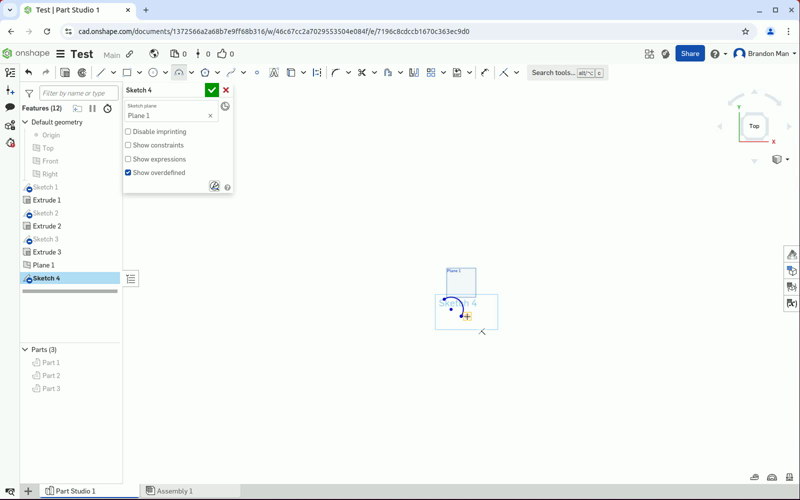
key_down(shift)
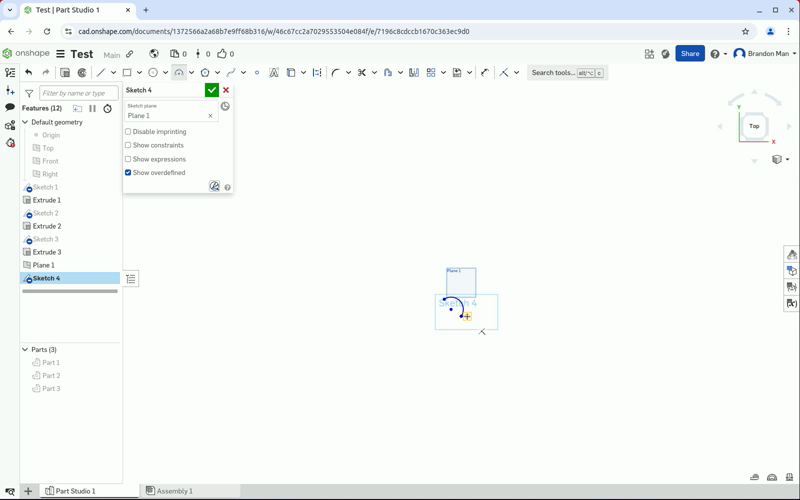
mouse_move(461, 295)
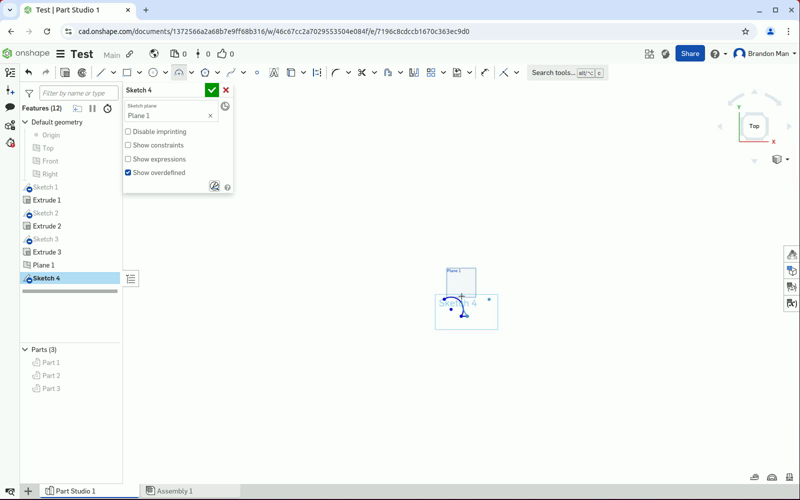
click(461, 295)
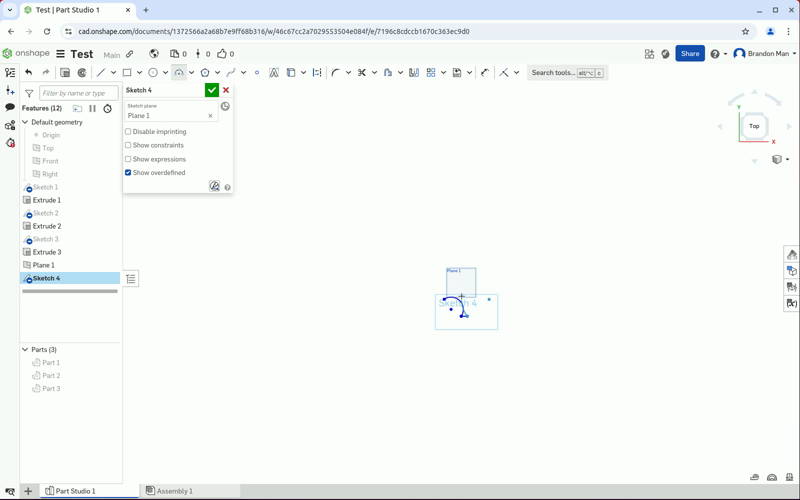
mouse_move(468, 304)
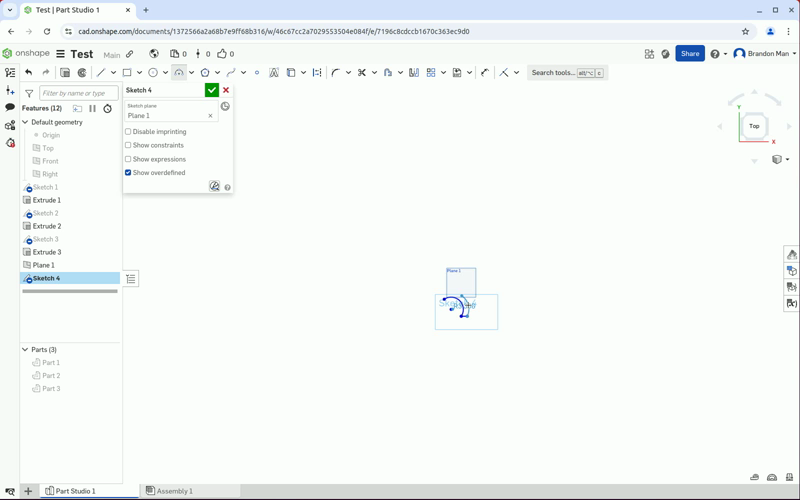
click(468, 304)
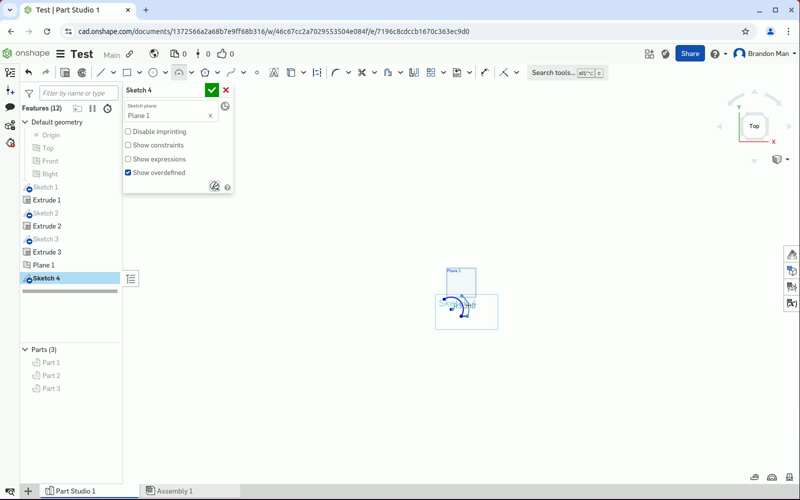
key_up(shift)
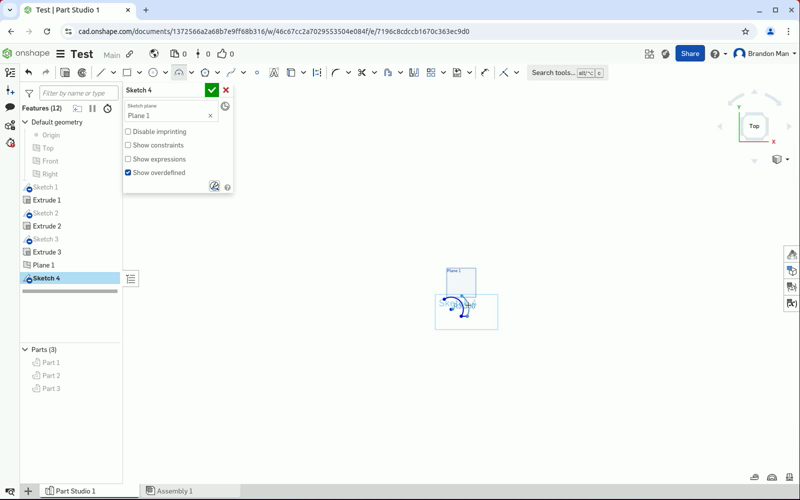
mouse_move(461, 295)
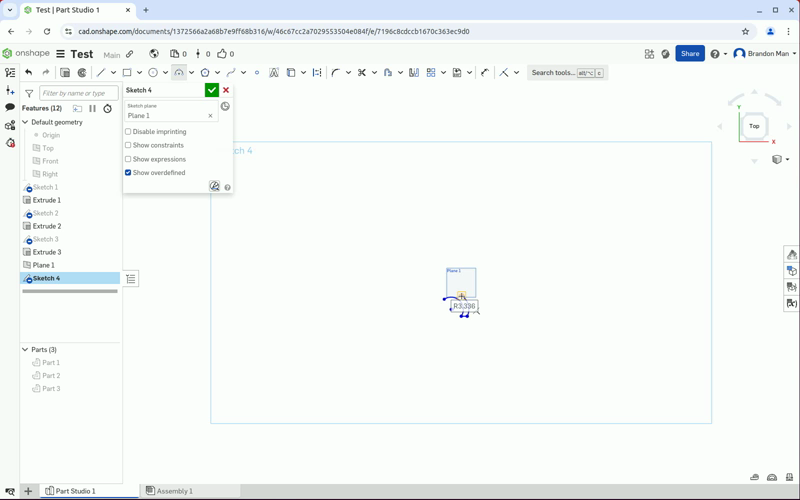
click(461, 295)
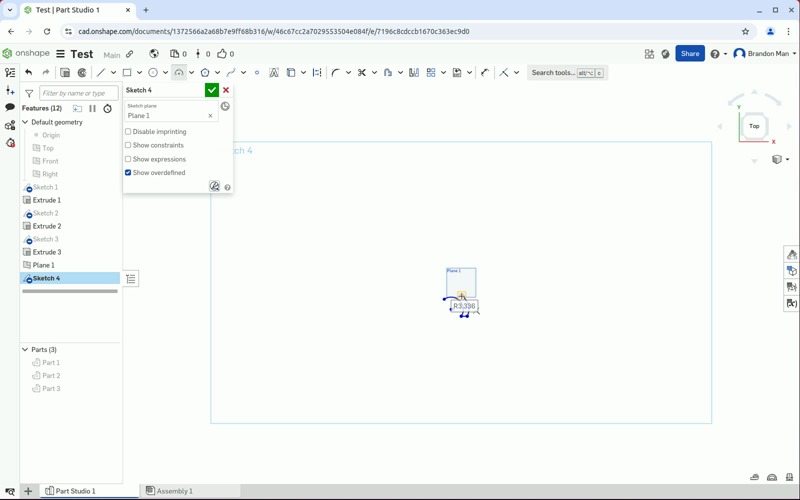
key_down(shift)
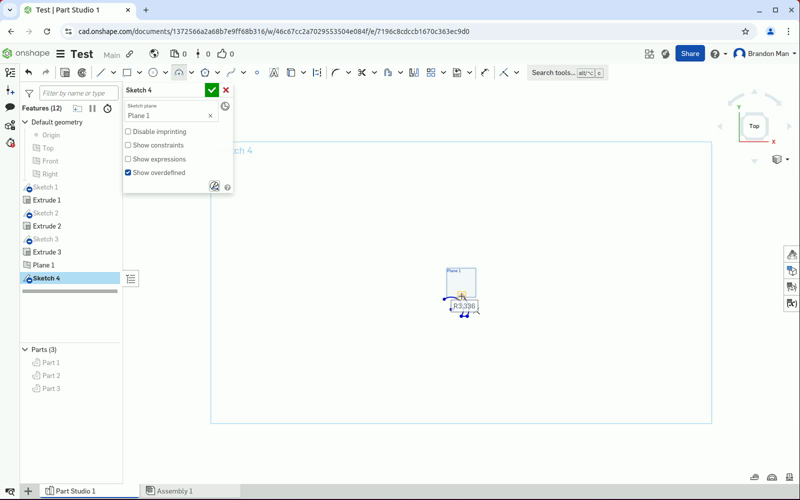
mouse_move(452, 291)
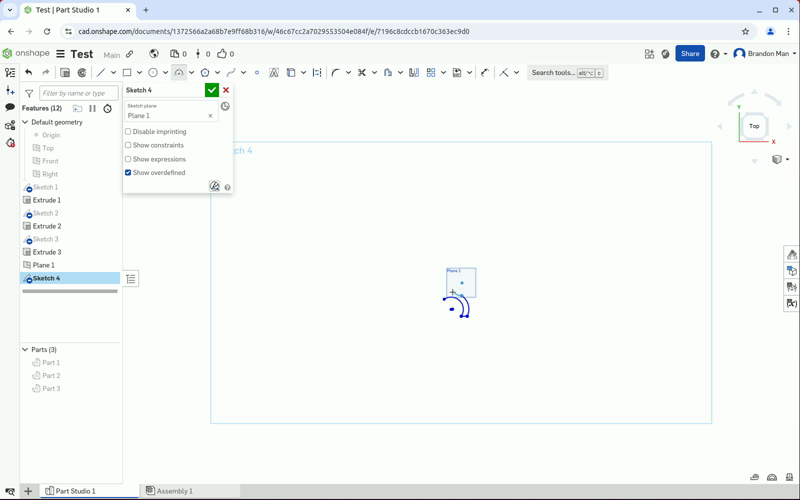
click(452, 291)
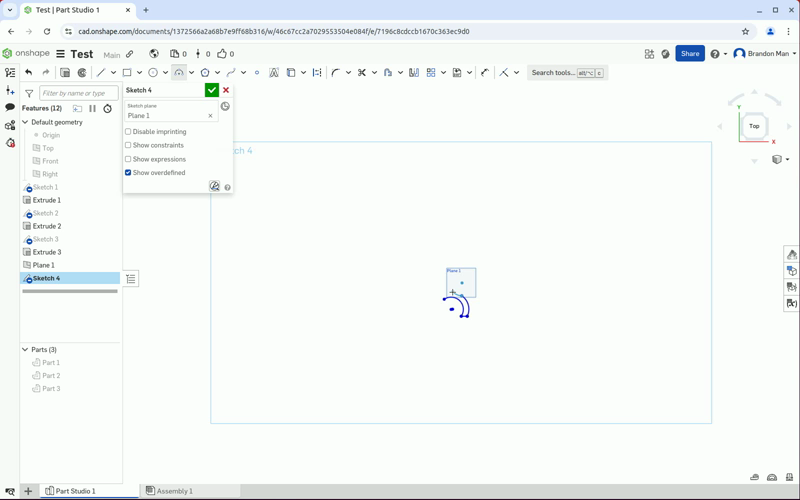
mouse_move(456, 294)
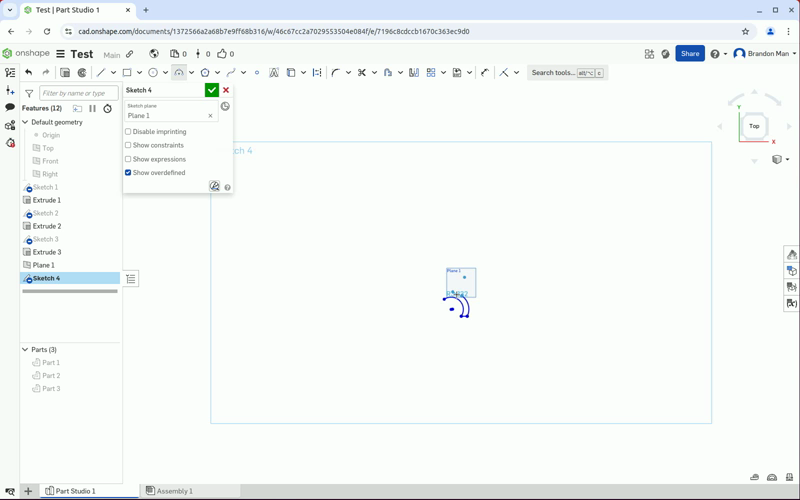
click(456, 294)
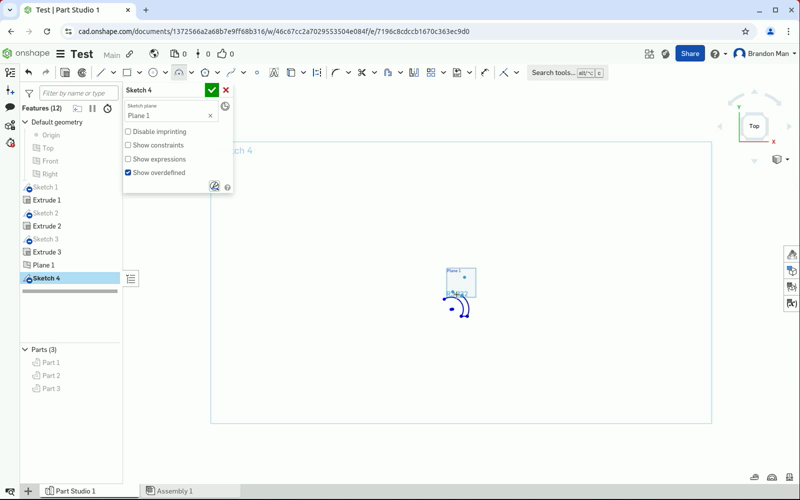
key_up(shift)
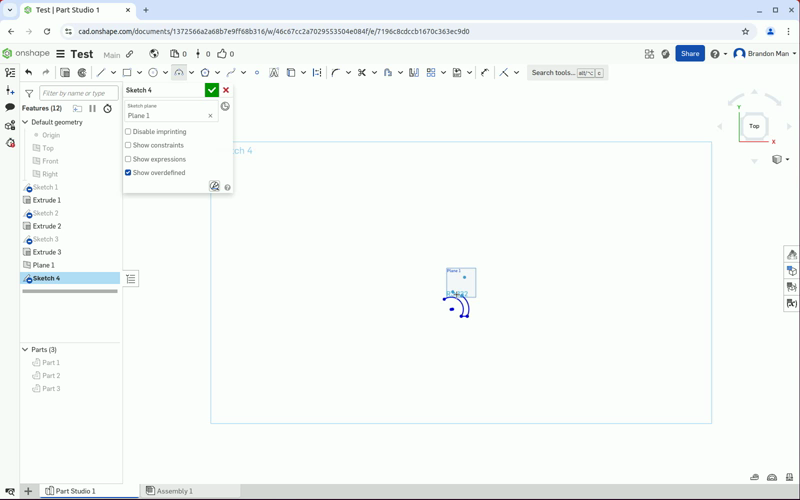
mouse_move(452, 291)
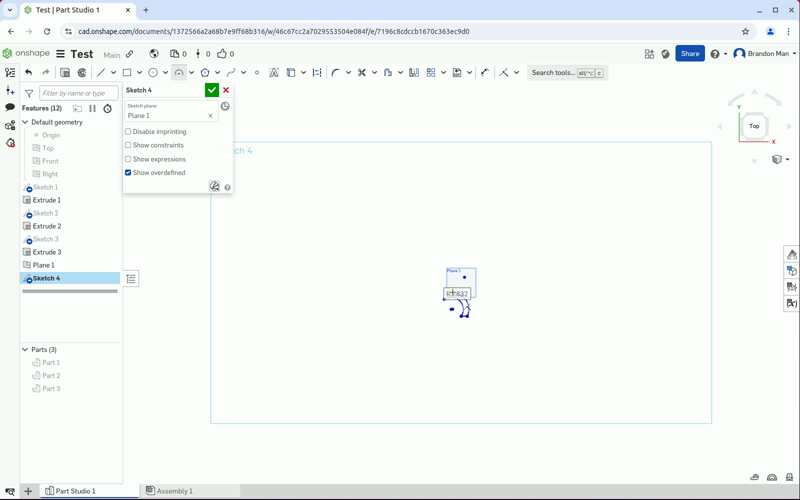
click(452, 291)
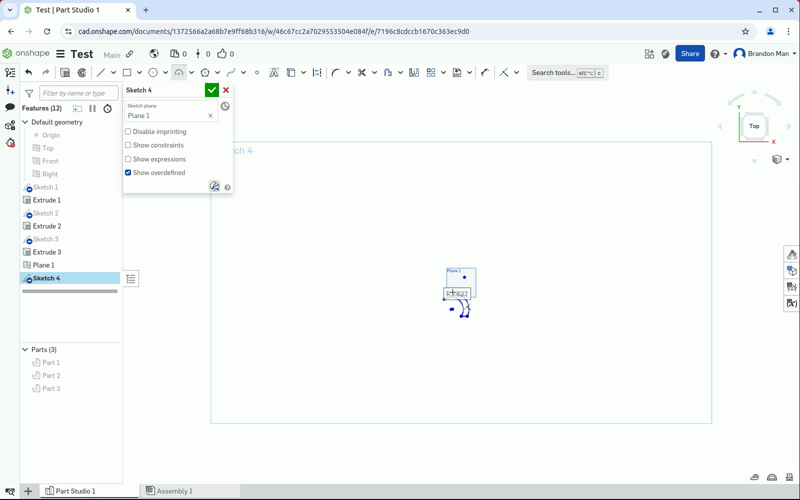
key_down(shift)
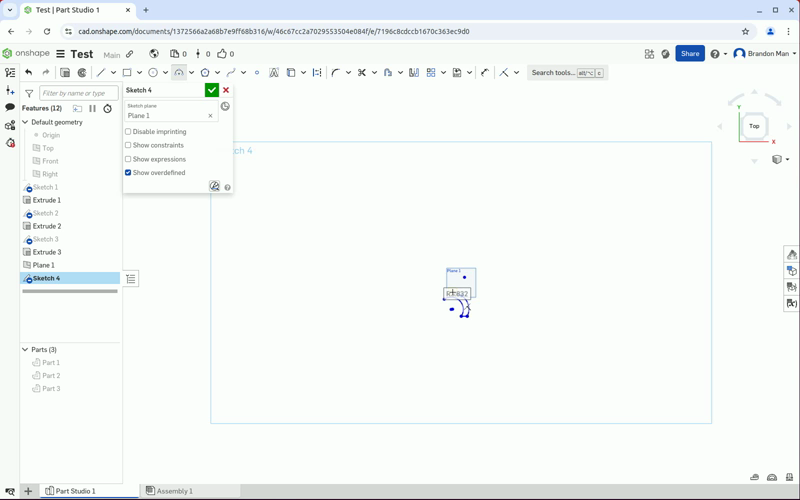
mouse_move(444, 293)
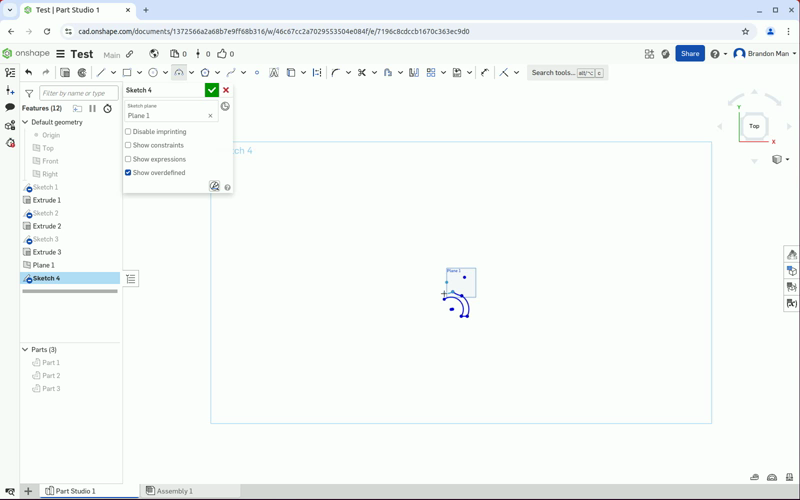
click(444, 293)
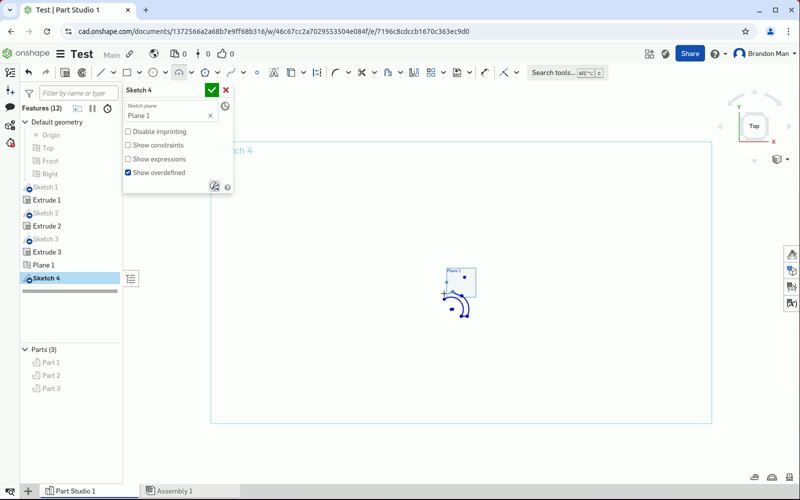
mouse_move(448, 291)
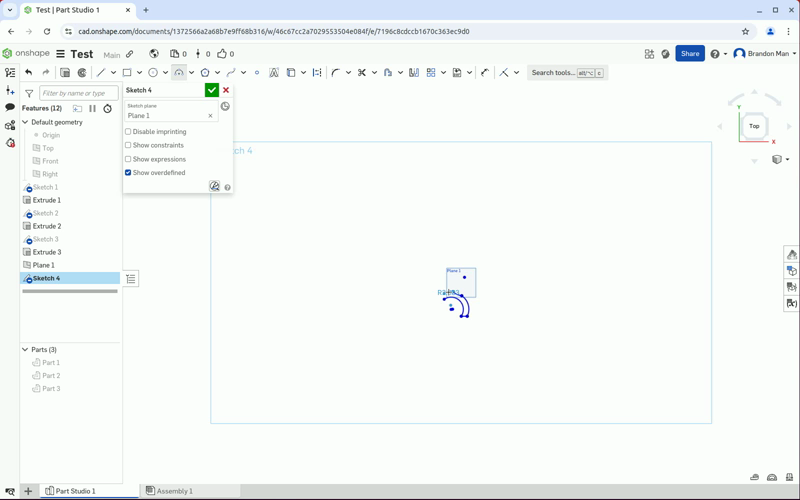
scroll(6)
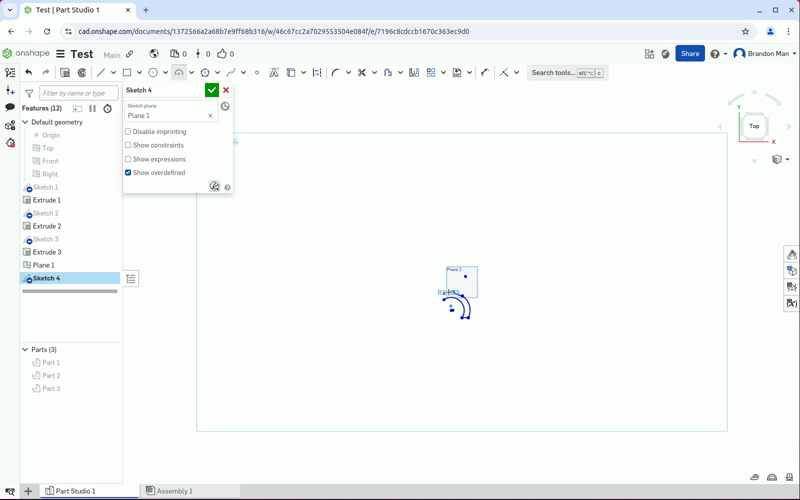
scroll(6)
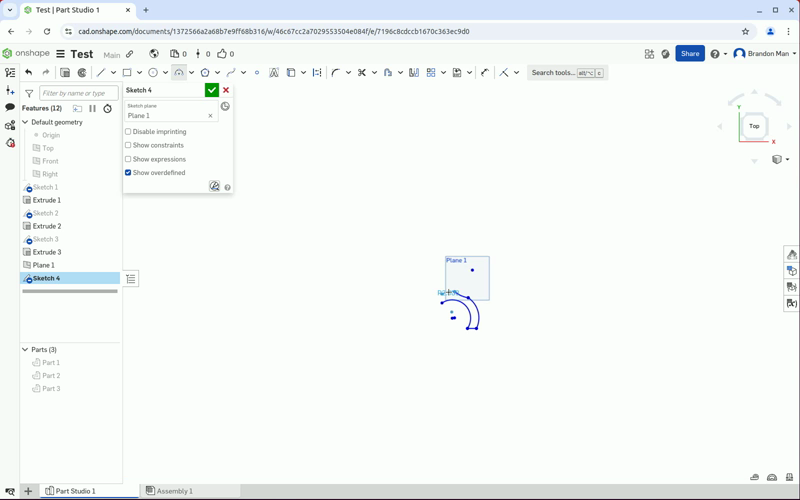
scroll(6)
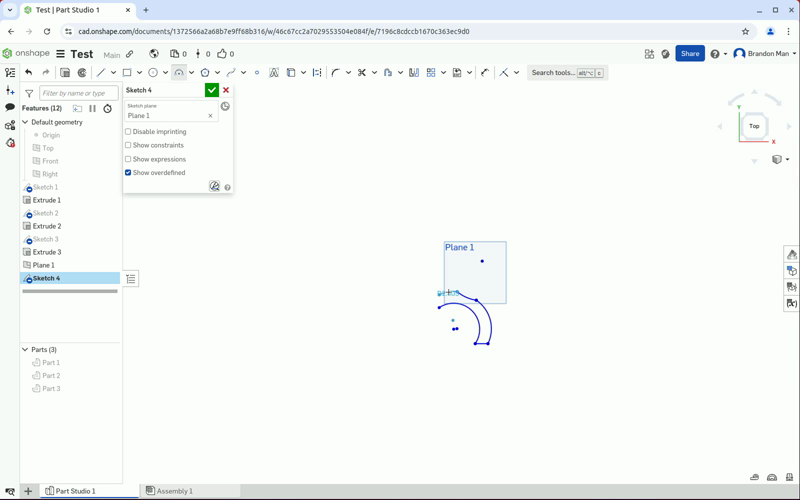
scroll(6)
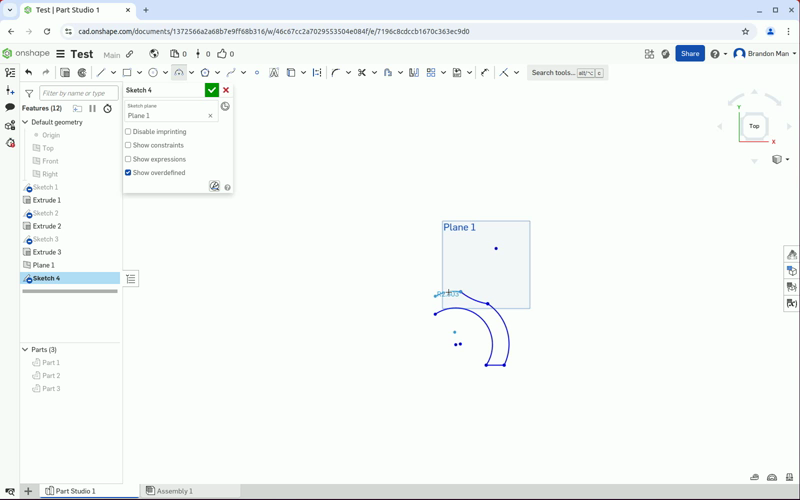
scroll(6)
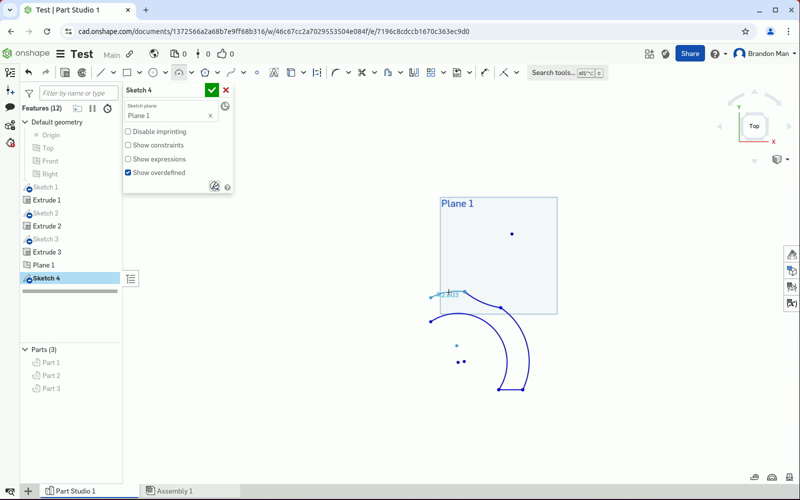
scroll(6)
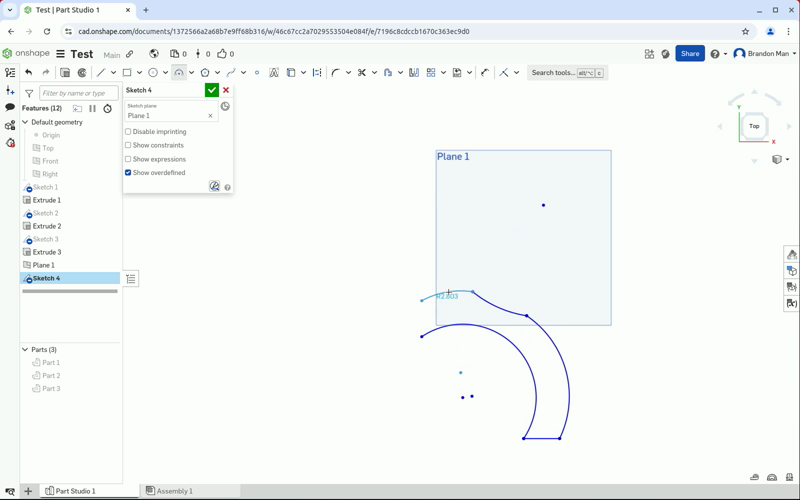
scroll(6)
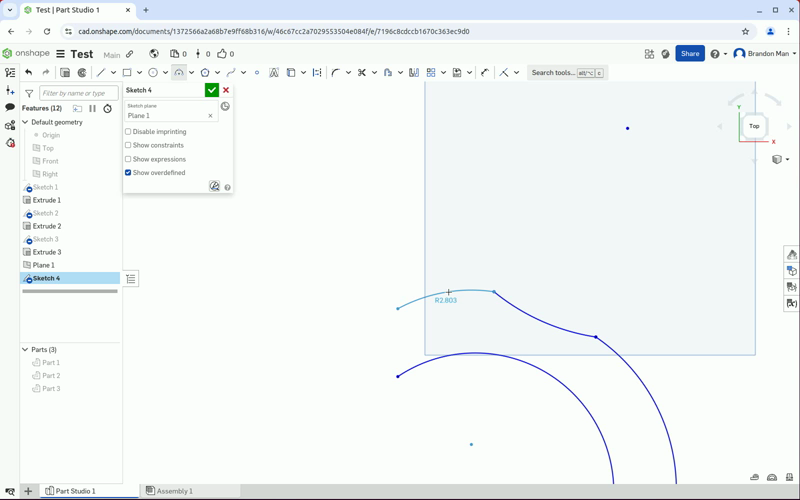
click(448, 291)
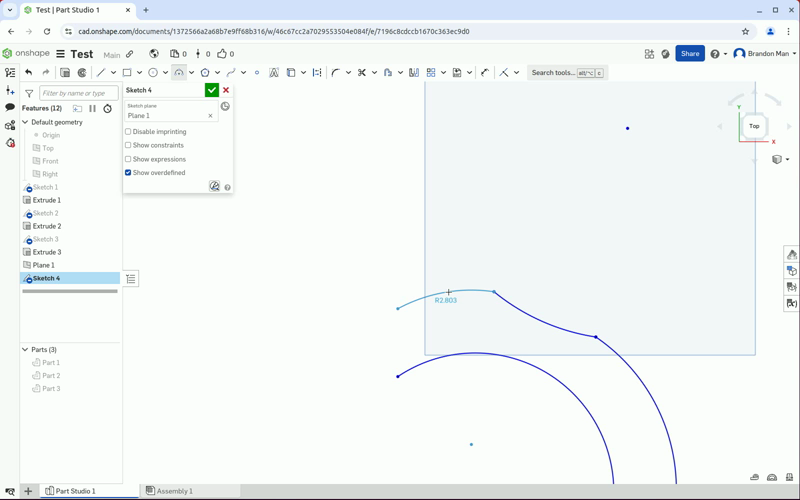
scroll(-6)
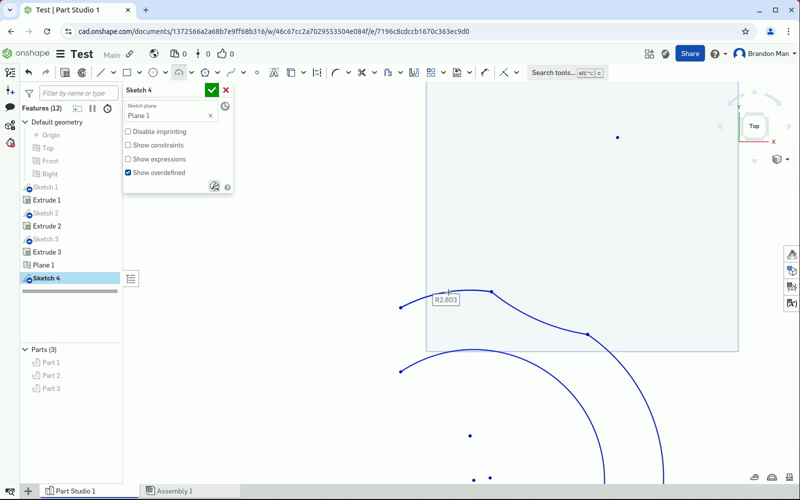
scroll(-6)
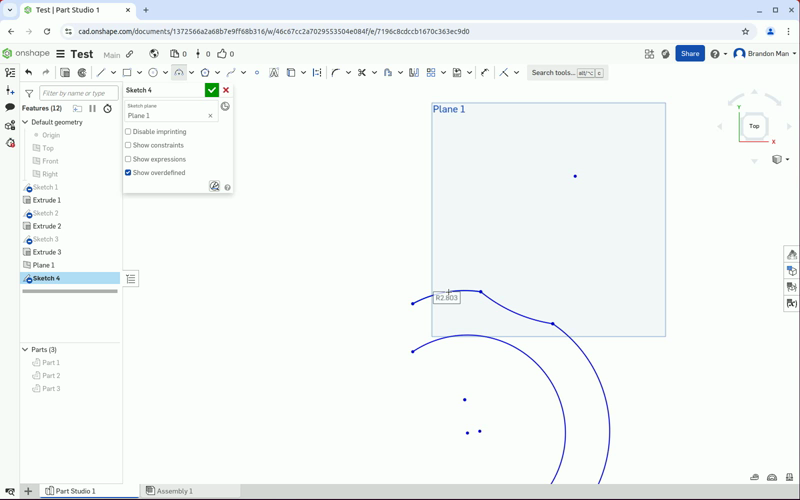
scroll(-6)
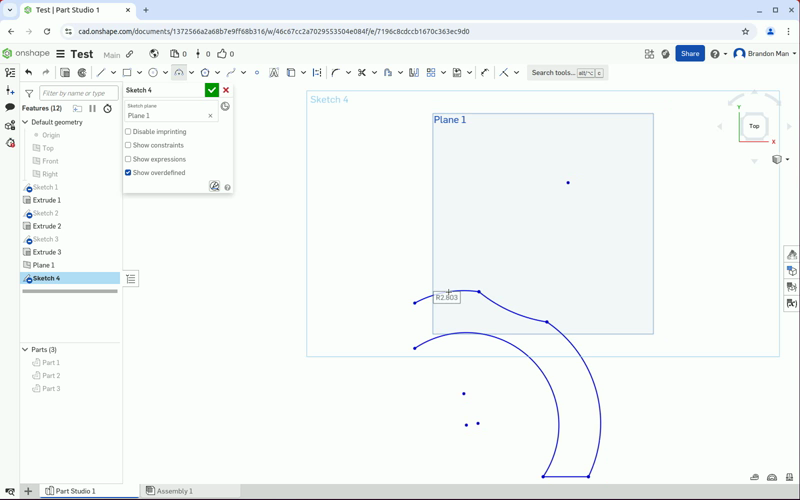
scroll(-6)
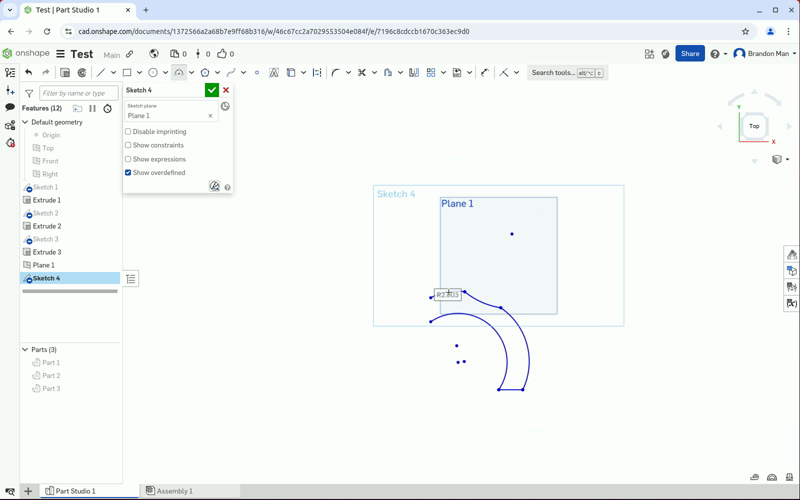
scroll(-6)
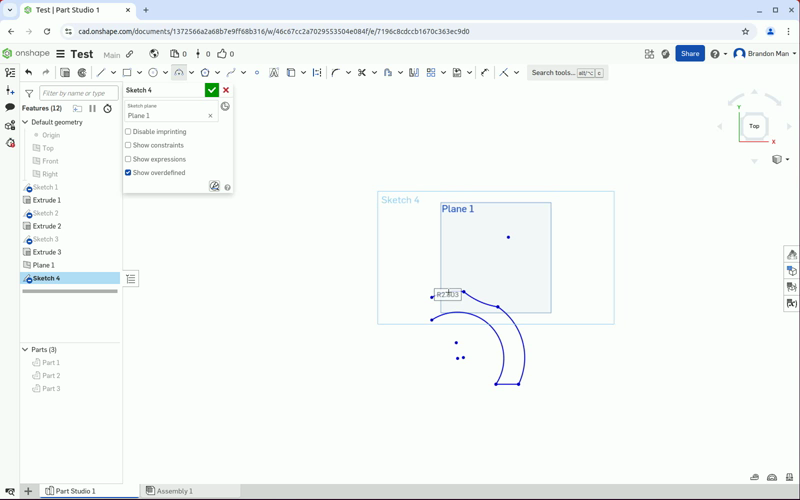
scroll(-6)
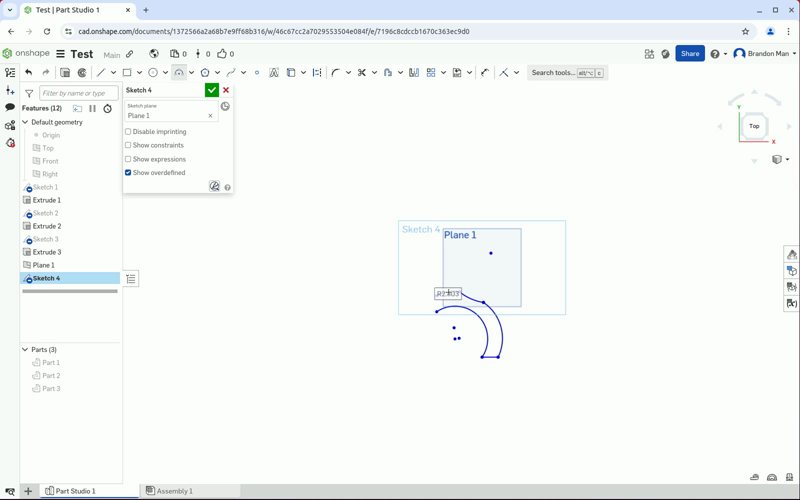
scroll(-6)
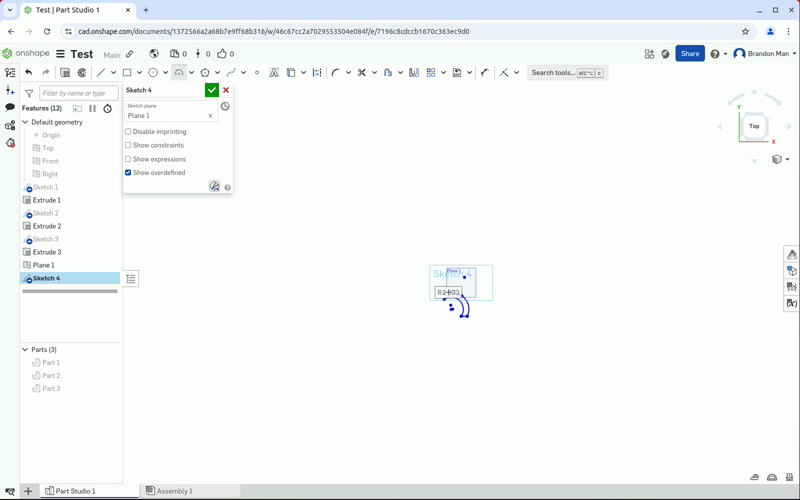
key_up(shift)
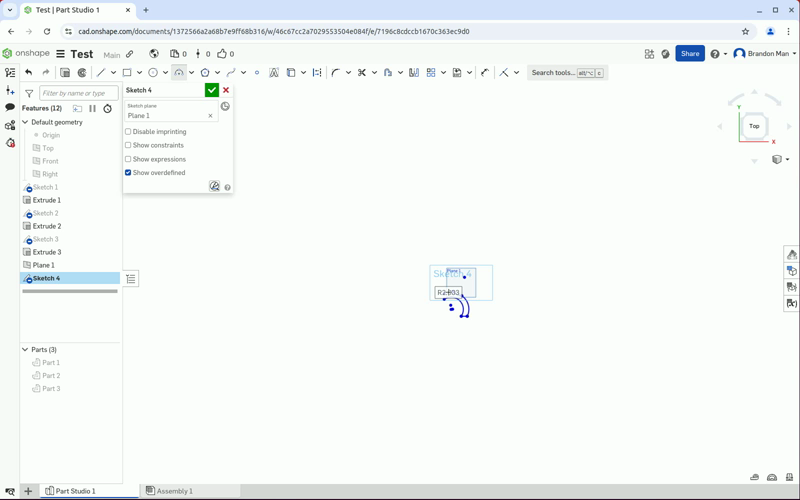
key(esc)
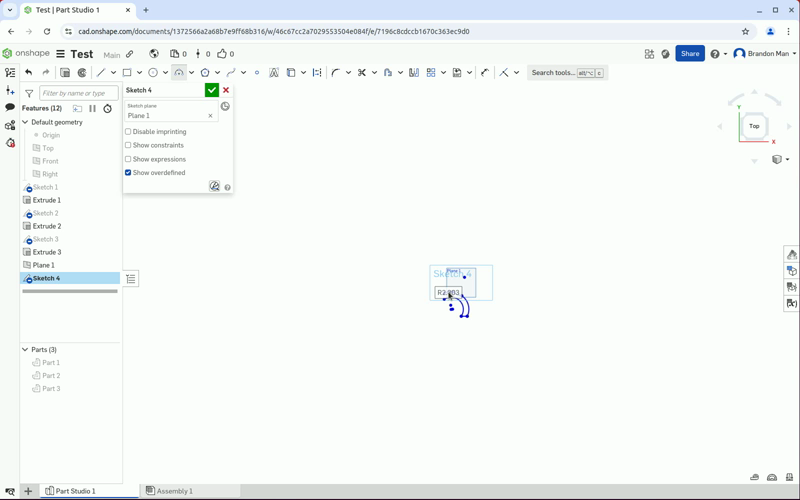
key(l)
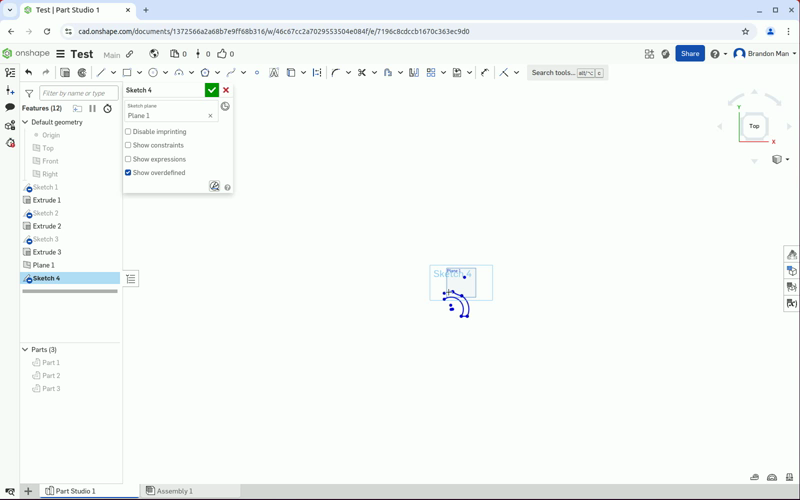
mouse_move(444, 293)
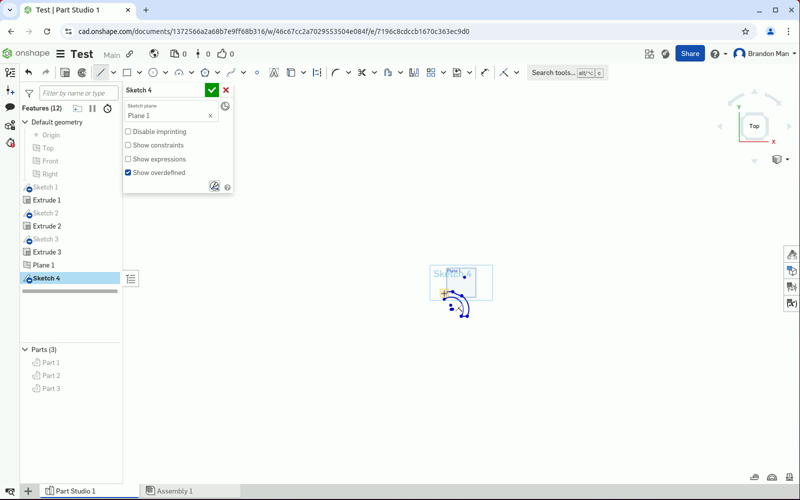
click(444, 293)
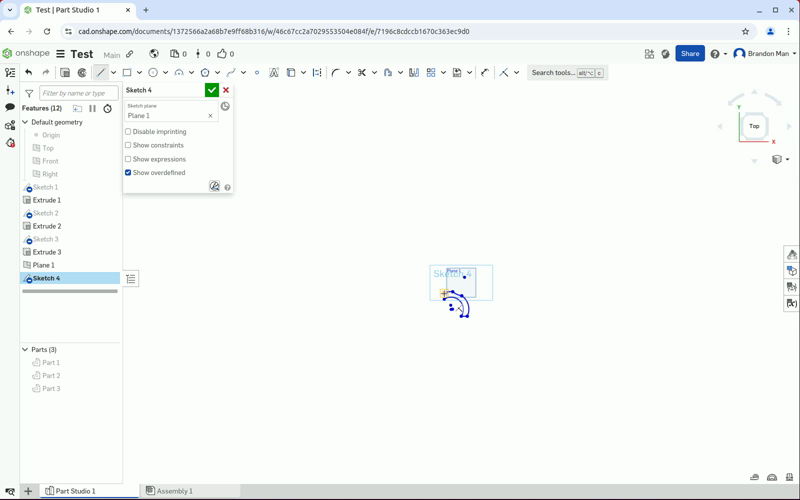
mouse_move(474, 293)
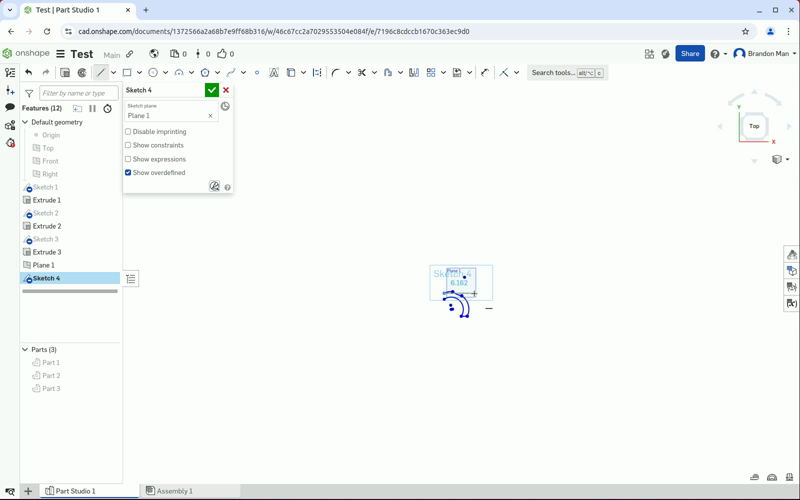
key_down(shift)
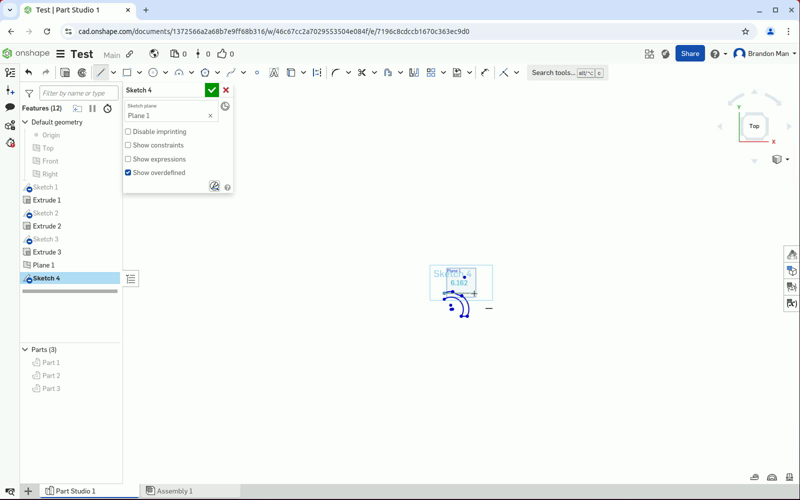
mouse_move(444, 299)
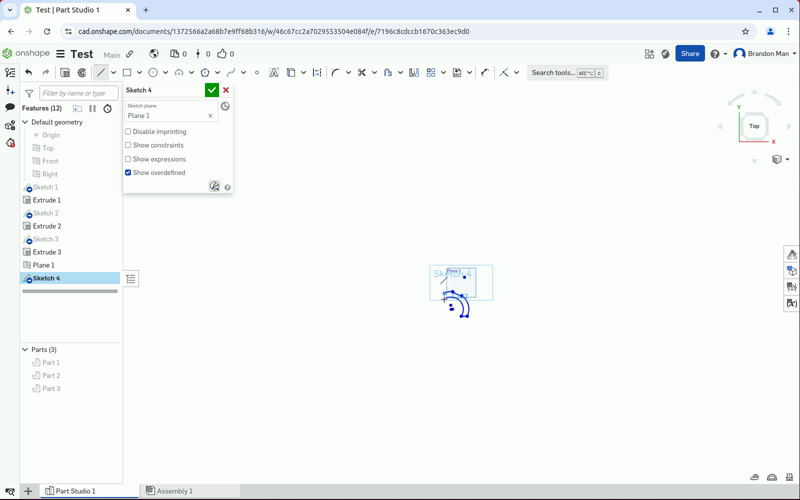
scroll(6)
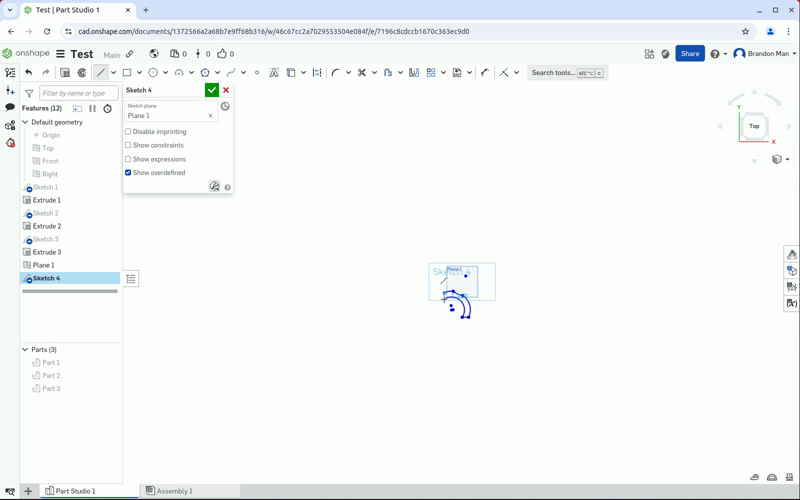
scroll(6)
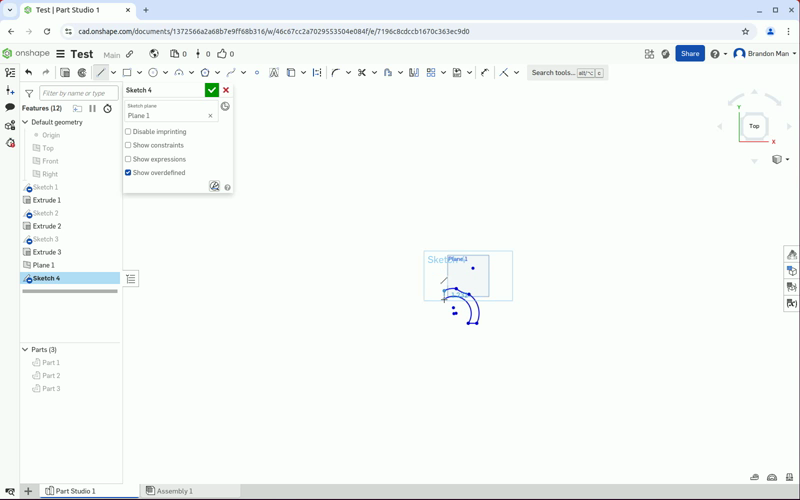
scroll(6)
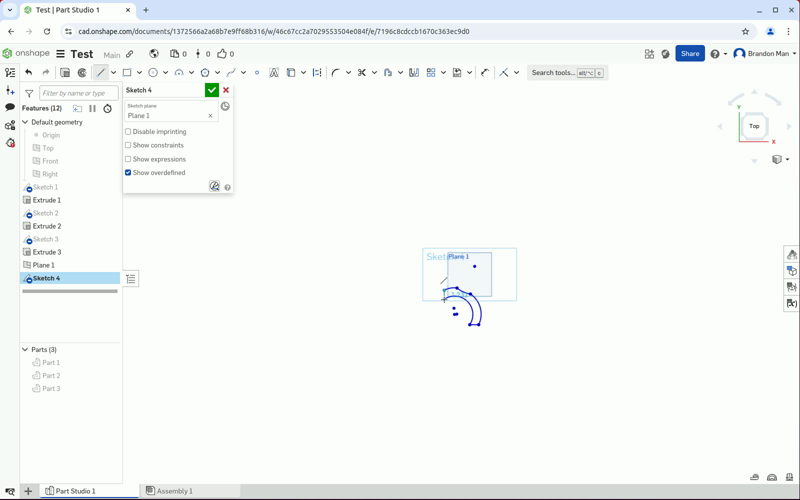
scroll(6)
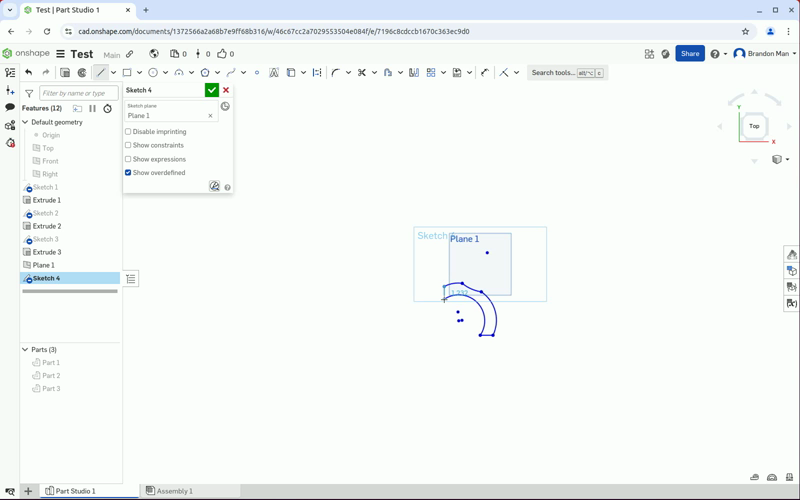
scroll(6)
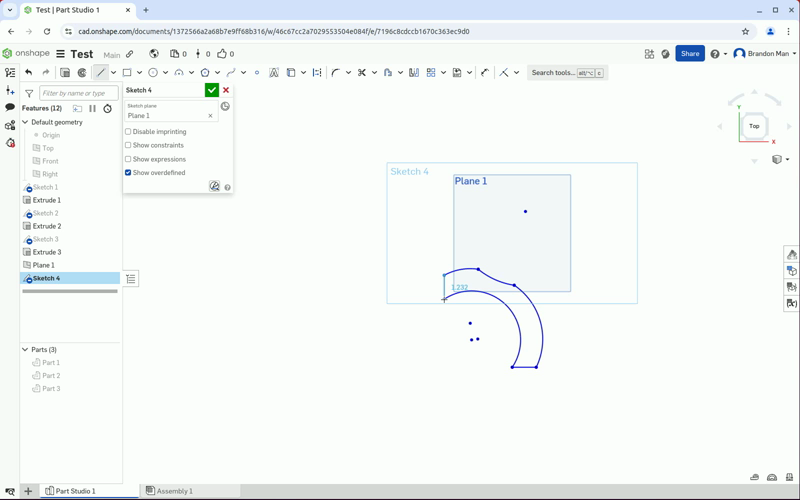
scroll(6)
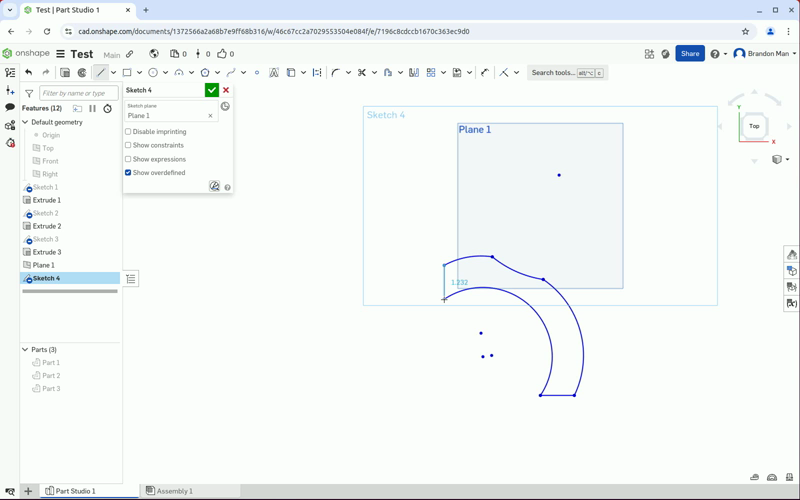
scroll(6)
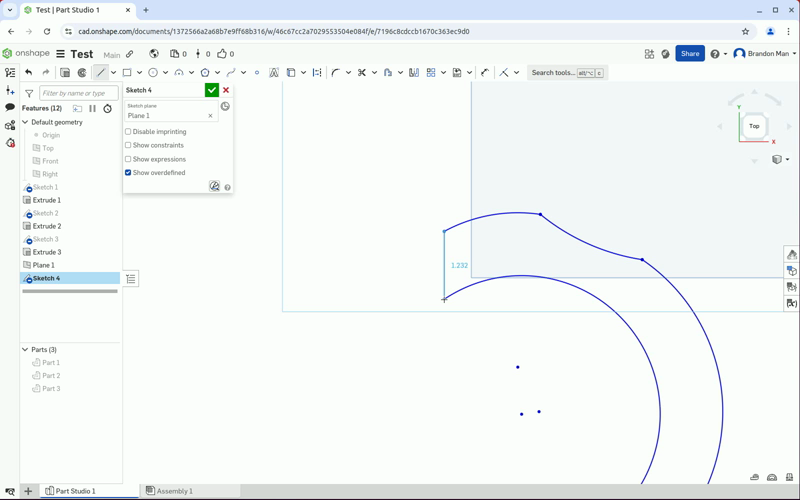
key_up(shift)
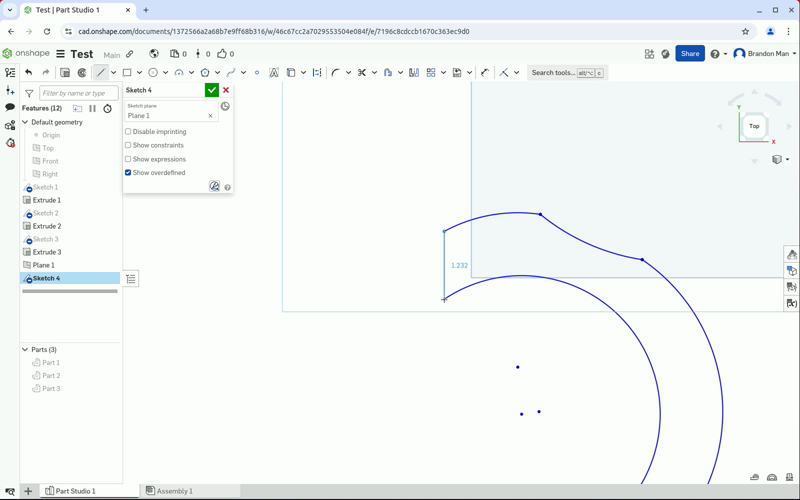
click(444, 299)
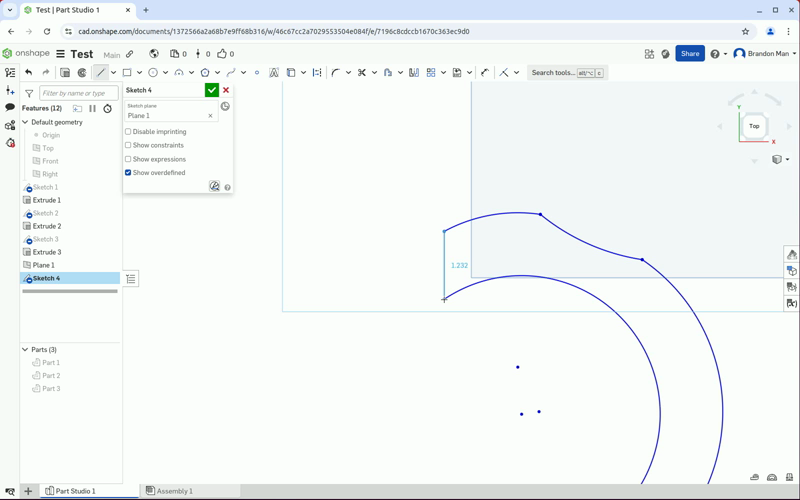
scroll(-6)
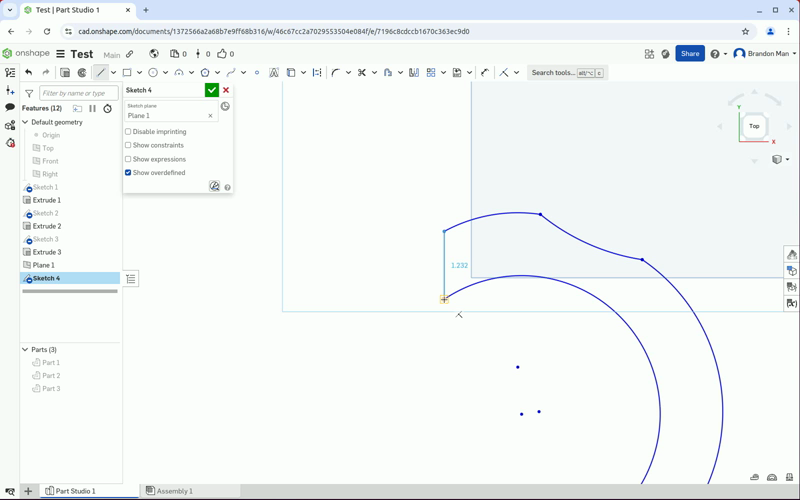
scroll(-6)
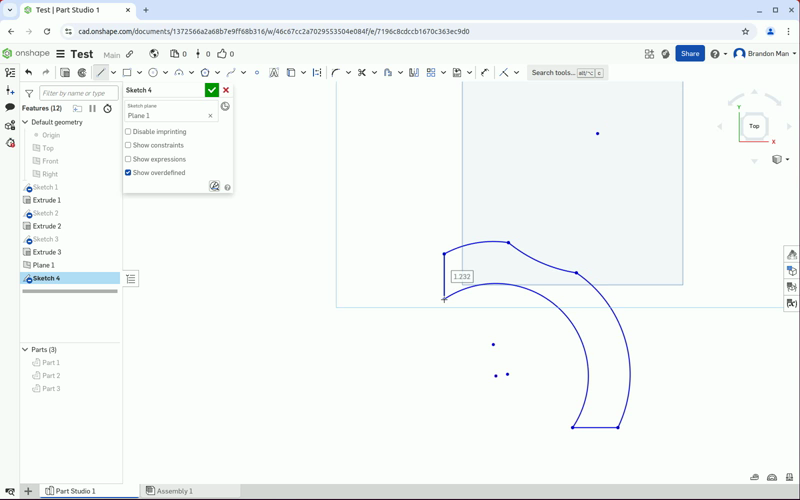
scroll(-6)
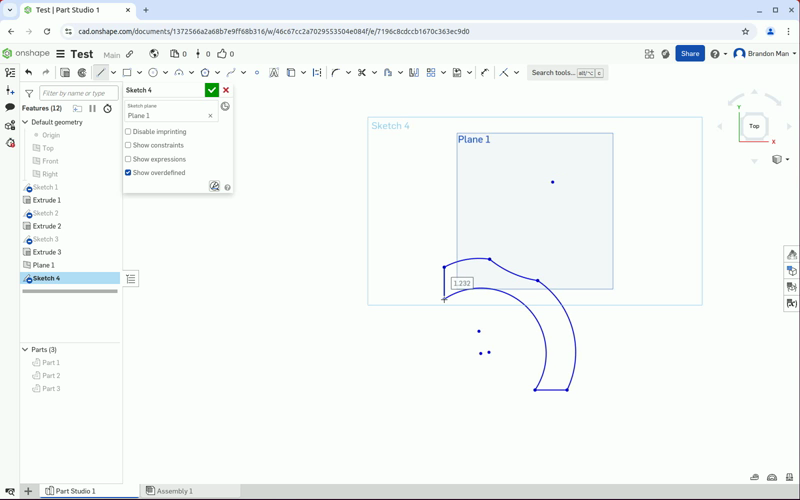
scroll(-6)
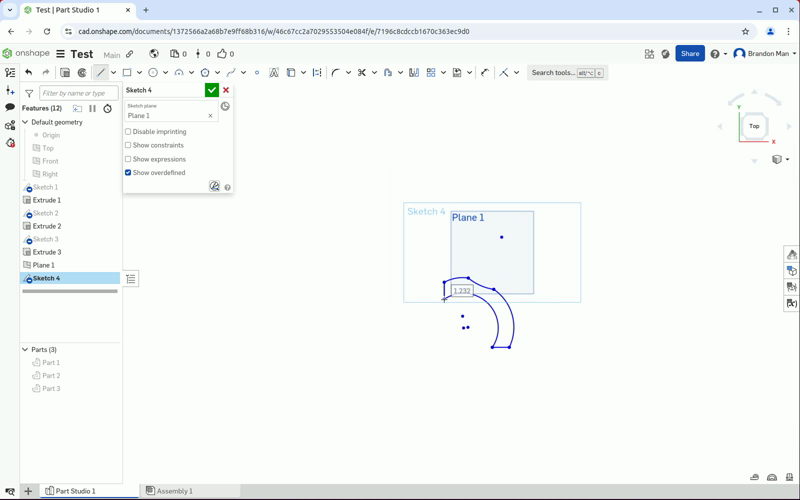
scroll(-6)
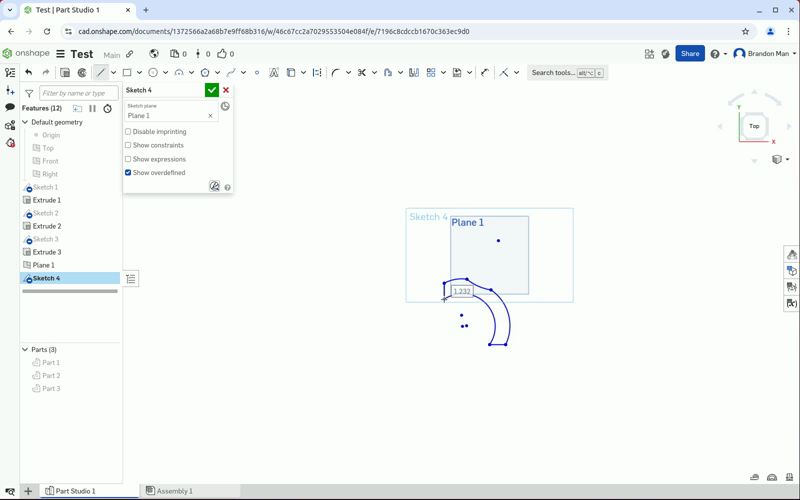
scroll(-6)
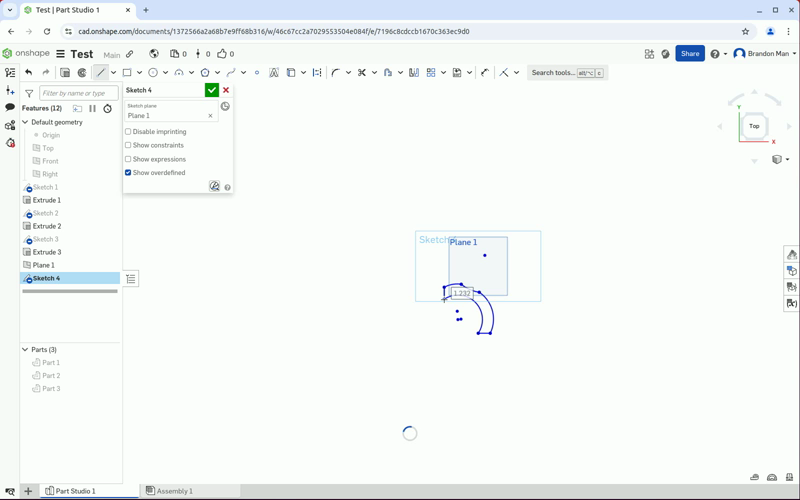
scroll(-6)
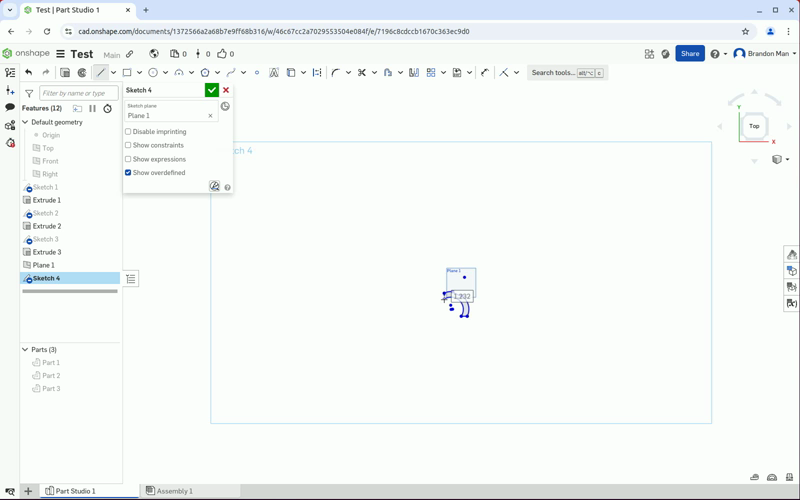
key(esc)
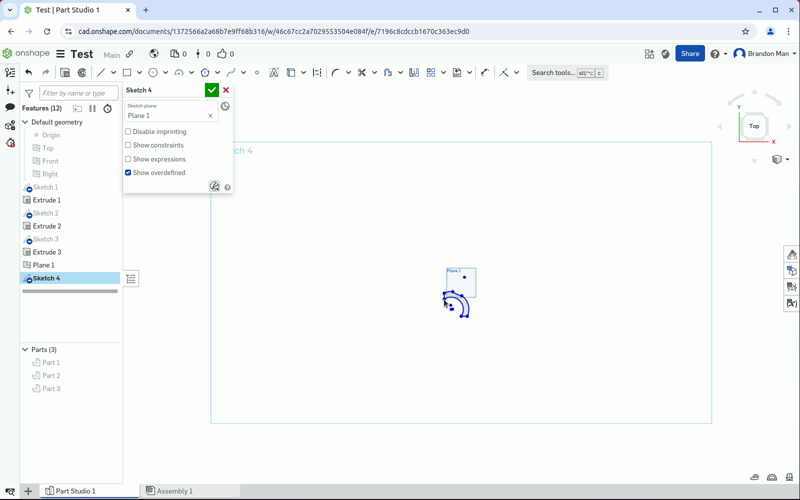
mouse_move(450, 294)
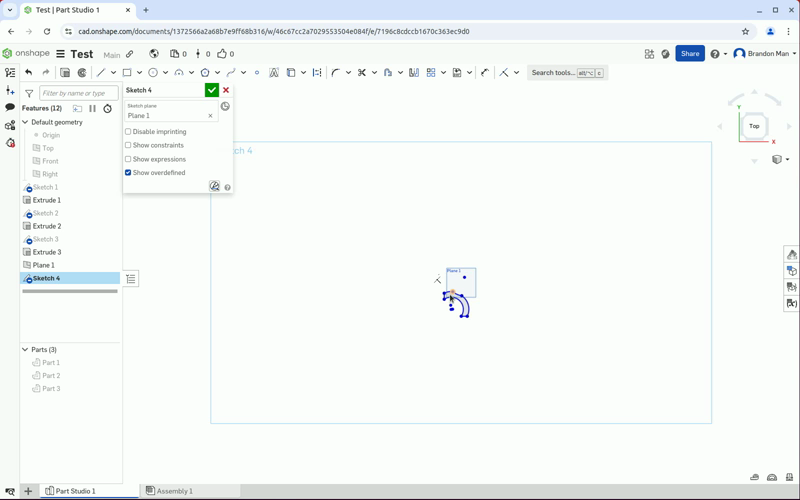
scroll(6)
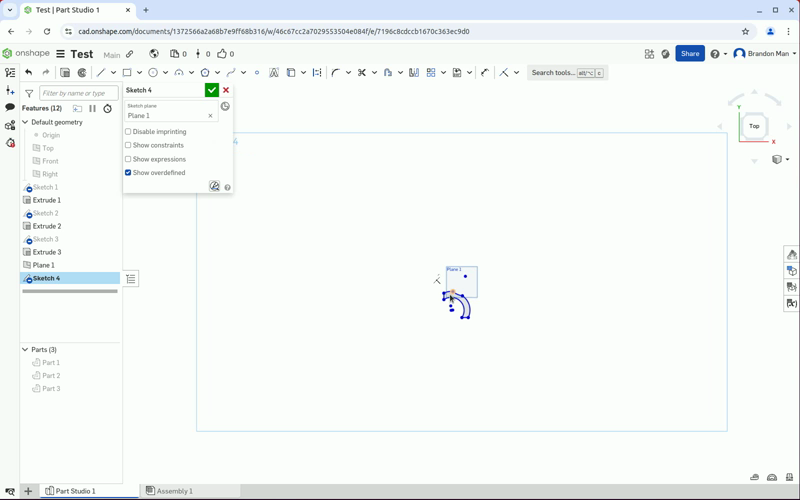
scroll(6)
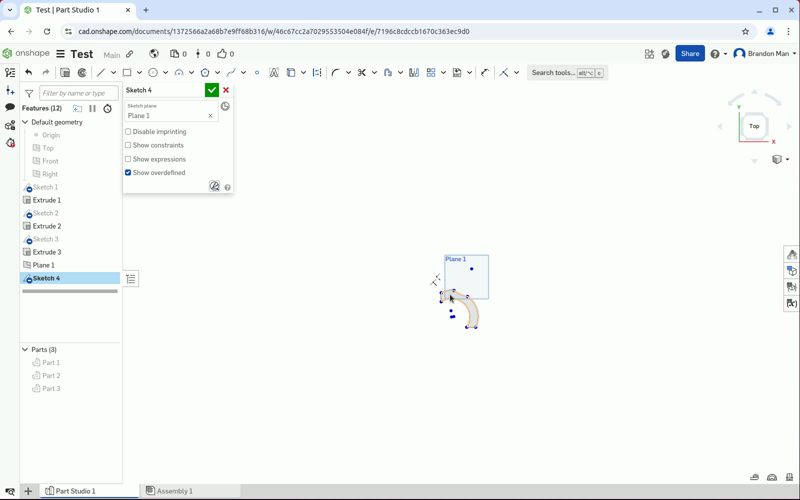
scroll(6)
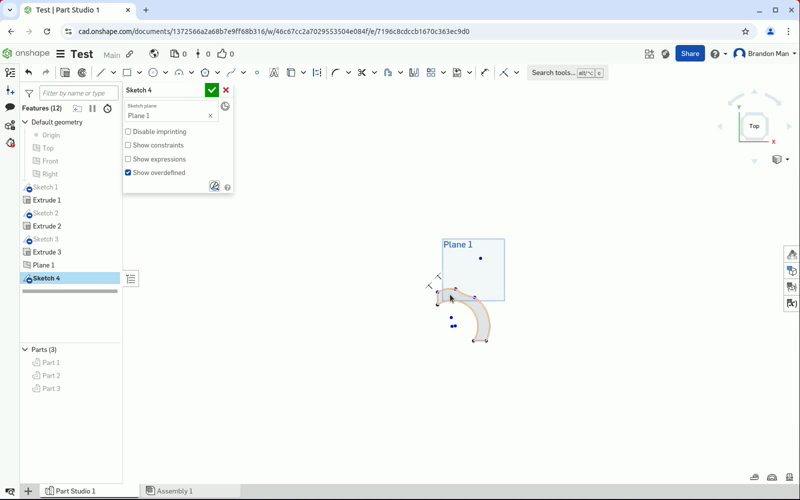
scroll(6)
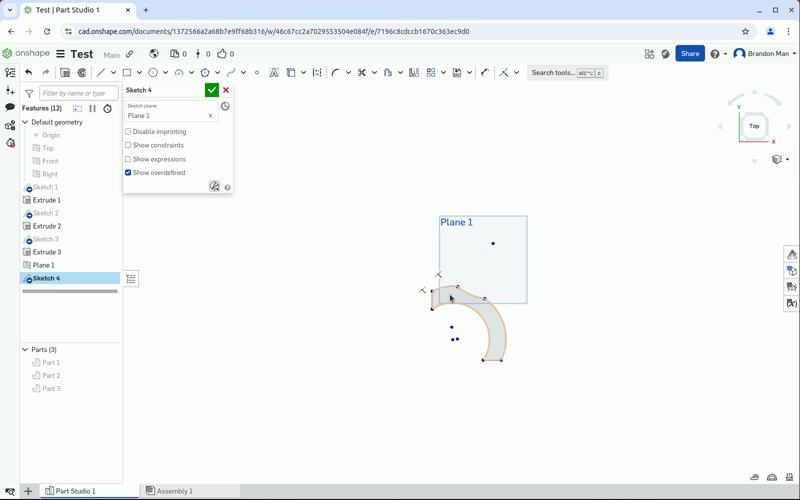
scroll(6)
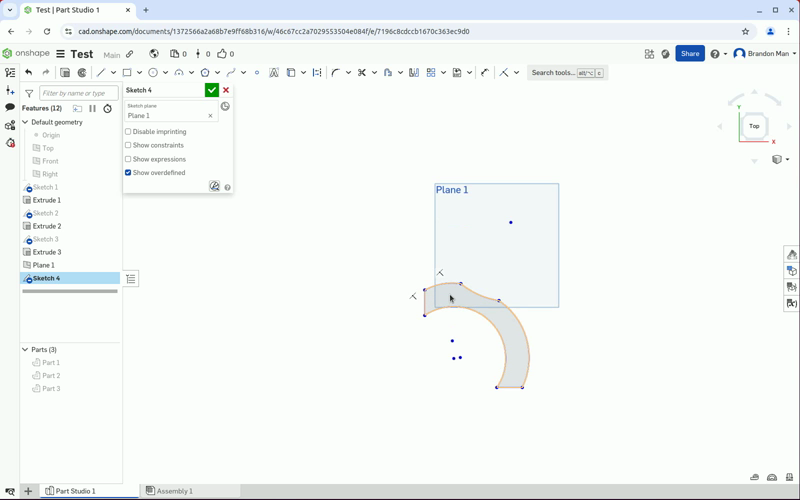
scroll(6)
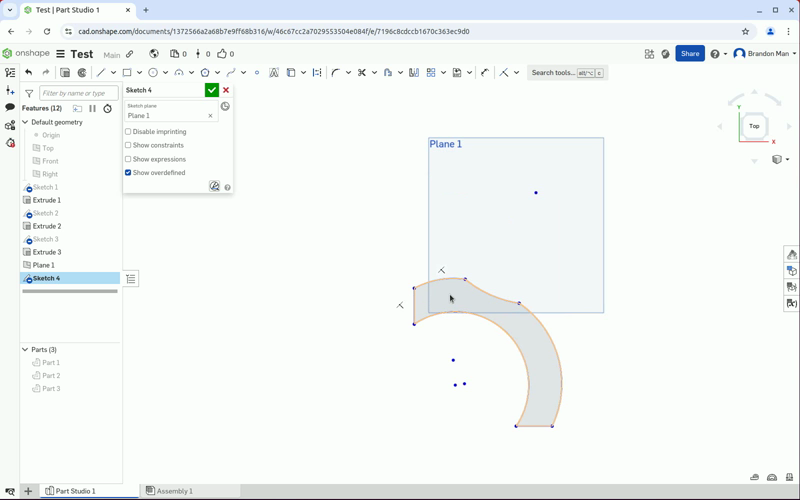
scroll(6)
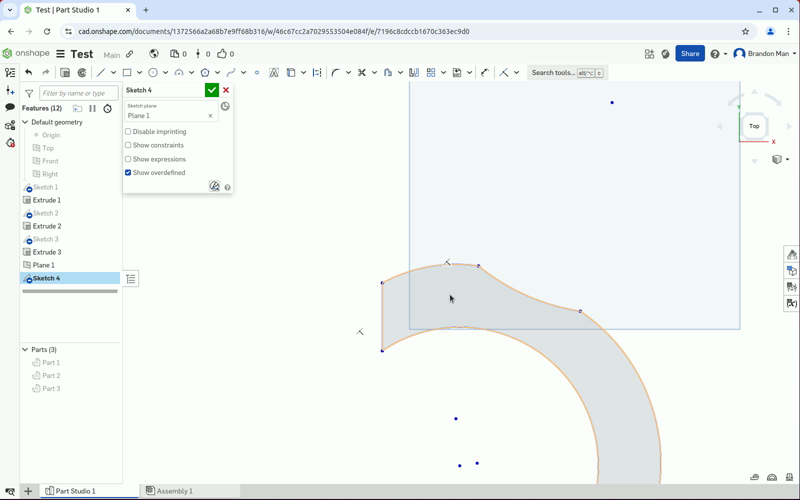
click(450, 294)
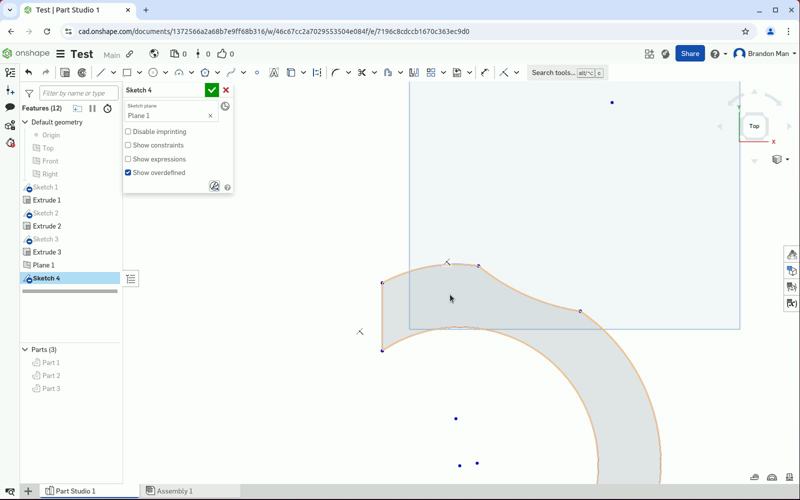
scroll(-6)
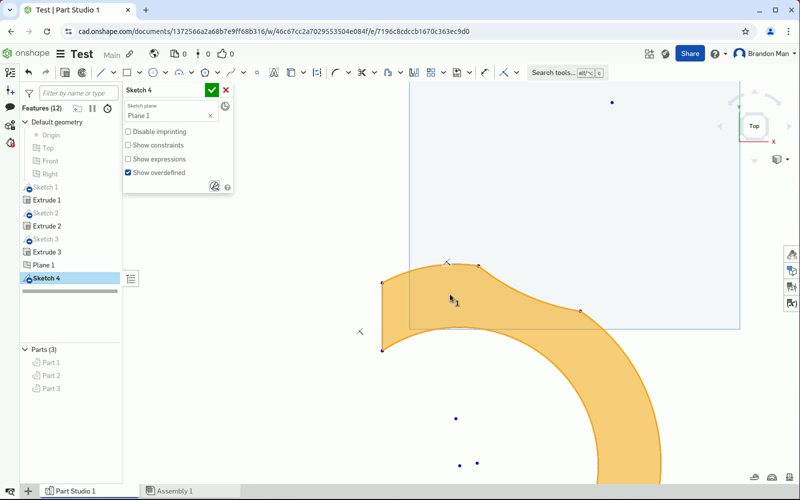
scroll(-6)
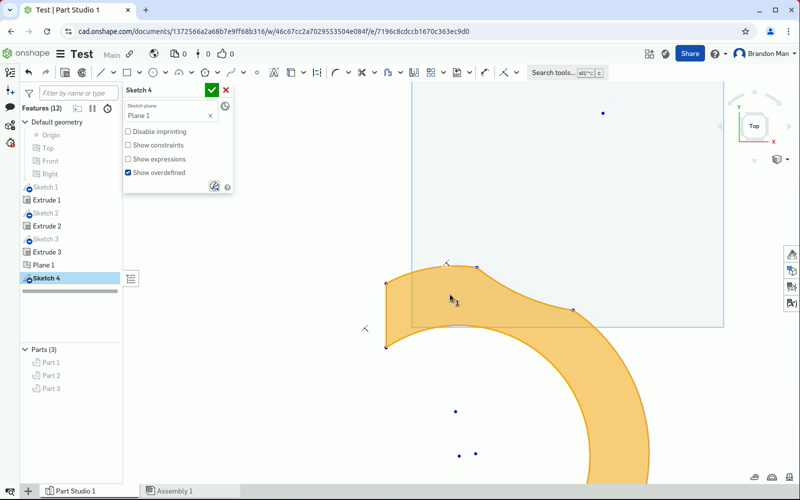
scroll(-6)
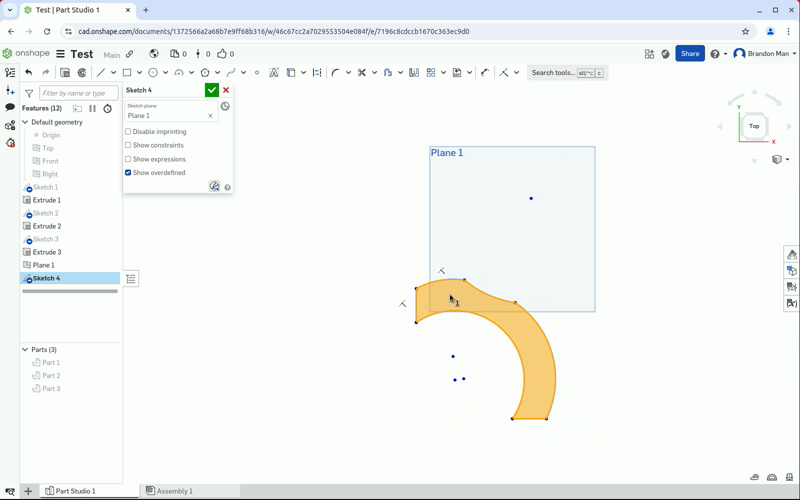
scroll(-6)
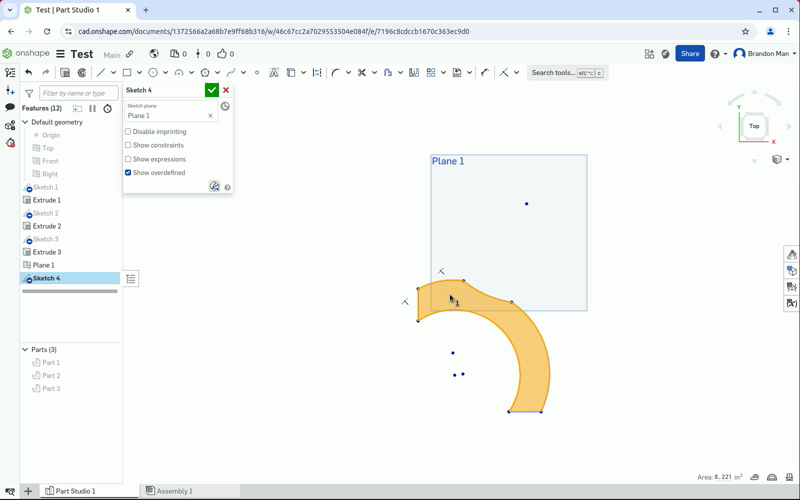
scroll(-6)
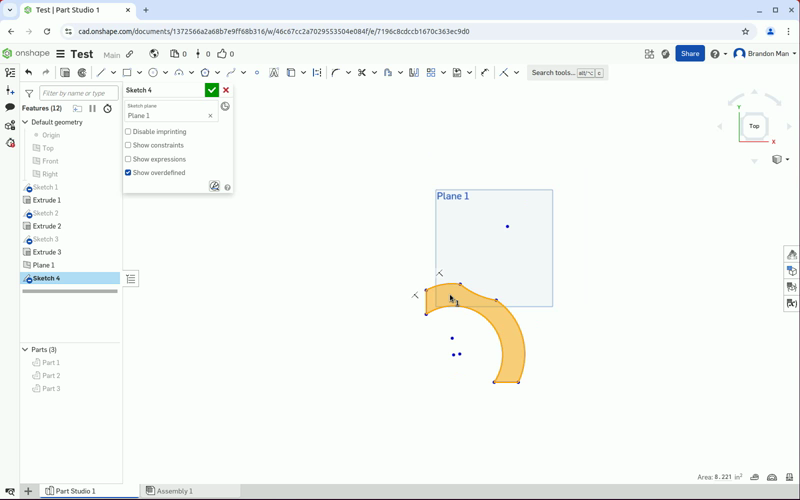
scroll(-6)
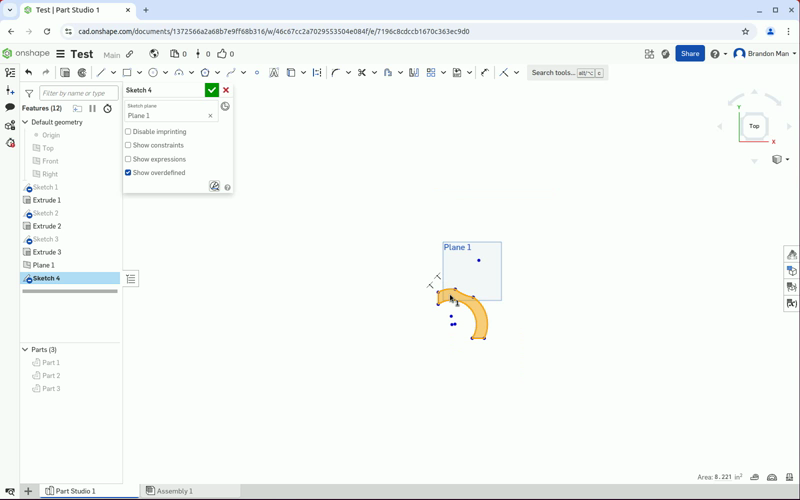
scroll(-6)
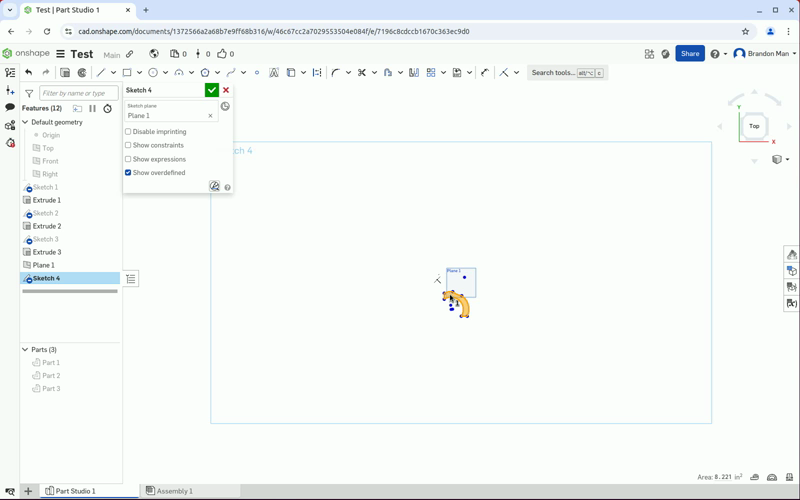
mouse_move(73, 352)
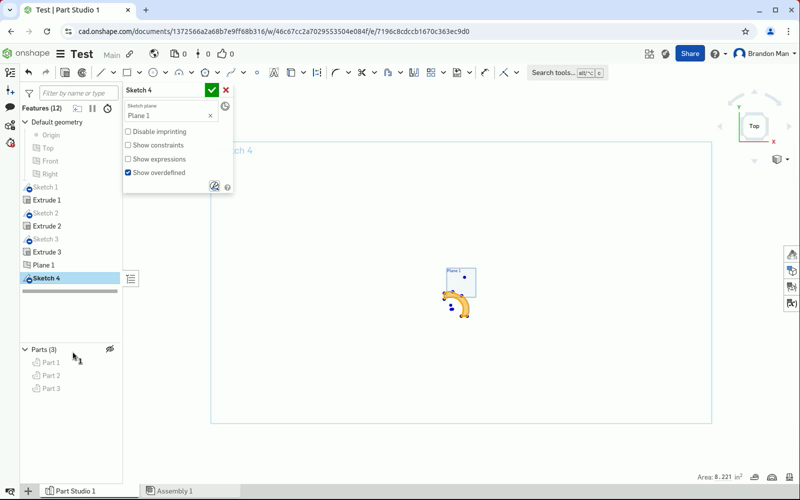
key(shift+y)
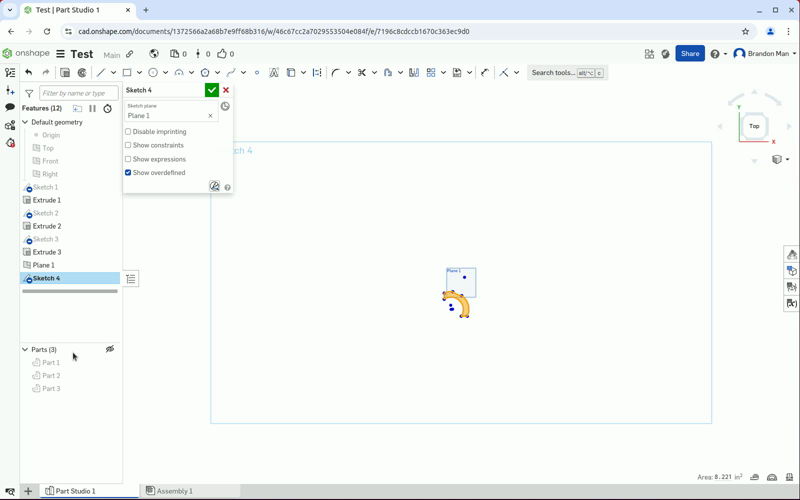
key(shift+e)
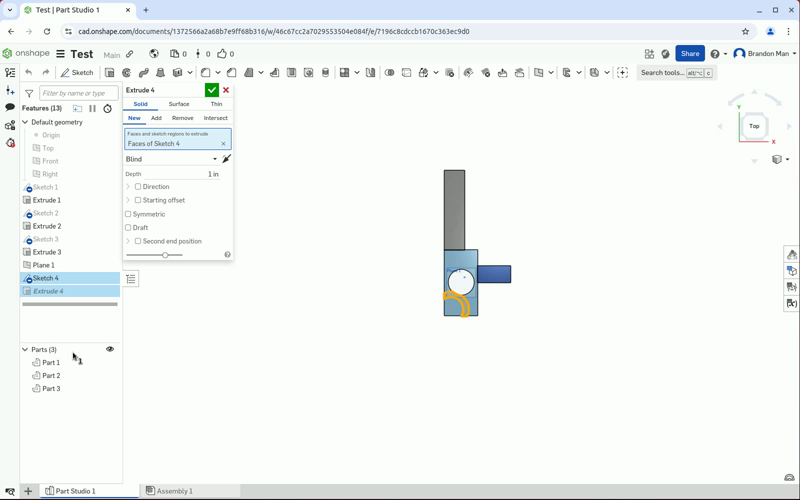
mouse_move(143, 106)
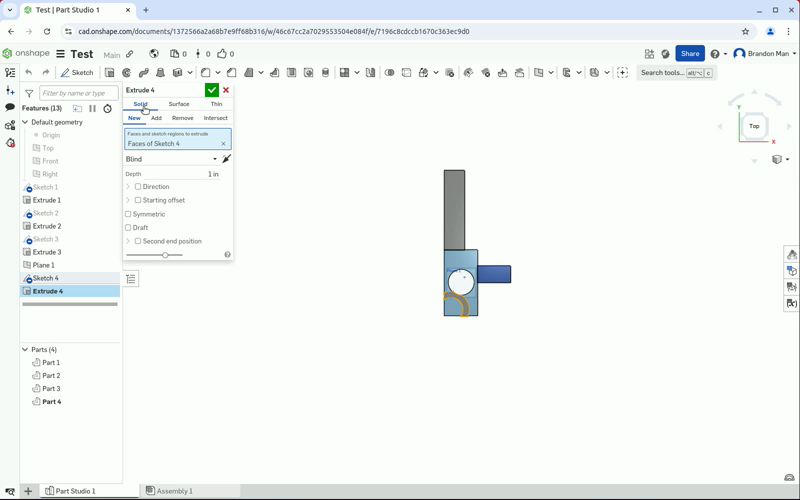
click(143, 106)
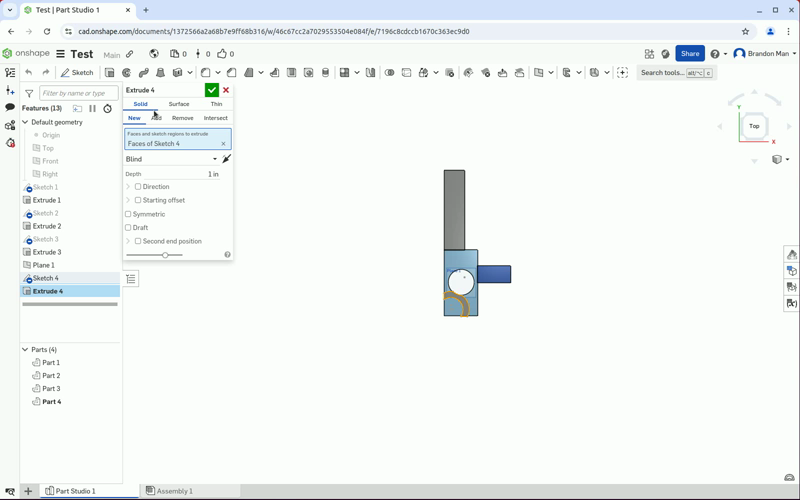
mouse_move(186, 120)
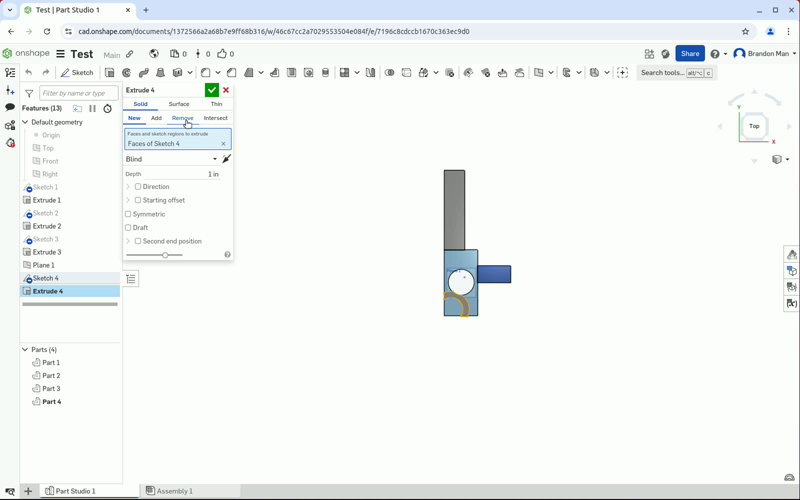
click(186, 120)
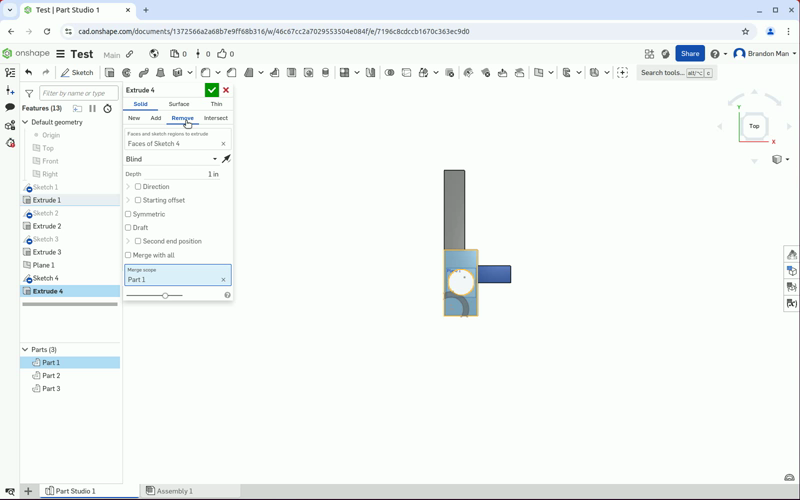
key(tab, 4)
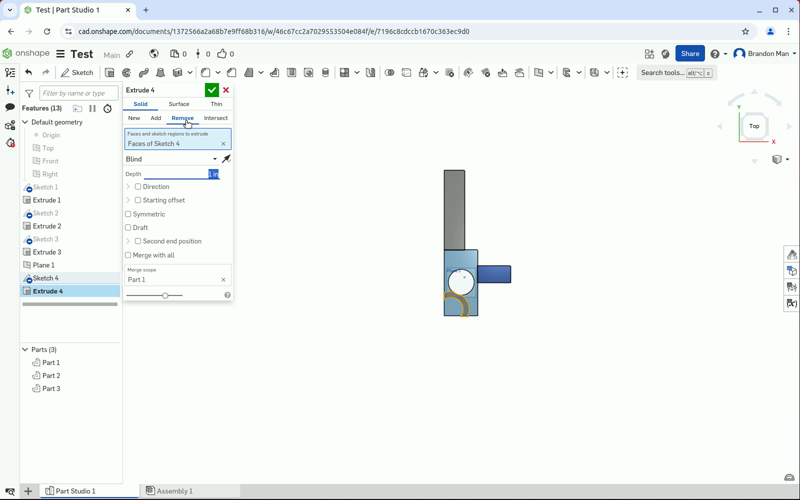
text(6.74)
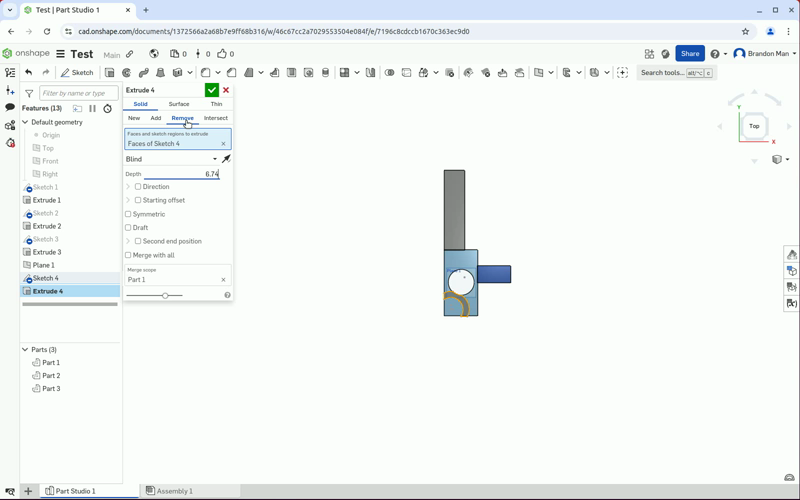
key(tab, 6)
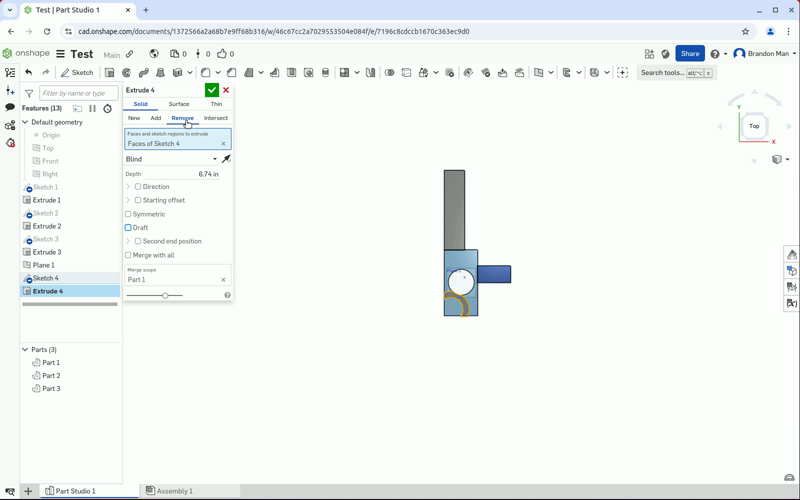
key(space)
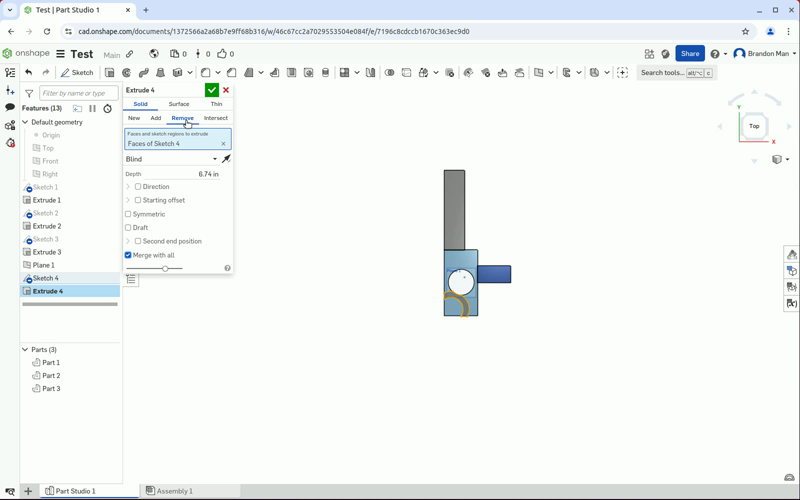
key(enter)
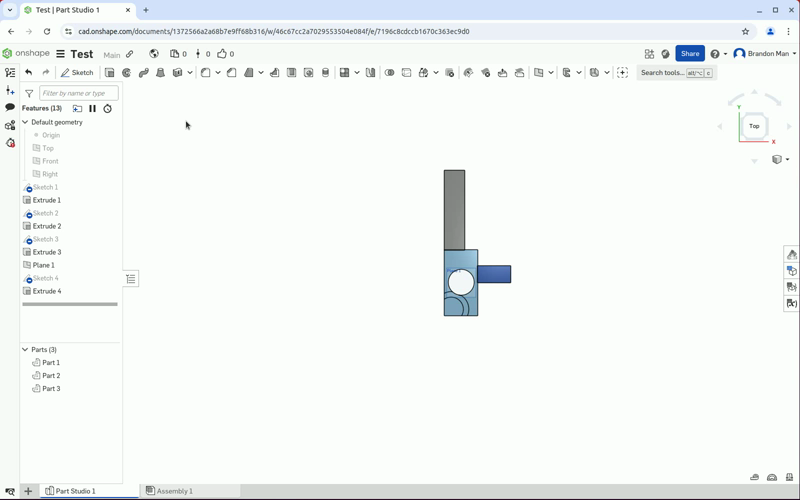
key(shift+h)
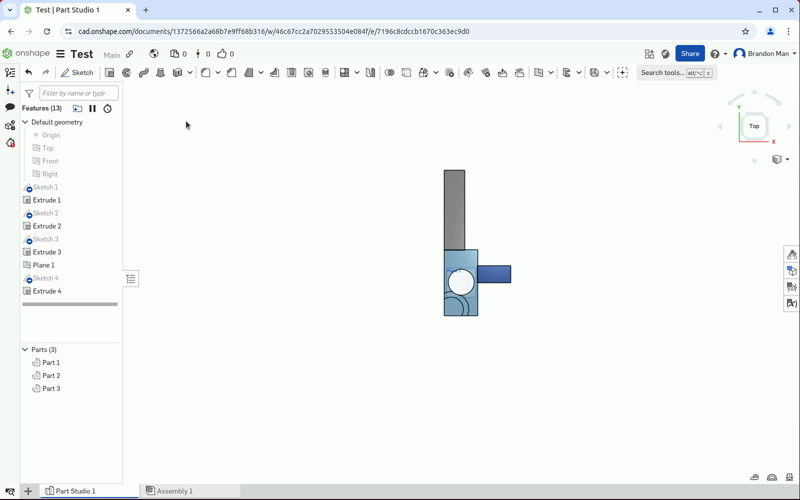
key(shift+h)
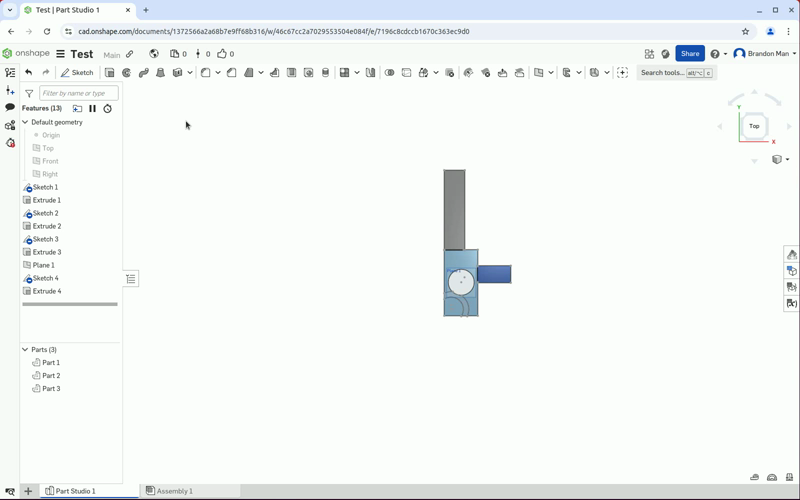
key(shift+7)
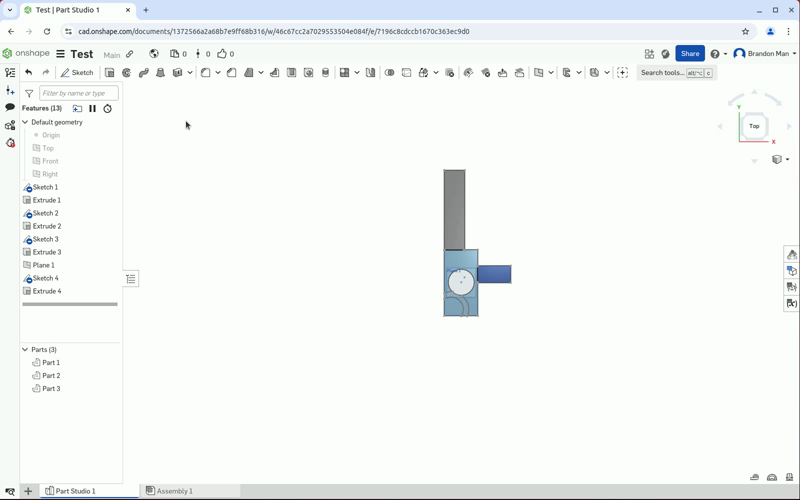
key(up, 3)
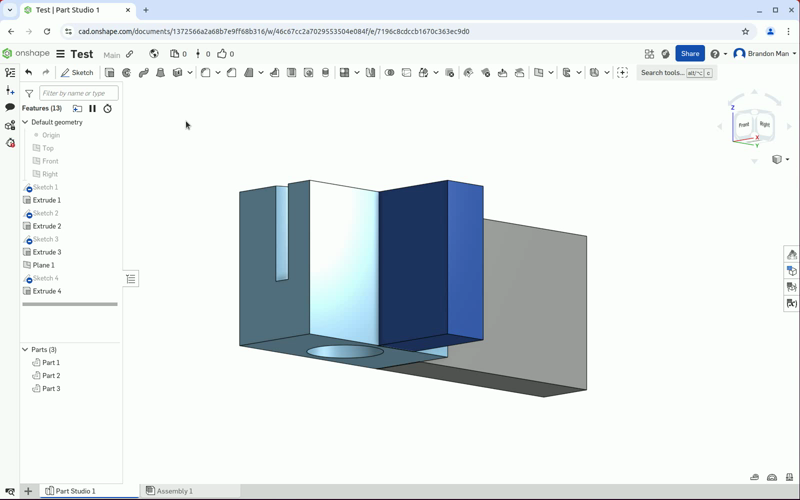
key(left, 3)
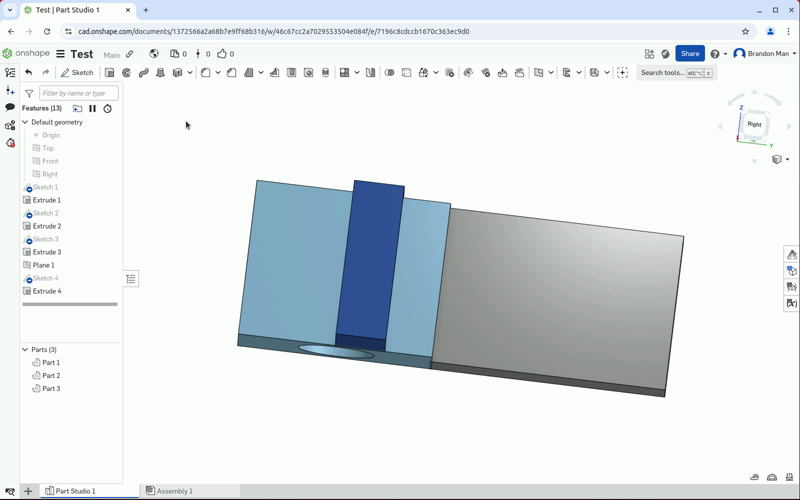
key(right, 3)
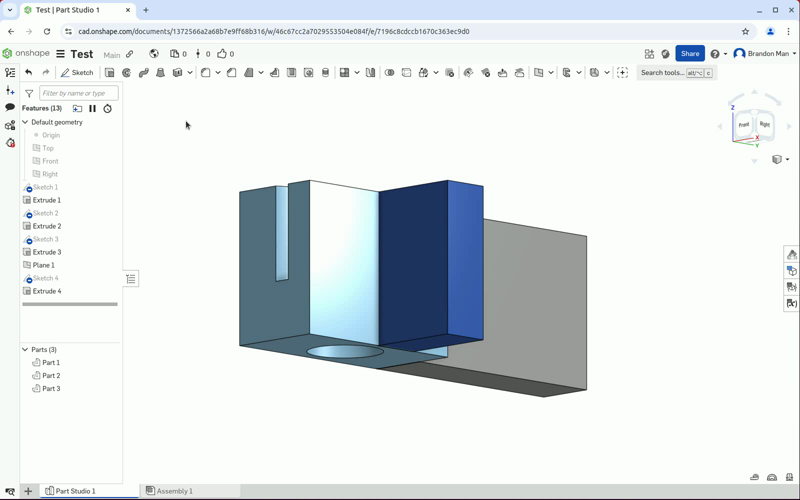
key(down, 3)
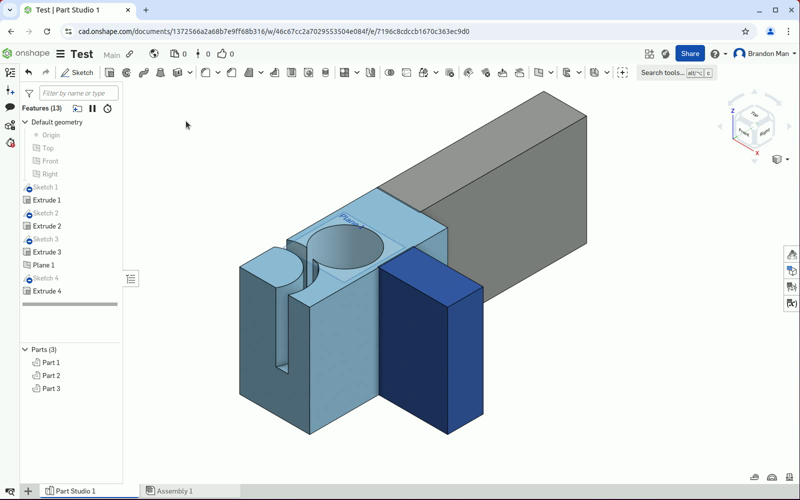
mouse_move(73, 189)
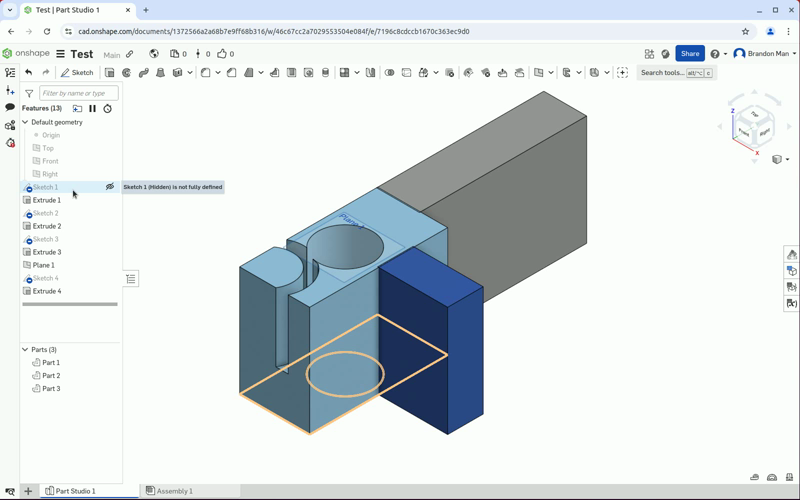
click(73, 189)